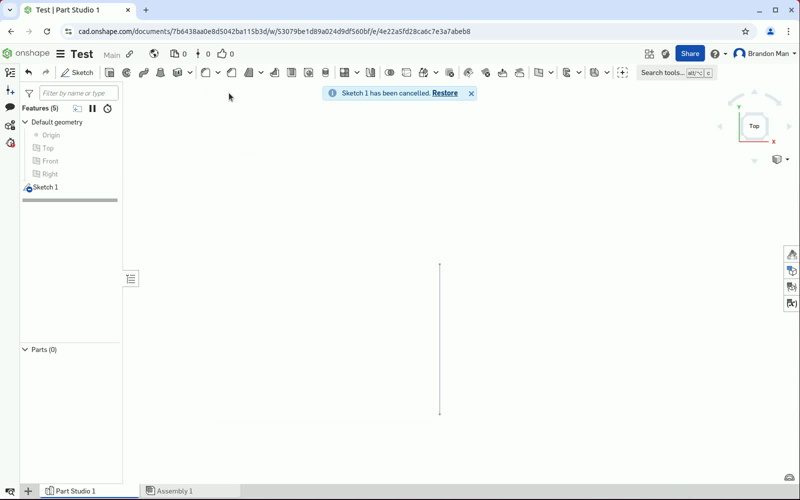
key(shift+h)
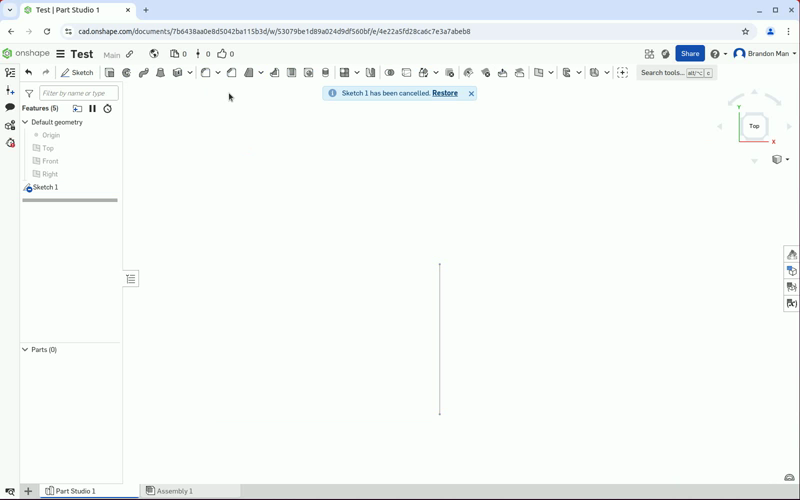
key(shift+s)
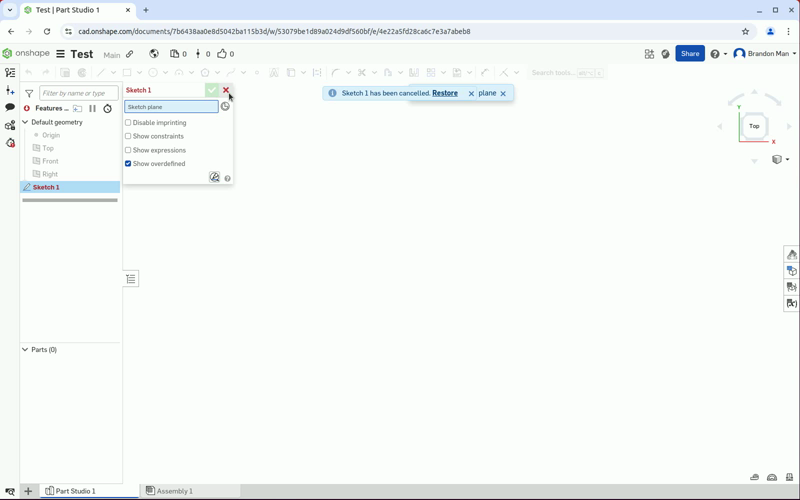
mouse_move(73, 150)
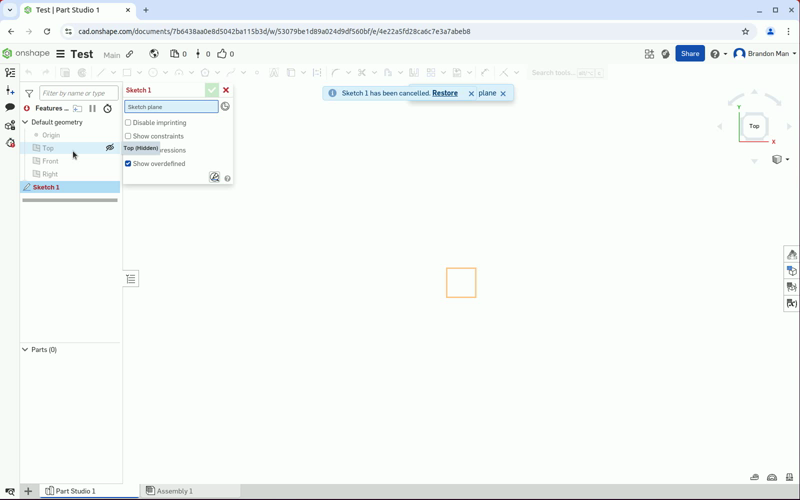
click(73, 150)
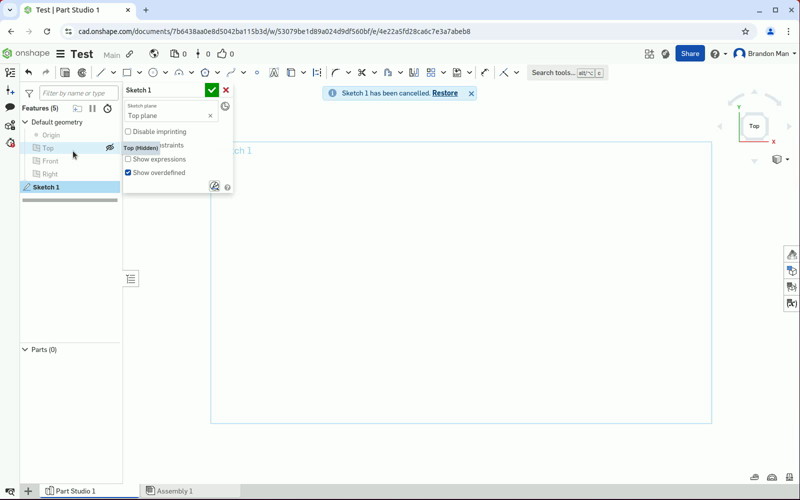
mouse_move(73, 352)
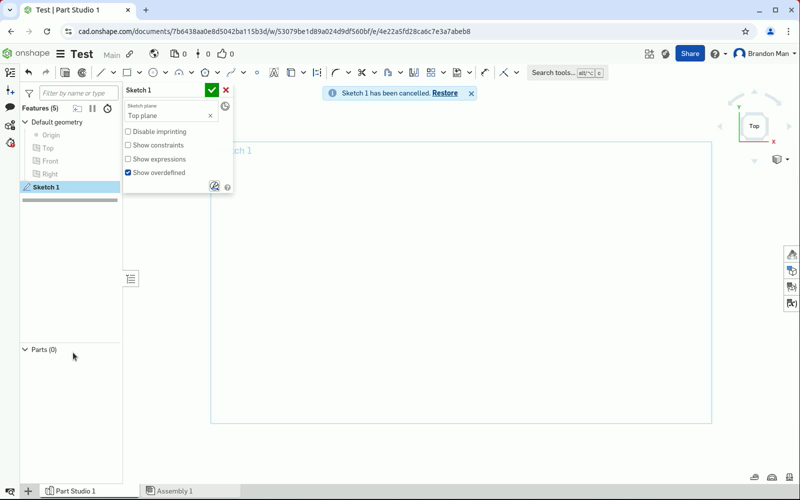
key(y)
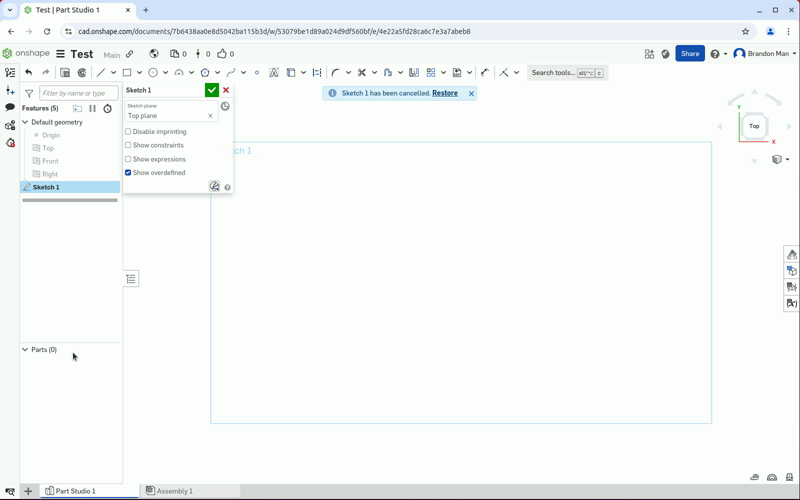
key(l)
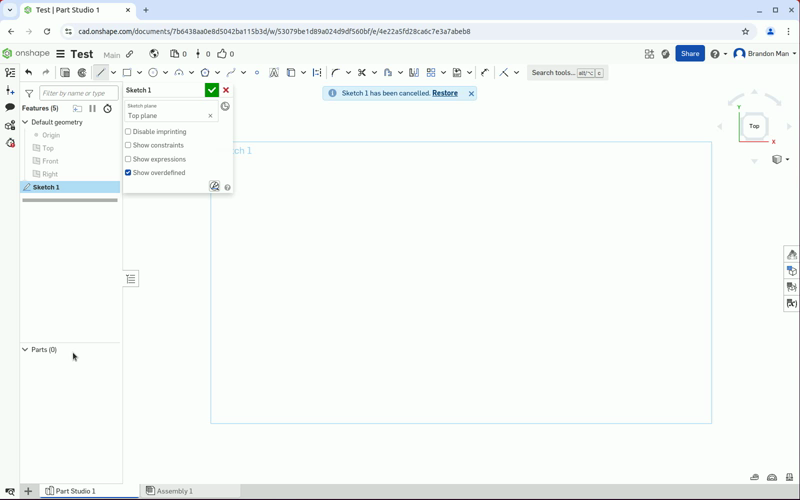
key_down(shift)
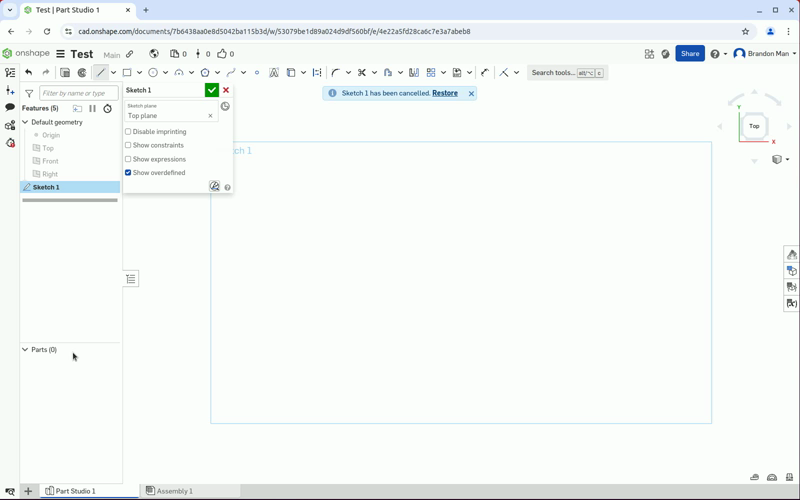
mouse_move(375, 226)
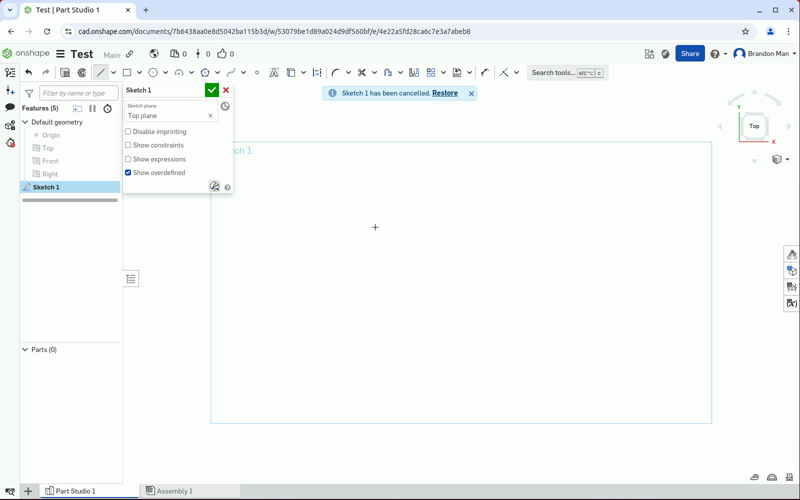
click(375, 226)
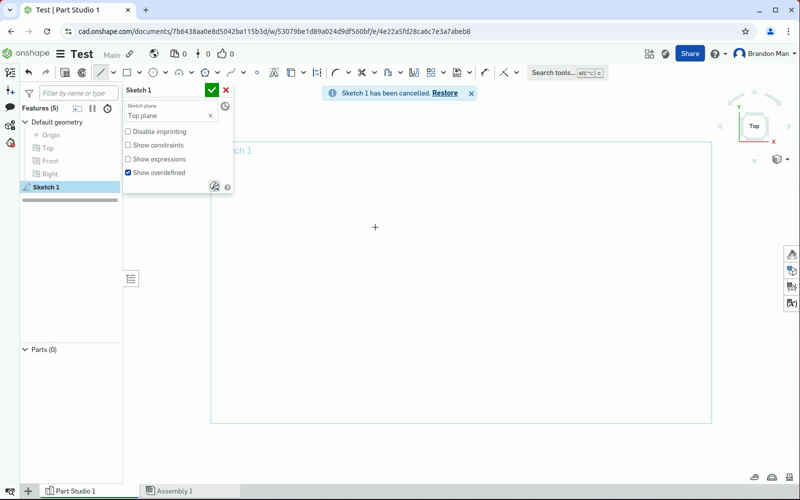
key_up(shift)
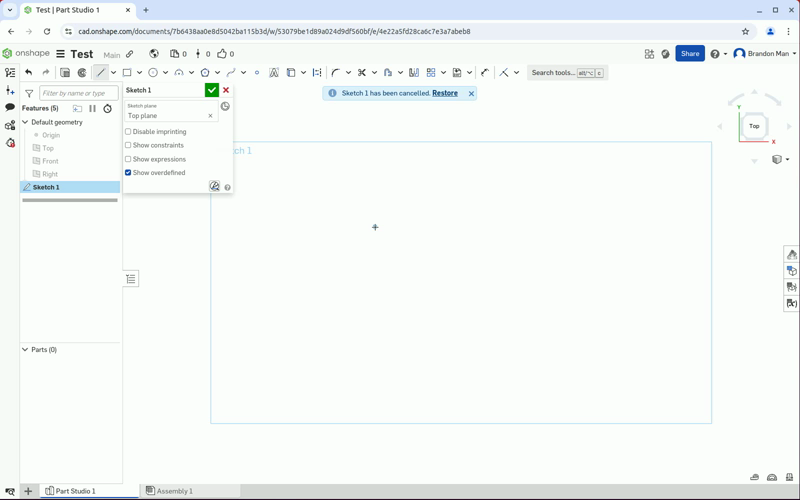
key_down(shift)
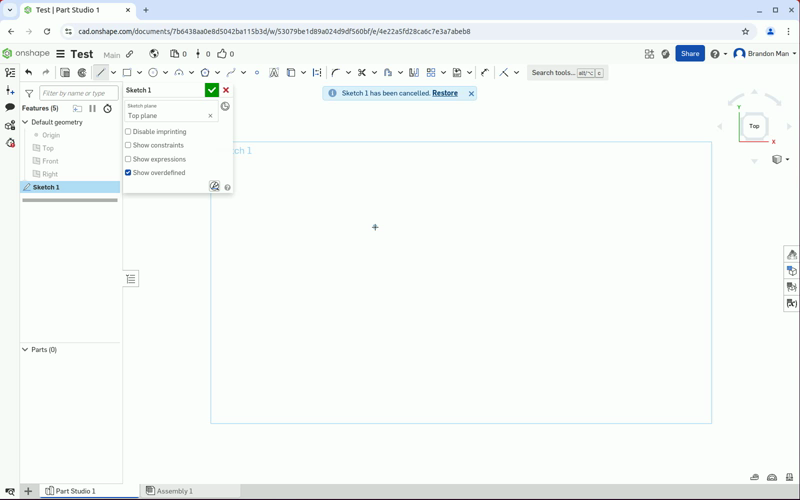
mouse_move(545, 226)
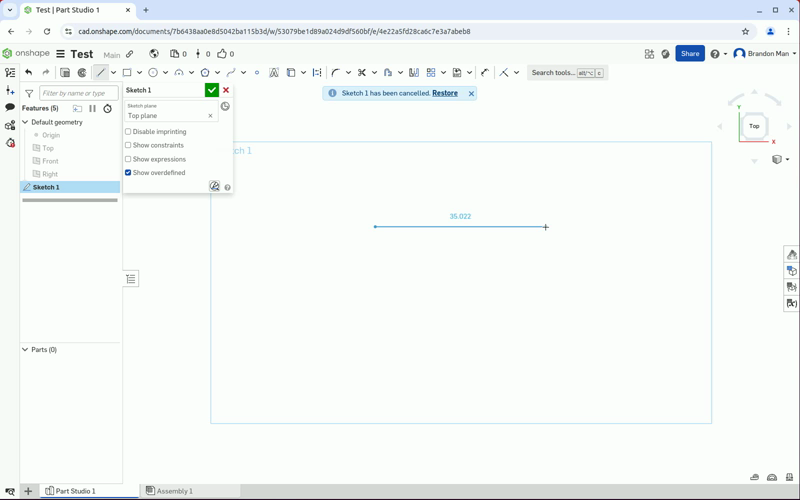
click(545, 226)
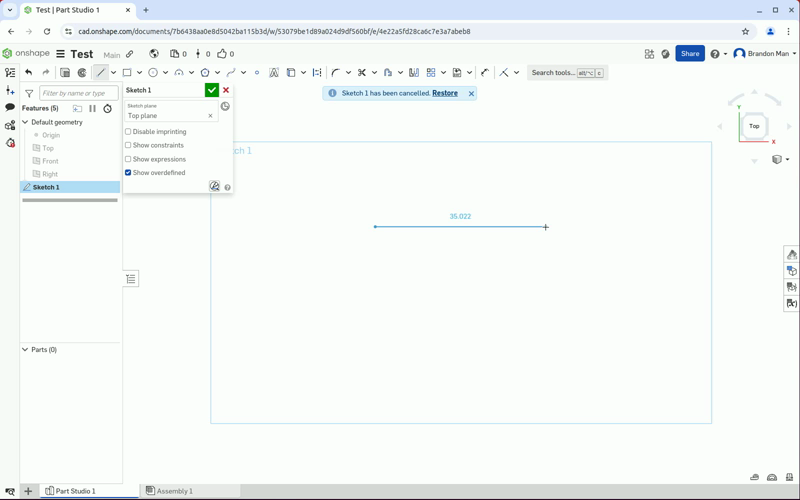
key_up(shift)
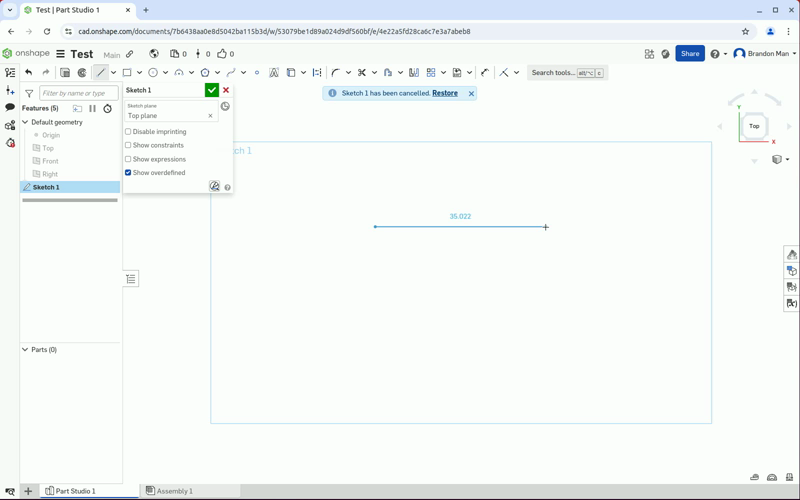
key_down(shift)
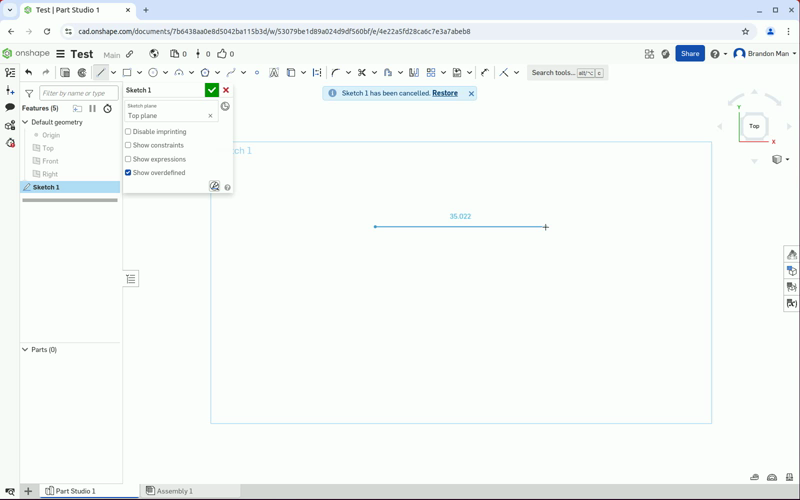
mouse_move(575, 226)
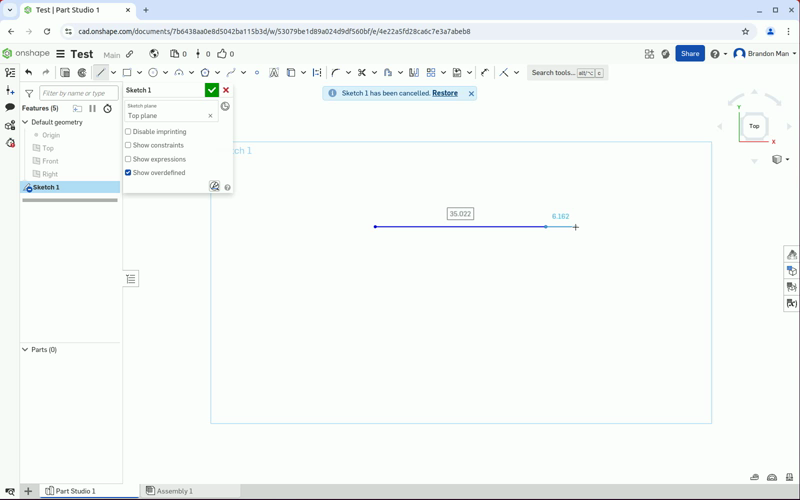
mouse_move(545, 208)
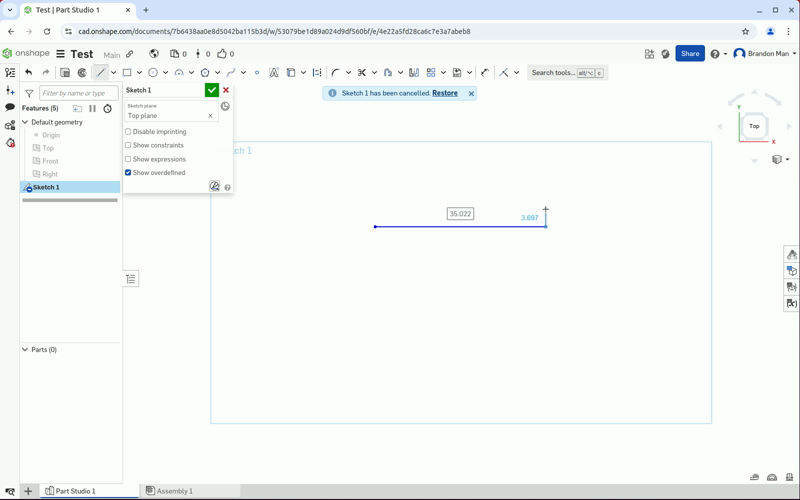
click(545, 208)
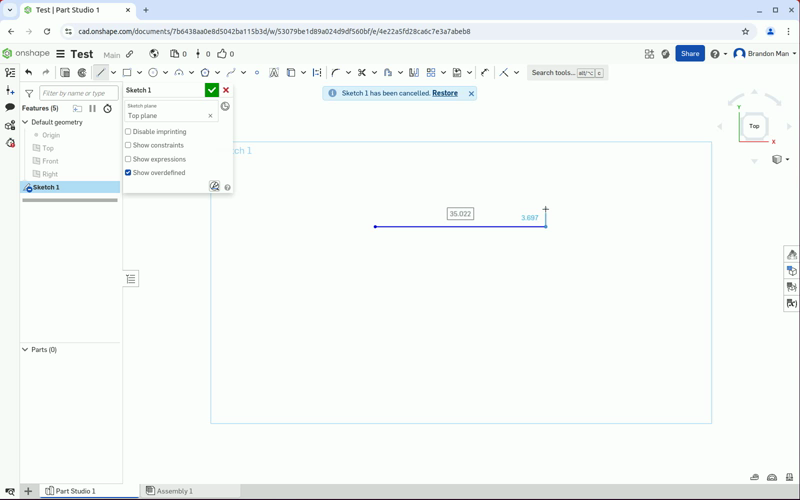
key_up(shift)
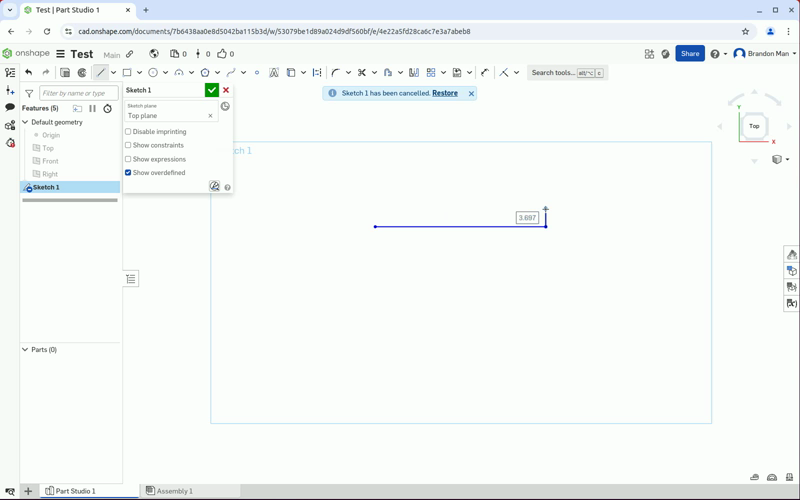
key_down(shift)
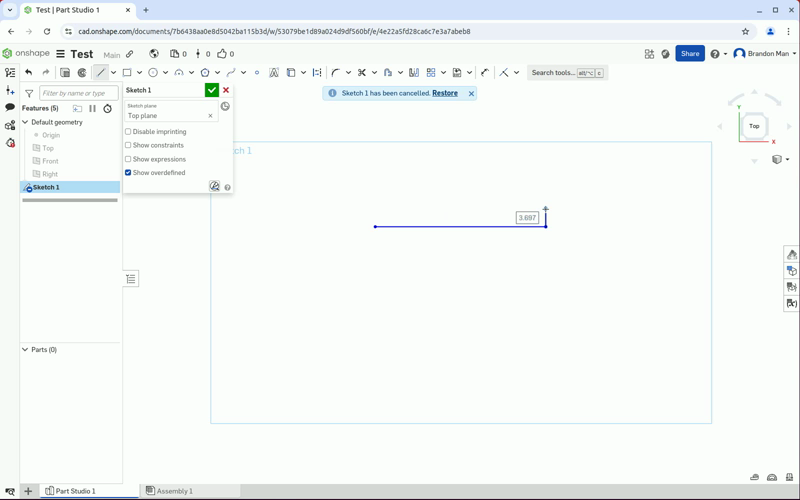
mouse_move(375, 208)
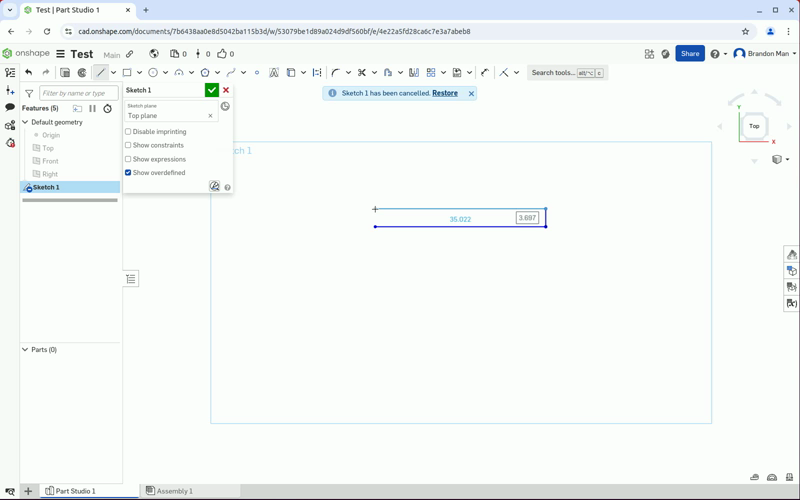
click(375, 208)
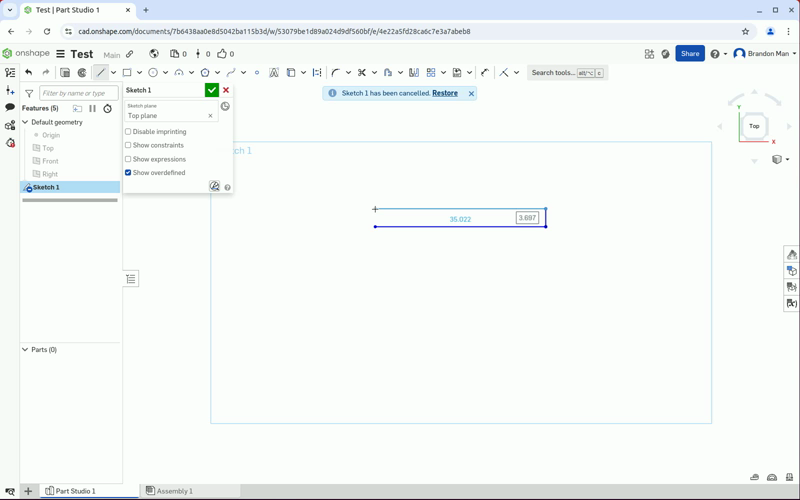
key_up(shift)
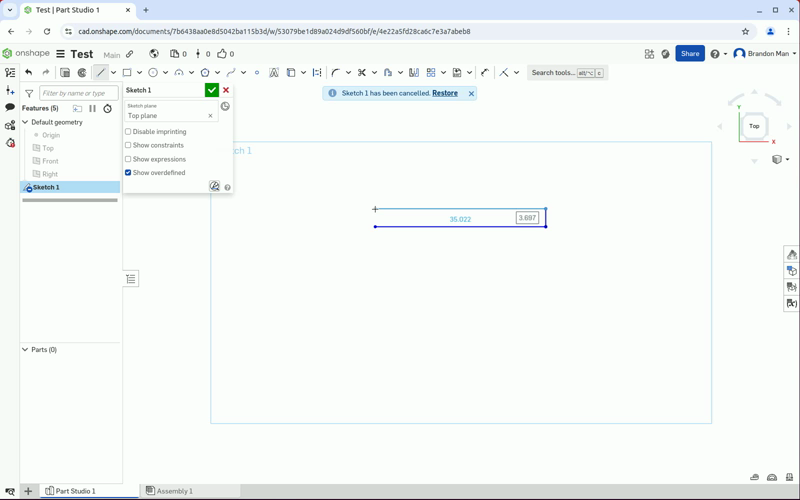
mouse_move(405, 208)
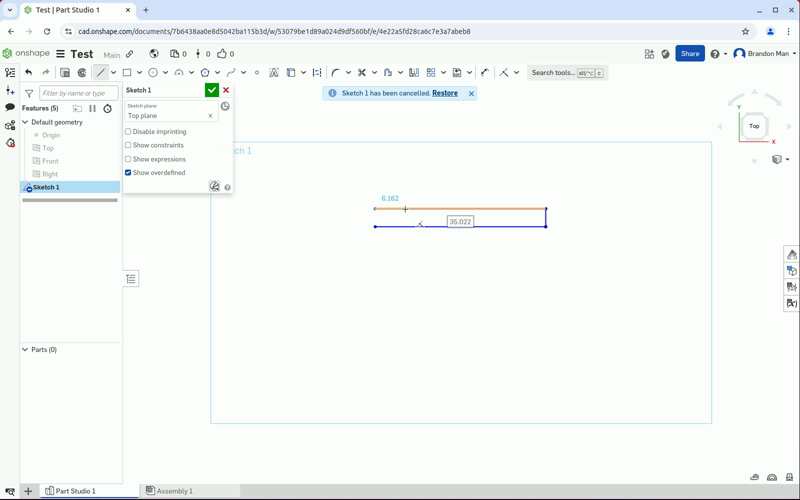
key_down(shift)
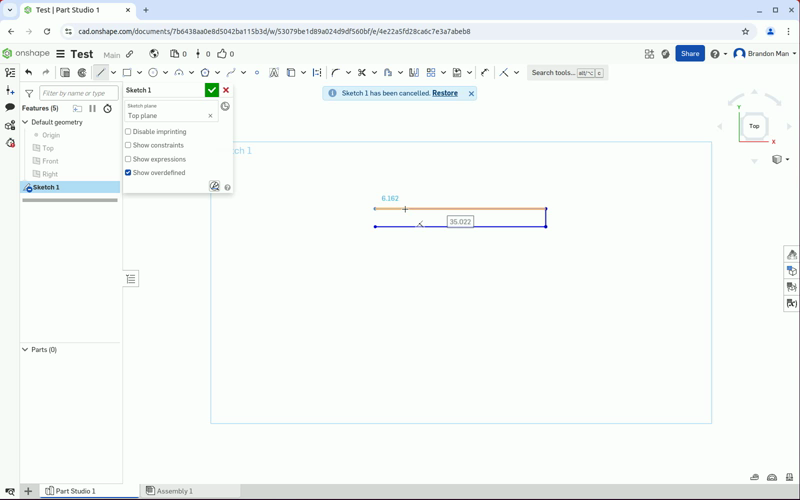
mouse_move(375, 226)
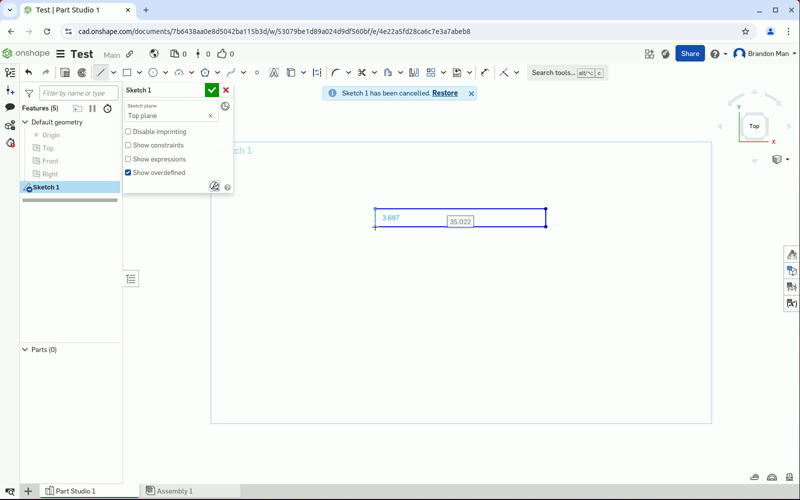
key_up(shift)
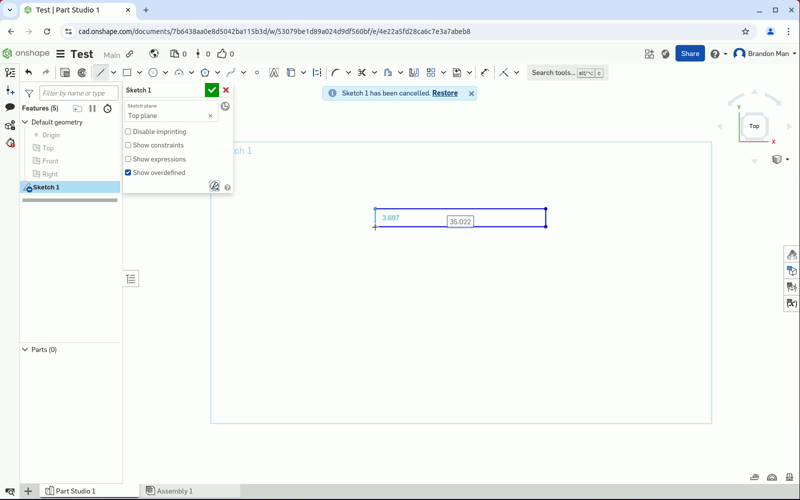
click(375, 226)
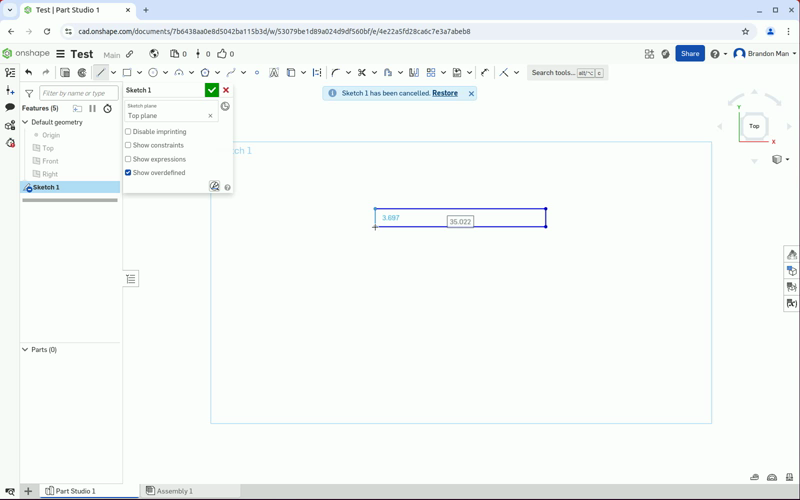
key(esc)
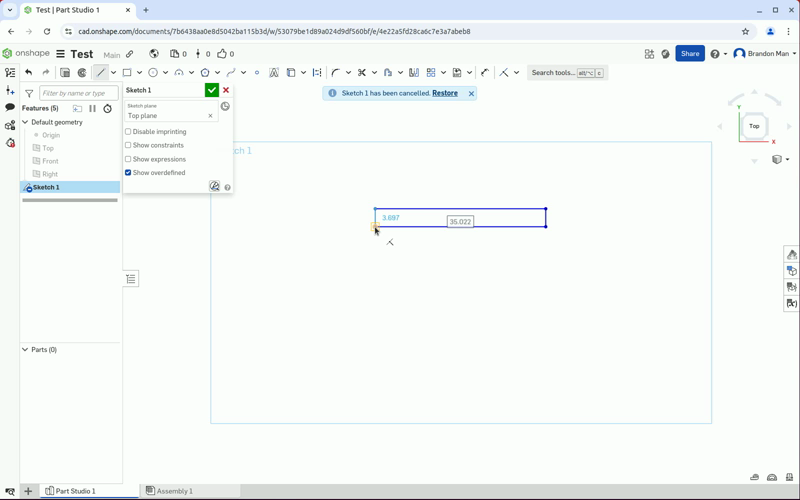
mouse_move(452, 213)
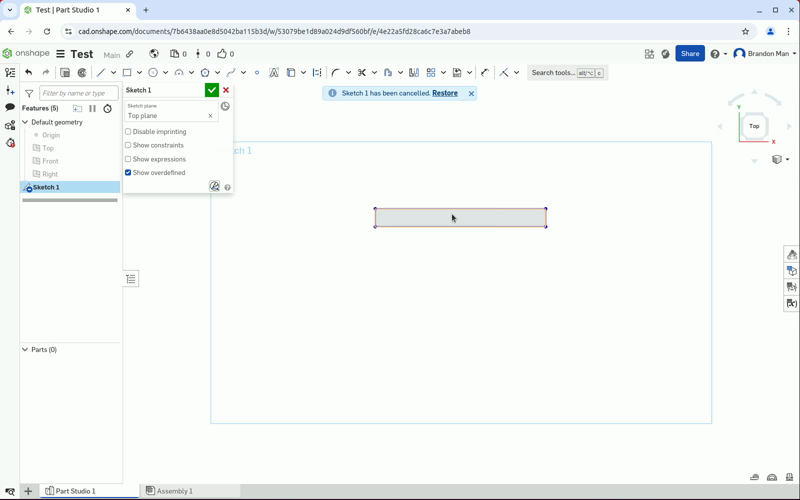
click(452, 213)
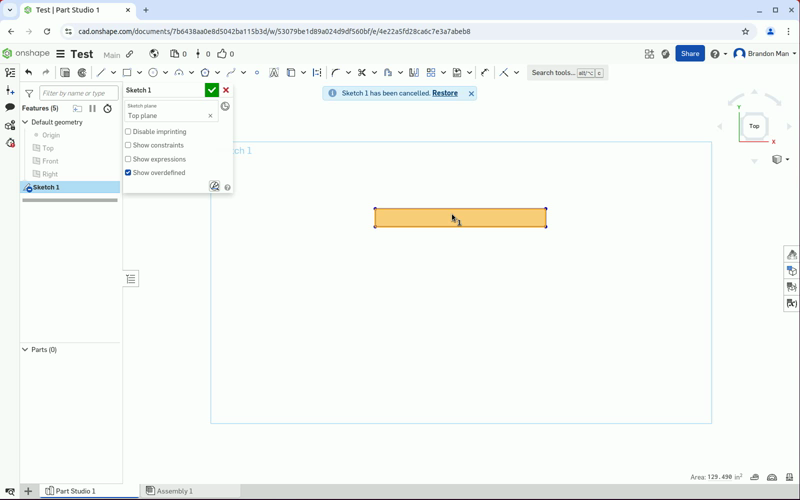
mouse_move(73, 352)
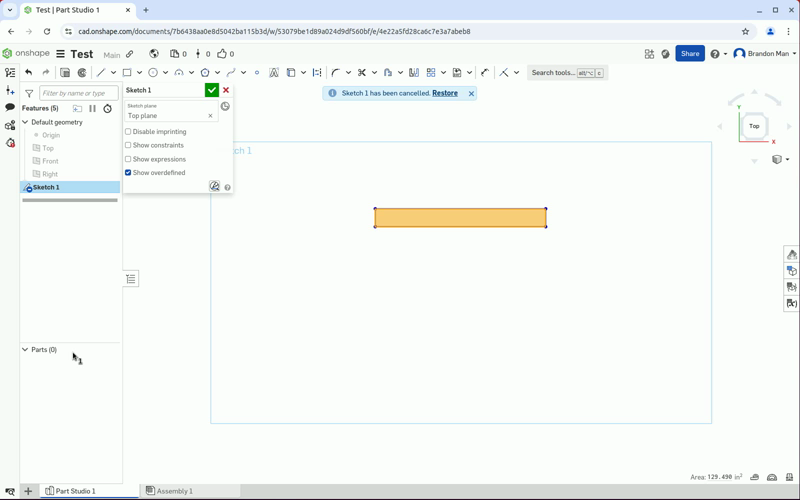
key(shift+y)
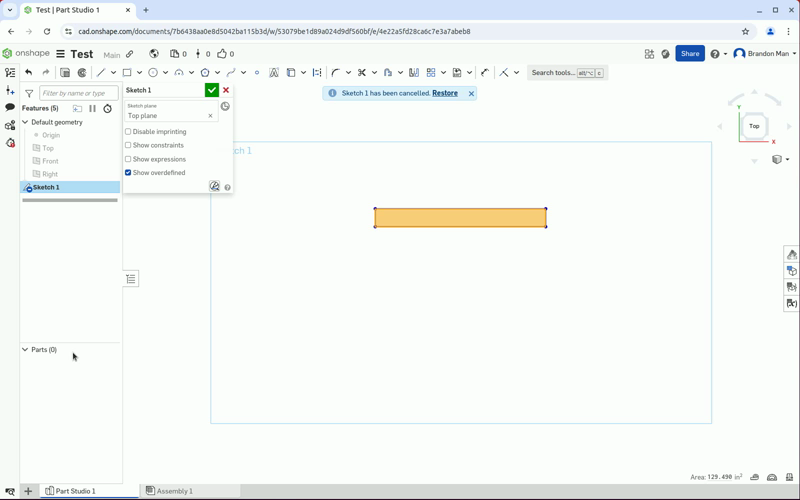
key(shift+e)
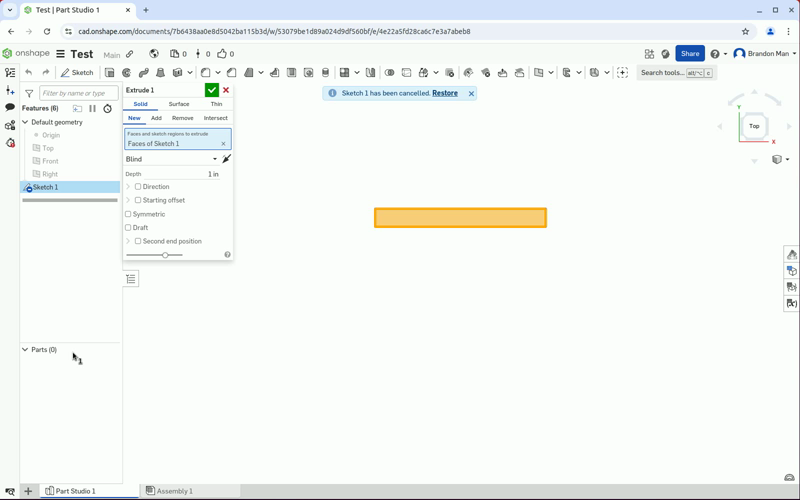
mouse_move(143, 106)
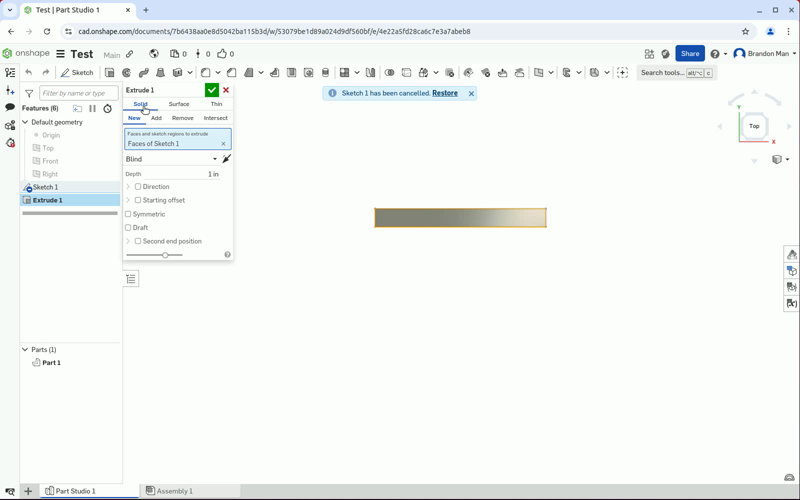
click(143, 106)
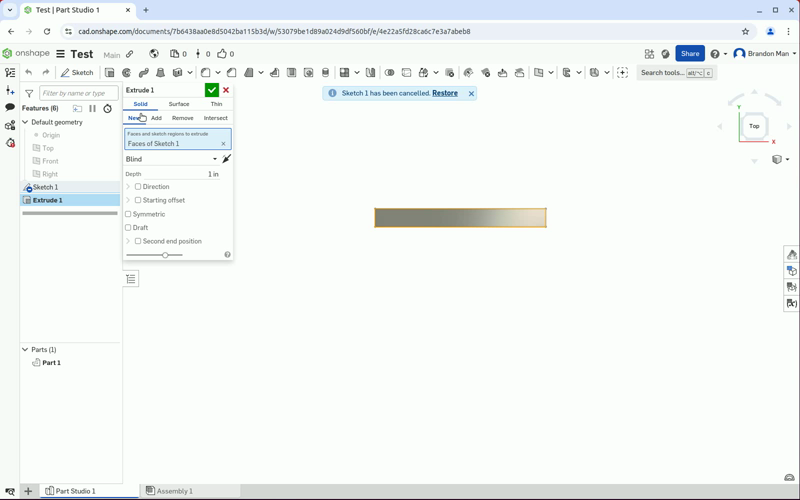
mouse_move(137, 120)
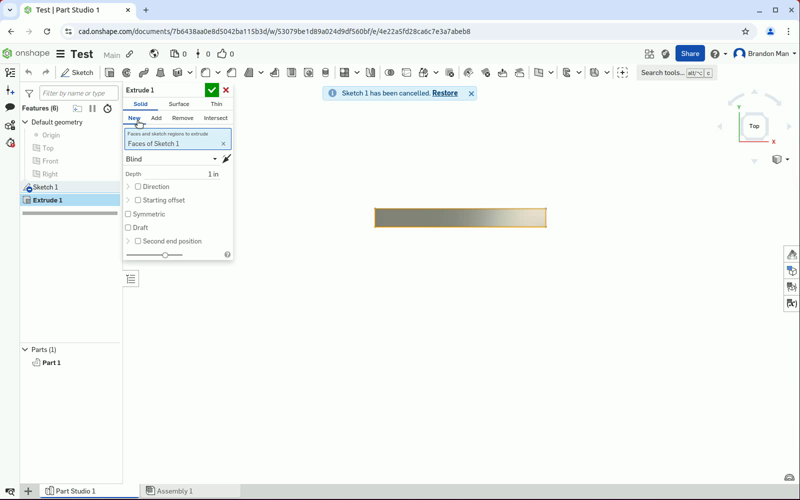
click(137, 120)
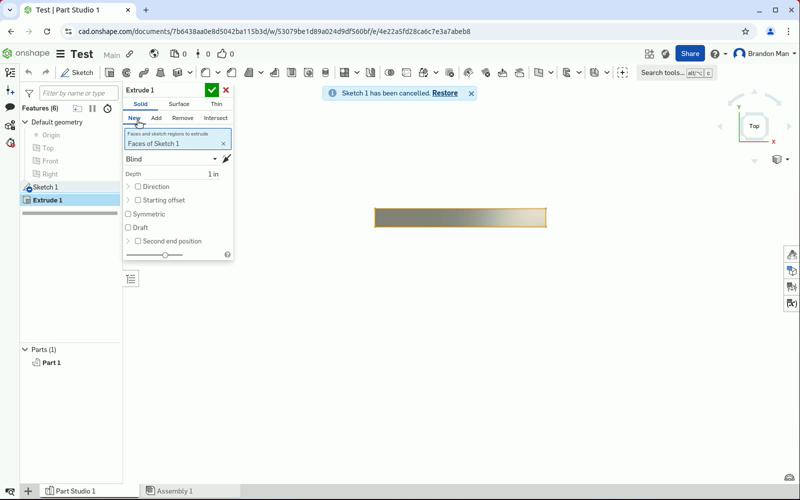
key(tab, 4)
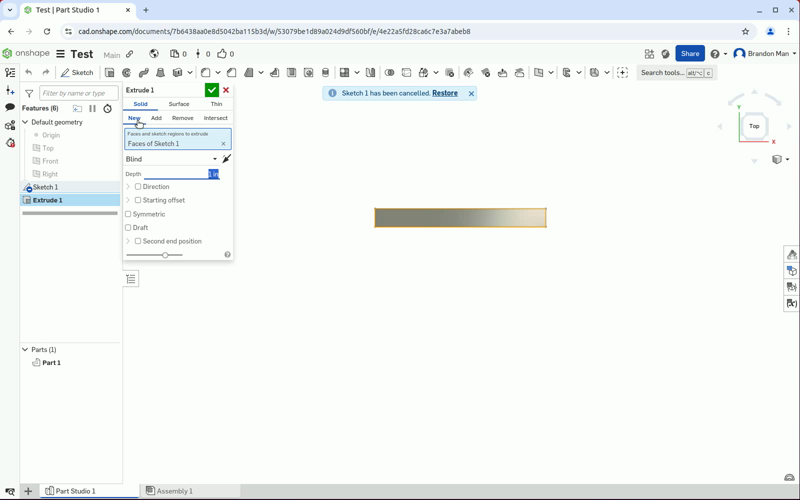
text(0.963)
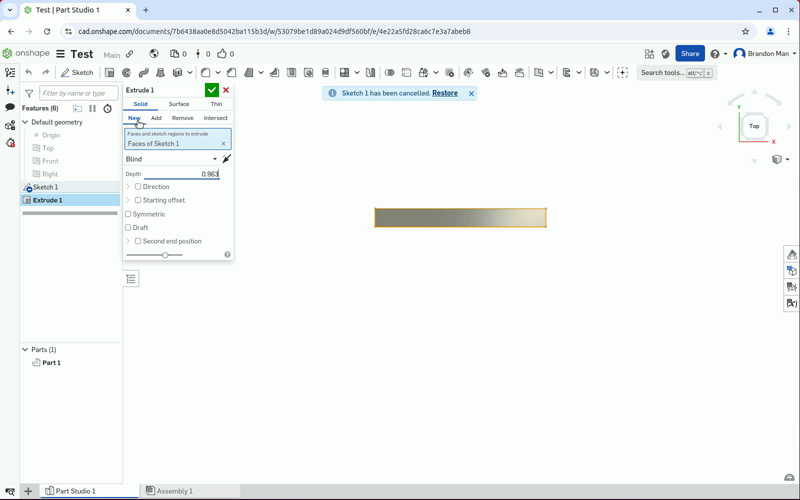
key(enter)
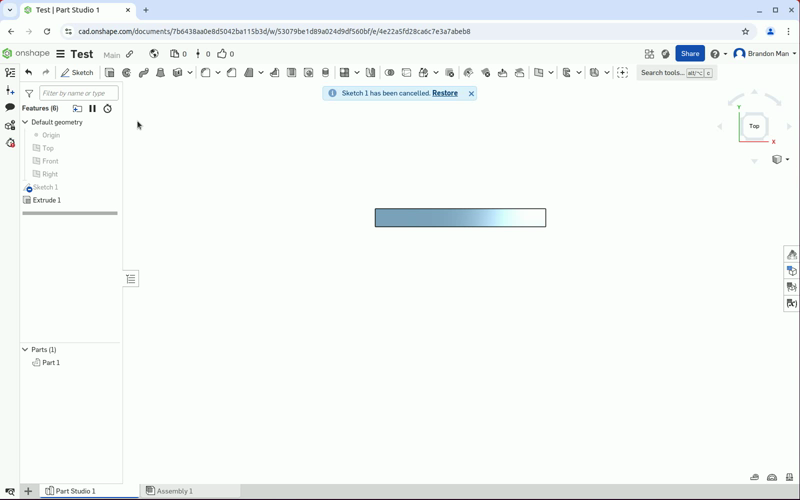
key(shift+h)
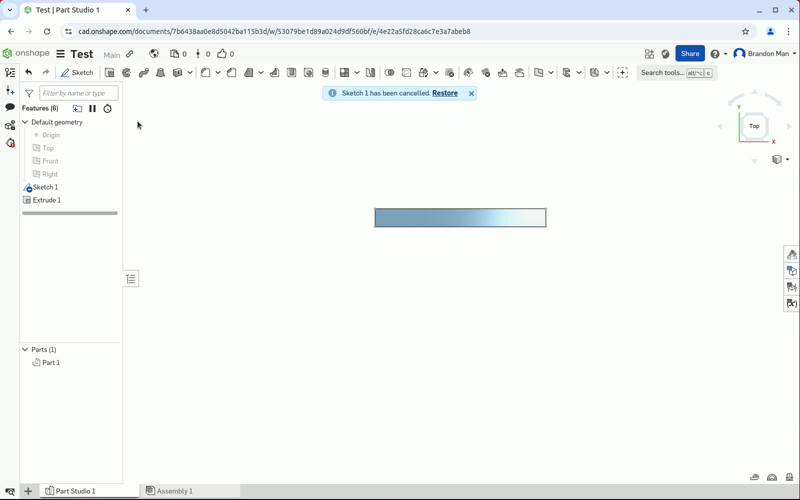
key(shift+h)
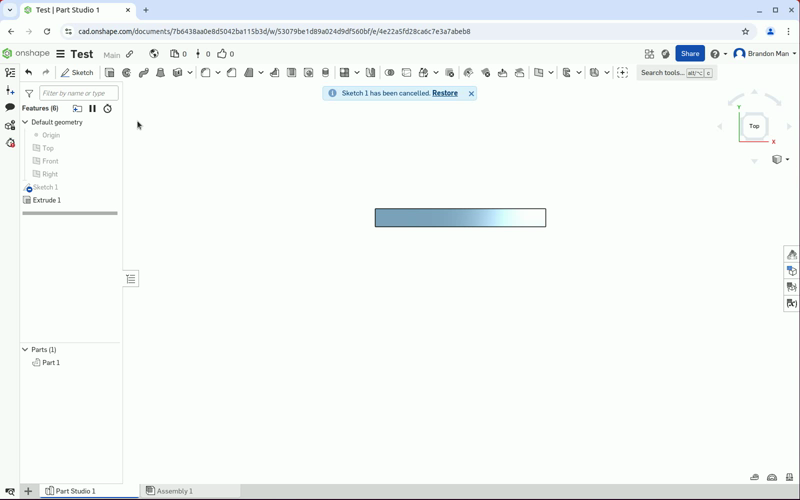
mouse_move(73, 189)
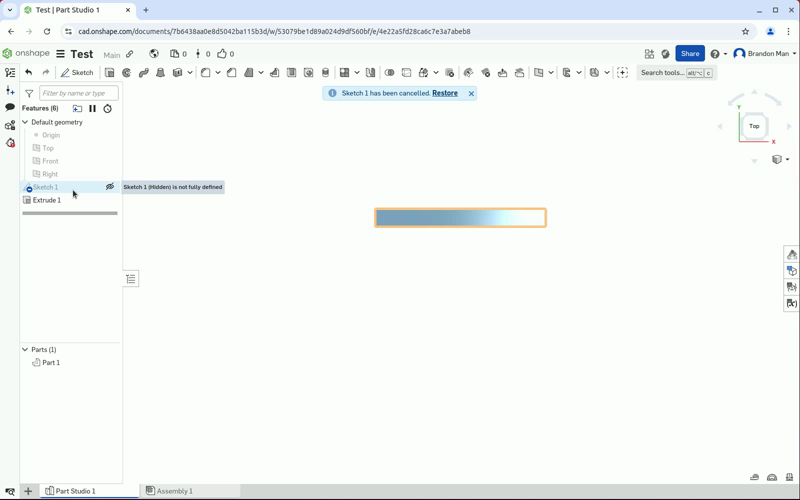
click(73, 189)
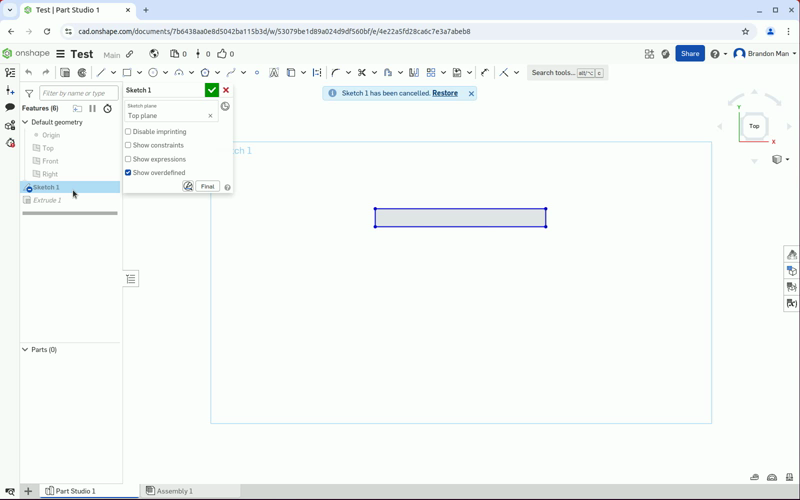
mouse_move(229, 92)
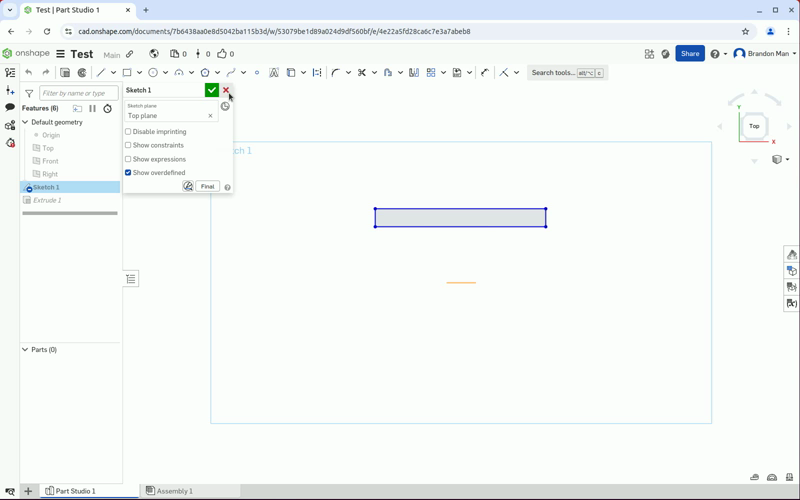
click(229, 92)
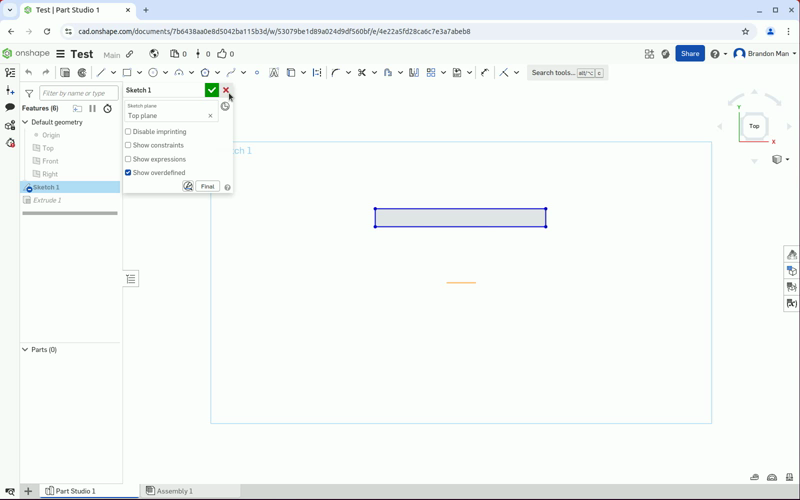
key(shift+s)
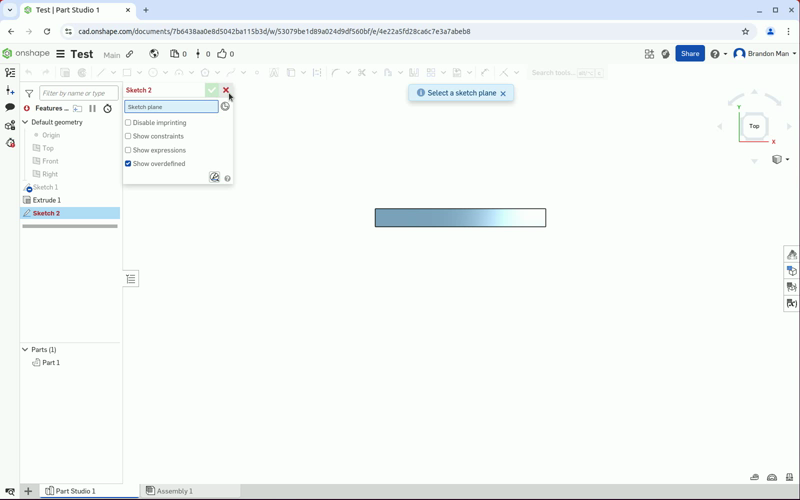
mouse_move(73, 150)
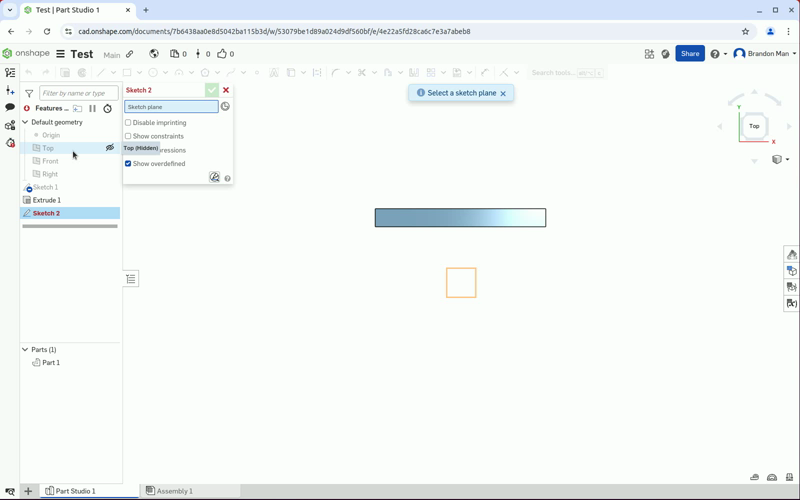
click(73, 150)
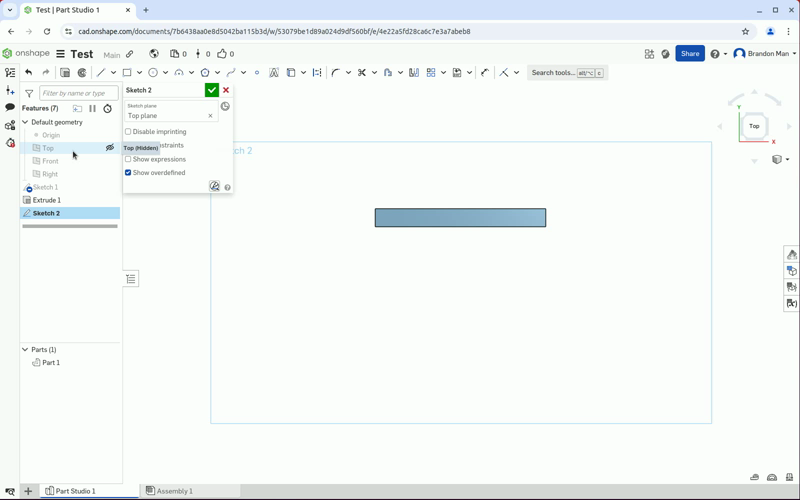
mouse_move(73, 352)
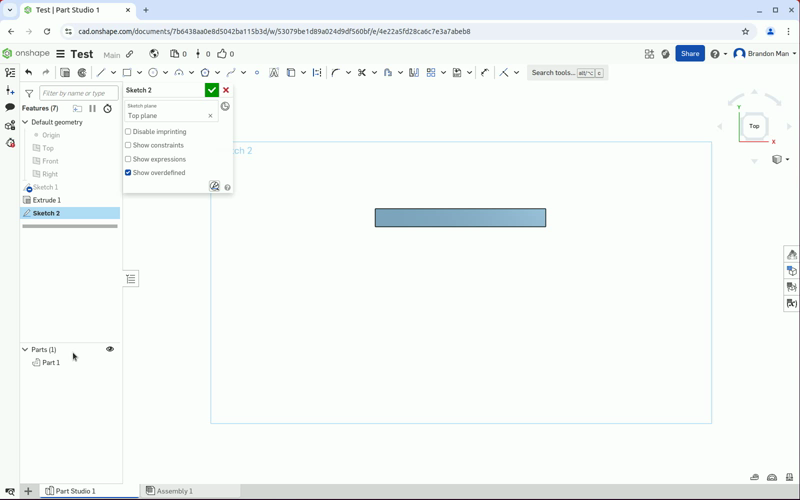
key(y)
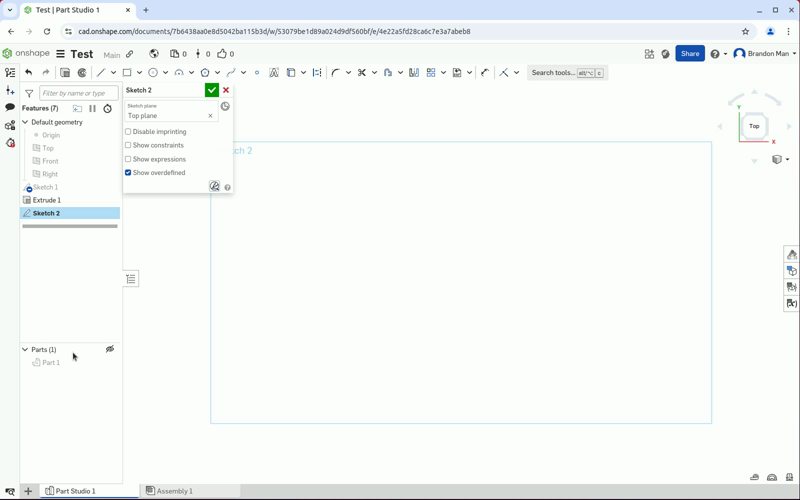
key(l)
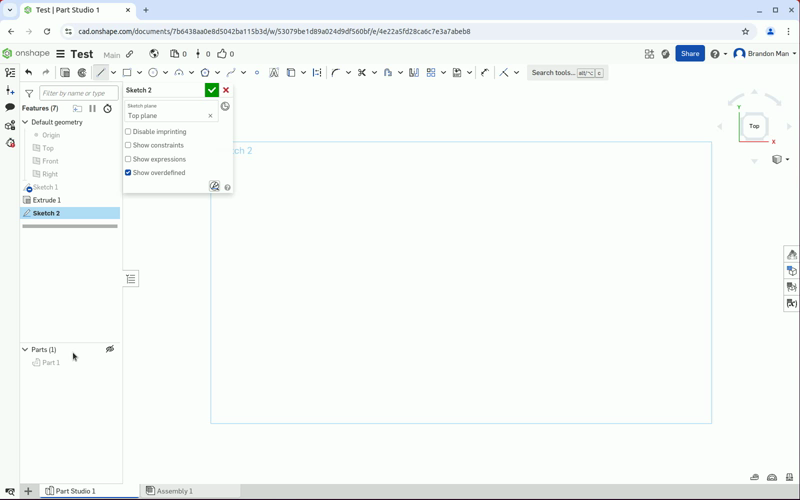
key_down(shift)
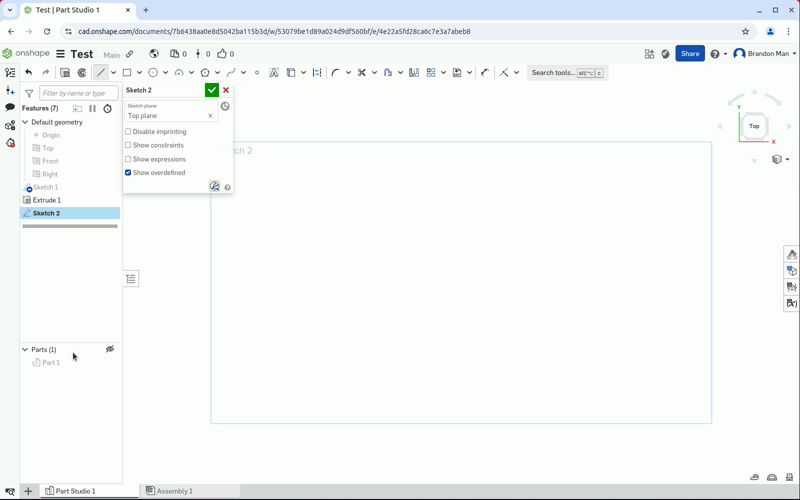
mouse_move(375, 357)
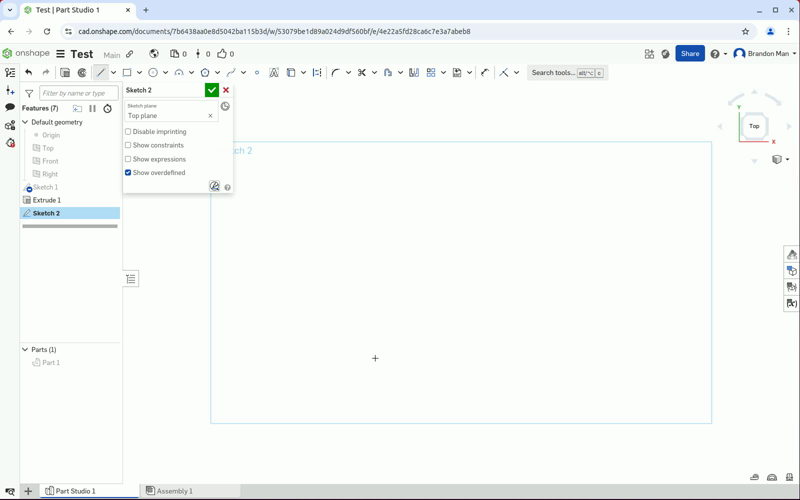
click(375, 357)
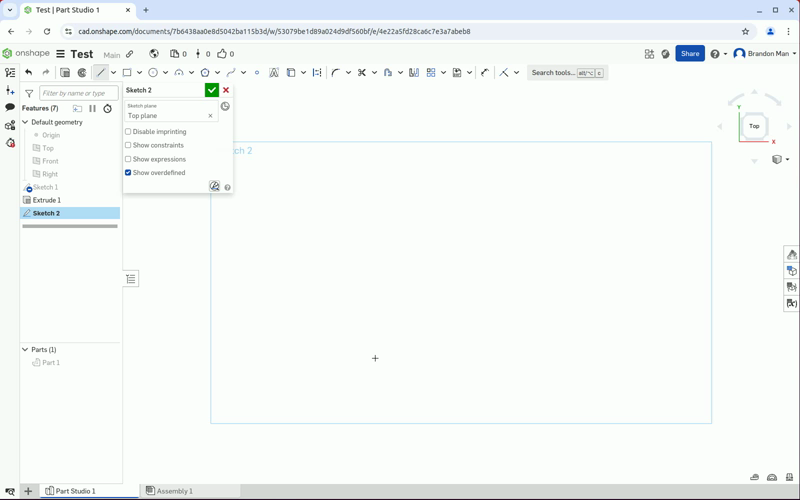
key_up(shift)
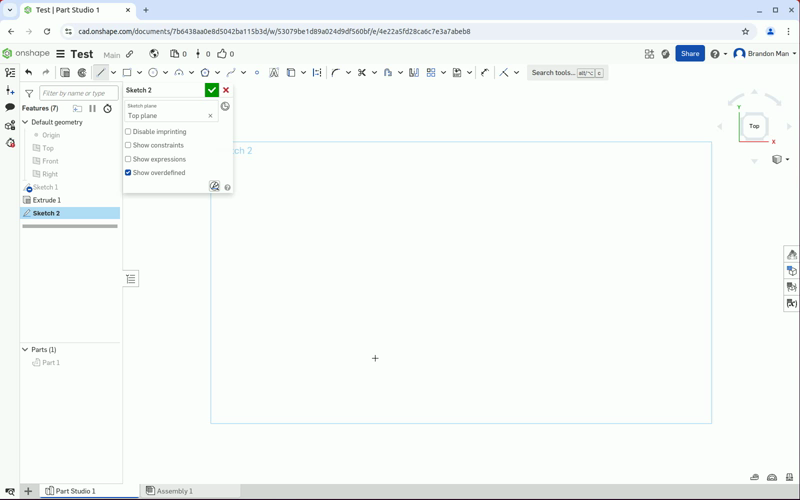
key_down(shift)
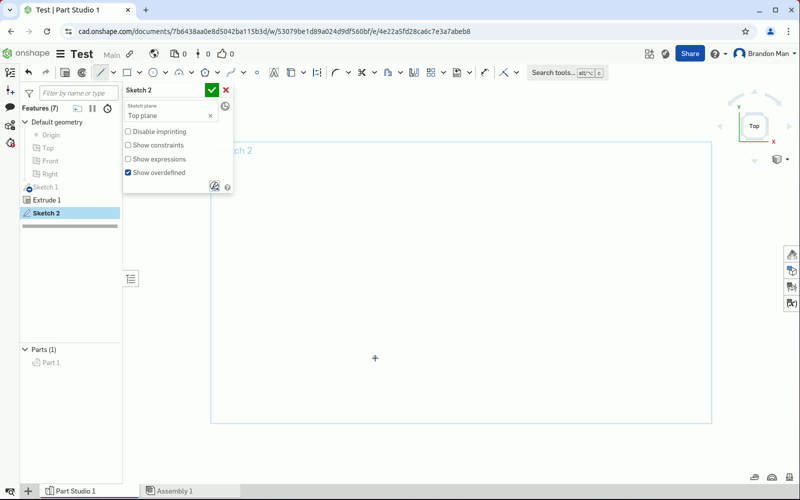
mouse_move(545, 357)
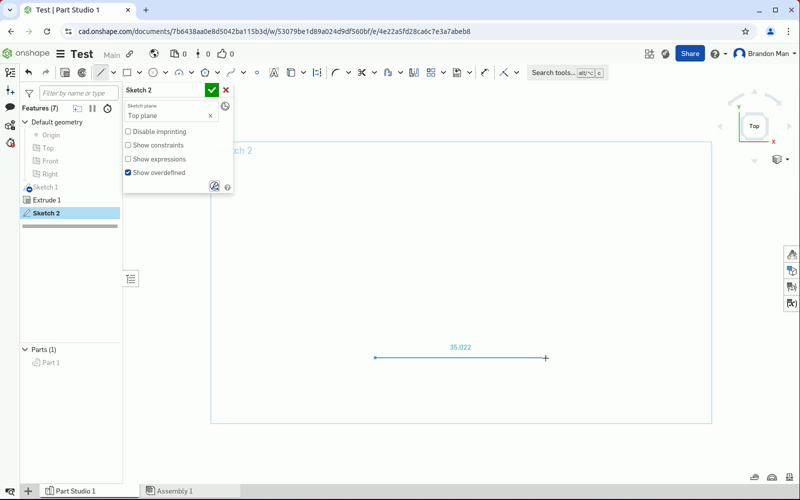
click(545, 357)
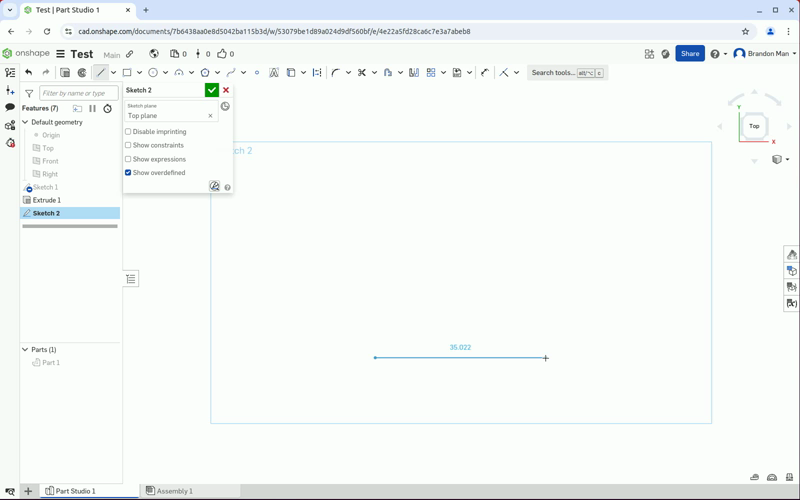
key_up(shift)
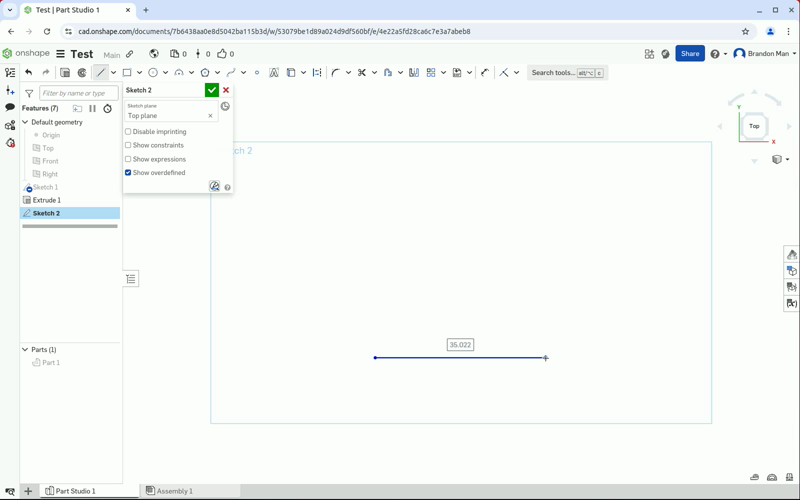
key_down(shift)
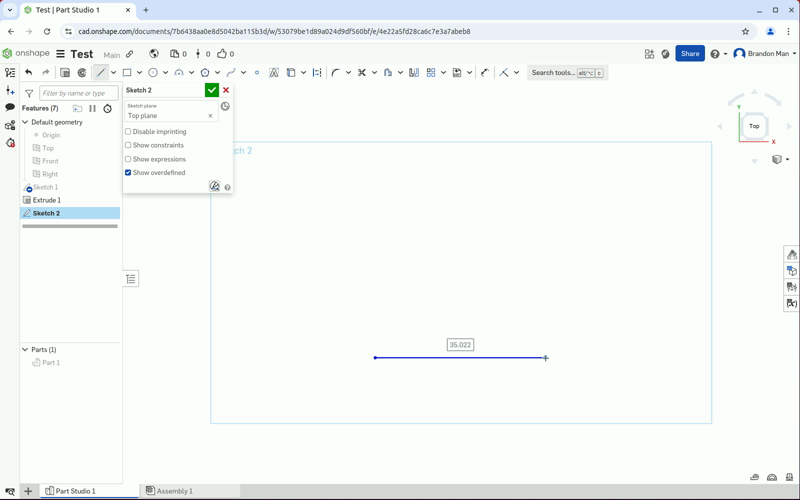
mouse_move(575, 357)
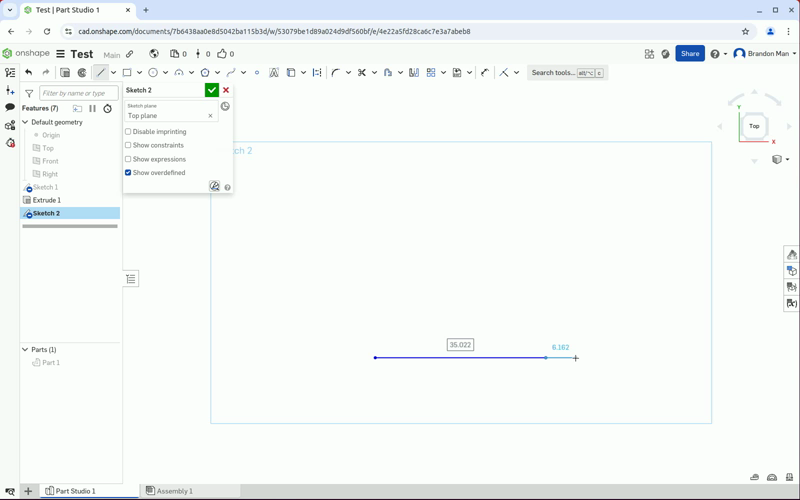
mouse_move(545, 339)
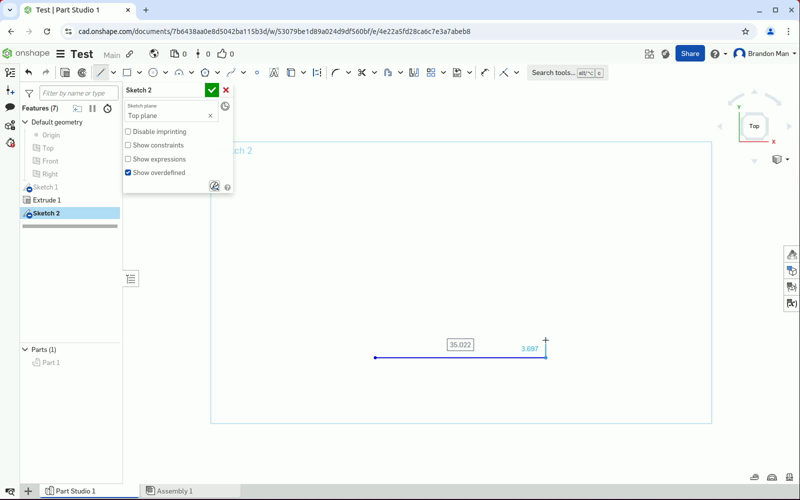
click(545, 339)
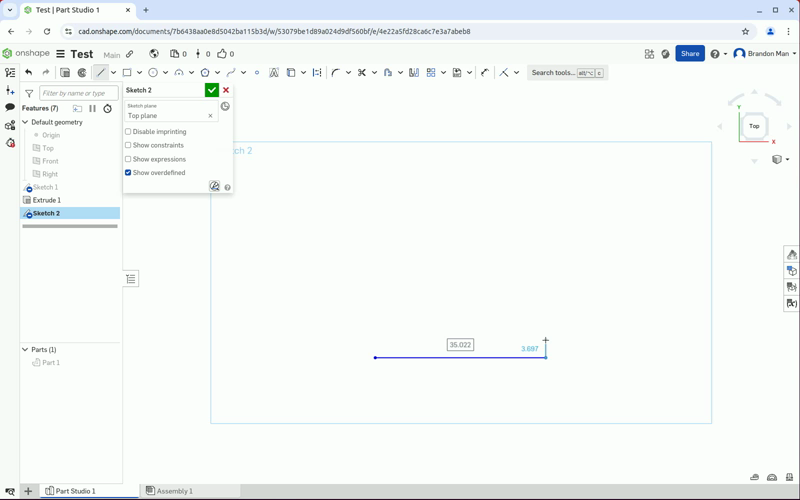
key_up(shift)
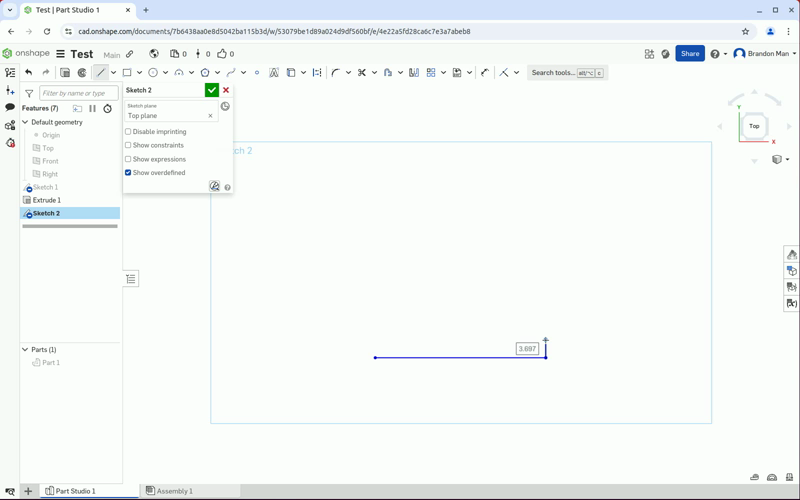
key_down(shift)
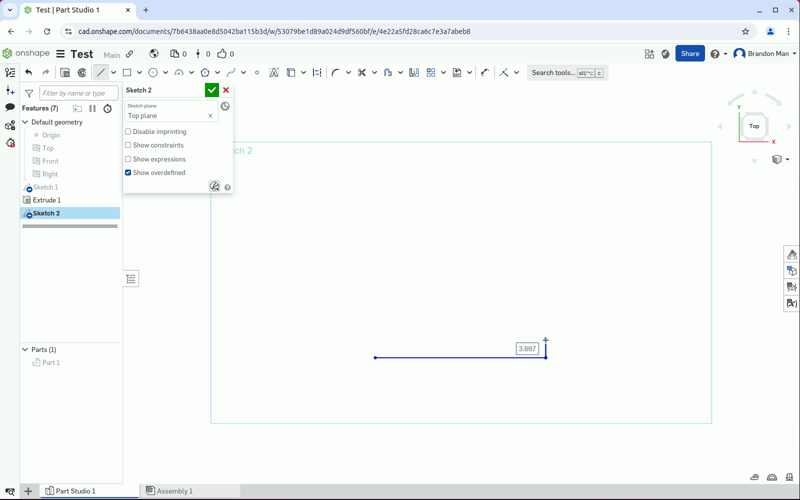
mouse_move(375, 339)
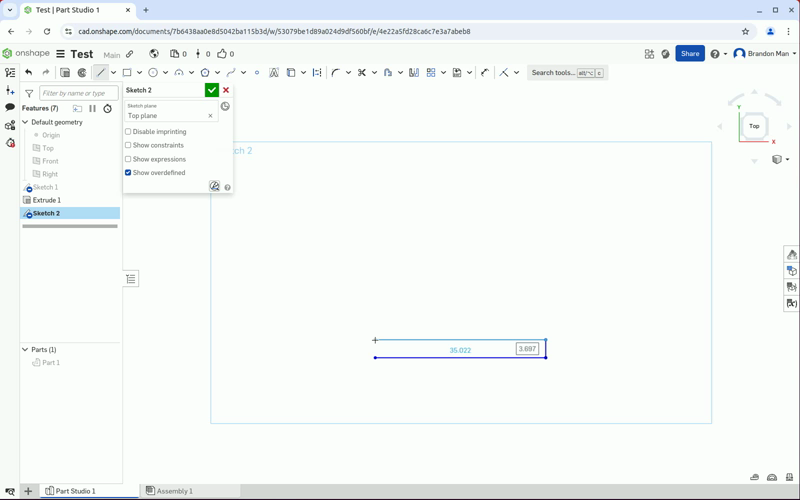
click(375, 339)
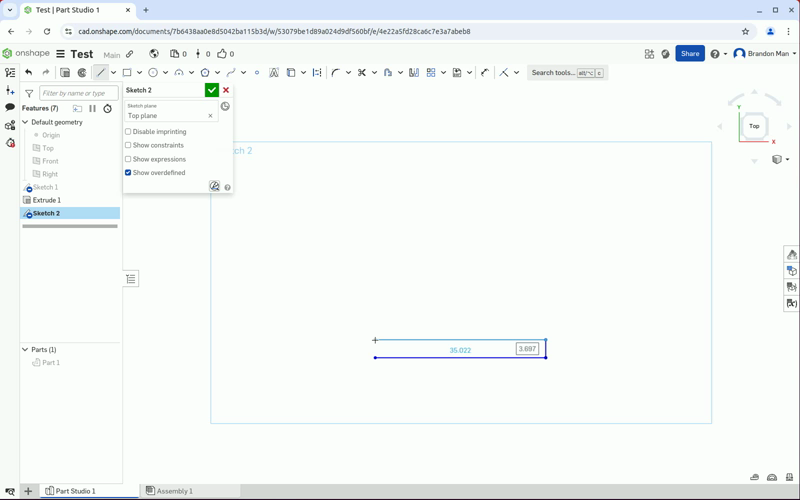
key_up(shift)
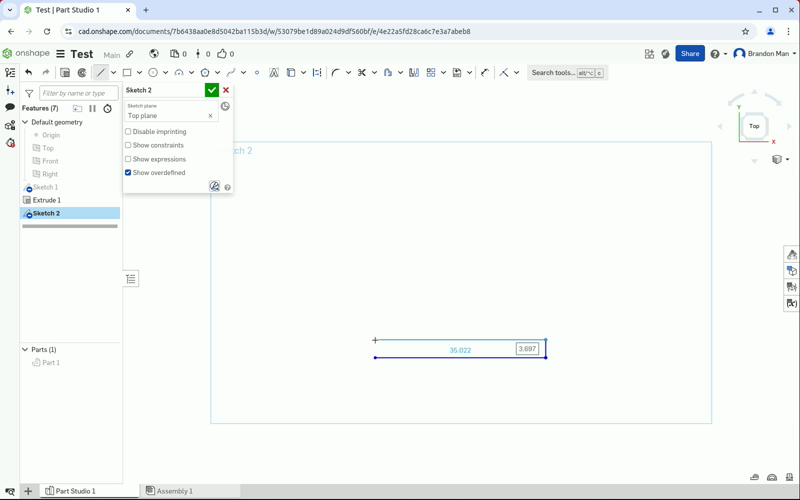
mouse_move(405, 339)
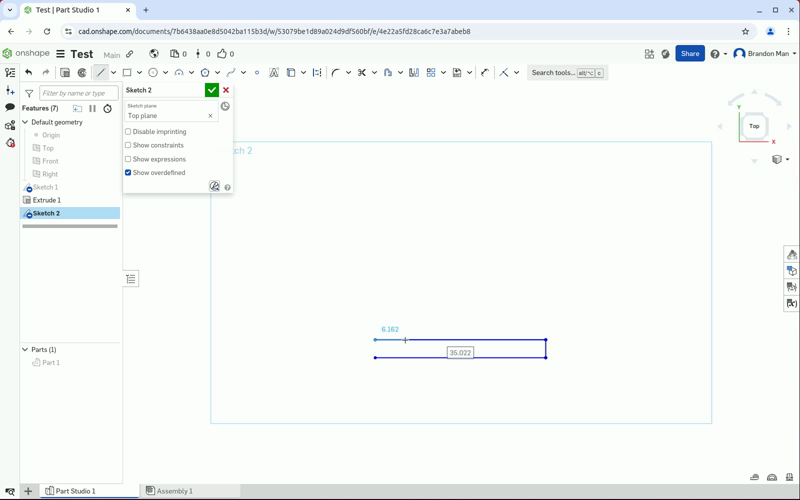
key_down(shift)
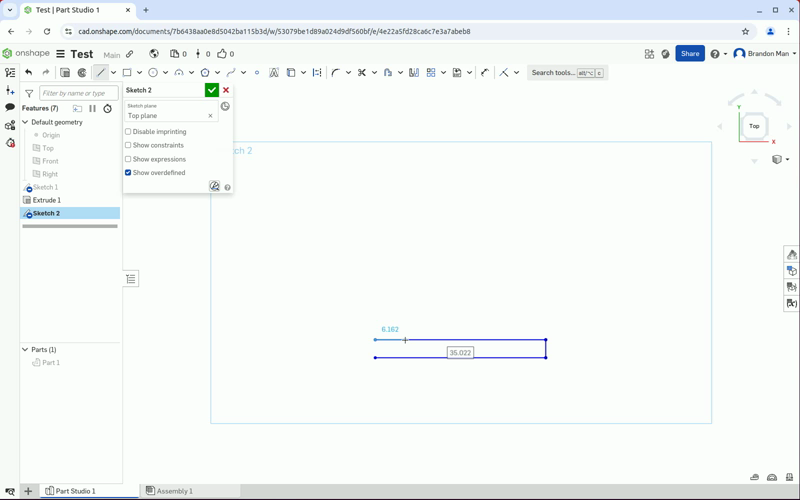
mouse_move(375, 357)
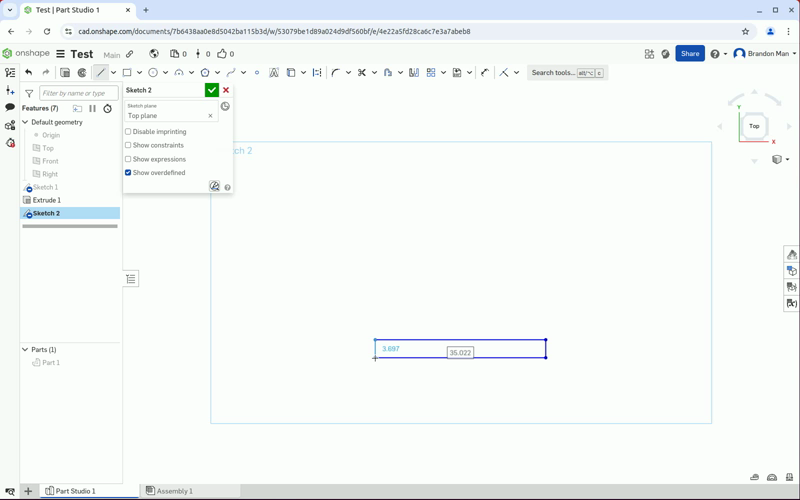
key_up(shift)
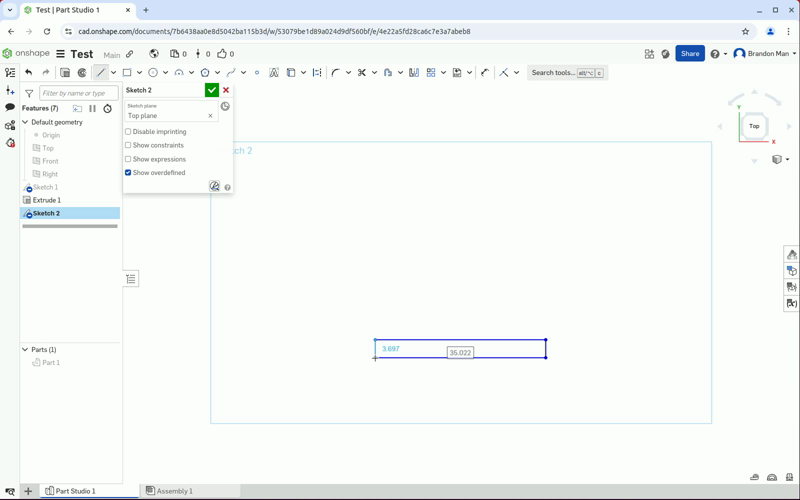
click(375, 357)
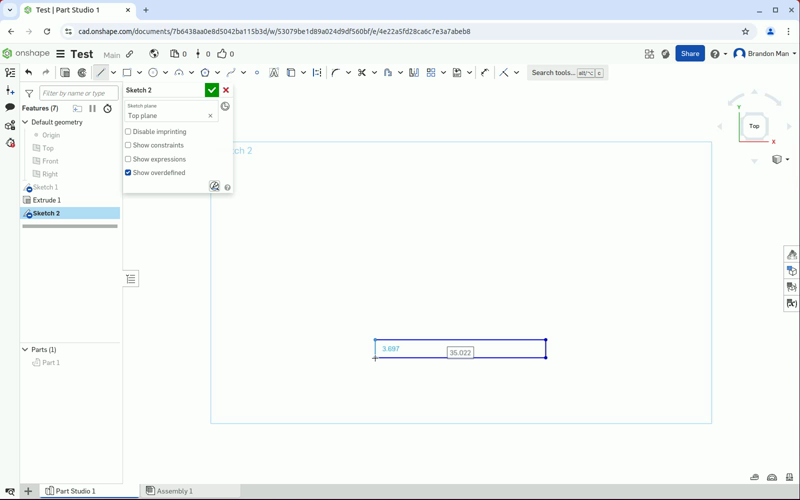
key(esc)
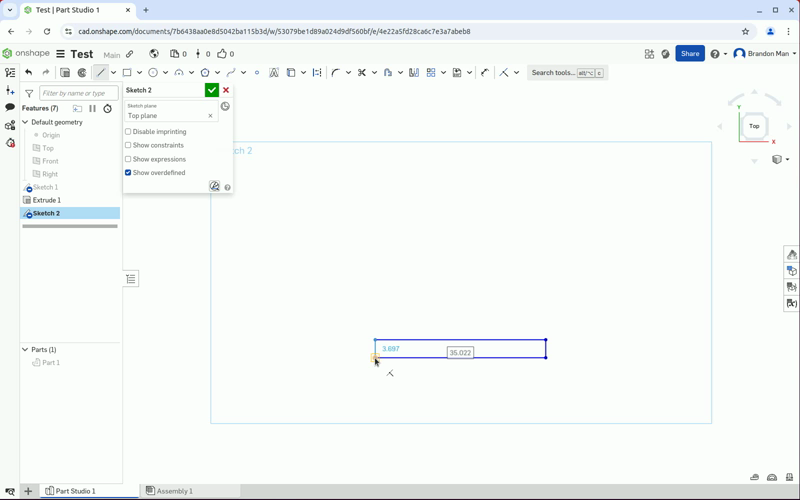
mouse_move(437, 346)
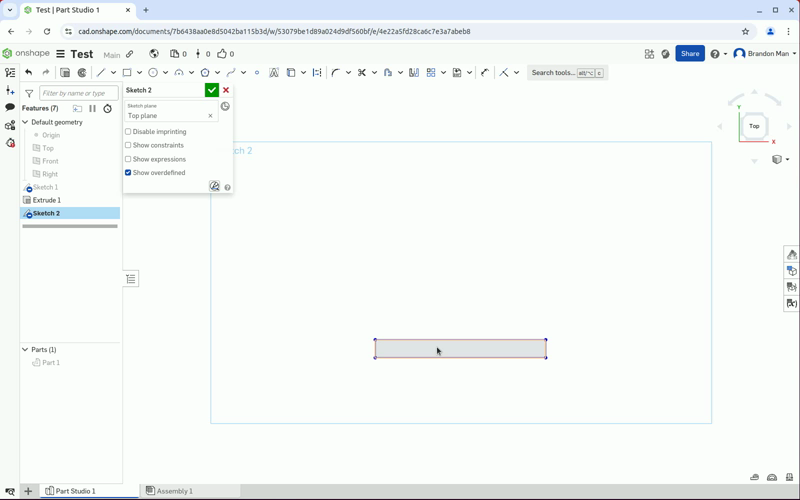
click(437, 346)
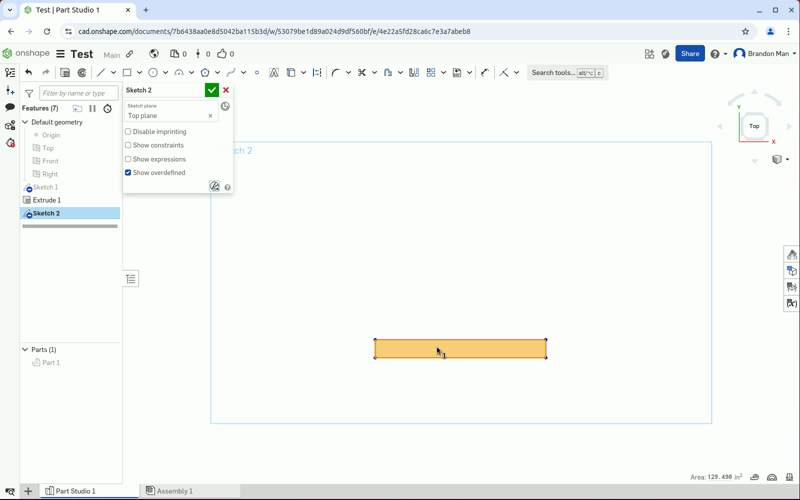
mouse_move(73, 352)
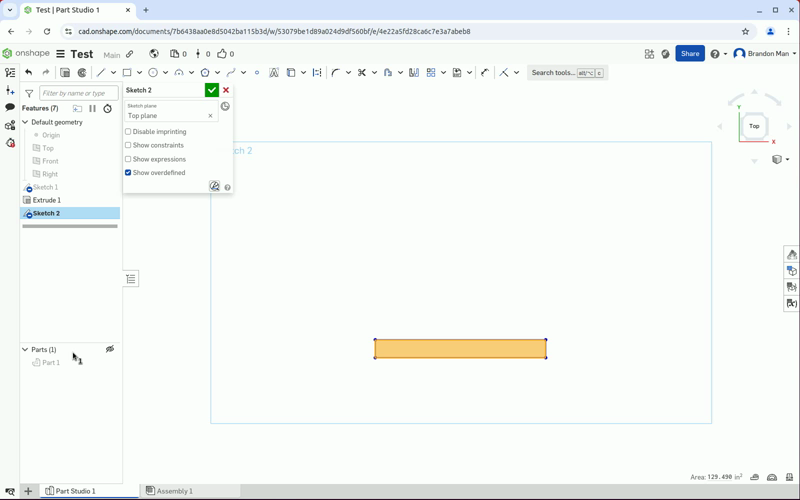
key(shift+y)
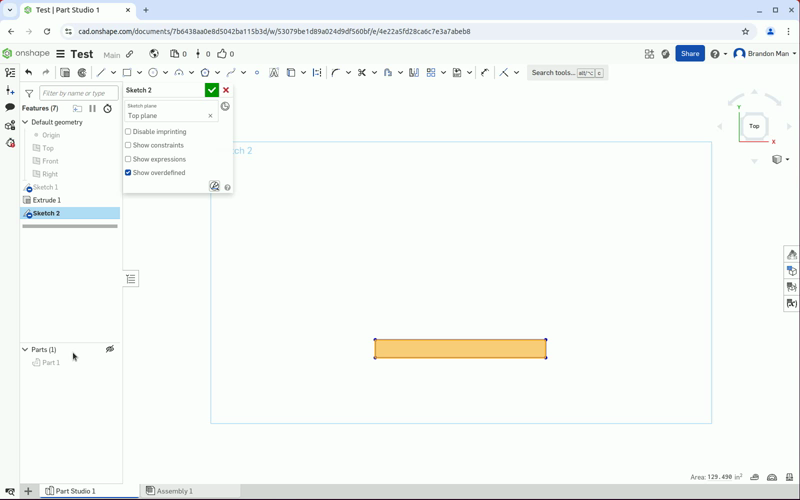
key(shift+e)
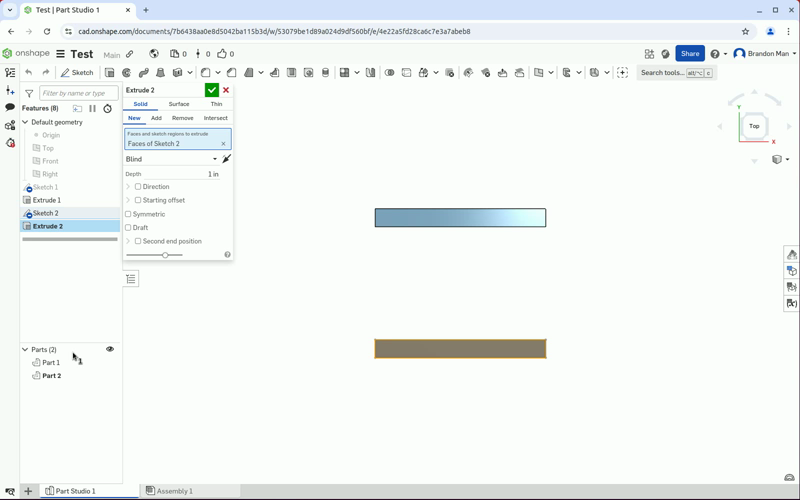
mouse_move(143, 106)
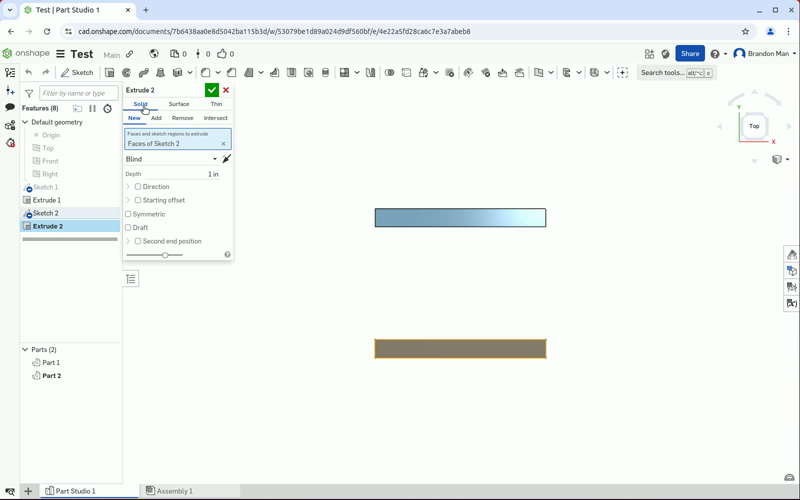
click(143, 106)
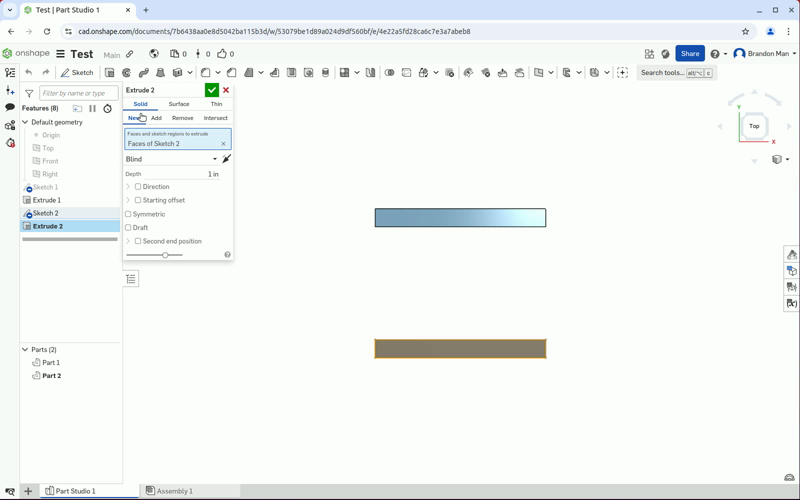
mouse_move(137, 120)
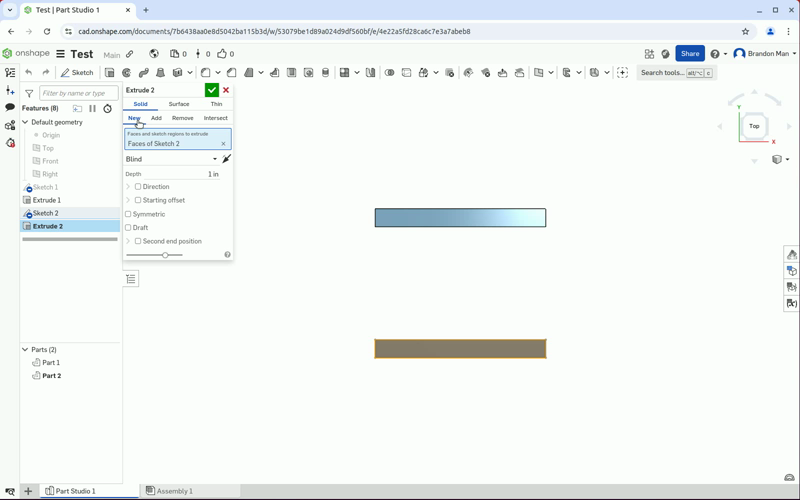
click(137, 120)
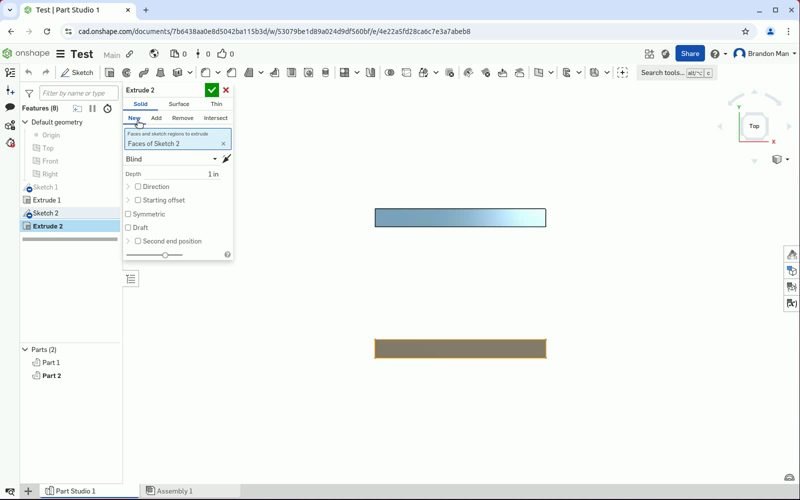
key(tab, 4)
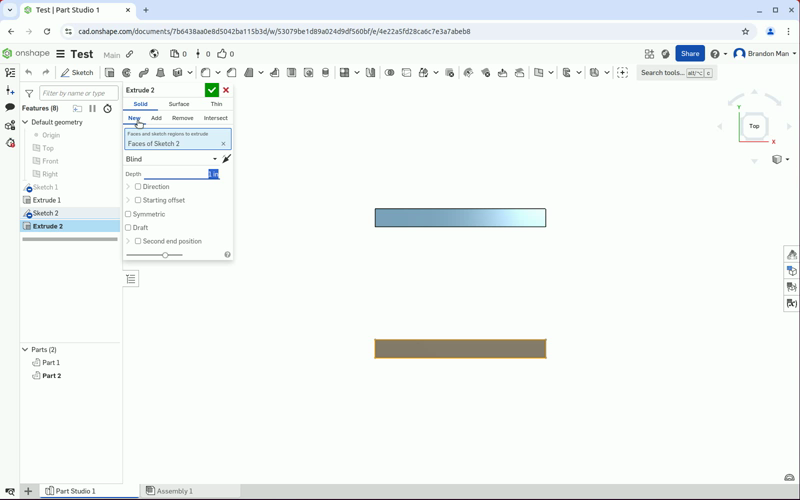
text(0.963)
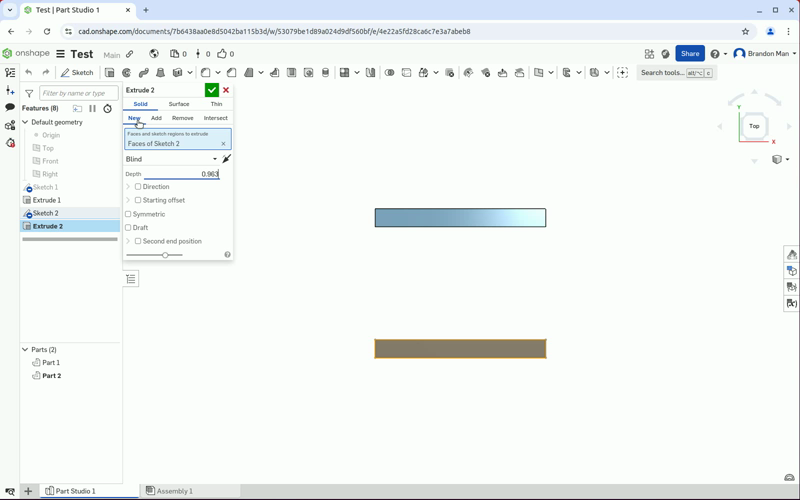
key(enter)
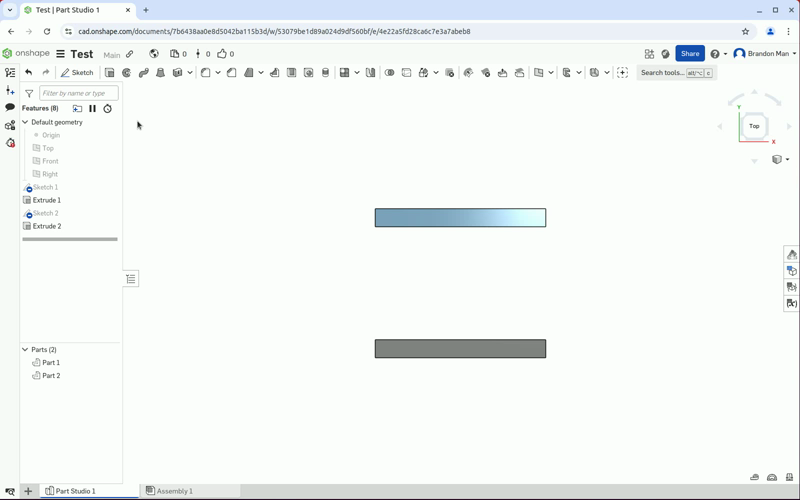
key(shift+h)
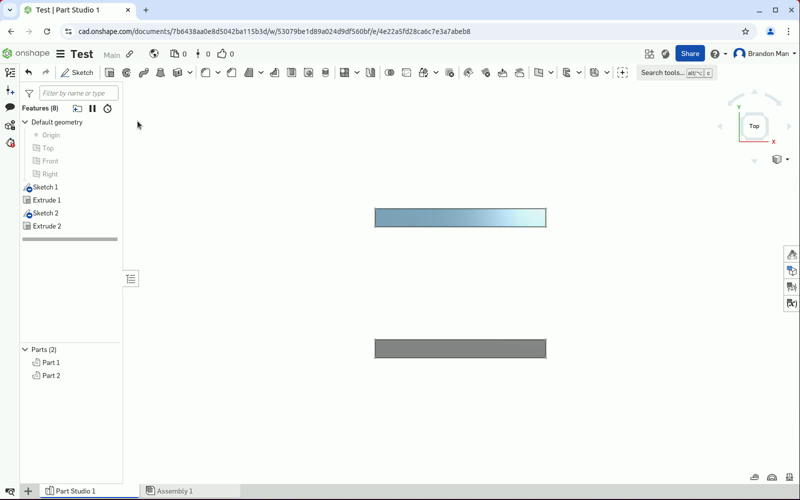
key(shift+h)
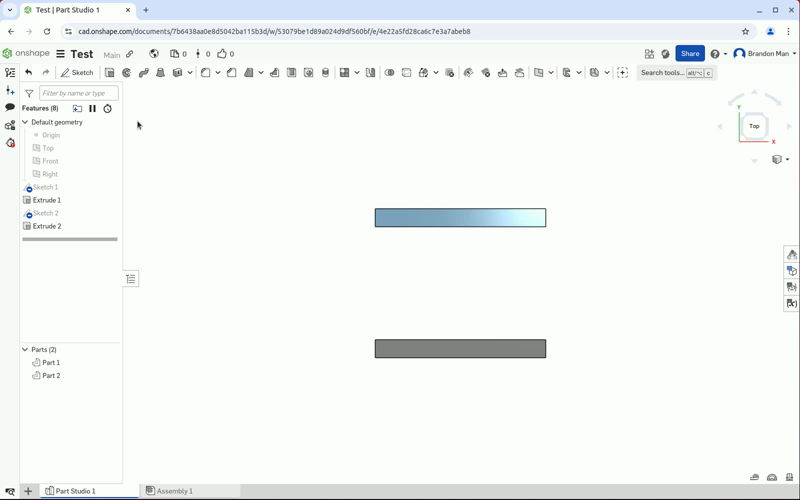
mouse_move(73, 189)
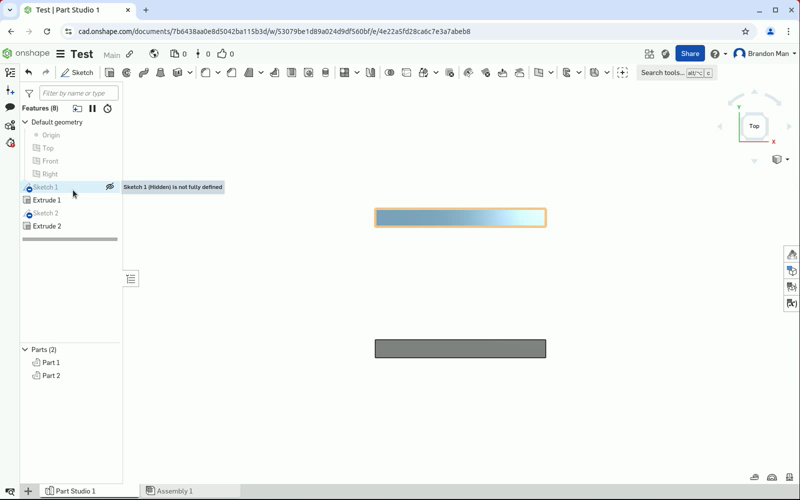
click(73, 189)
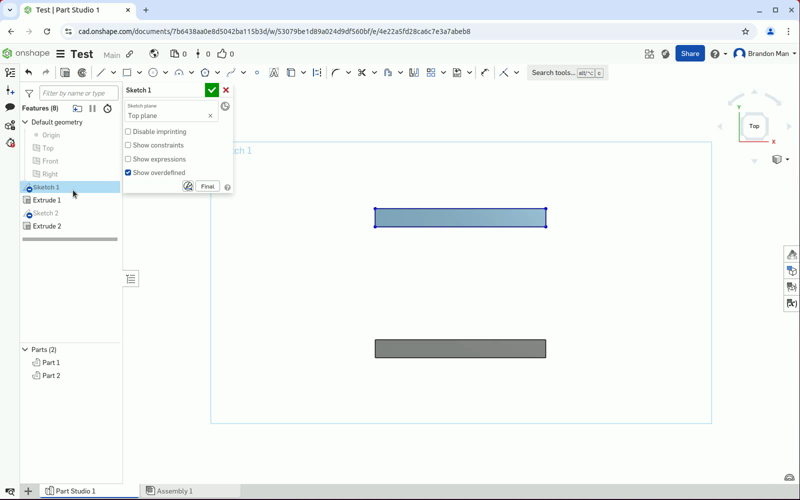
mouse_move(229, 92)
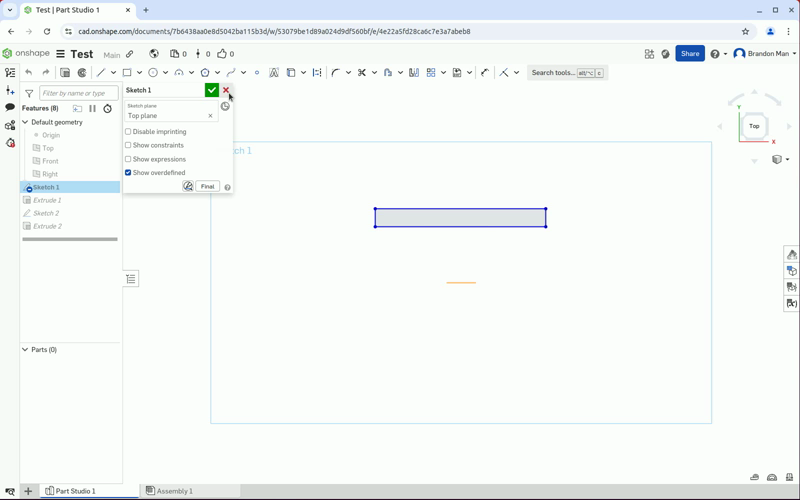
click(229, 92)
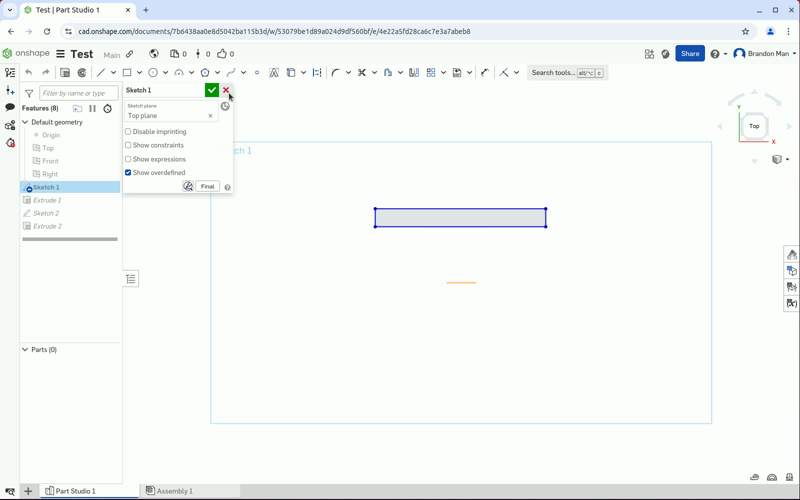
key(shift+s)
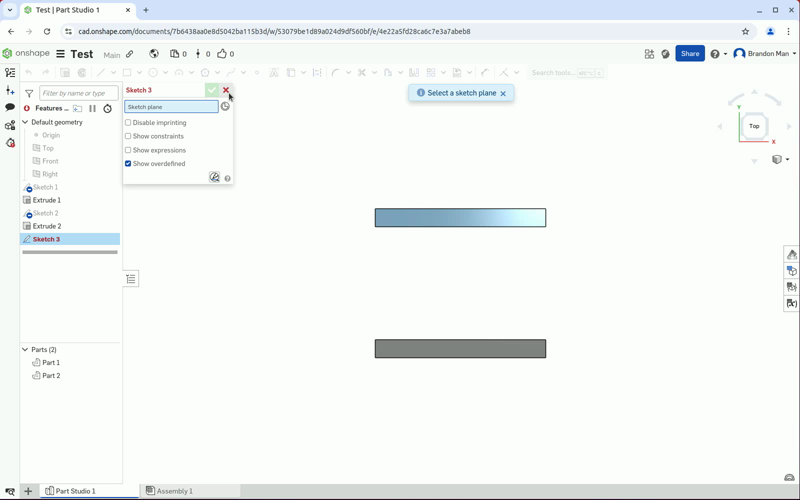
mouse_move(73, 150)
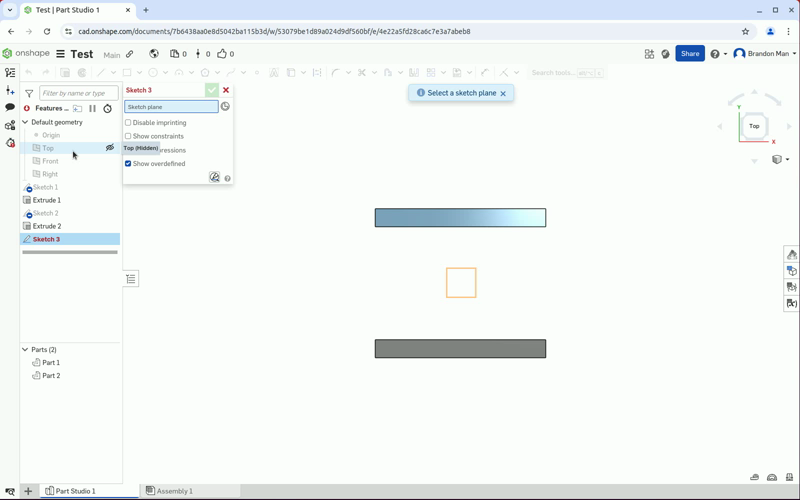
click(73, 150)
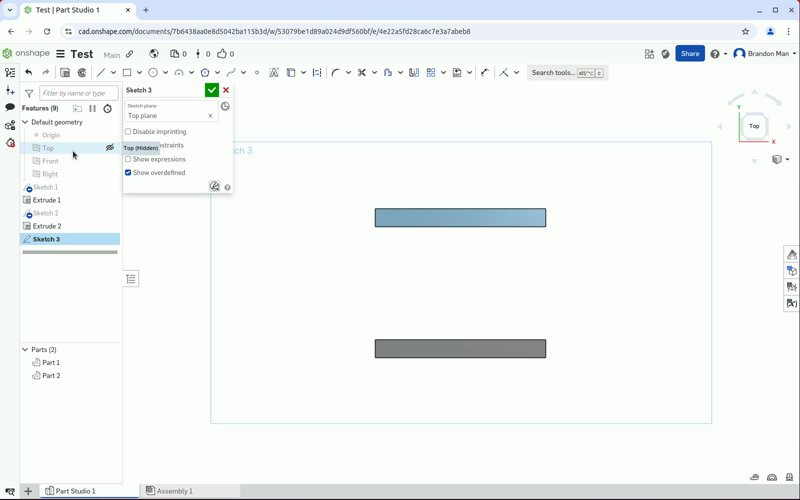
mouse_move(73, 352)
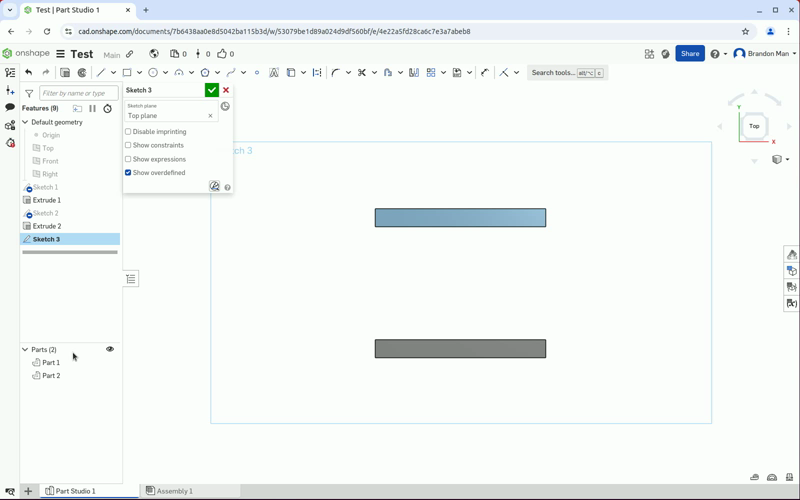
key(y)
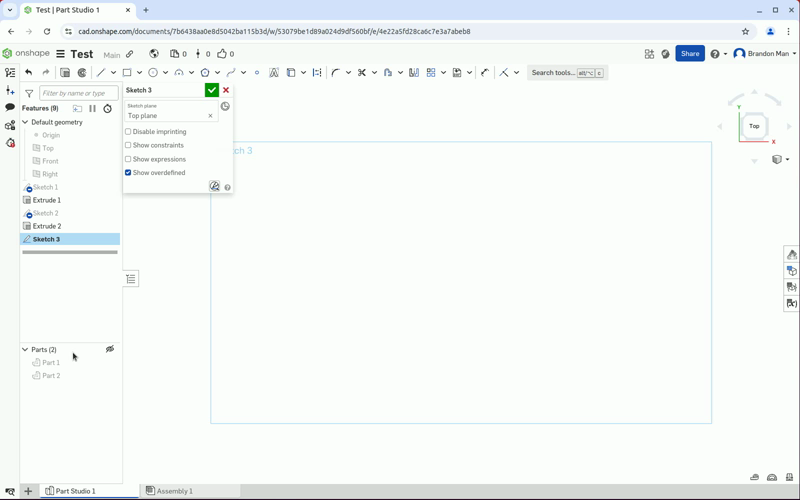
key(l)
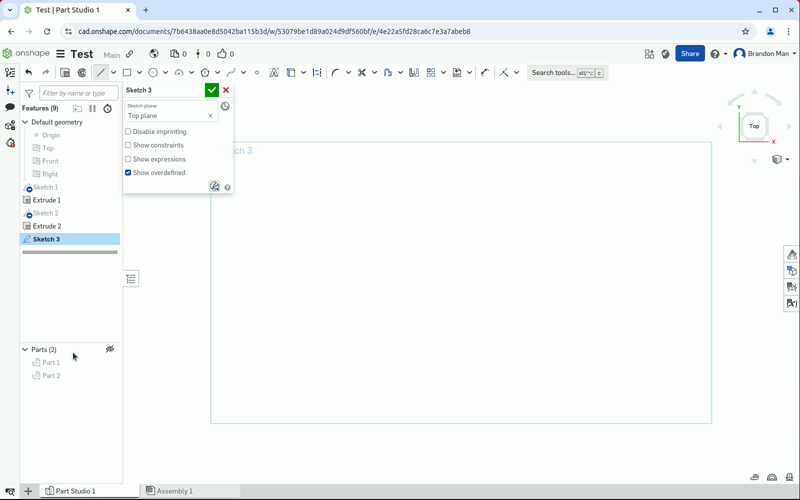
key_down(shift)
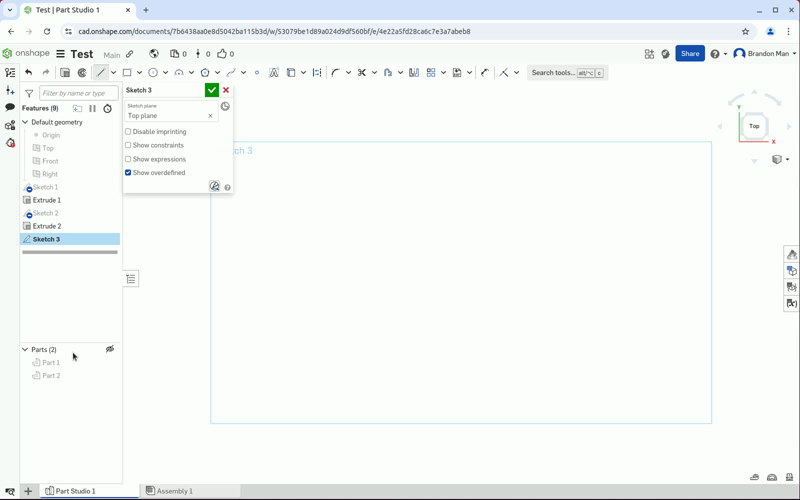
mouse_move(546, 357)
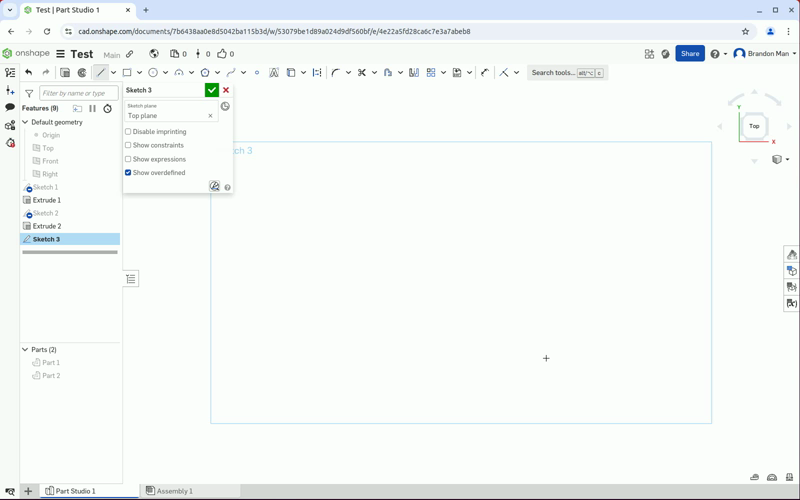
click(546, 357)
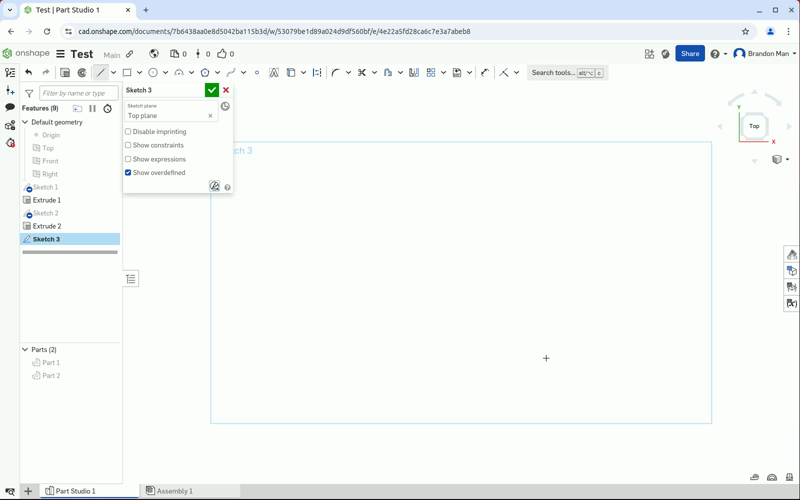
key_up(shift)
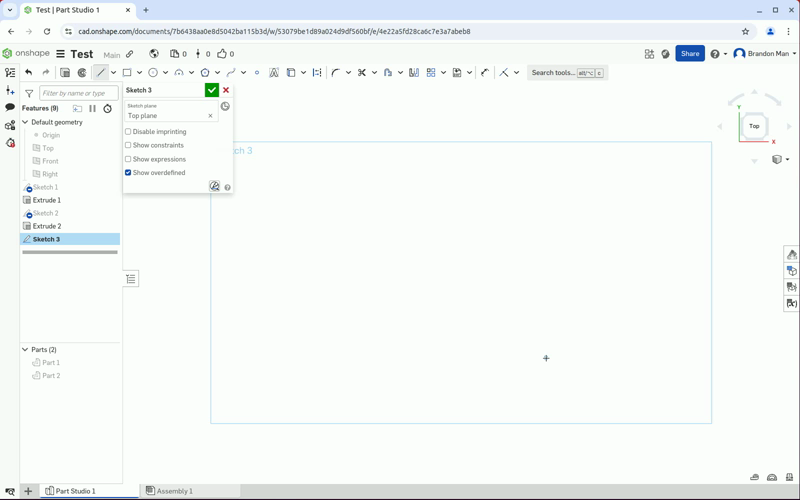
key_down(shift)
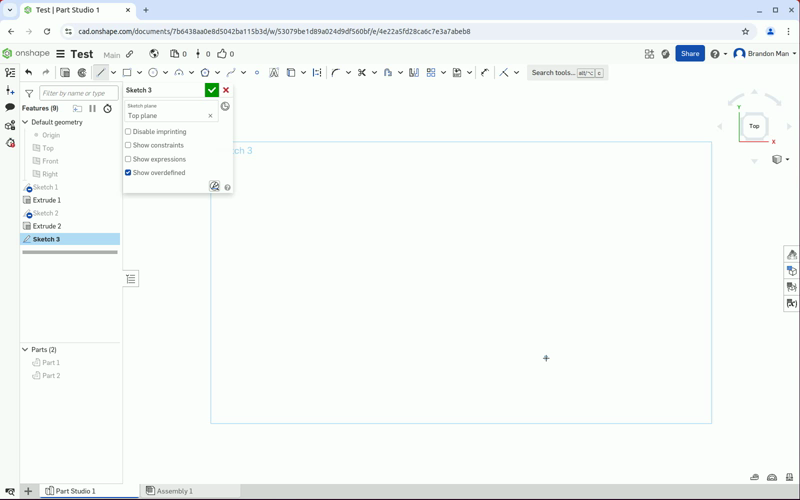
mouse_move(576, 357)
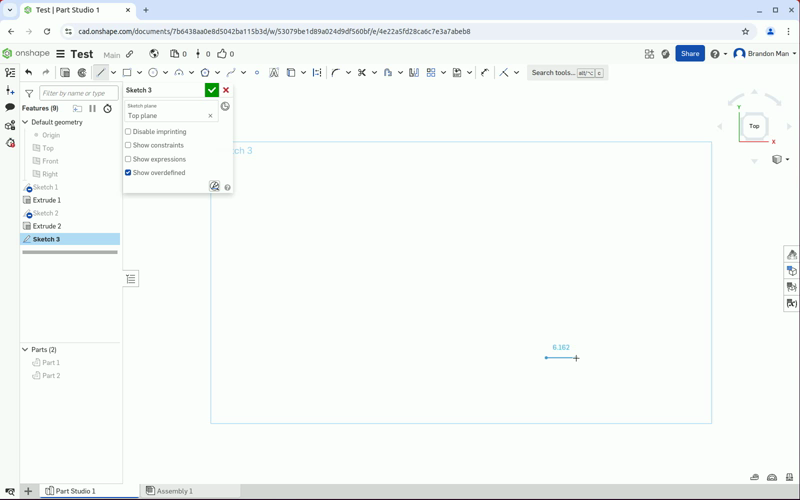
mouse_move(574, 357)
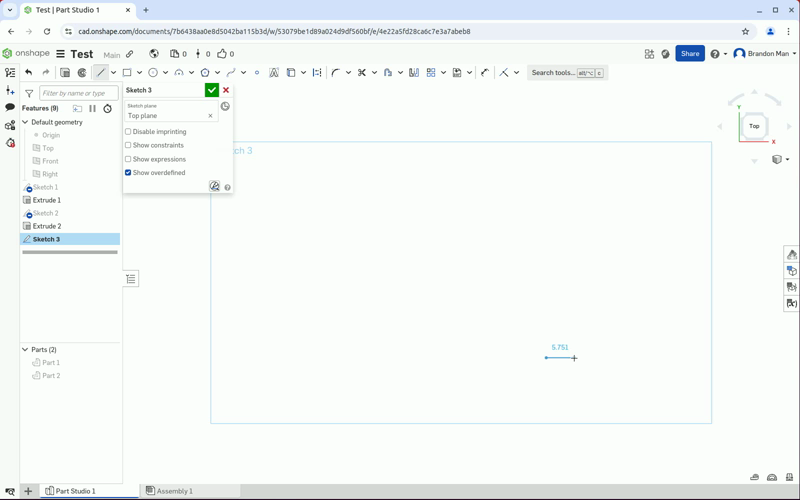
click(574, 357)
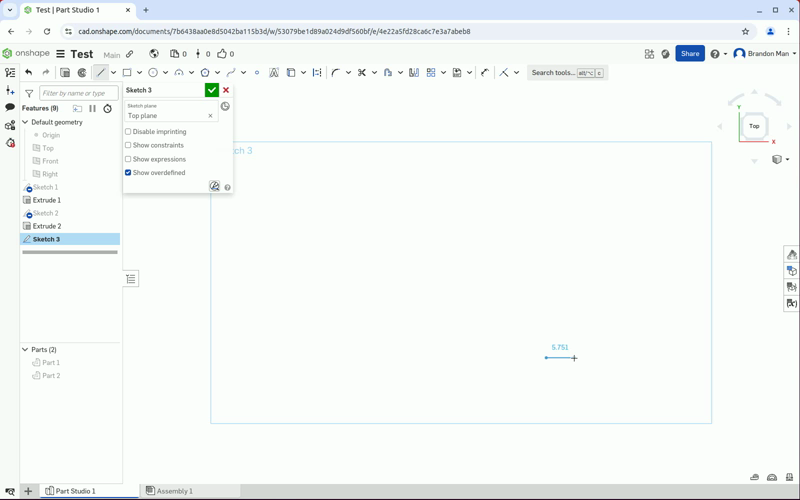
key_up(shift)
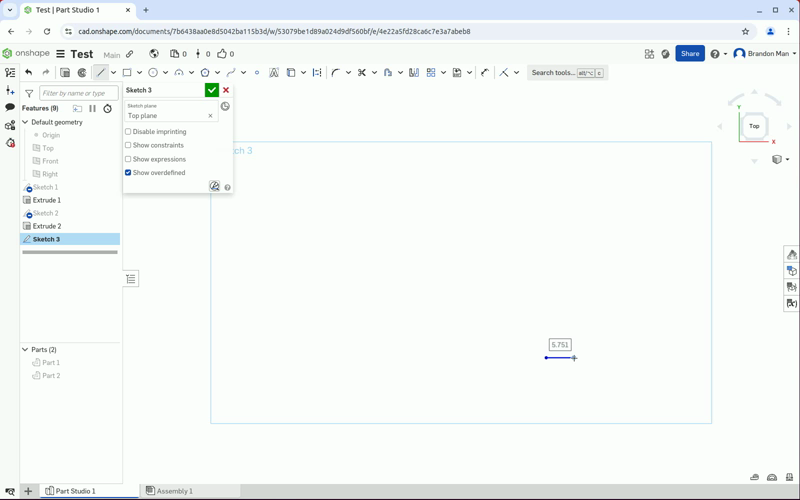
key_down(shift)
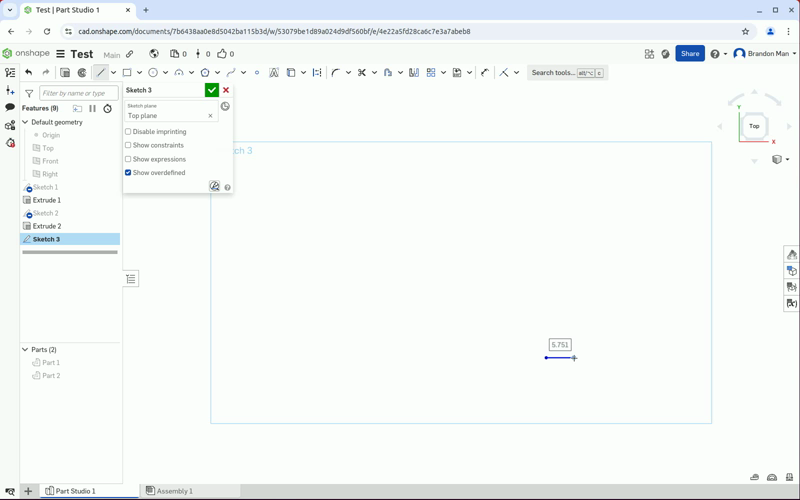
mouse_move(589, 357)
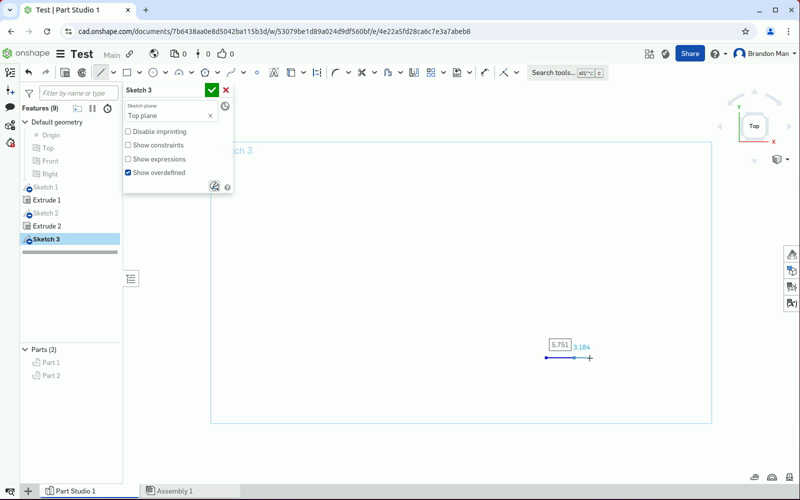
mouse_move(574, 338)
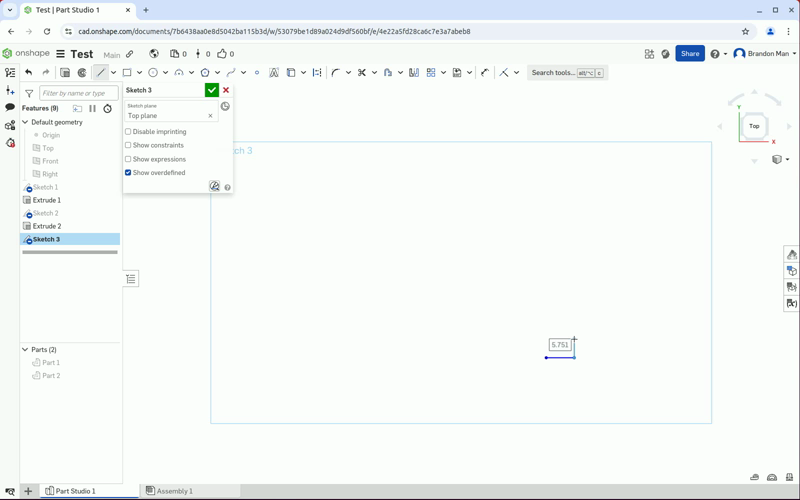
click(574, 338)
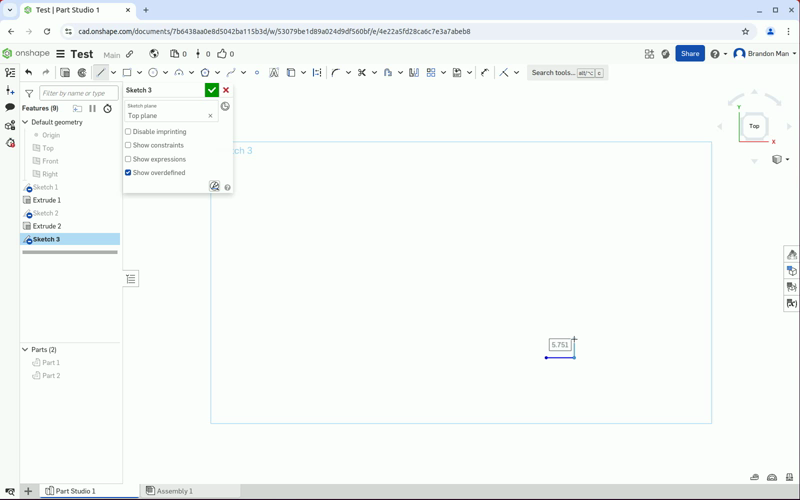
key_up(shift)
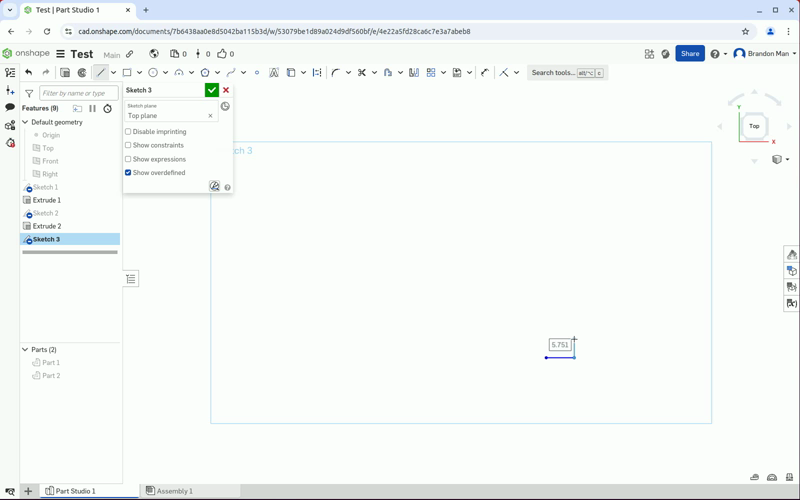
key_down(shift)
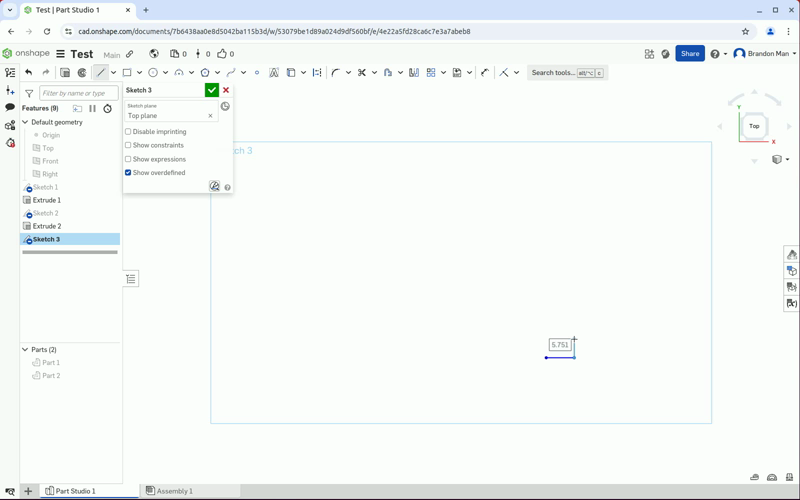
mouse_move(589, 338)
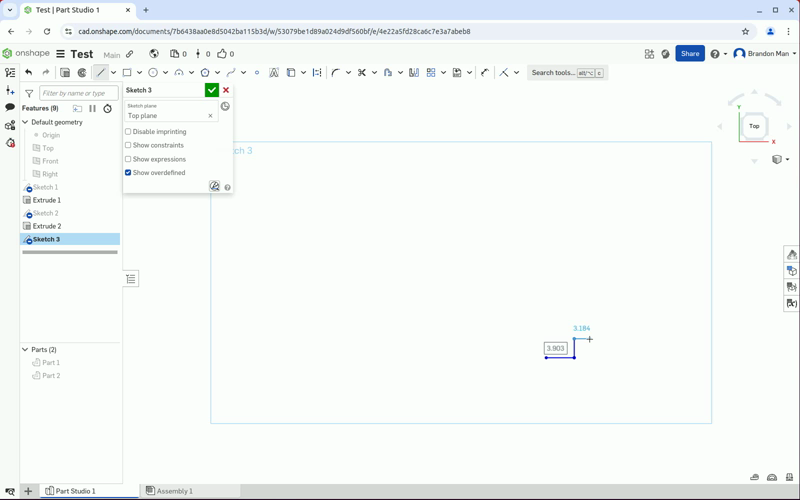
mouse_move(546, 338)
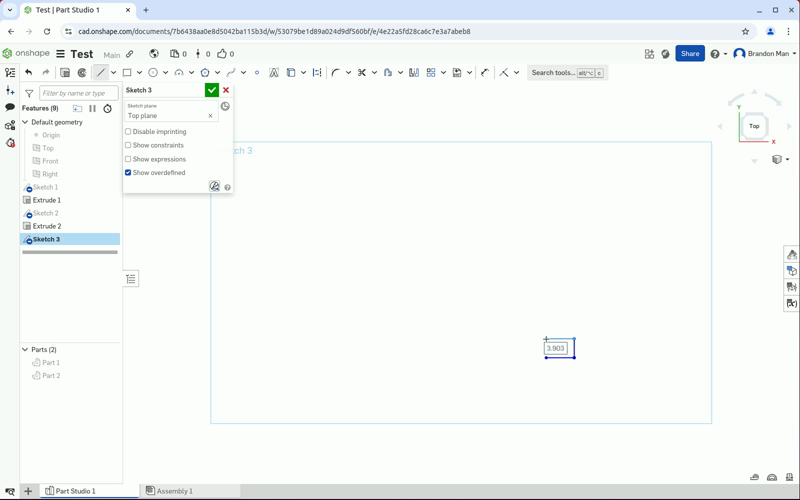
click(546, 338)
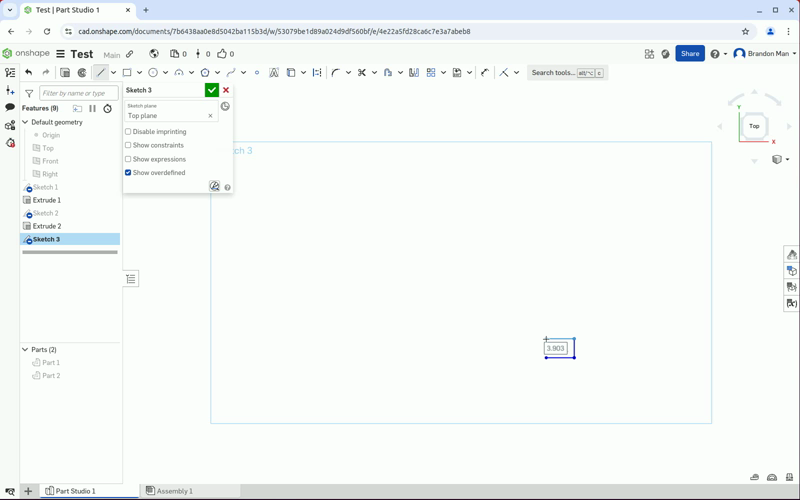
key_up(shift)
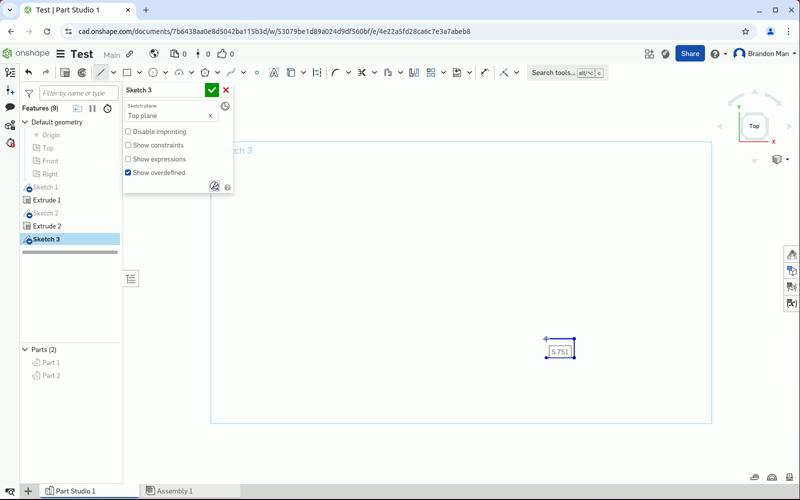
mouse_move(576, 338)
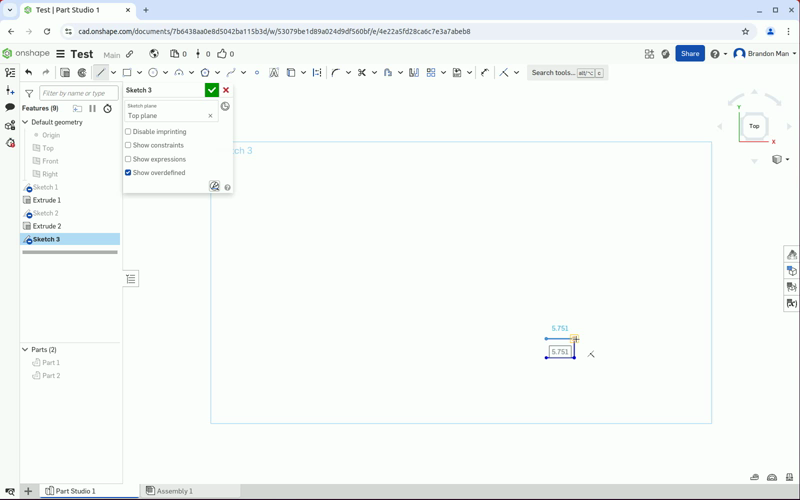
key_down(shift)
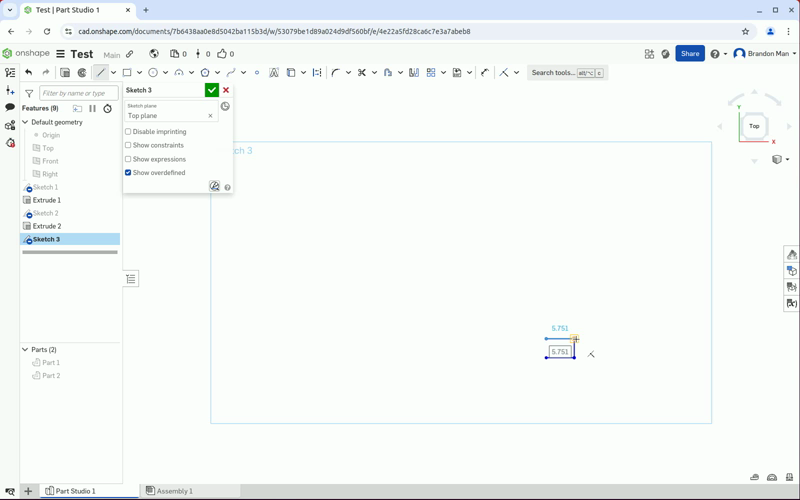
mouse_move(546, 357)
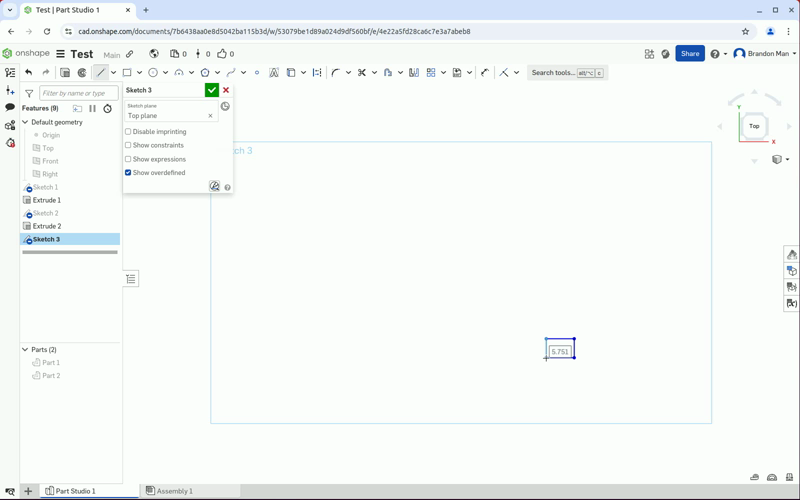
key_up(shift)
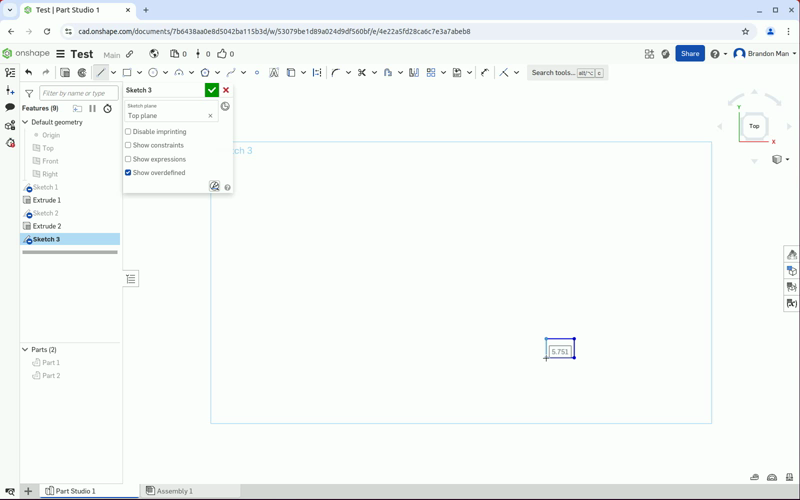
click(546, 357)
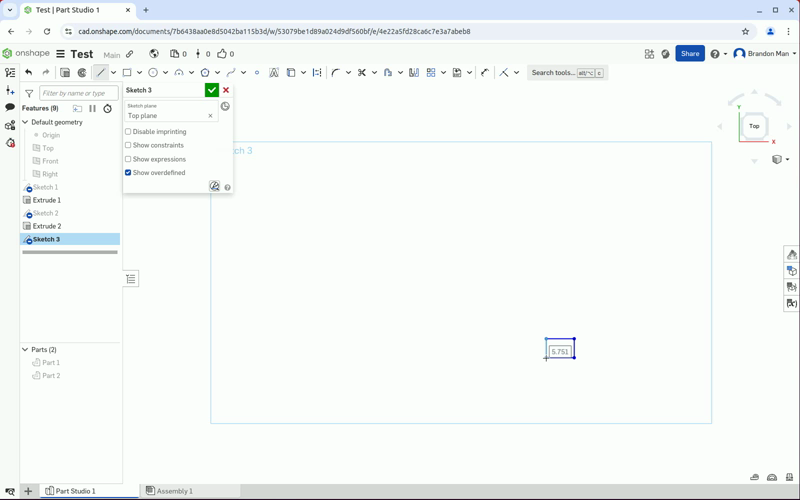
key(esc)
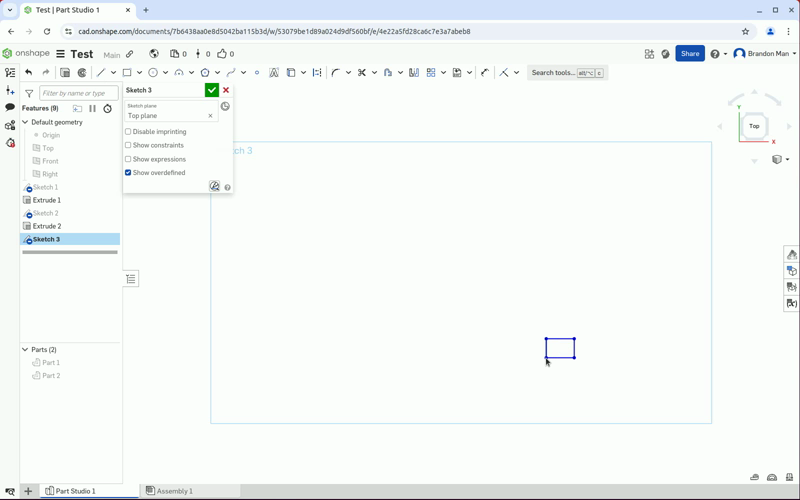
mouse_move(565, 344)
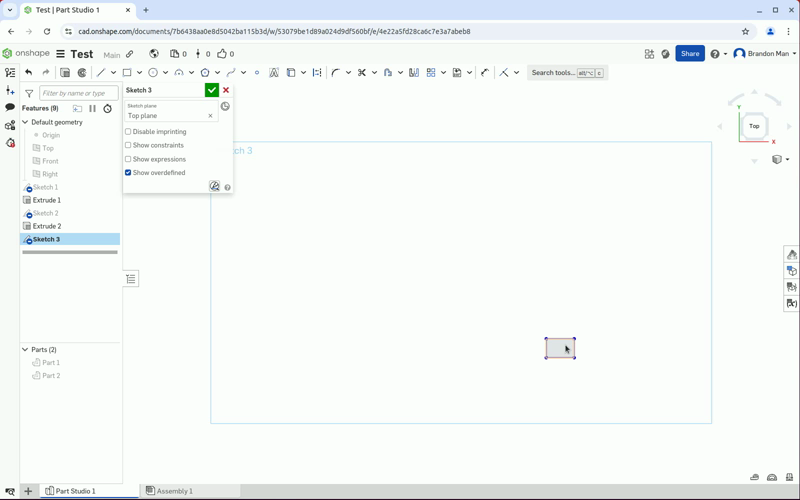
scroll(6)
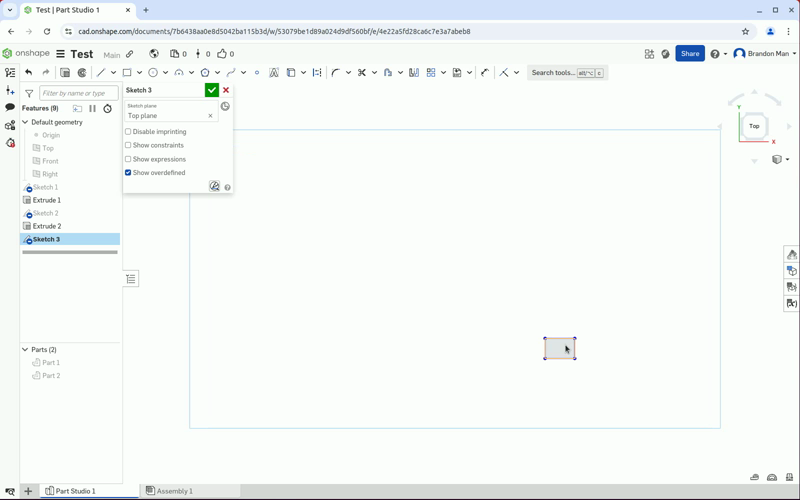
scroll(6)
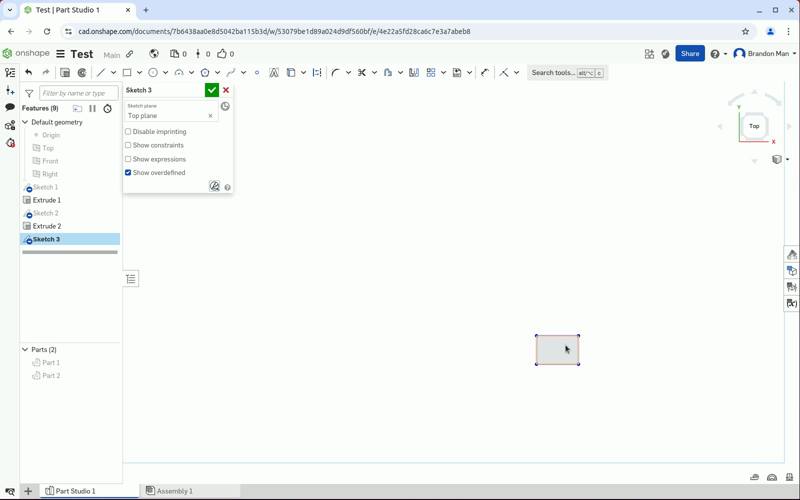
scroll(6)
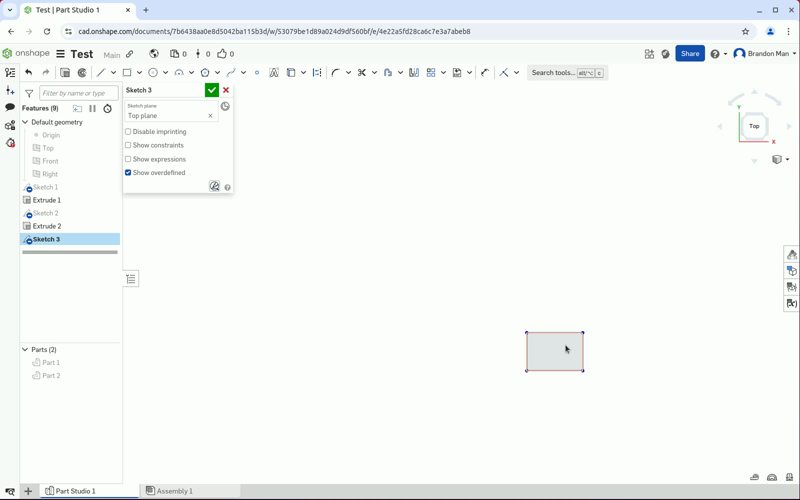
scroll(6)
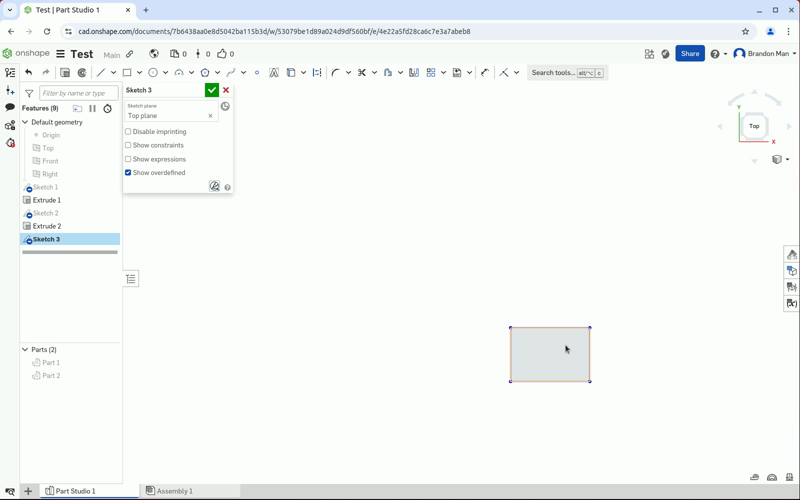
scroll(6)
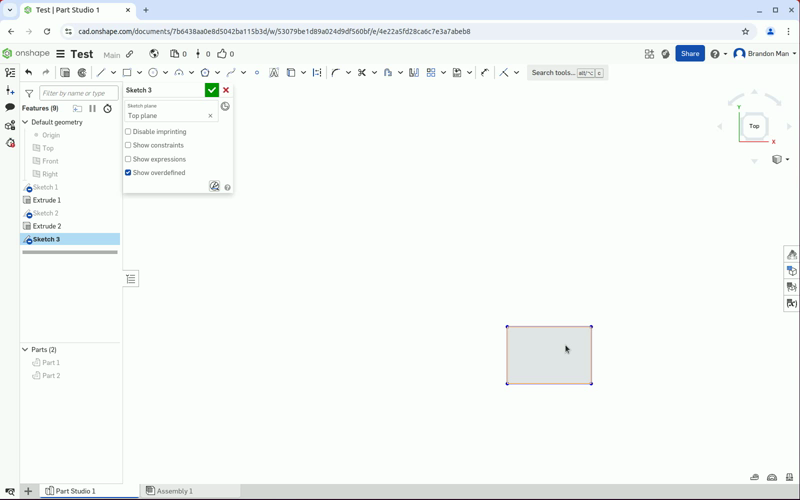
scroll(6)
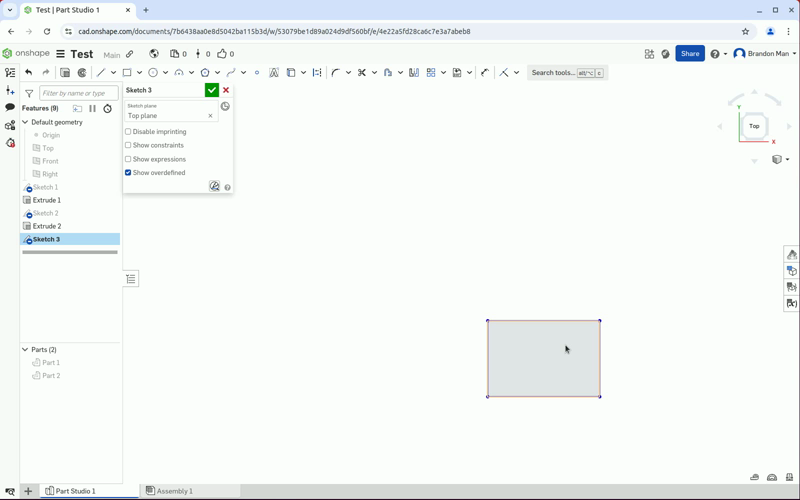
scroll(6)
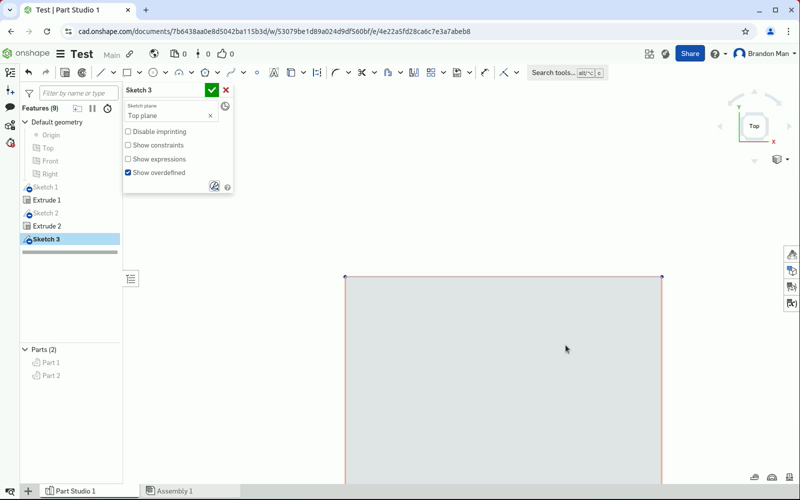
click(565, 344)
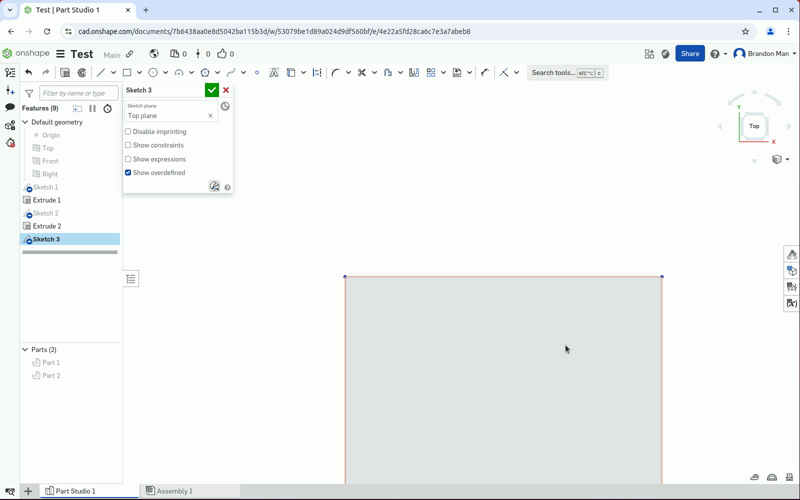
scroll(-6)
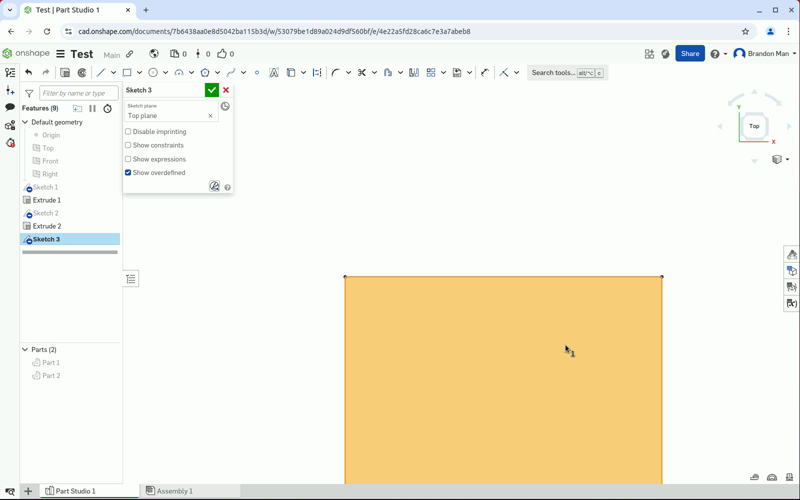
scroll(-6)
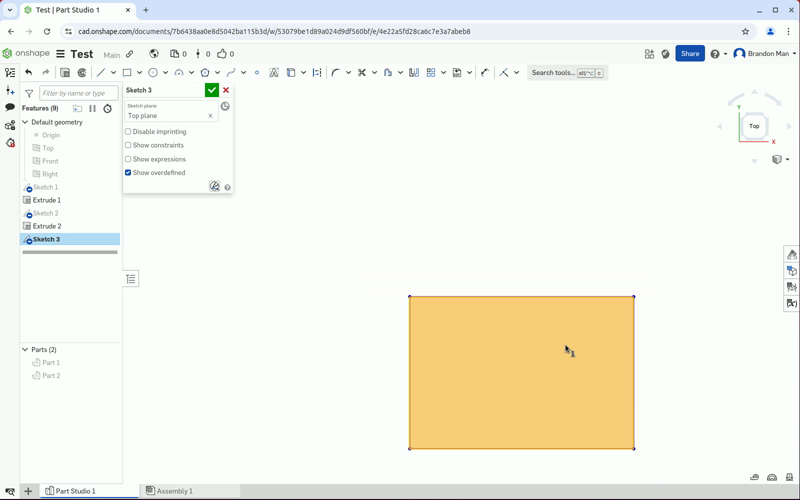
scroll(-6)
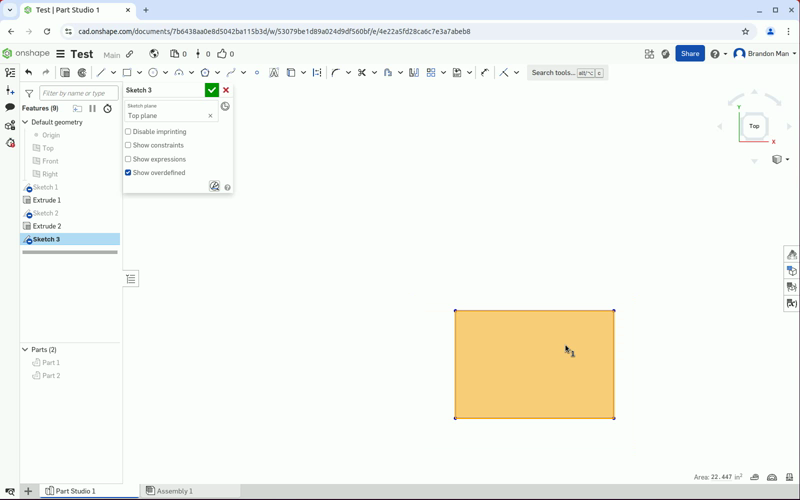
scroll(-6)
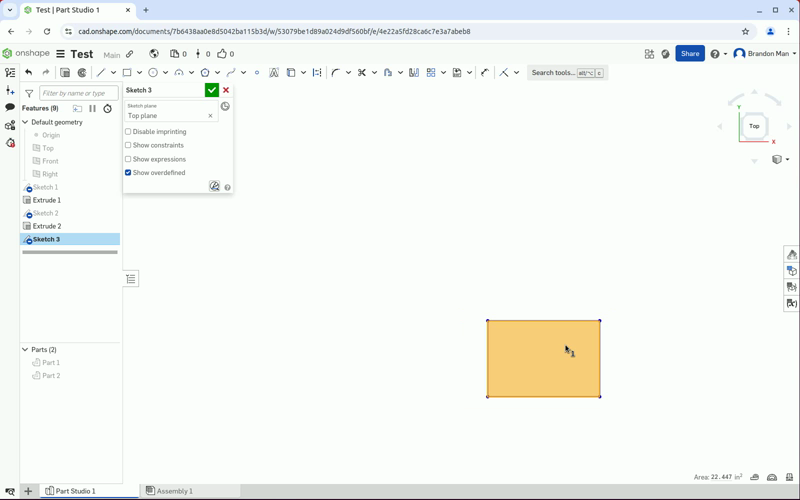
scroll(-6)
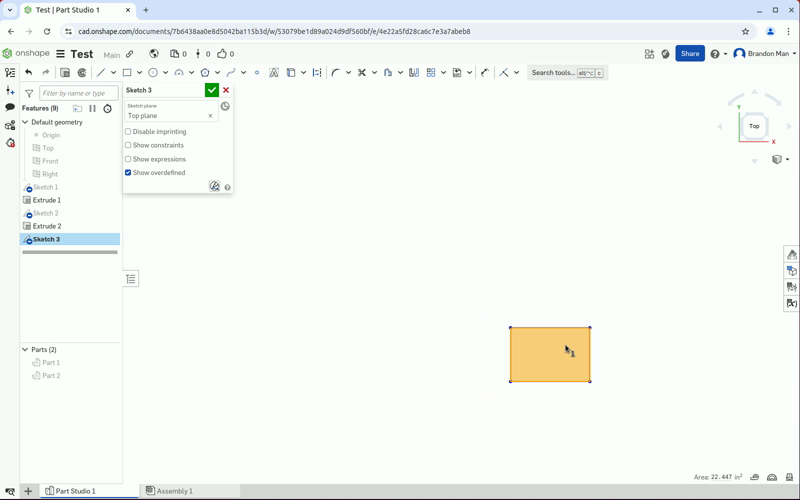
scroll(-6)
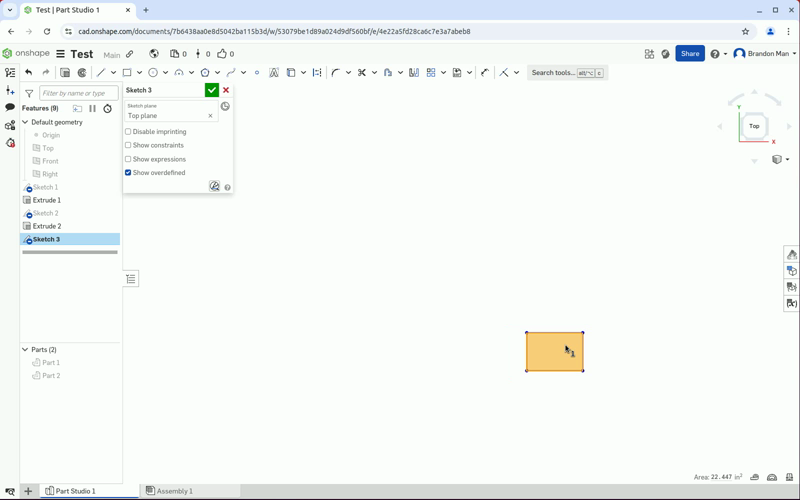
scroll(-6)
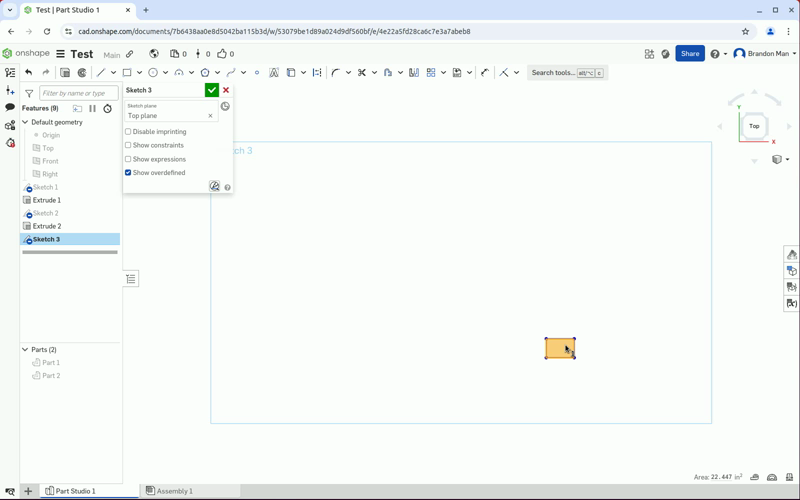
mouse_move(73, 352)
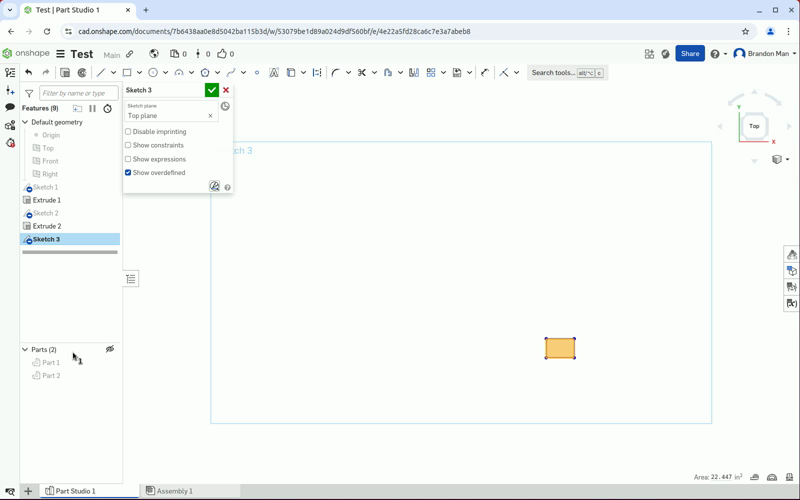
key(shift+y)
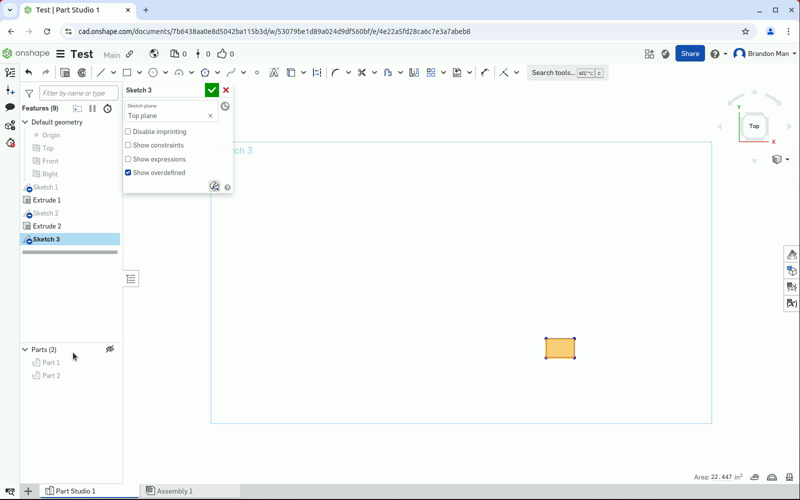
key(shift+e)
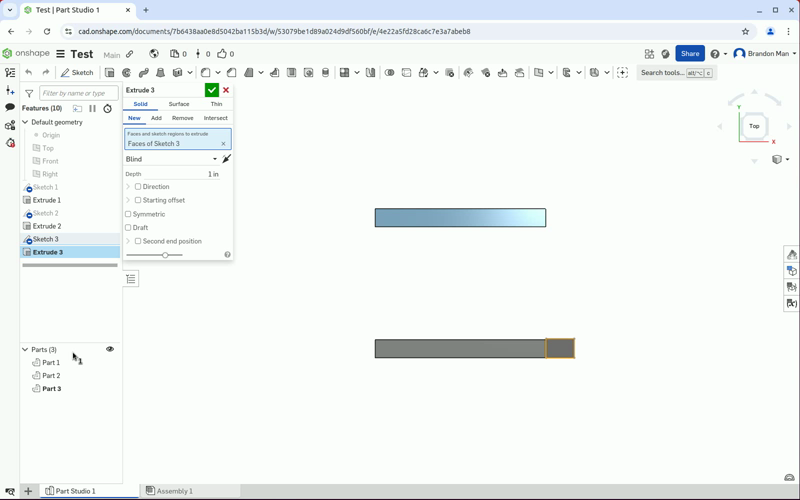
mouse_move(143, 106)
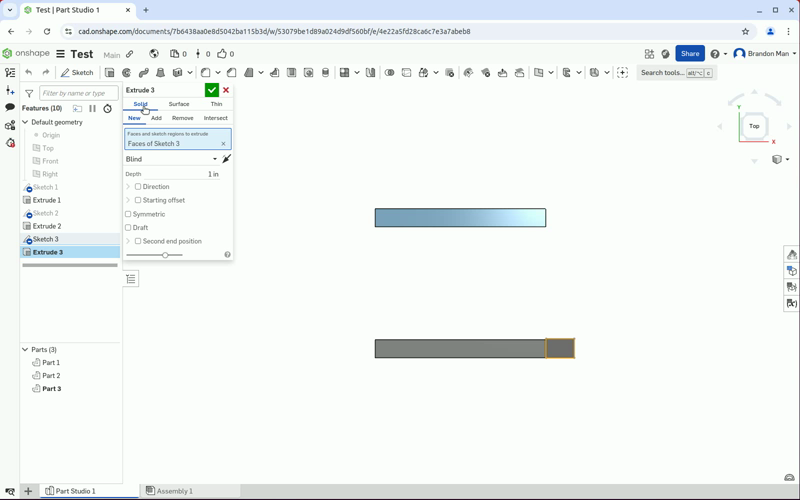
click(143, 106)
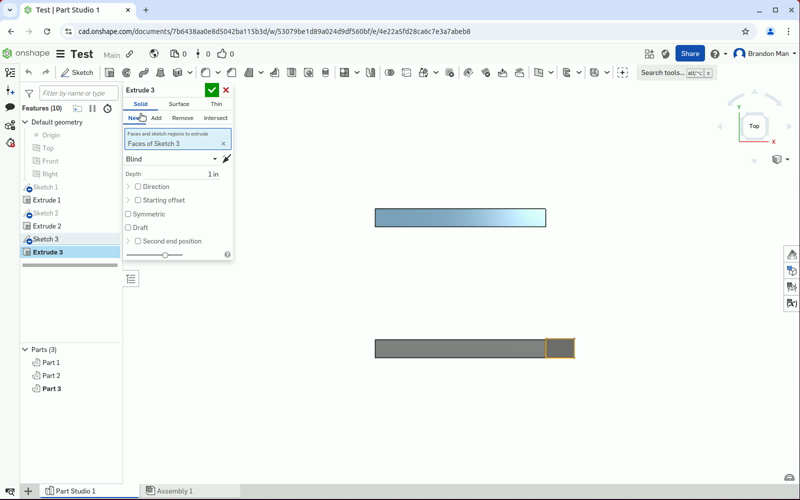
mouse_move(137, 120)
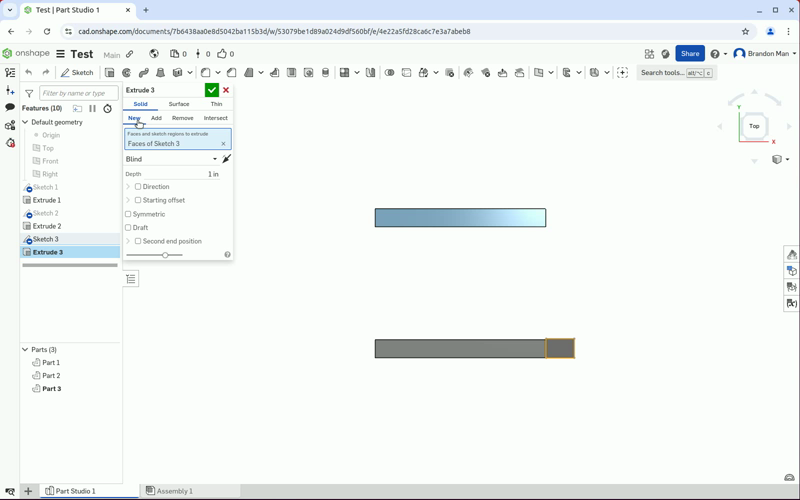
click(137, 120)
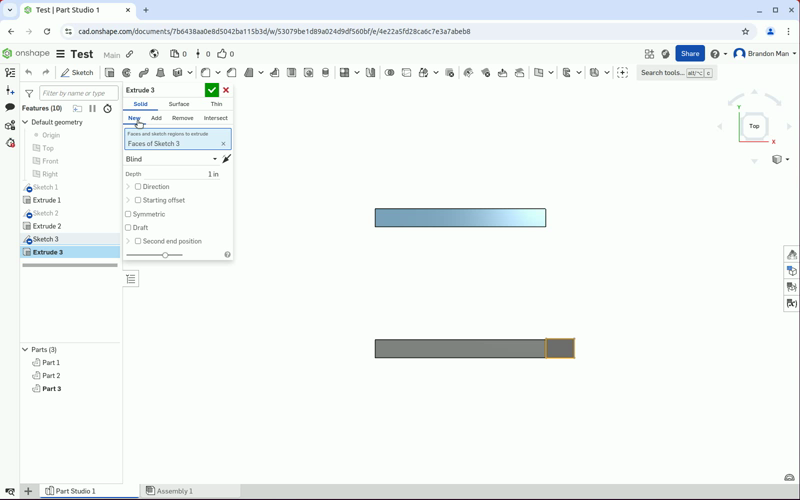
key(tab, 4)
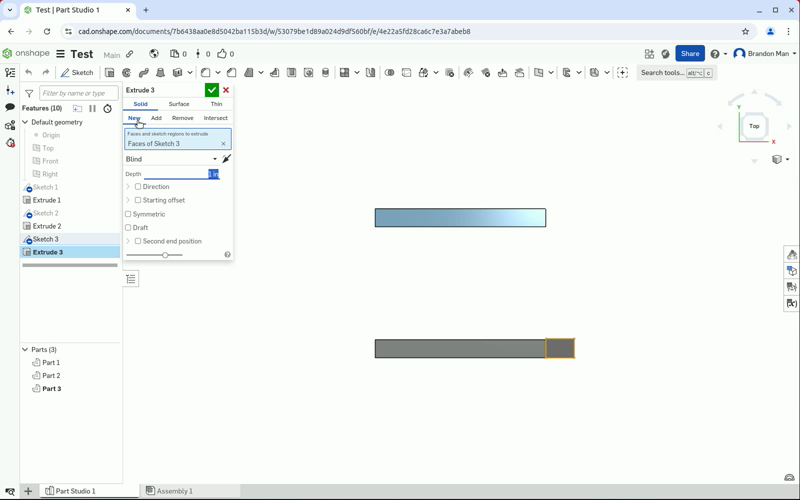
text(3.851)
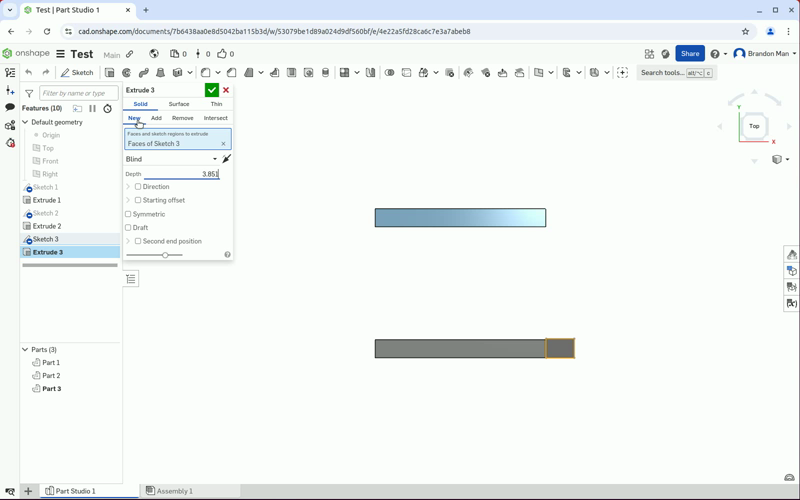
key(enter)
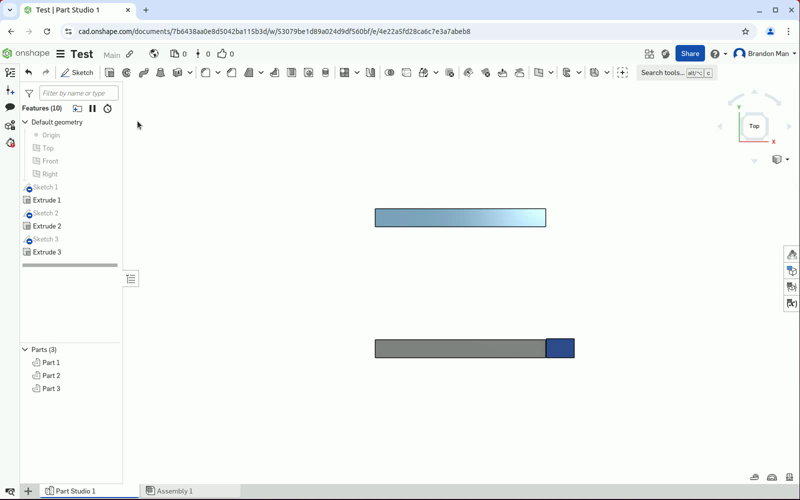
key(shift+h)
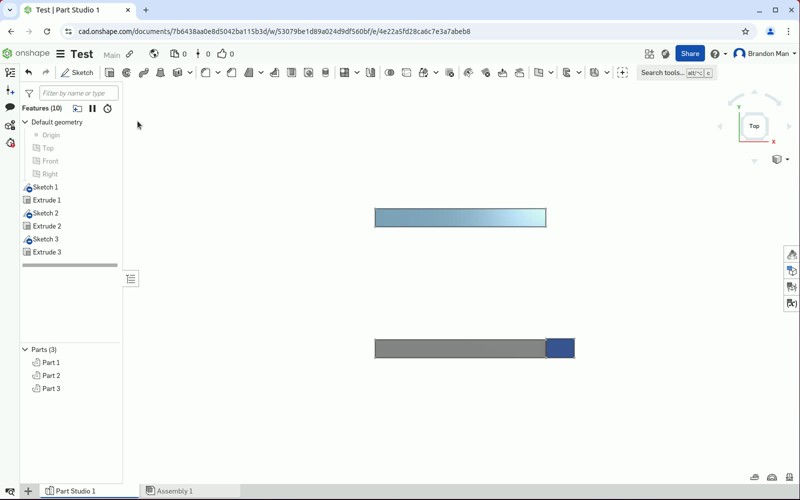
key(shift+h)
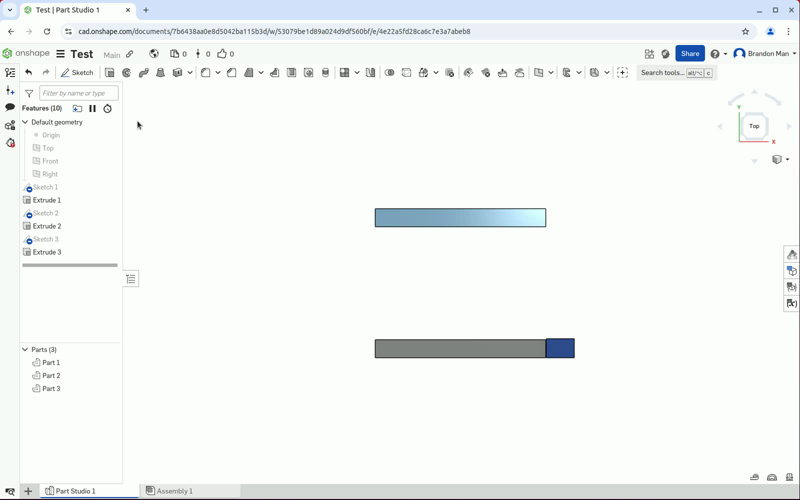
mouse_move(73, 189)
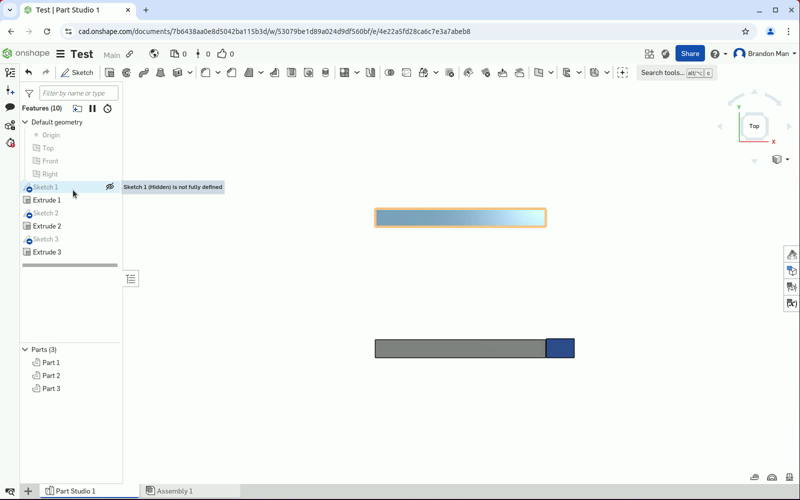
click(73, 189)
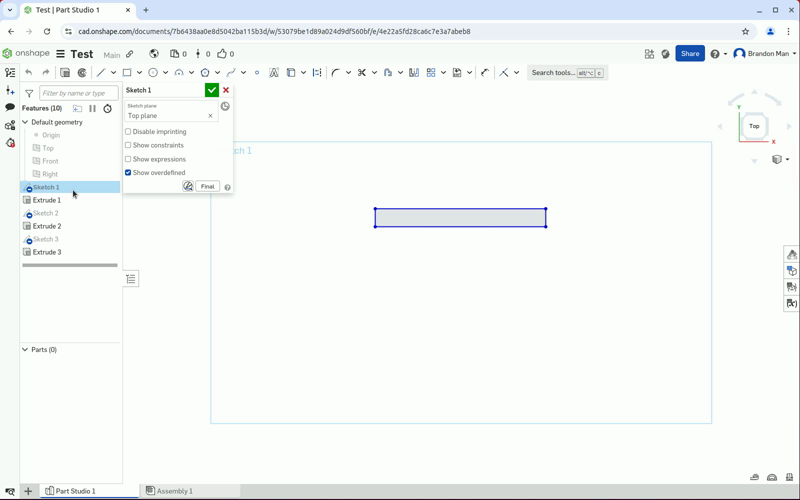
mouse_move(229, 92)
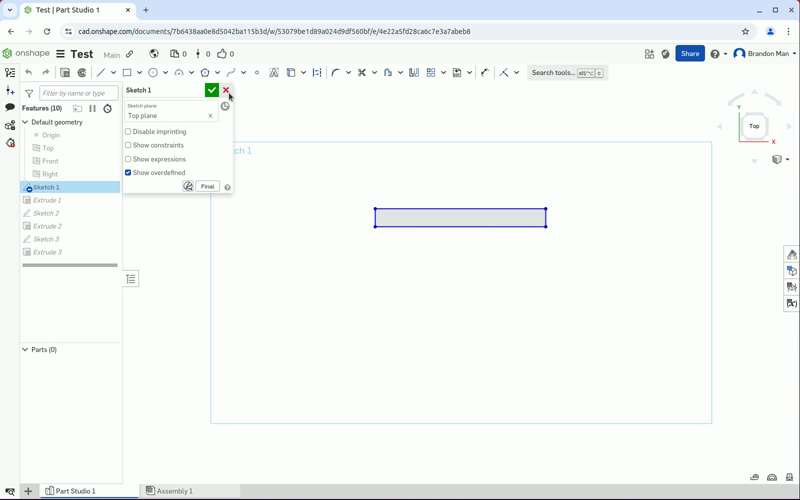
click(229, 92)
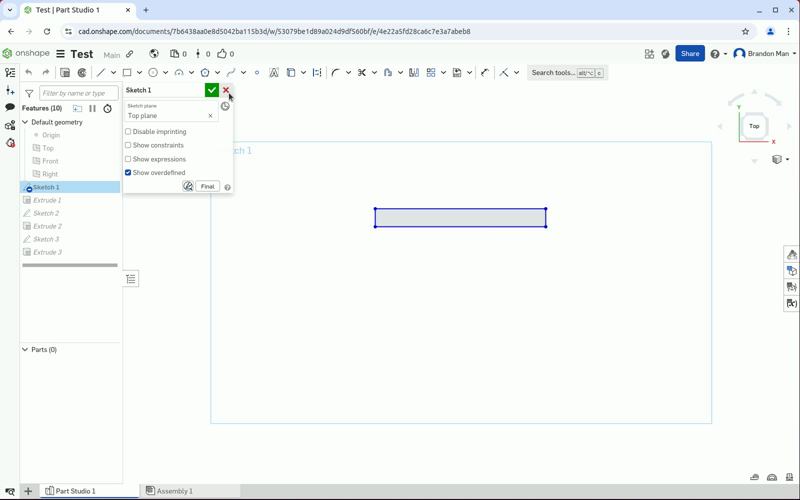
key(shift+s)
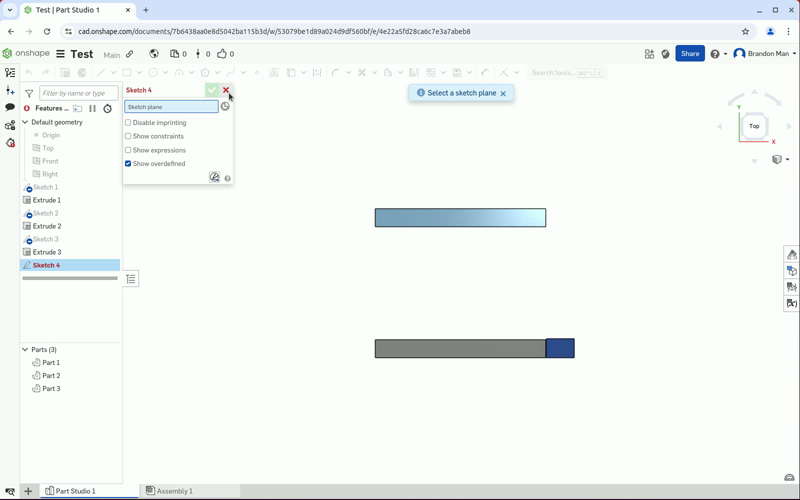
mouse_move(73, 150)
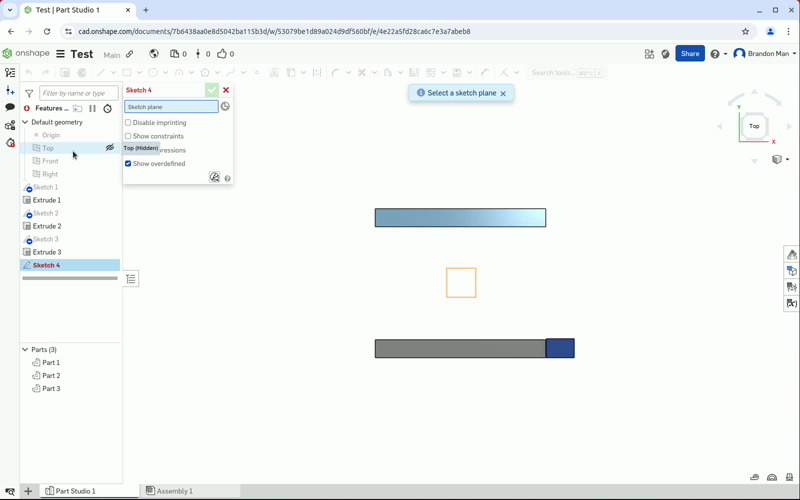
click(73, 150)
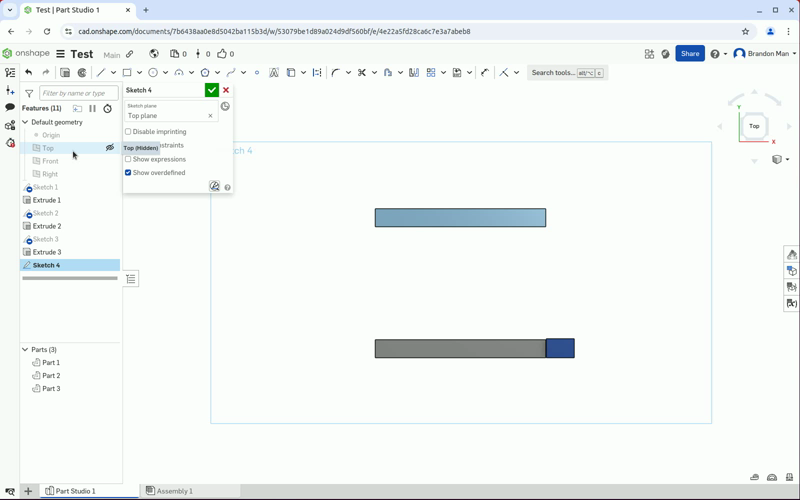
mouse_move(73, 352)
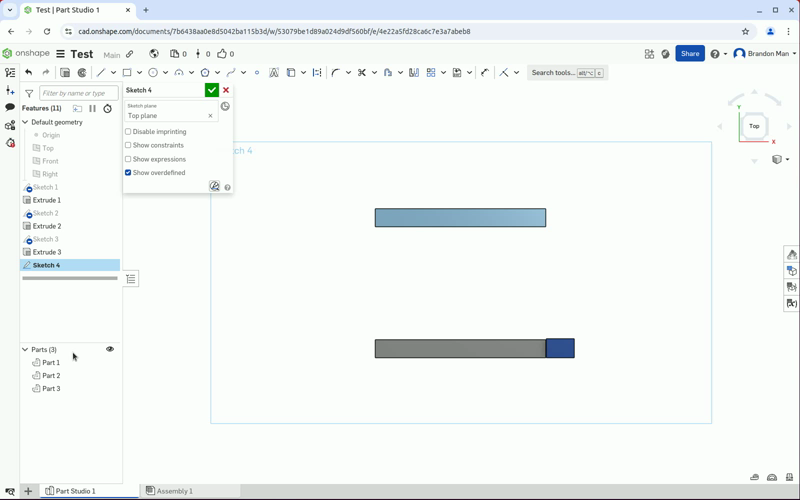
key(y)
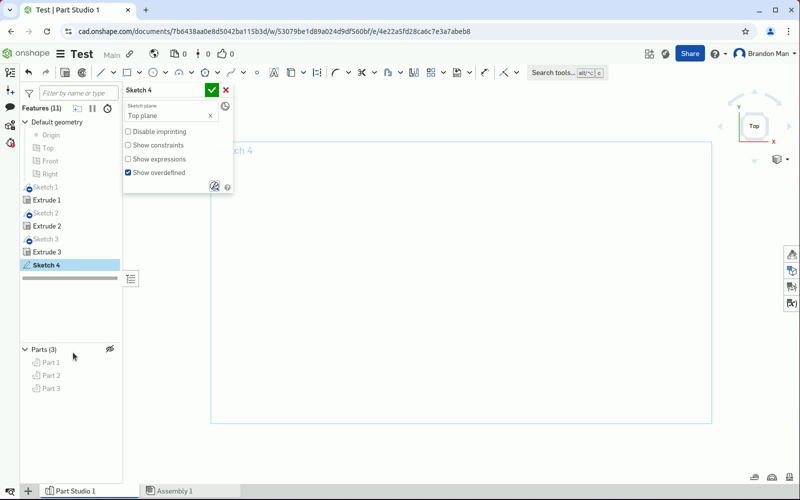
key(l)
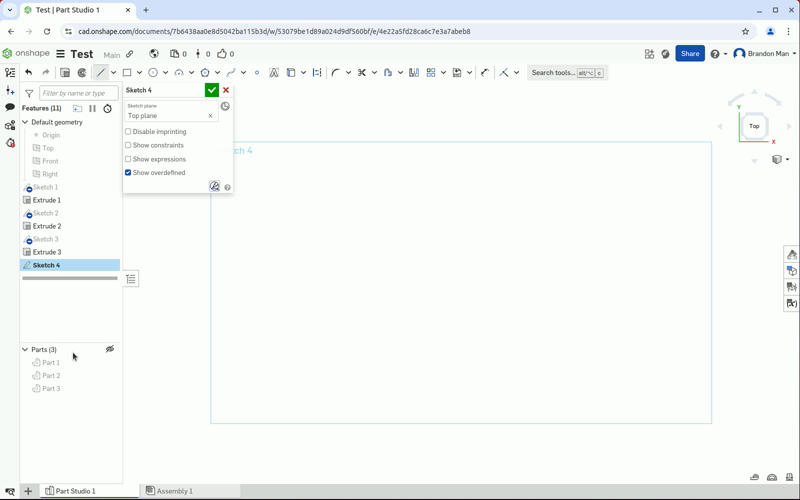
key_down(shift)
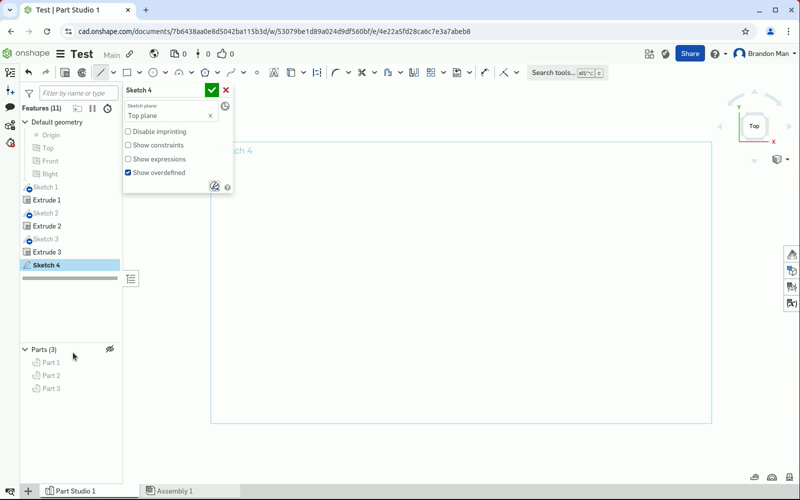
mouse_move(348, 357)
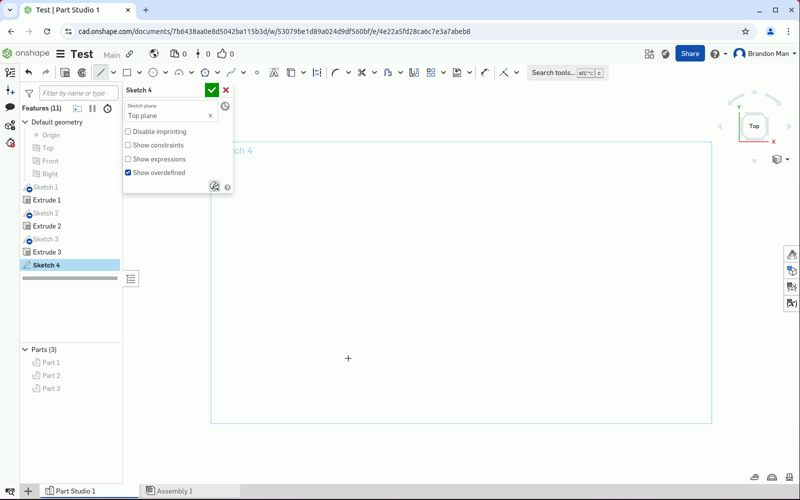
click(348, 357)
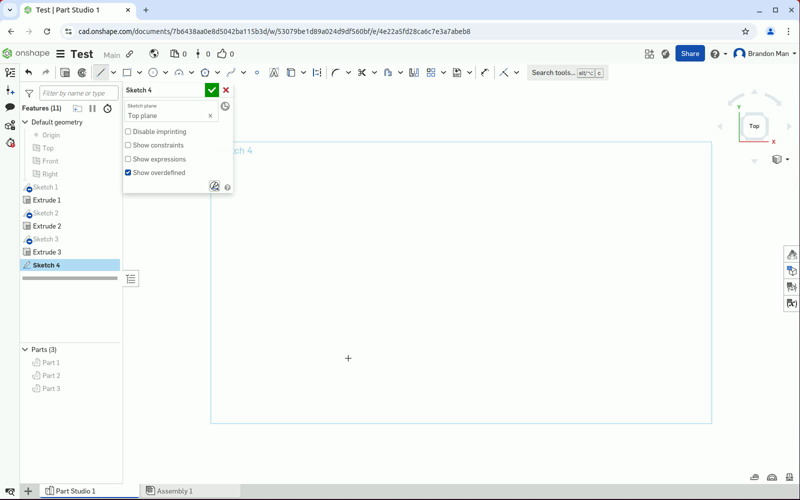
key_up(shift)
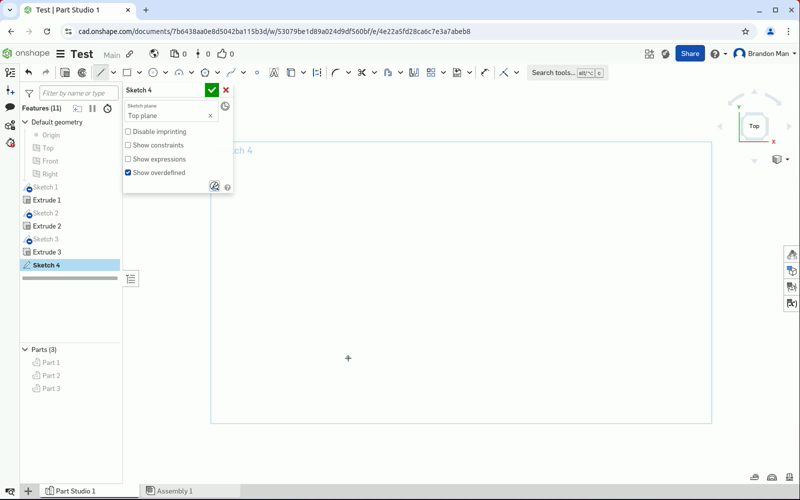
key_down(shift)
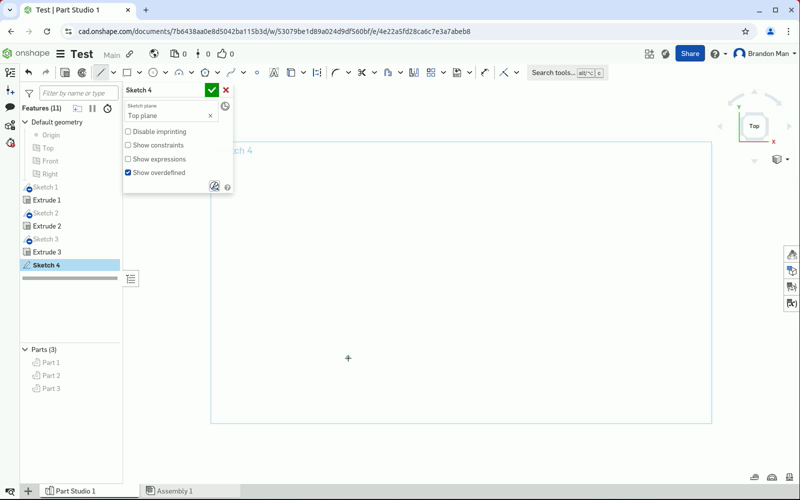
mouse_move(378, 357)
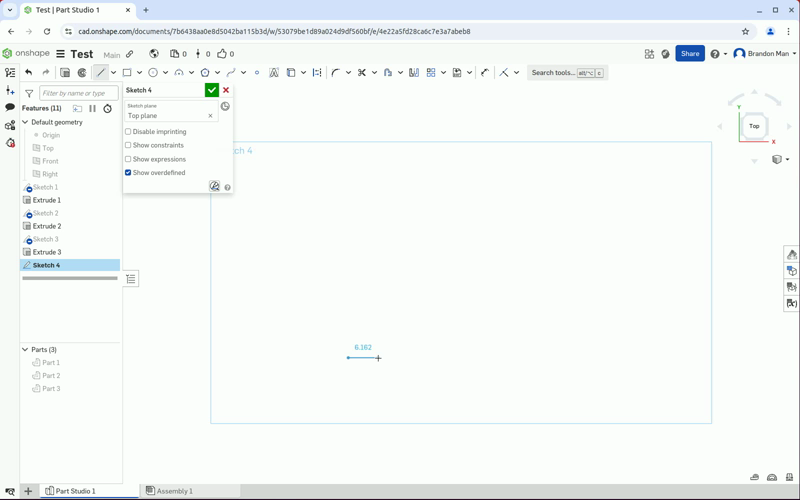
mouse_move(376, 357)
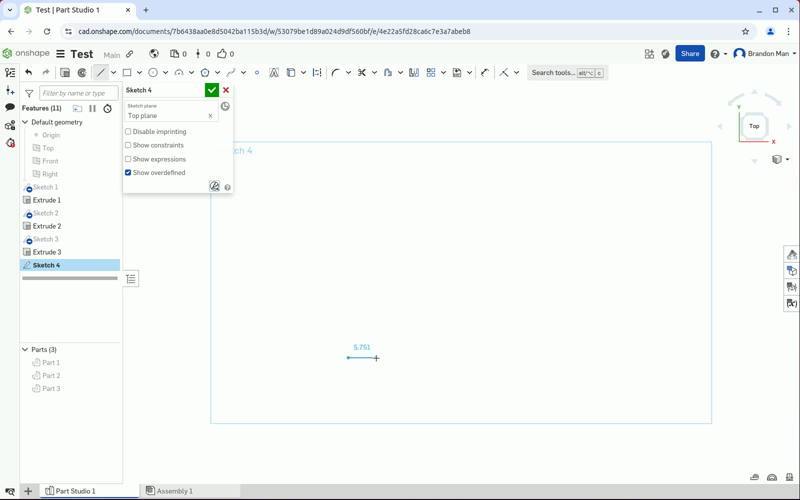
click(376, 357)
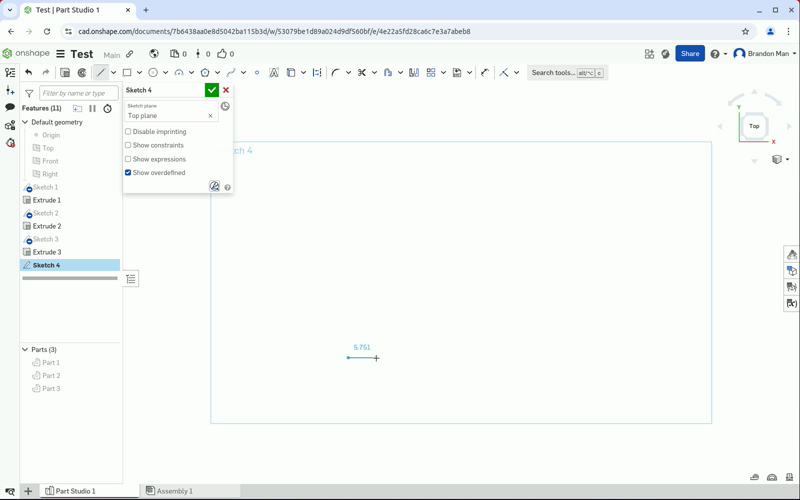
key_up(shift)
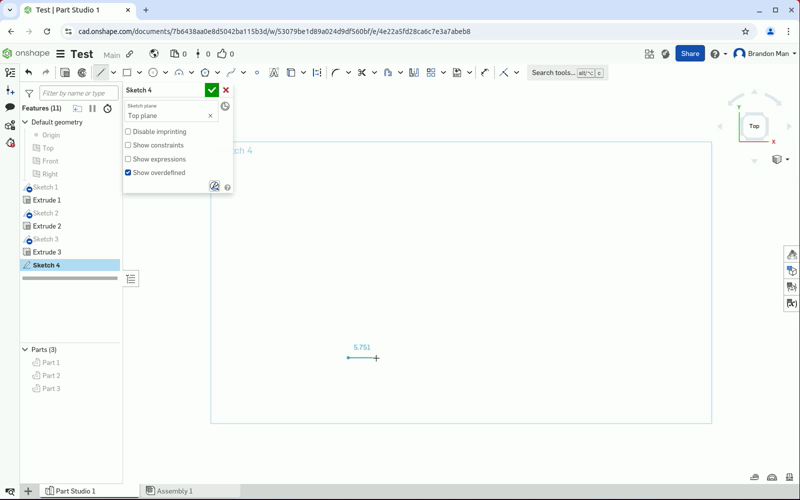
key_down(shift)
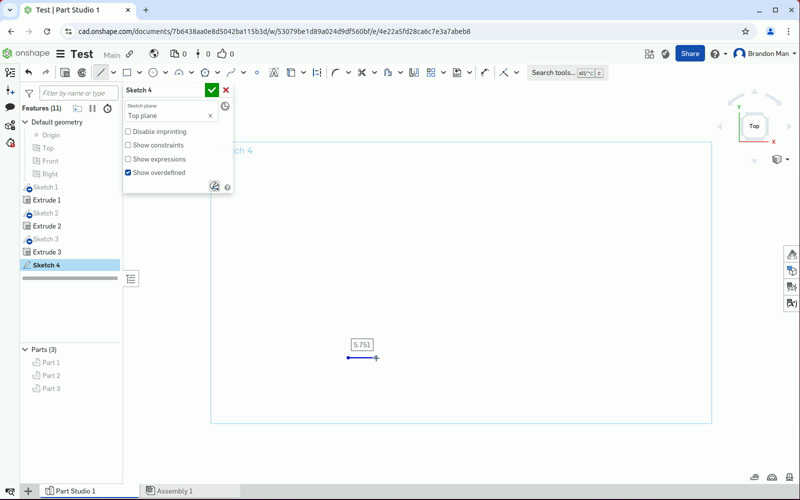
mouse_move(406, 357)
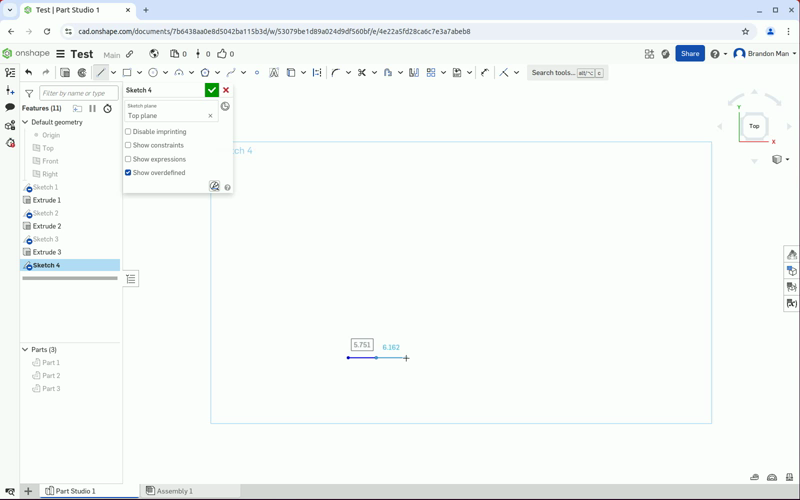
mouse_move(376, 338)
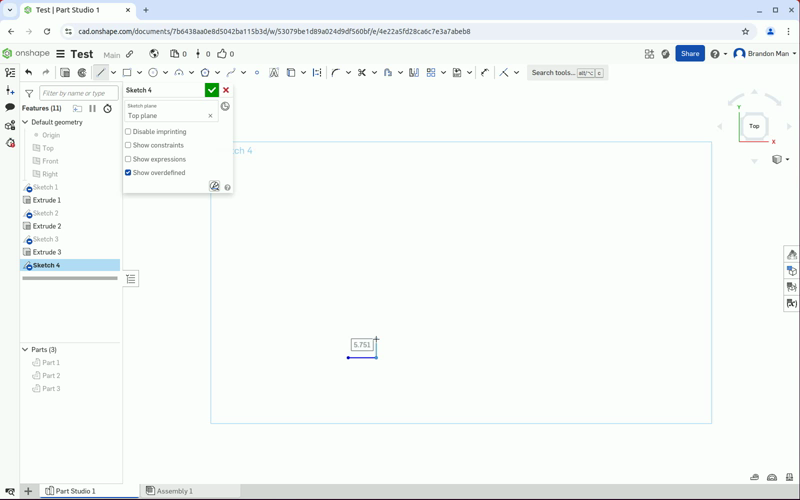
click(376, 338)
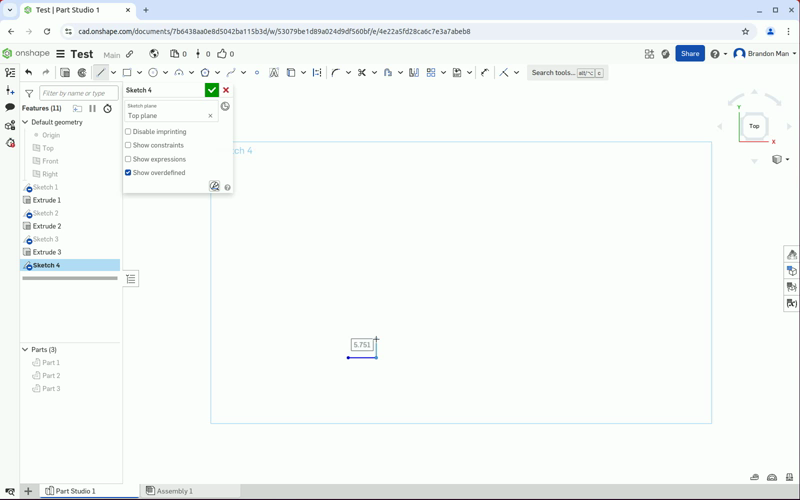
key_up(shift)
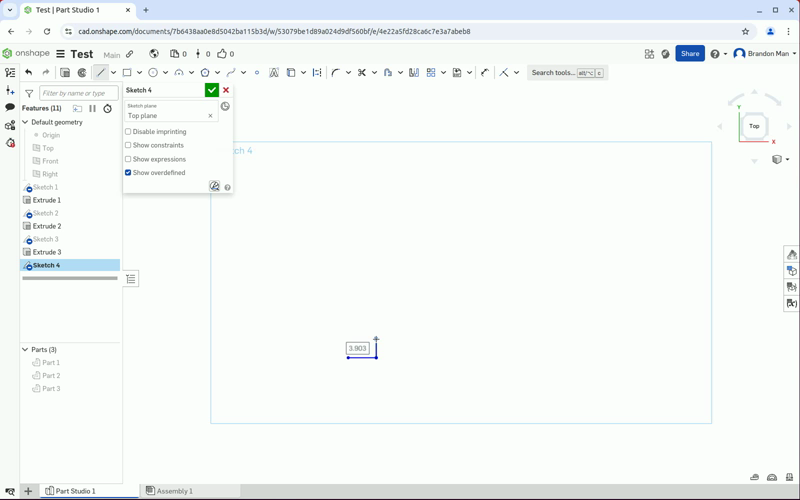
key_down(shift)
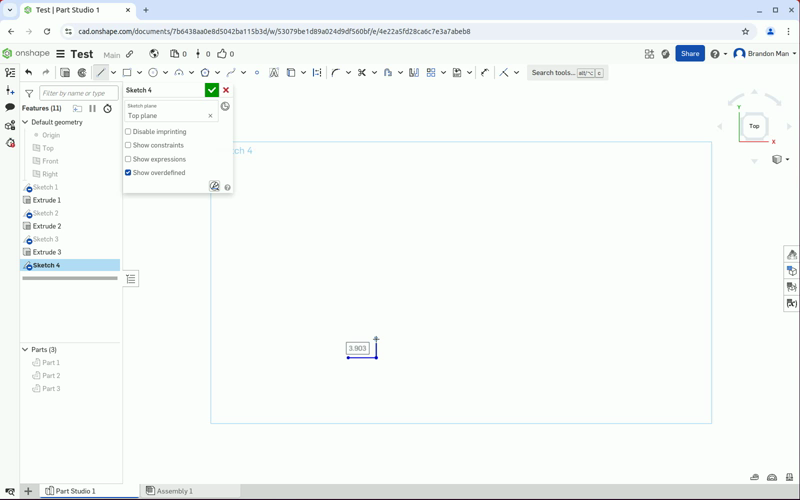
mouse_move(406, 338)
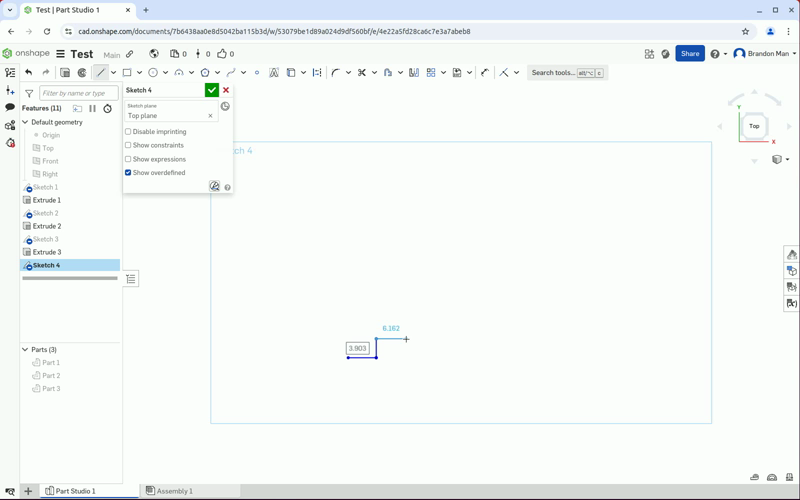
mouse_move(348, 338)
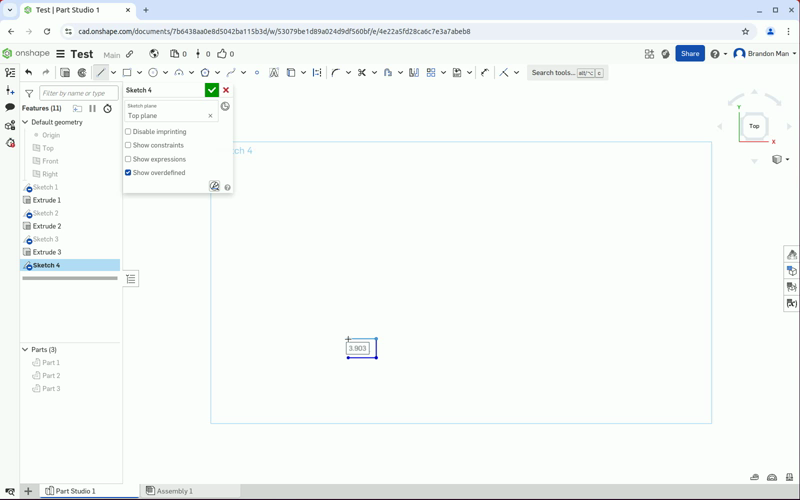
click(348, 338)
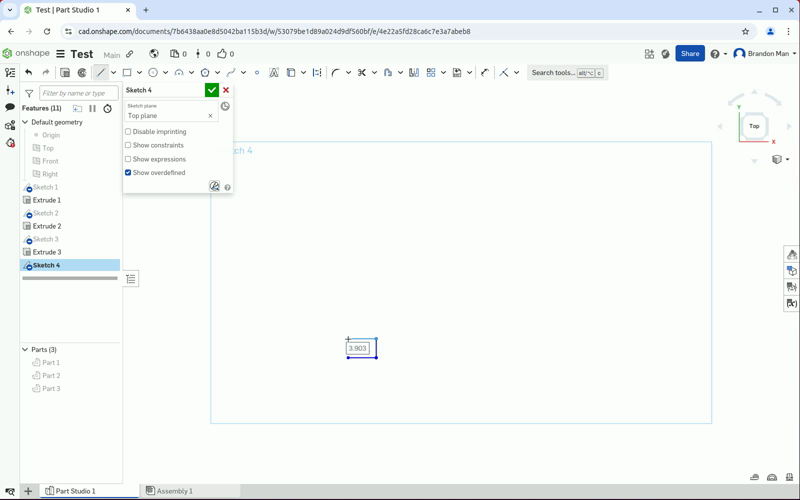
key_up(shift)
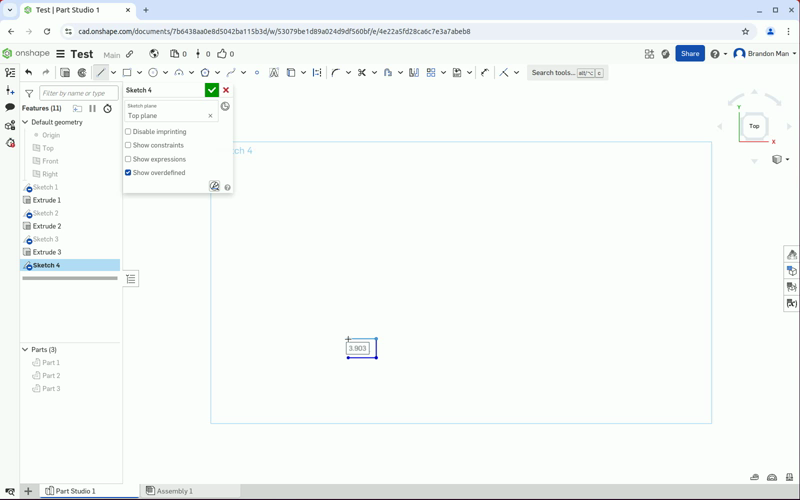
mouse_move(378, 338)
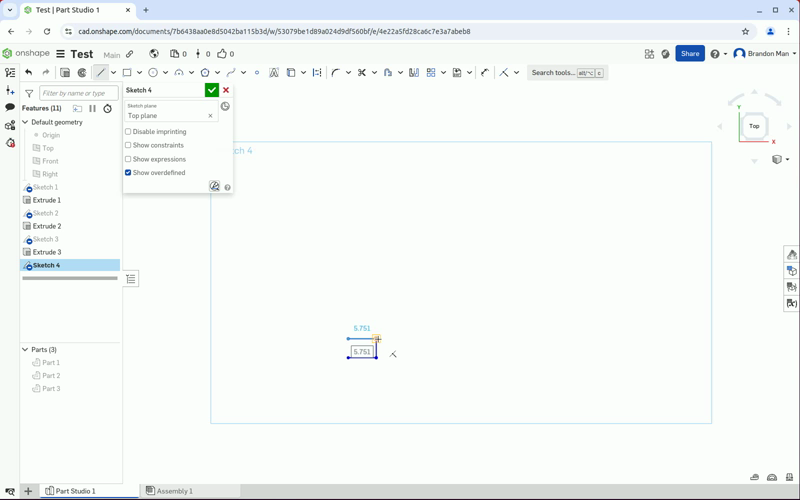
key_down(shift)
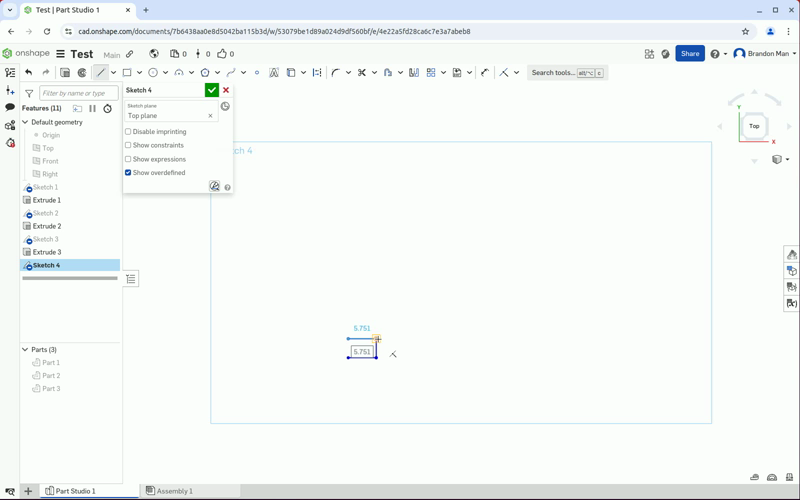
mouse_move(348, 357)
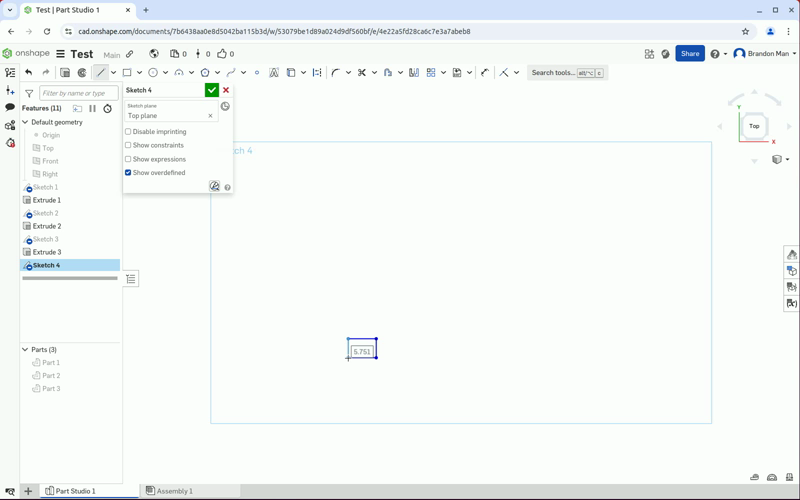
key_up(shift)
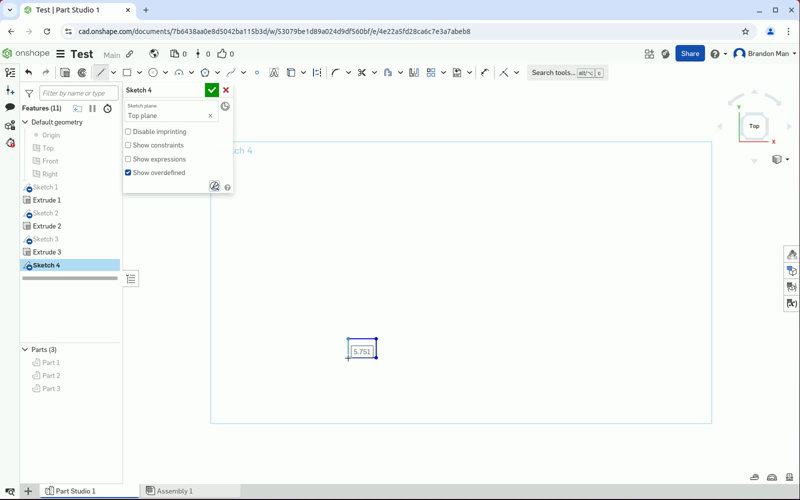
click(348, 357)
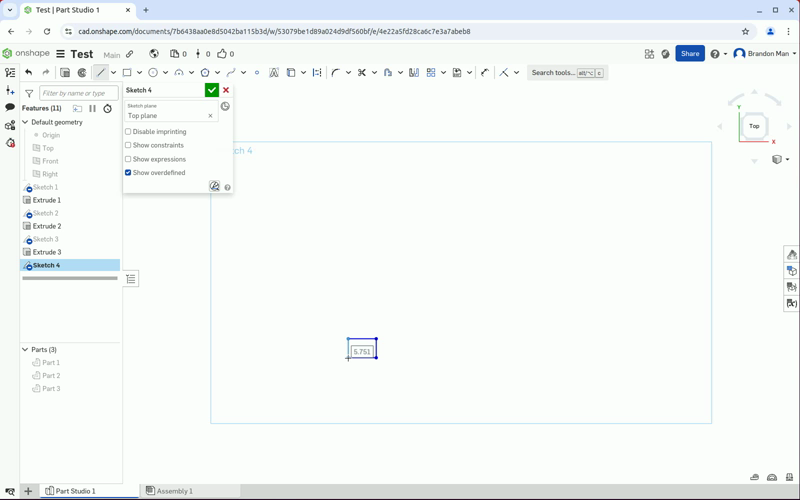
key(esc)
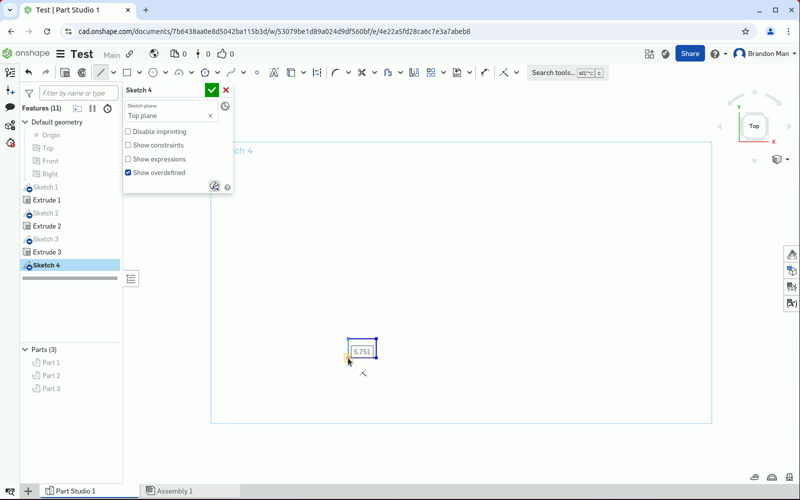
mouse_move(372, 348)
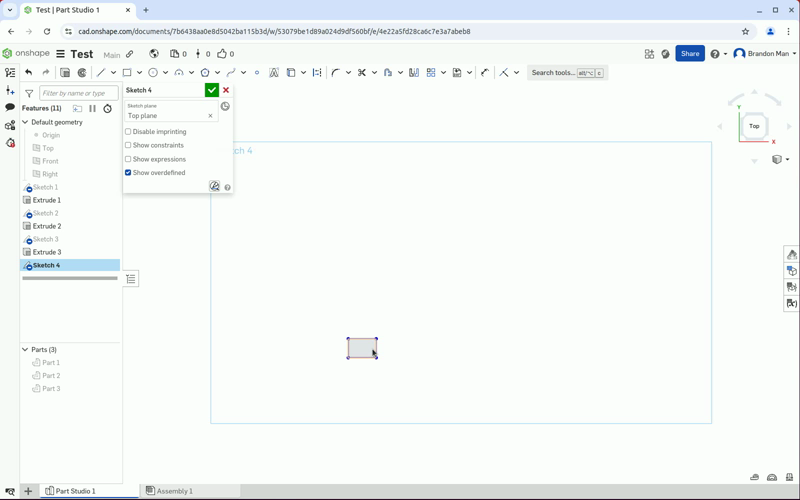
scroll(6)
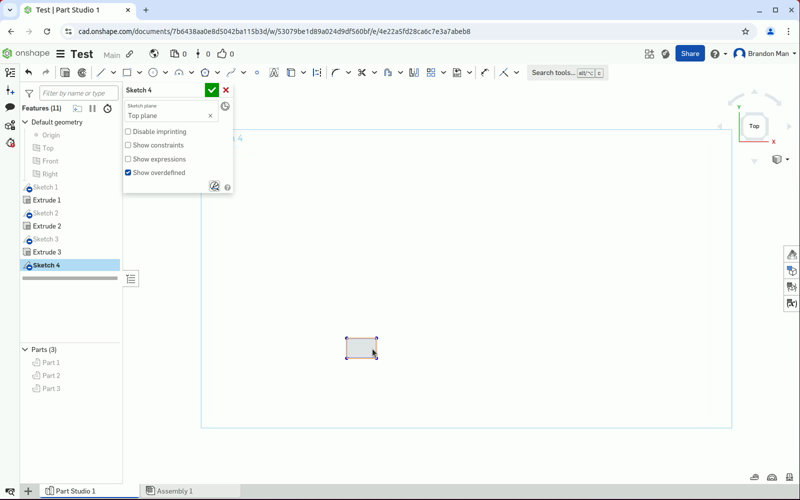
scroll(6)
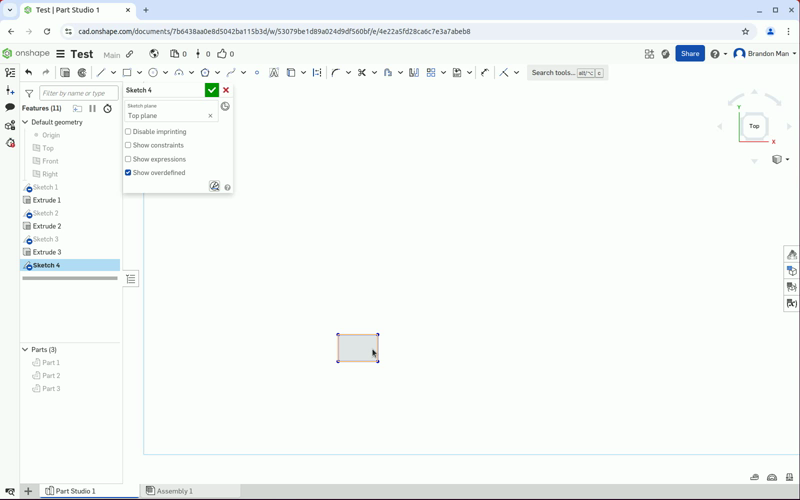
scroll(6)
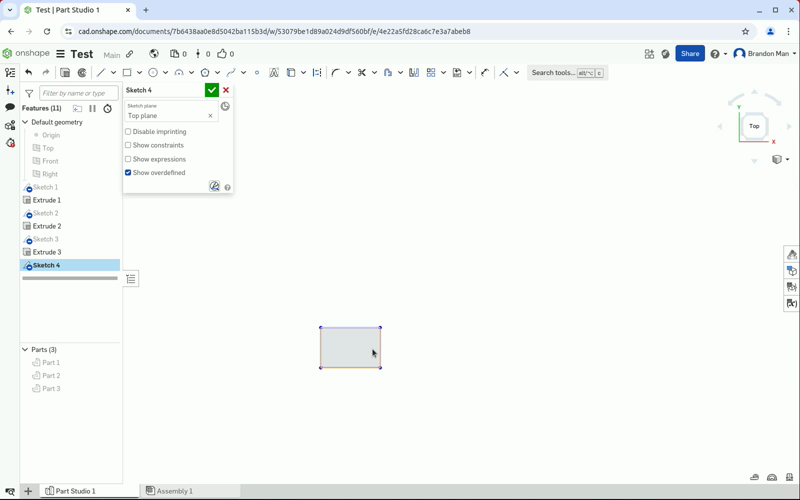
scroll(6)
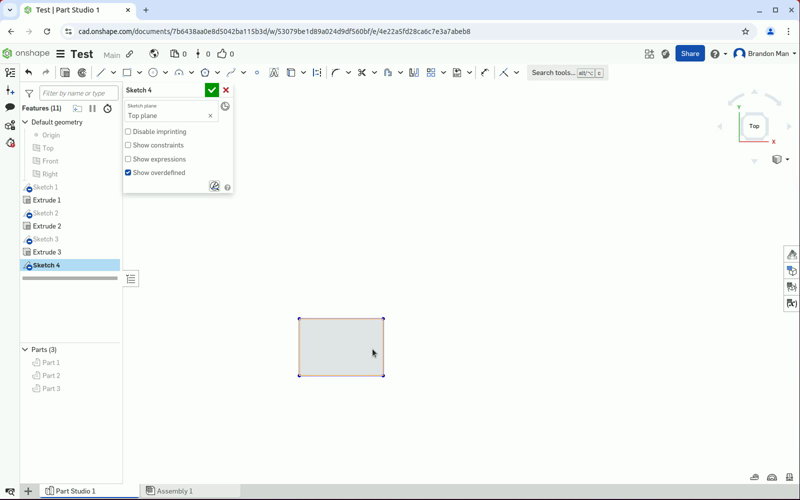
scroll(6)
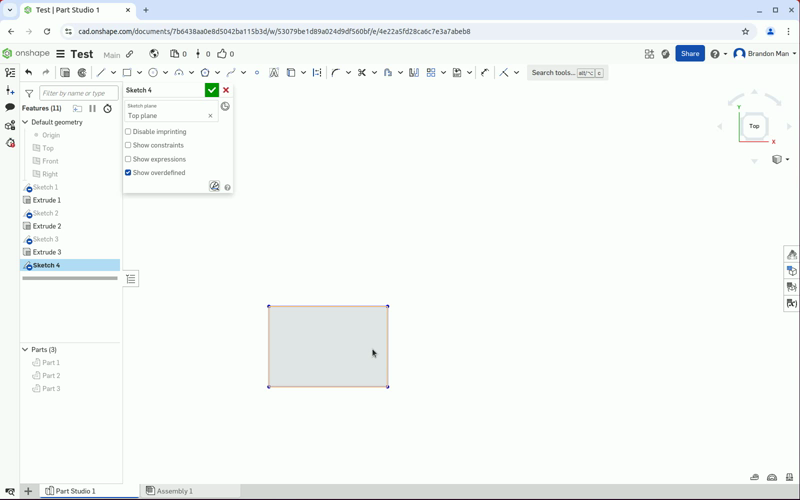
scroll(6)
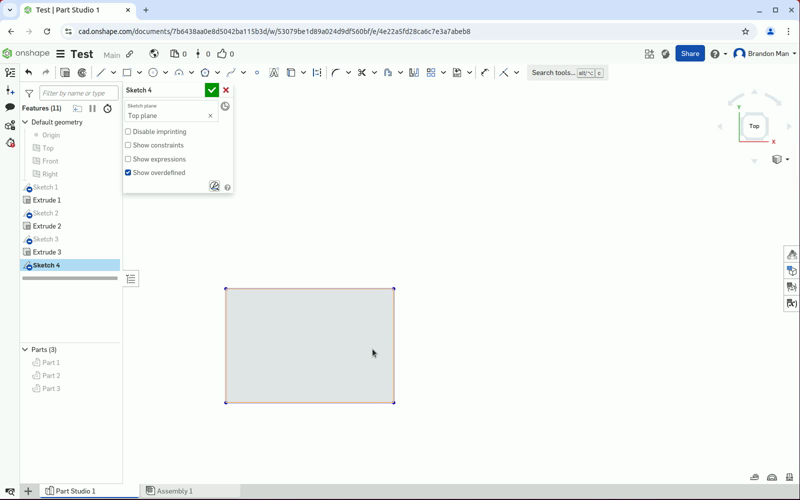
scroll(6)
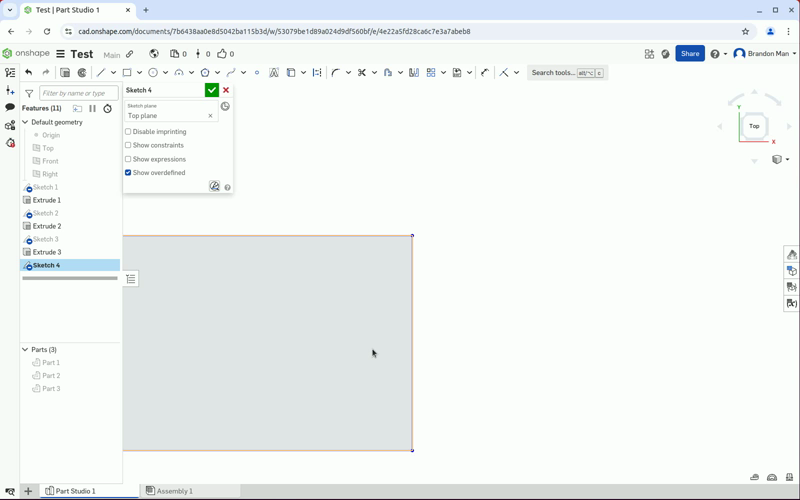
click(372, 348)
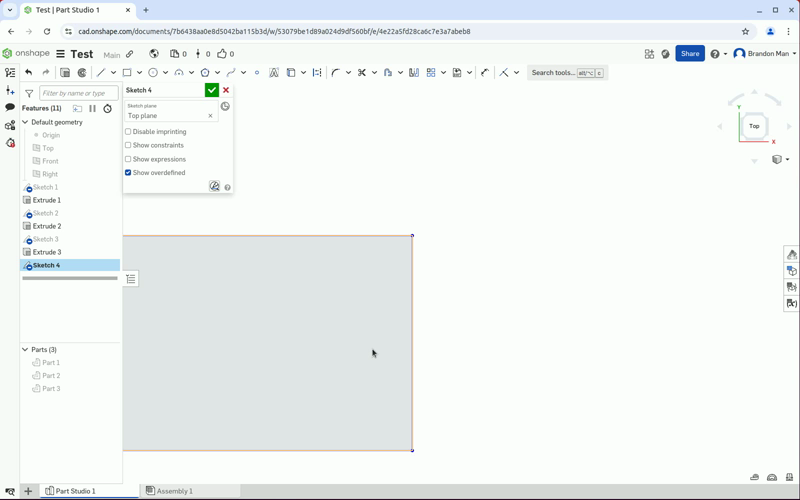
scroll(-6)
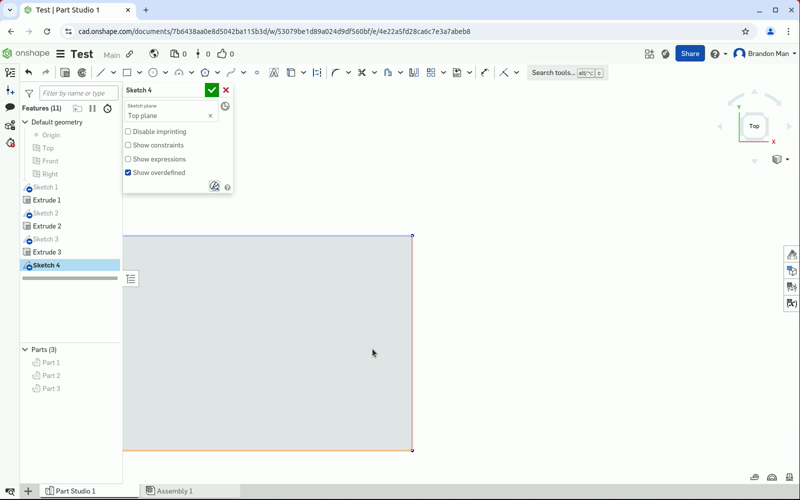
scroll(-6)
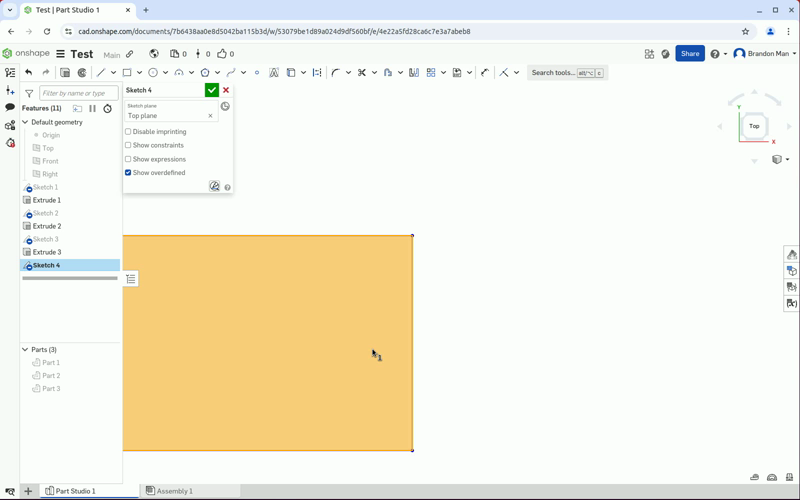
scroll(-6)
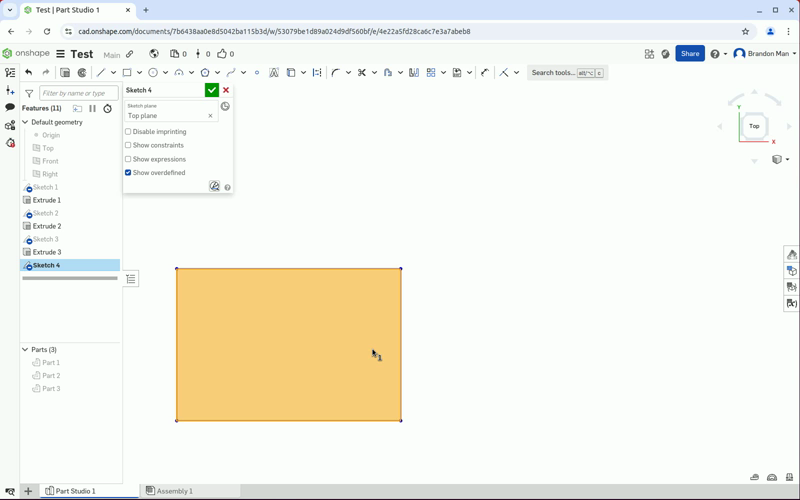
scroll(-6)
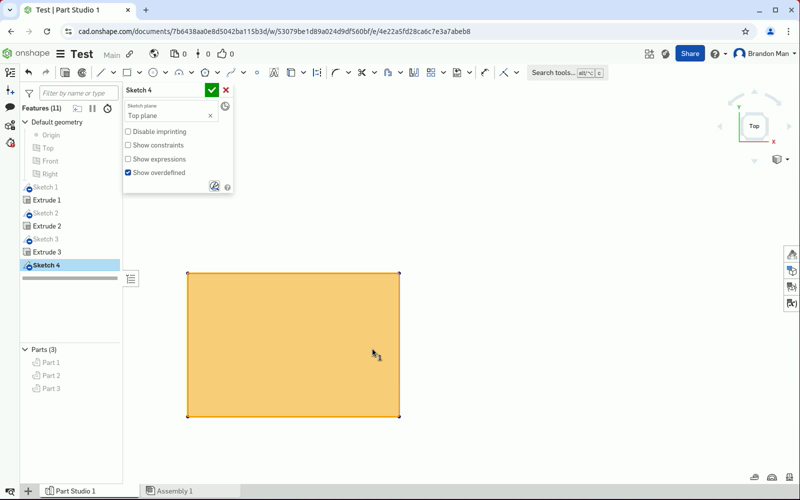
scroll(-6)
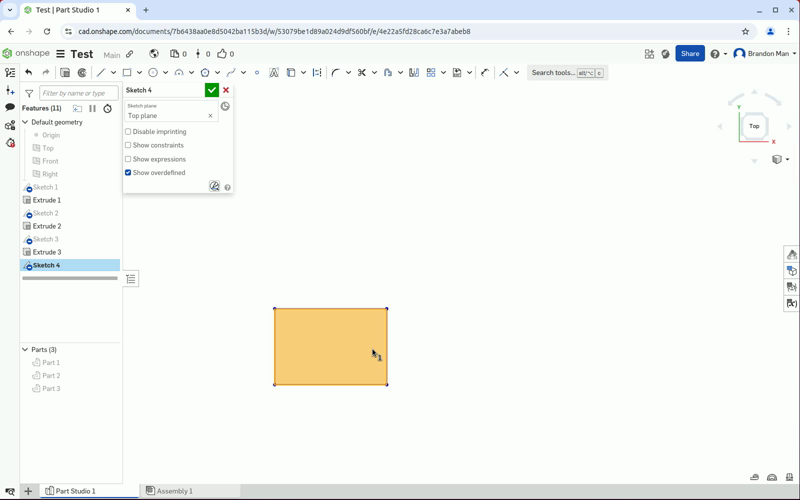
scroll(-6)
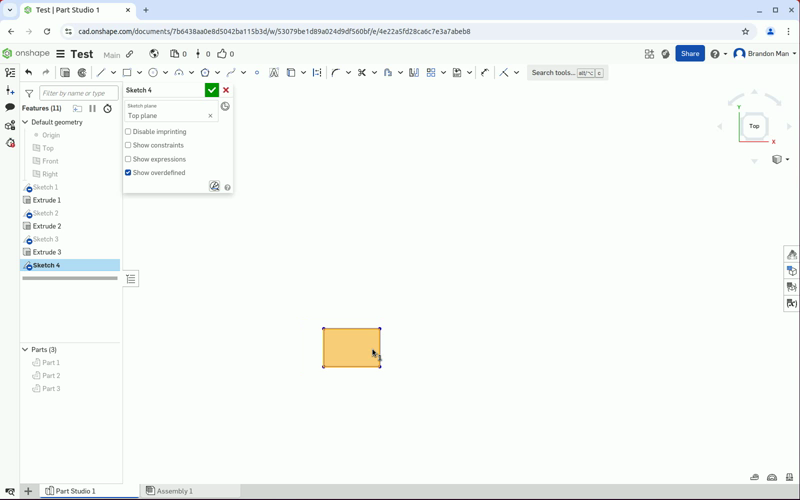
scroll(-6)
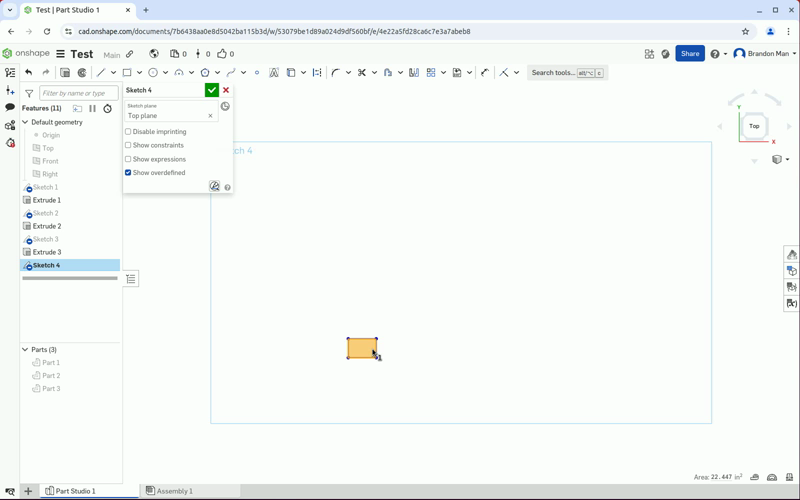
mouse_move(73, 352)
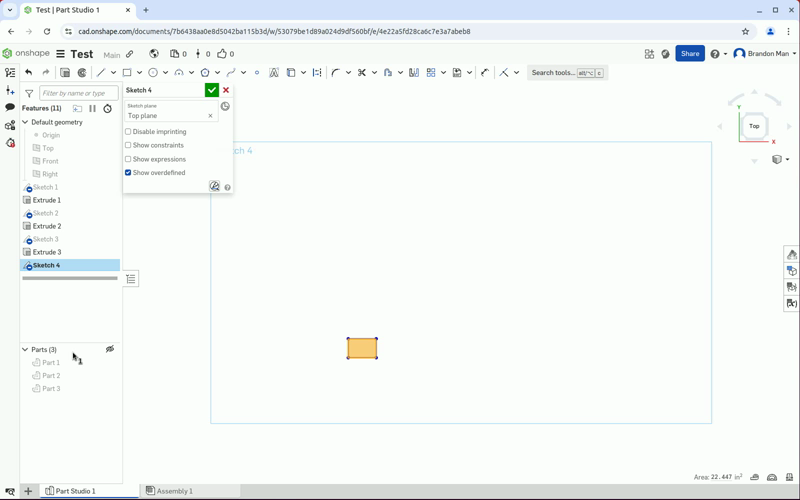
key(shift+y)
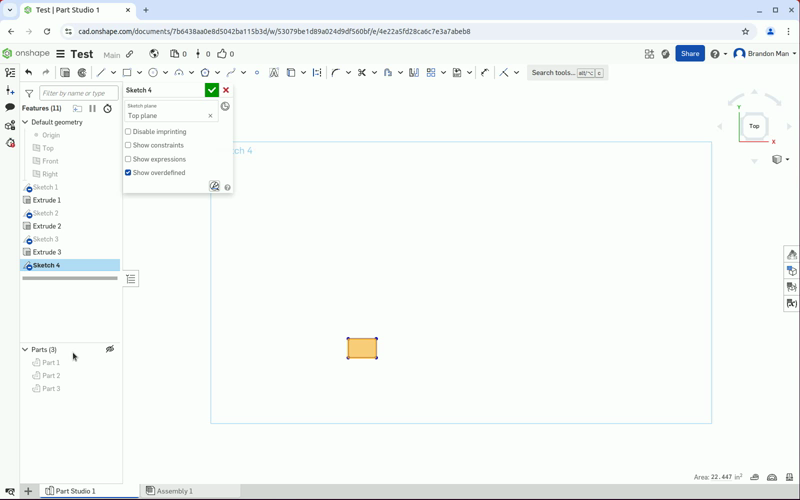
key(shift+e)
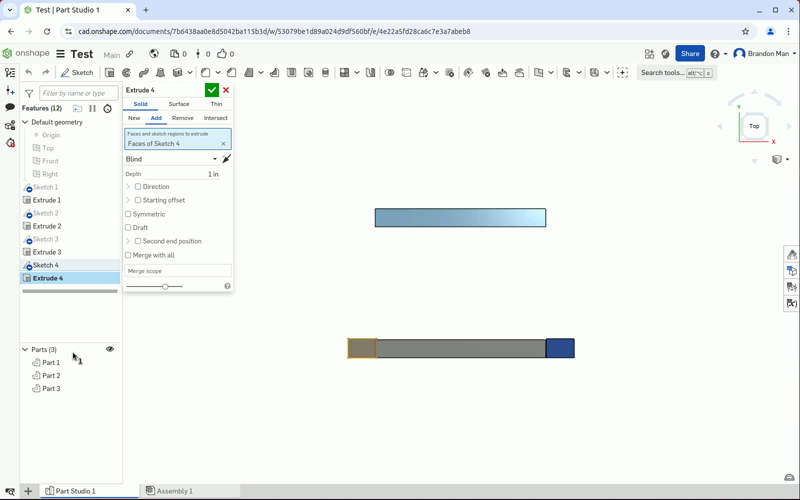
mouse_move(143, 106)
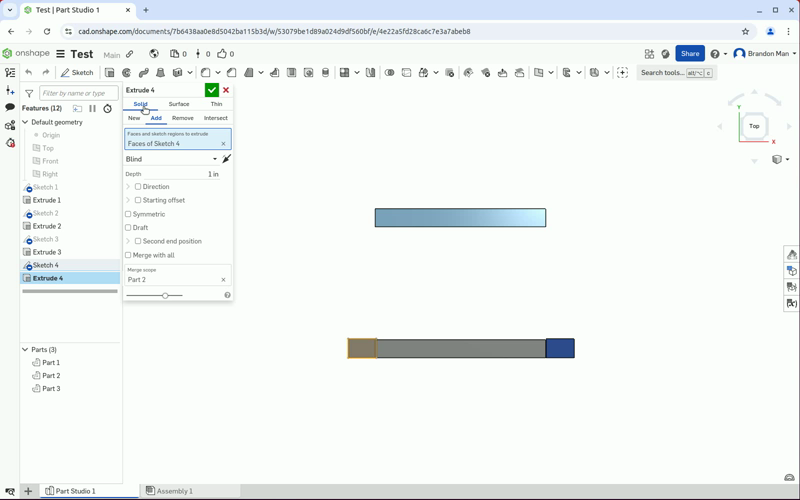
click(143, 106)
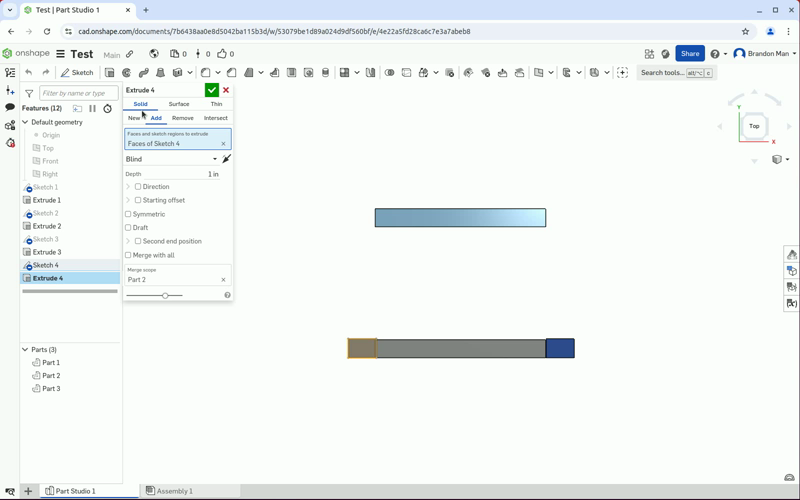
mouse_move(137, 120)
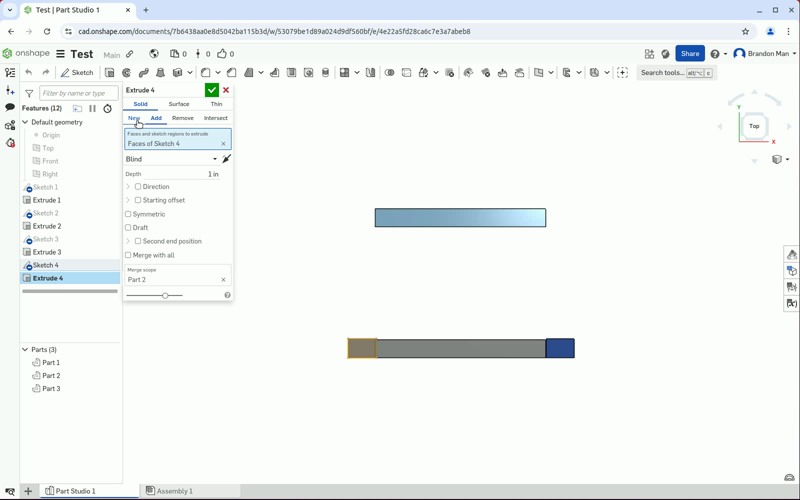
click(137, 120)
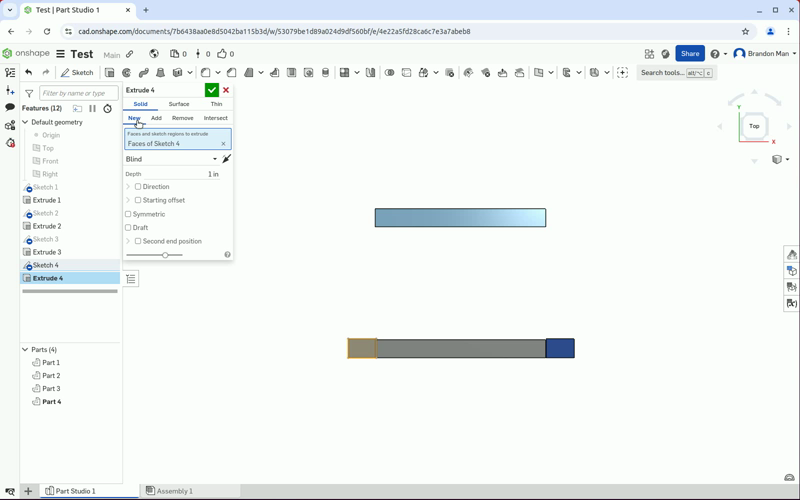
key(tab, 4)
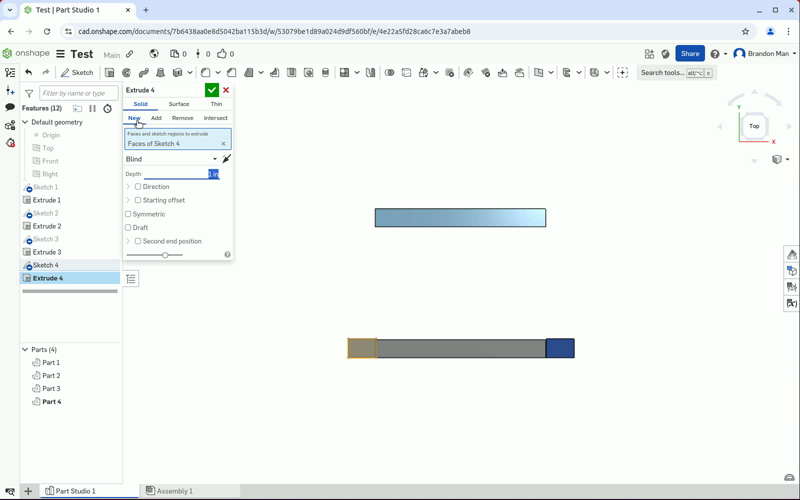
text(3.851)
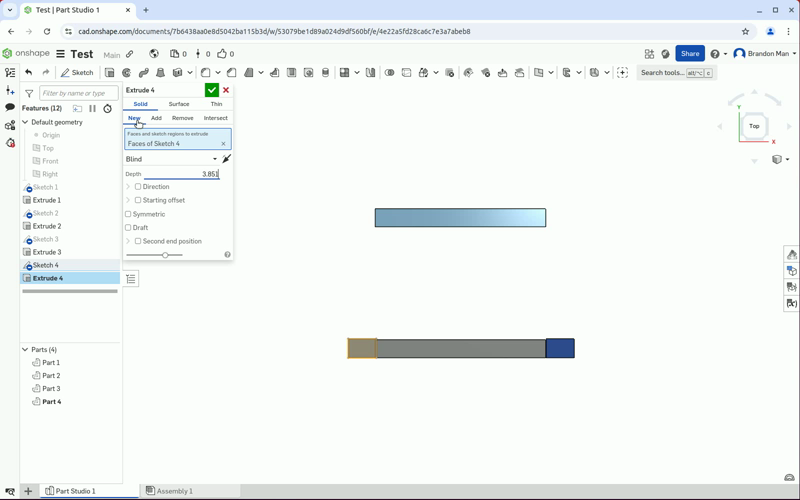
key(enter)
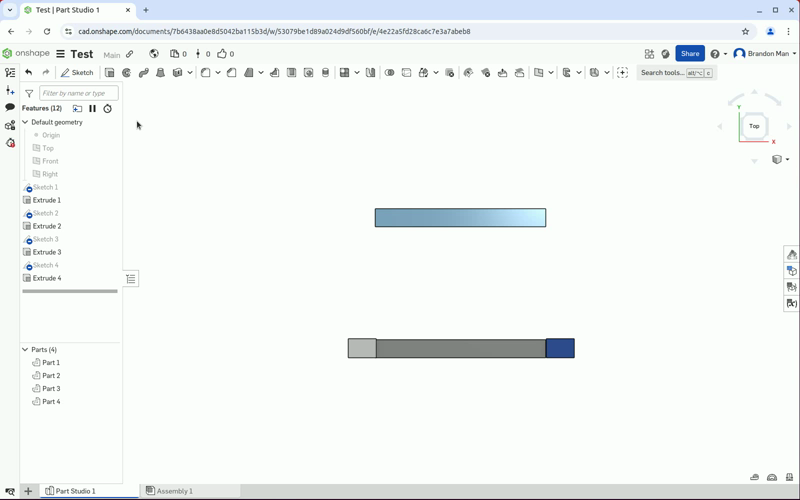
key(shift+h)
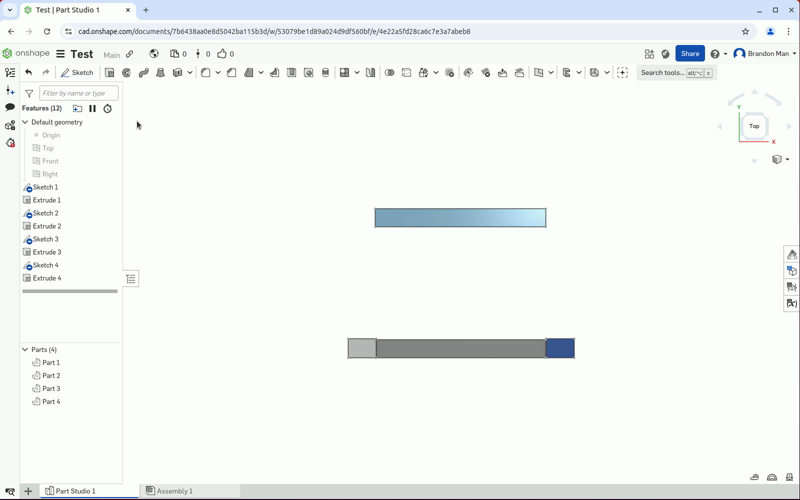
key(shift+h)
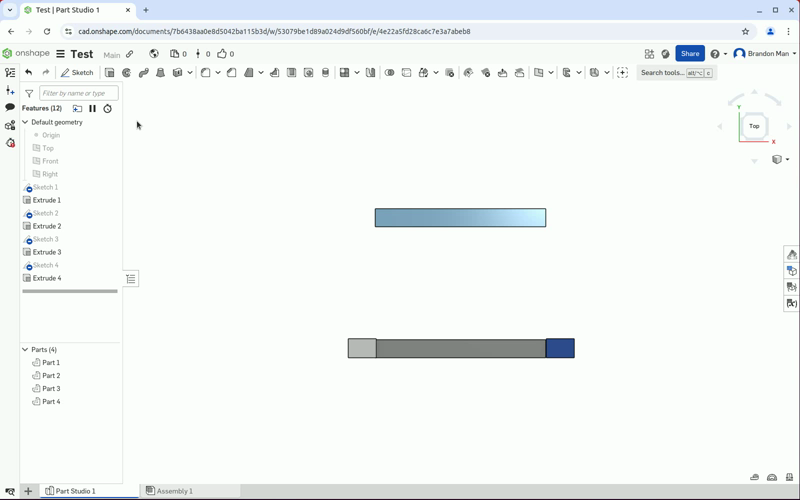
mouse_move(73, 189)
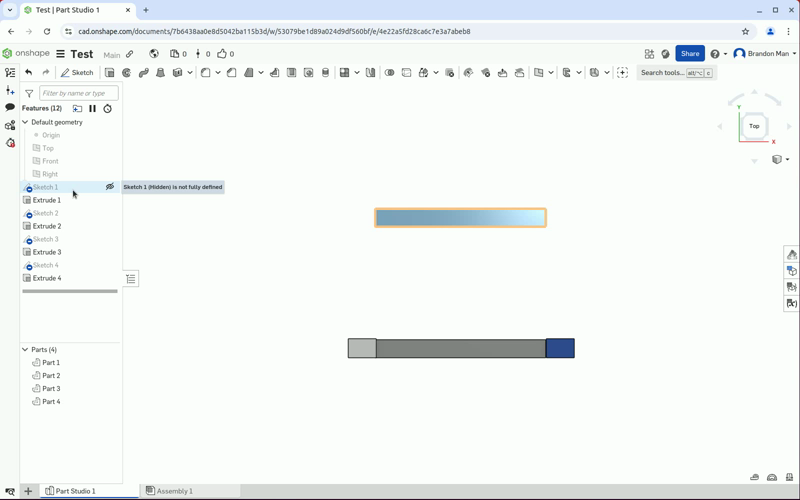
click(73, 189)
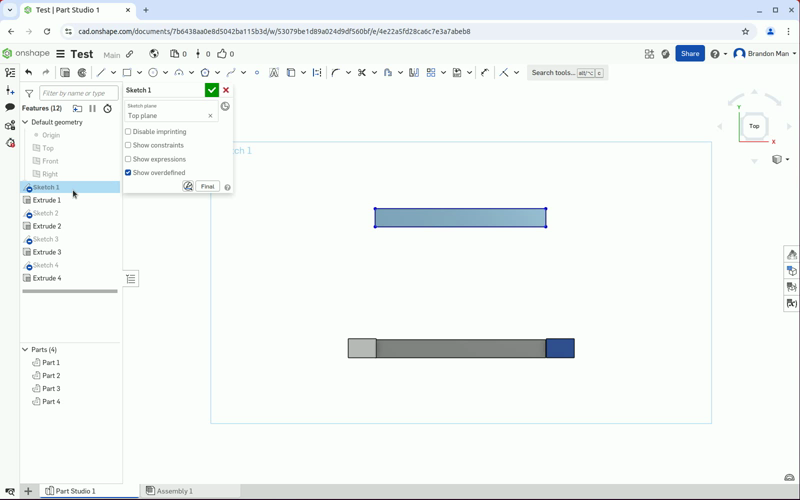
mouse_move(229, 92)
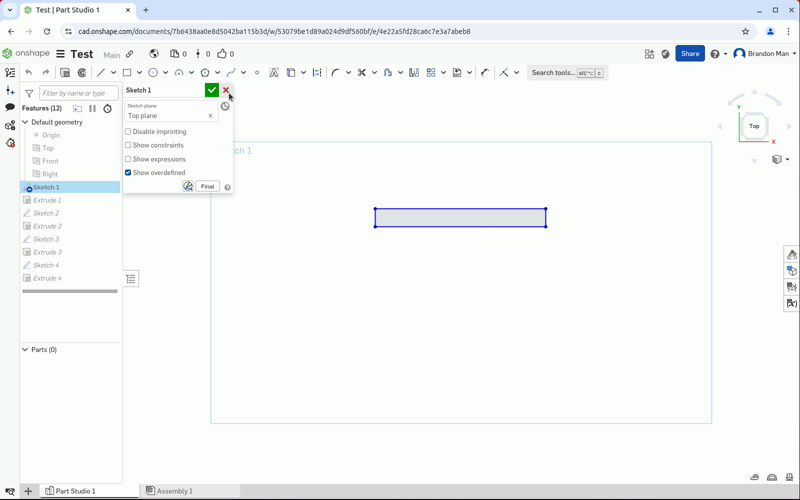
click(229, 92)
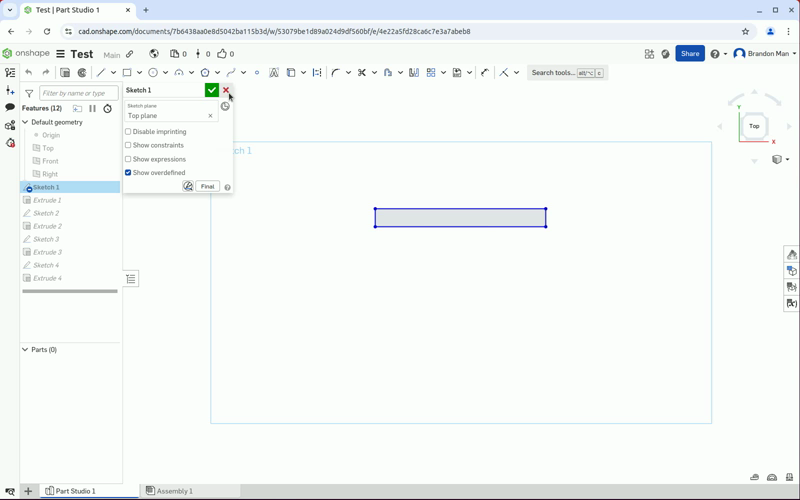
key(shift+s)
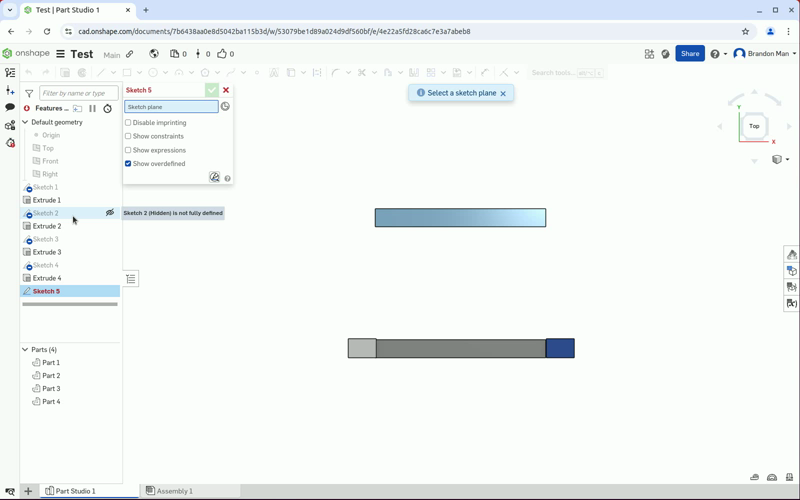
scroll(3)
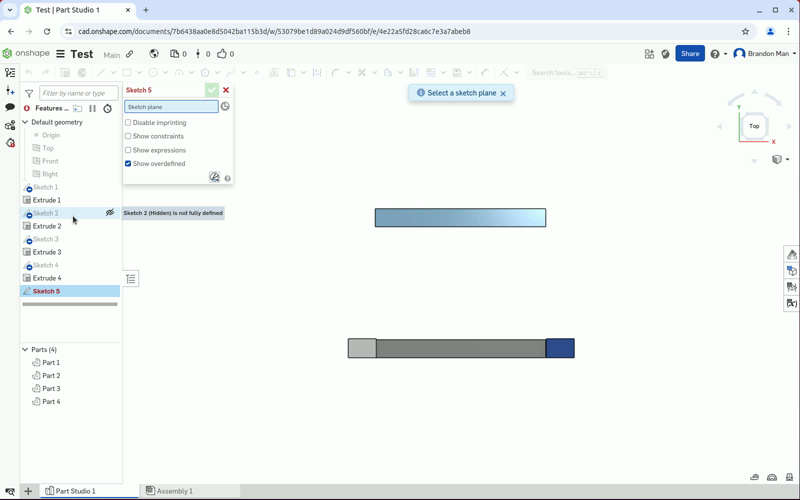
mouse_move(73, 150)
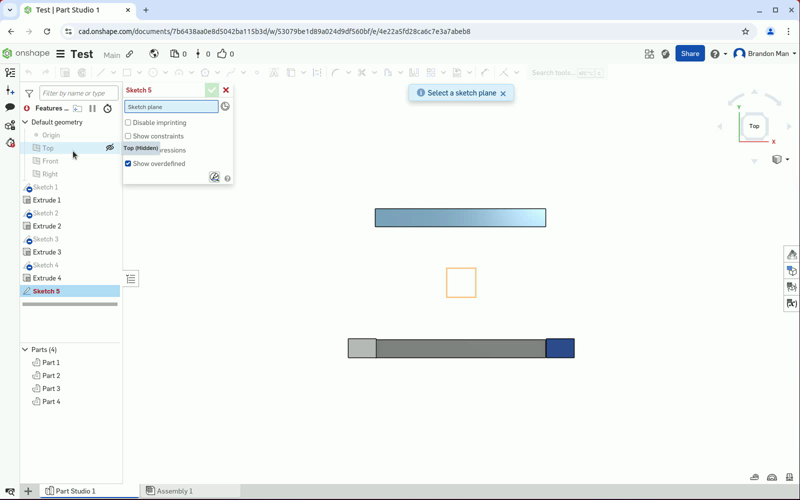
click(73, 150)
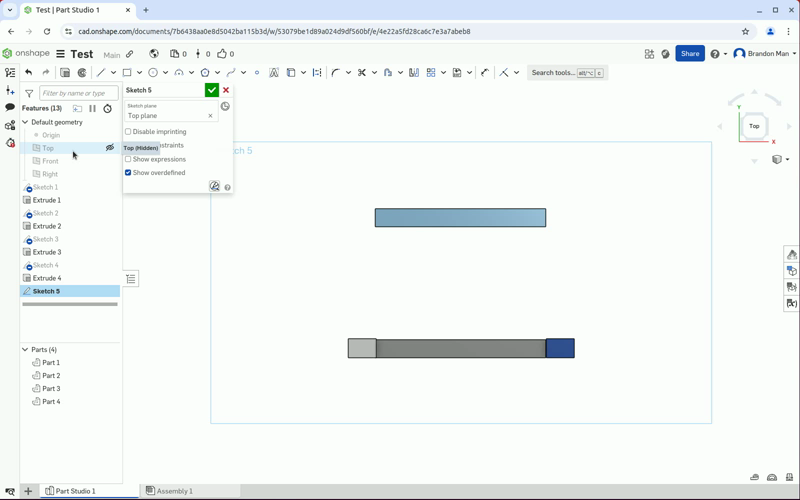
mouse_move(73, 352)
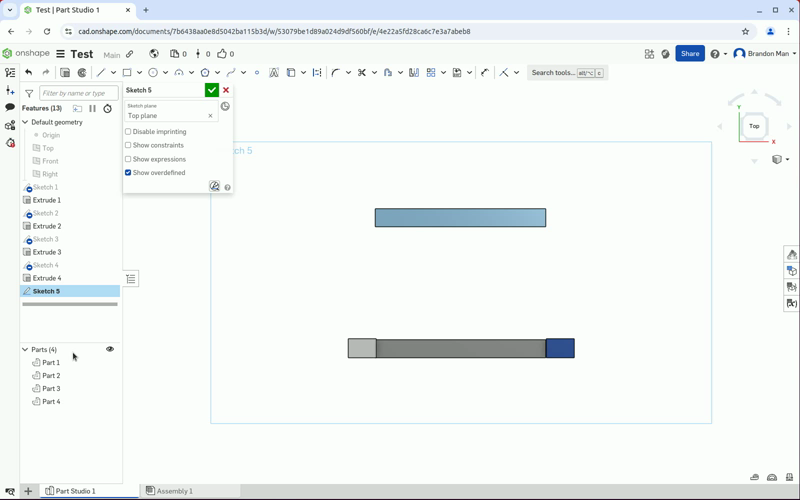
key(y)
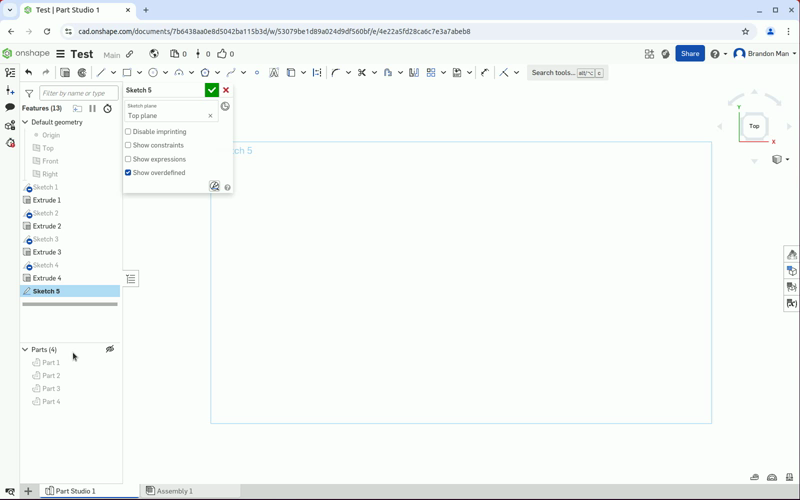
key(l)
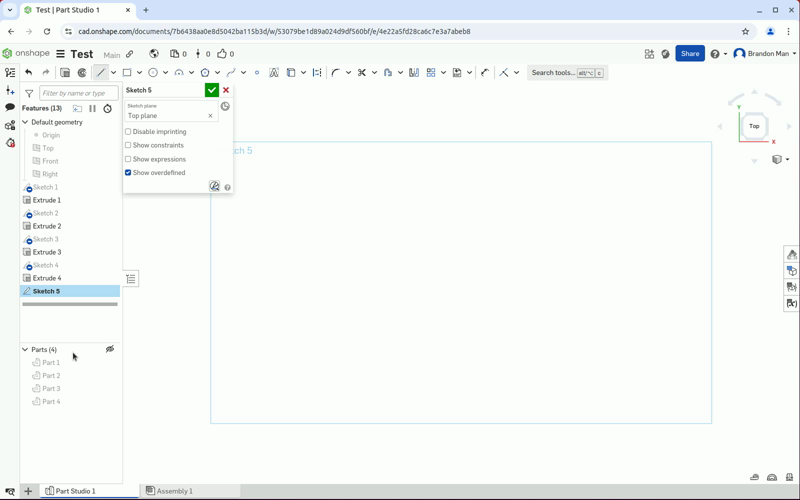
key_down(shift)
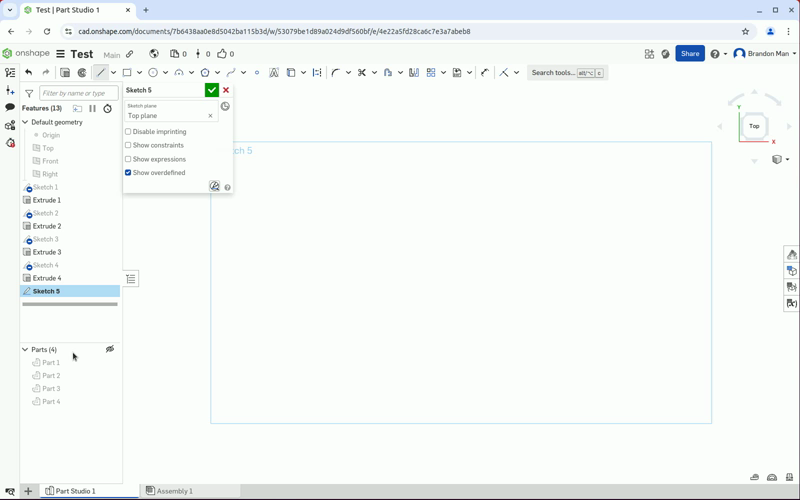
mouse_move(348, 226)
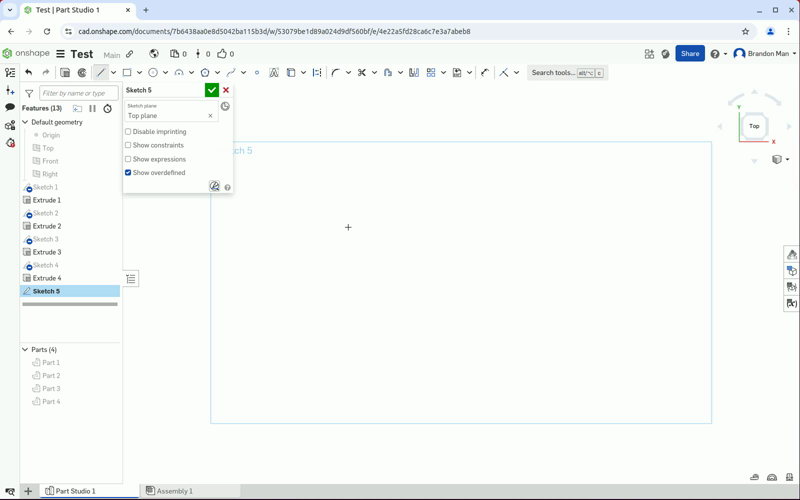
click(348, 226)
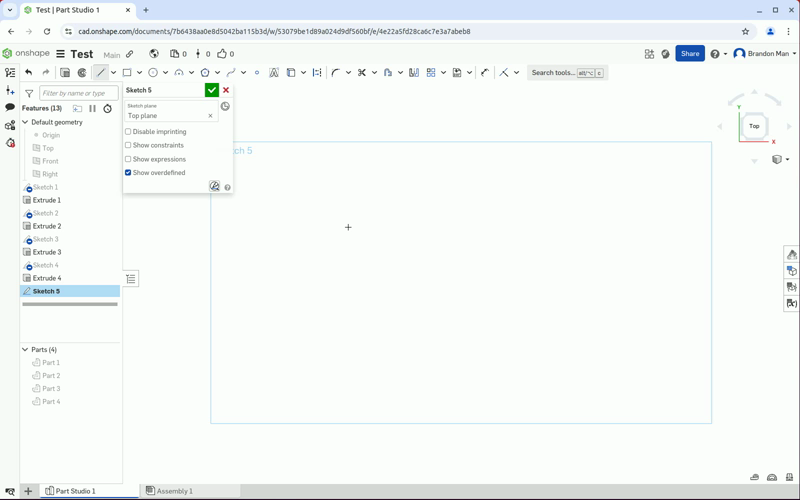
key_up(shift)
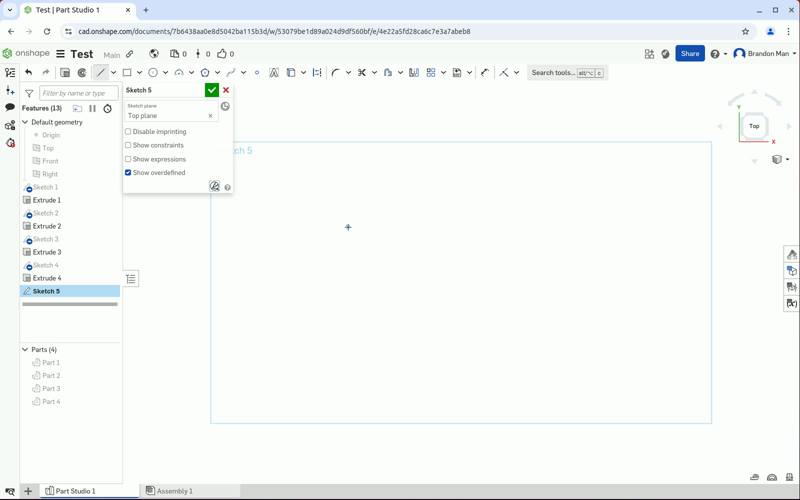
key_down(shift)
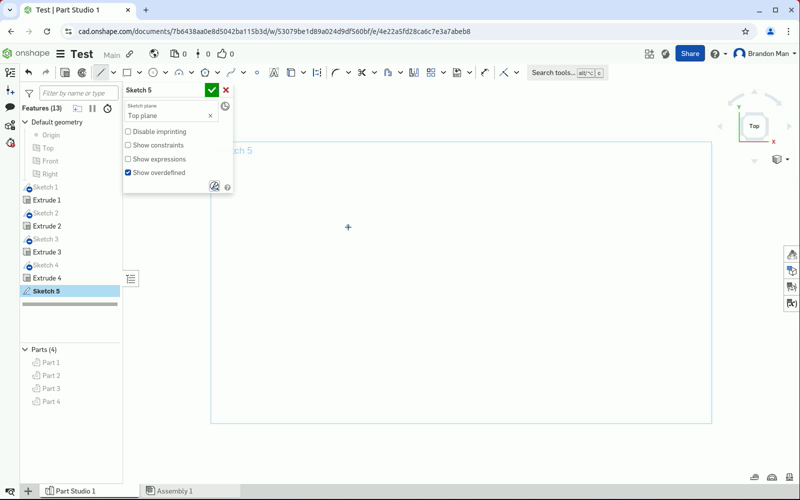
mouse_move(378, 226)
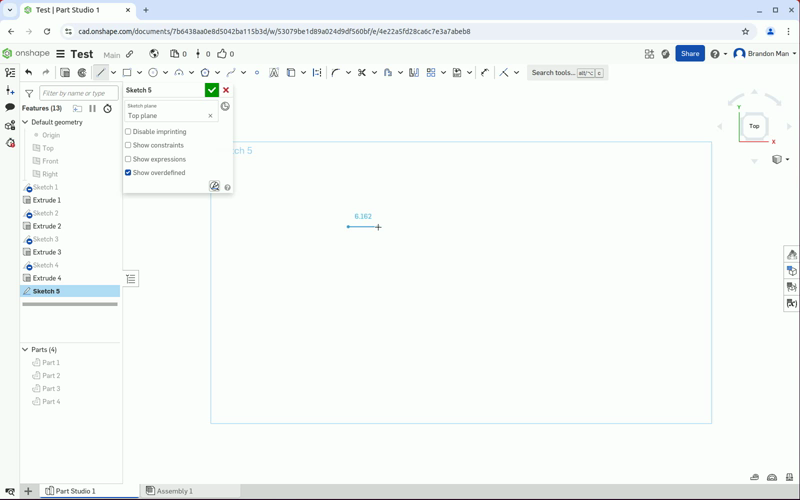
mouse_move(376, 226)
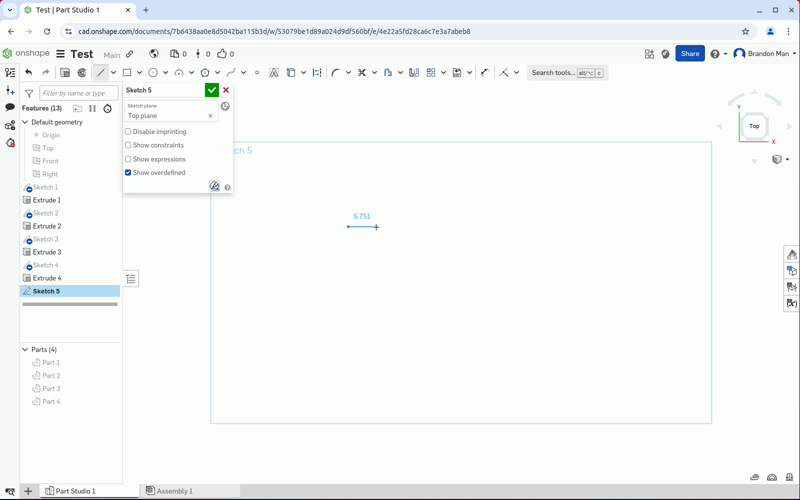
click(376, 226)
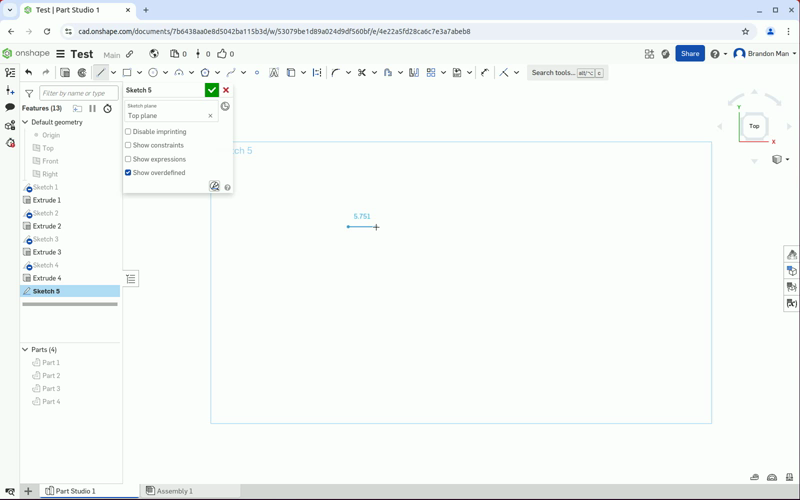
key_up(shift)
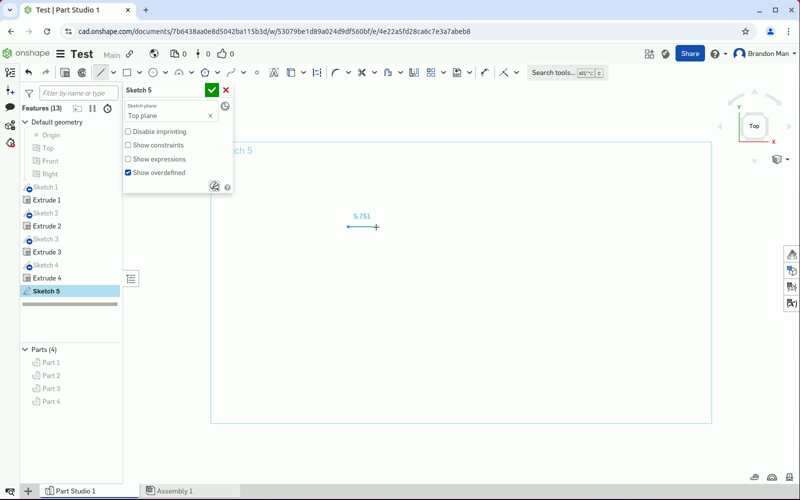
key_down(shift)
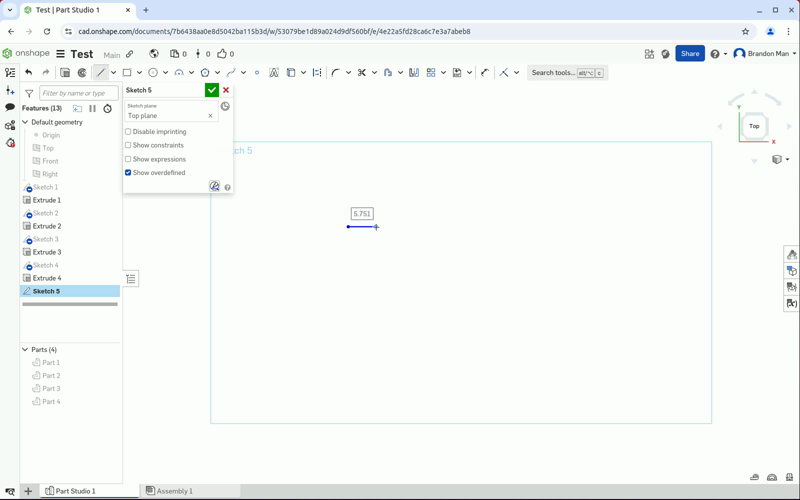
mouse_move(406, 226)
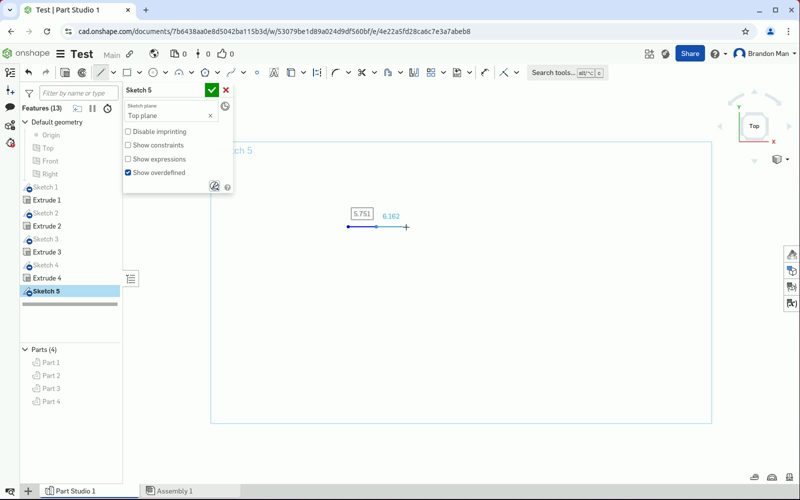
mouse_move(376, 207)
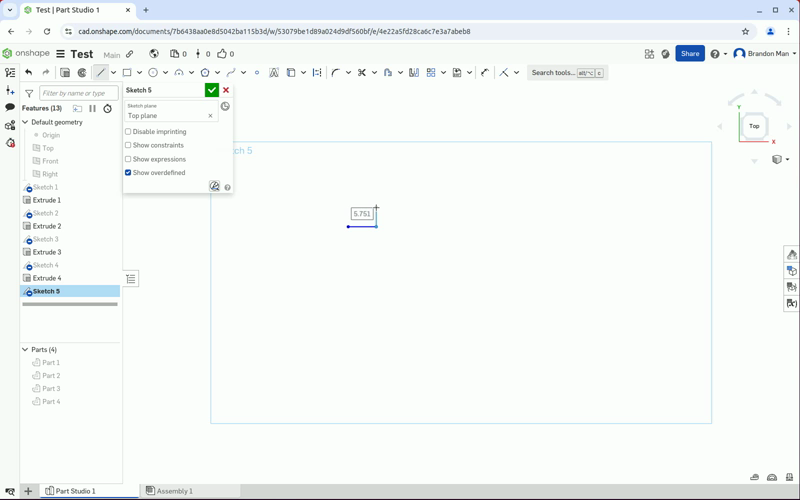
click(376, 207)
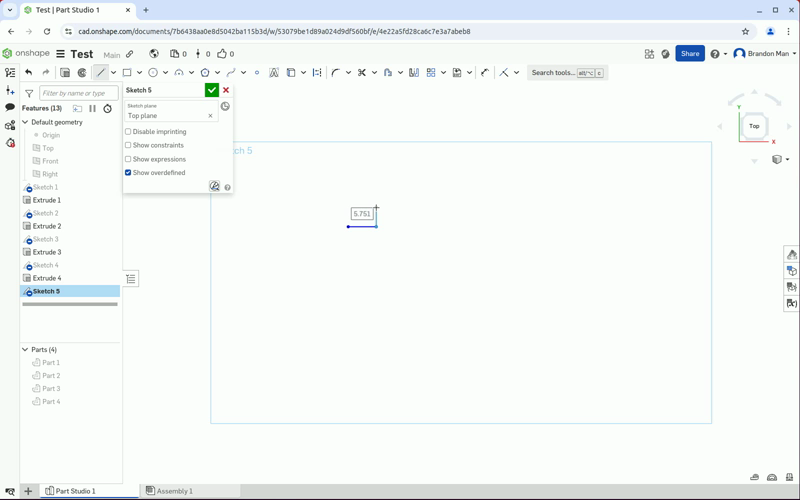
key_up(shift)
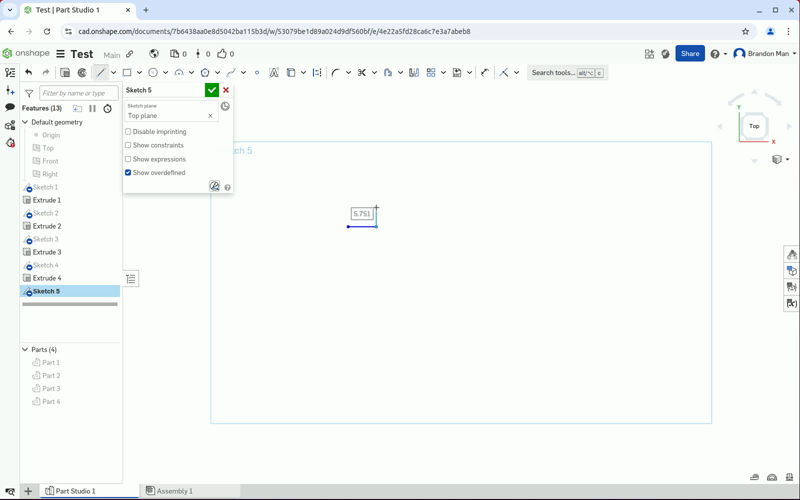
key_down(shift)
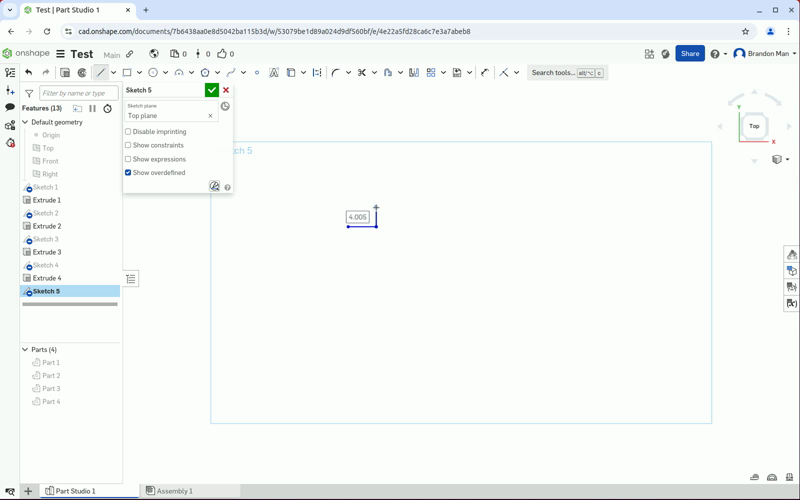
mouse_move(406, 207)
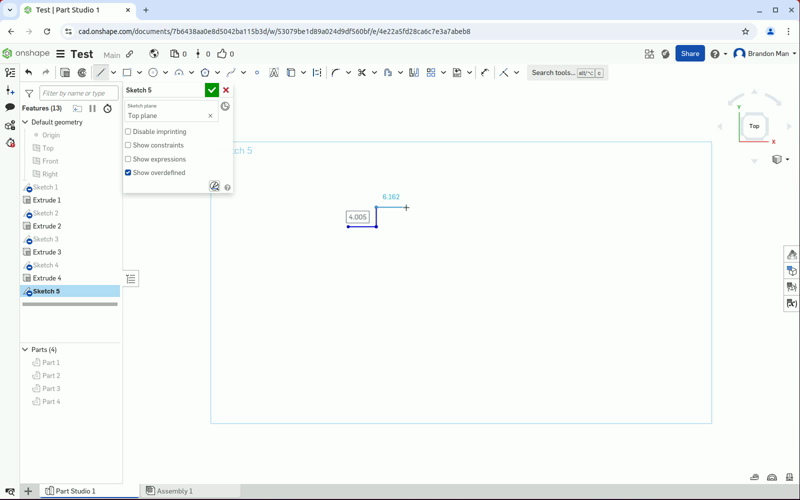
mouse_move(348, 207)
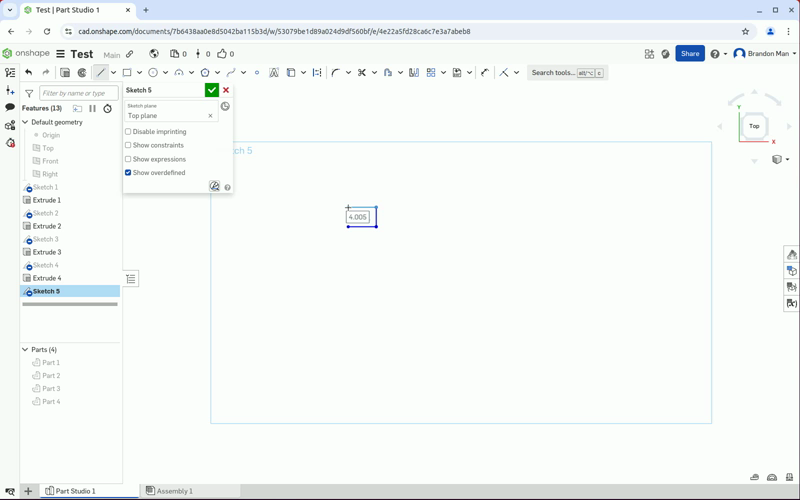
click(348, 207)
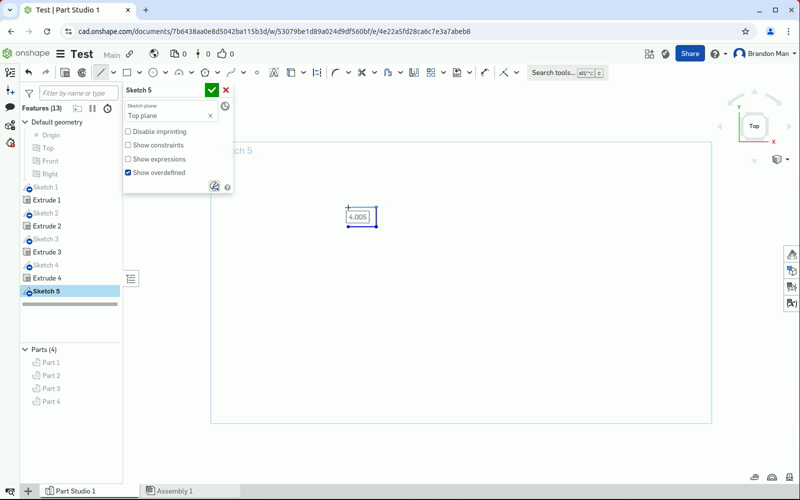
key_up(shift)
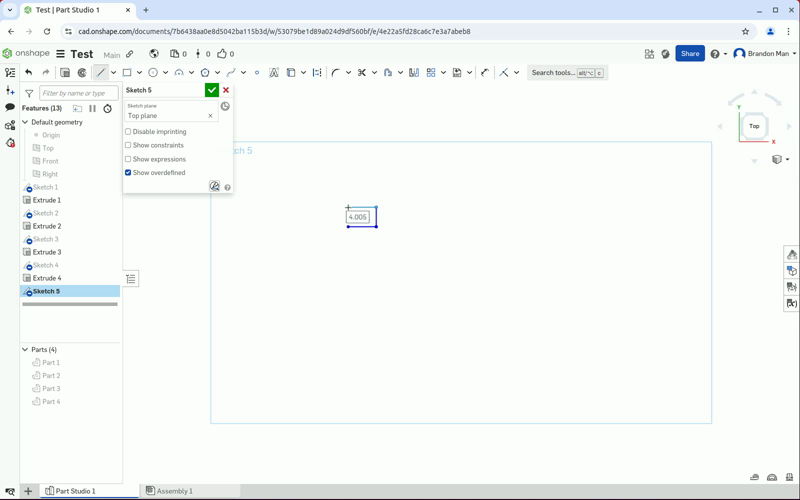
mouse_move(378, 207)
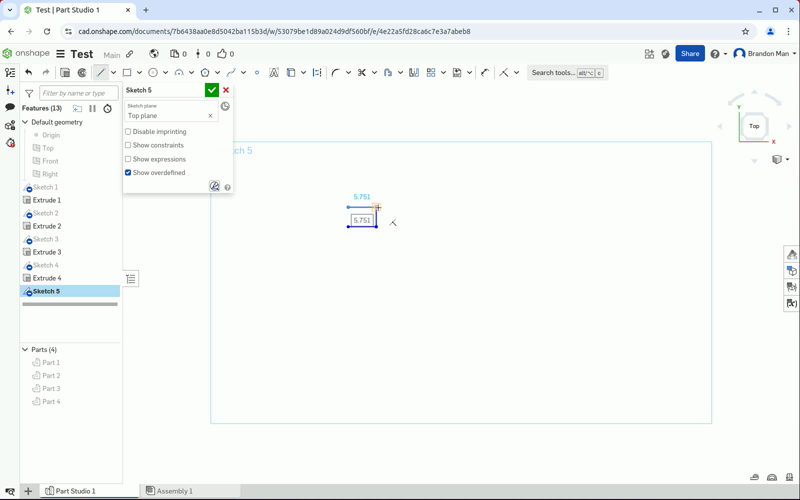
key_down(shift)
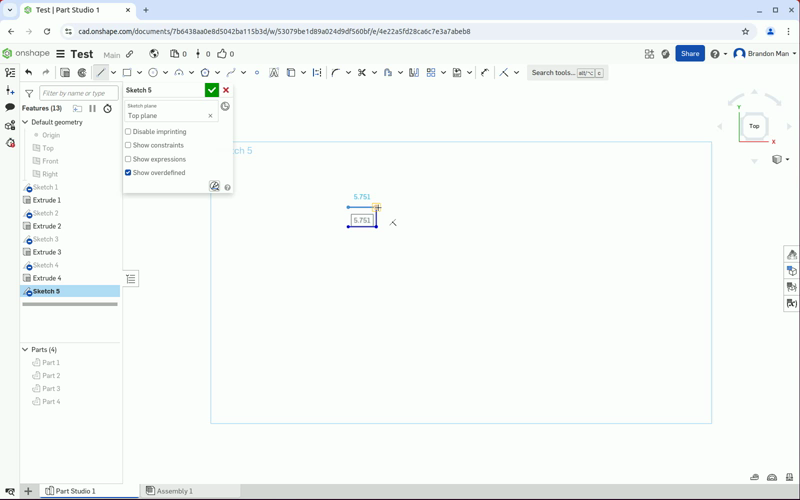
mouse_move(348, 226)
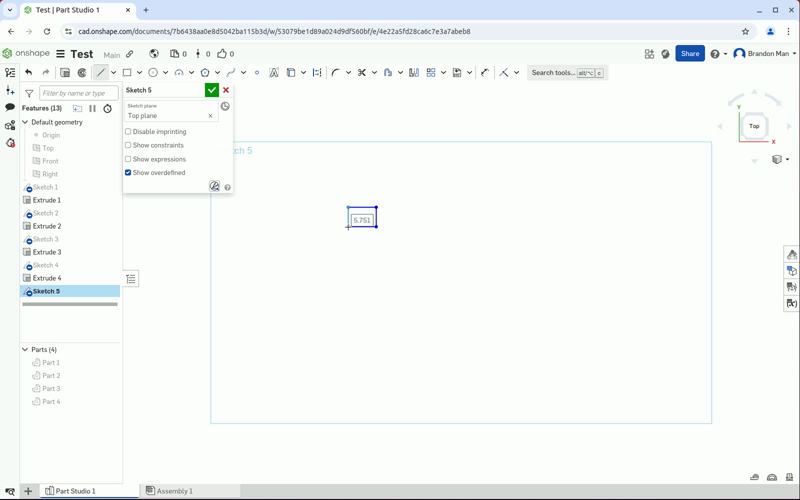
key_up(shift)
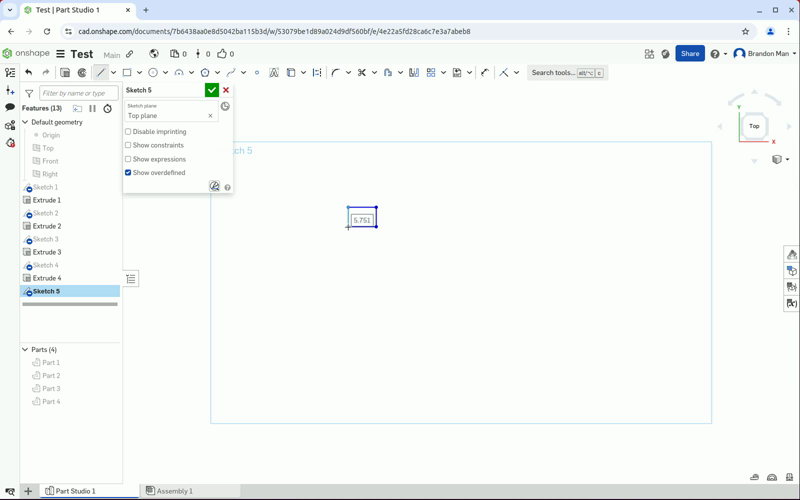
click(348, 226)
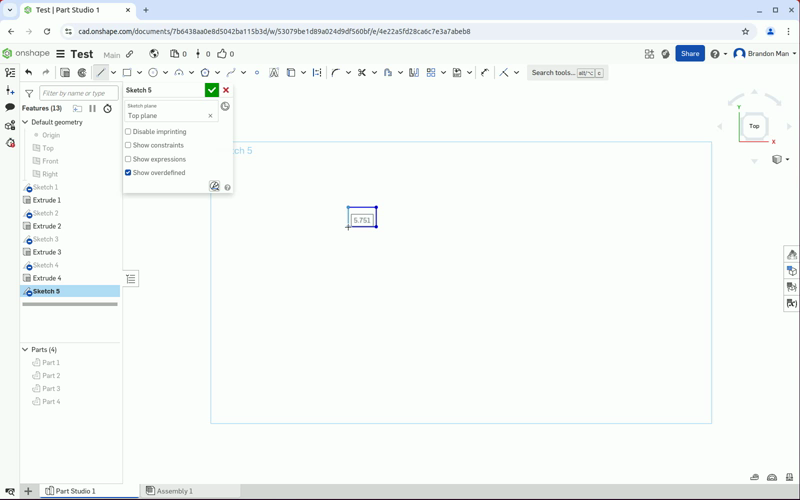
key(esc)
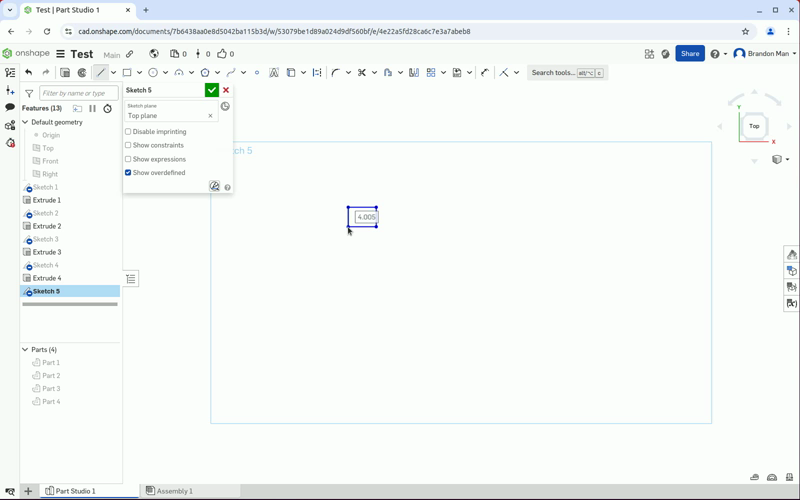
mouse_move(355, 216)
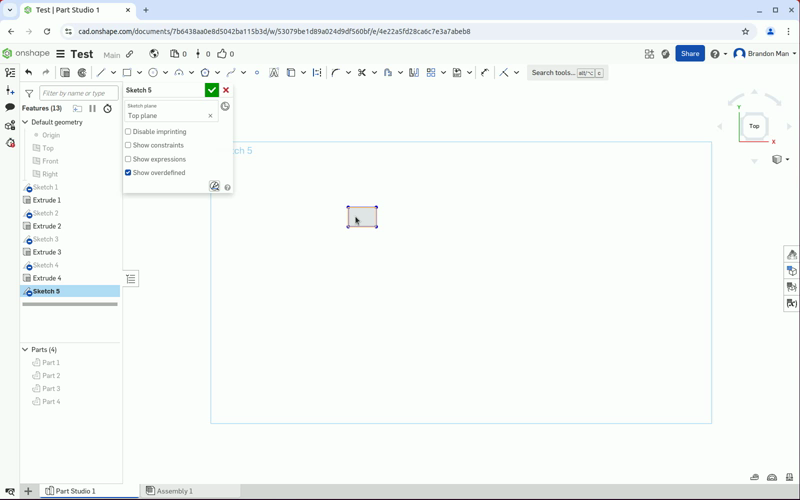
scroll(6)
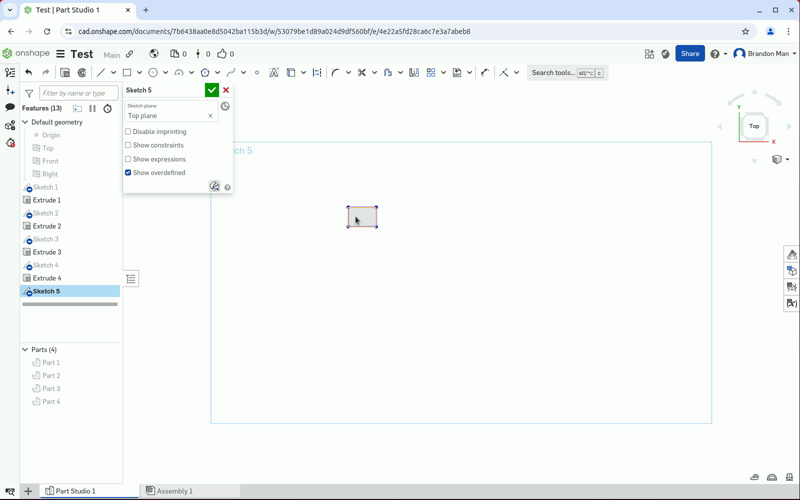
scroll(6)
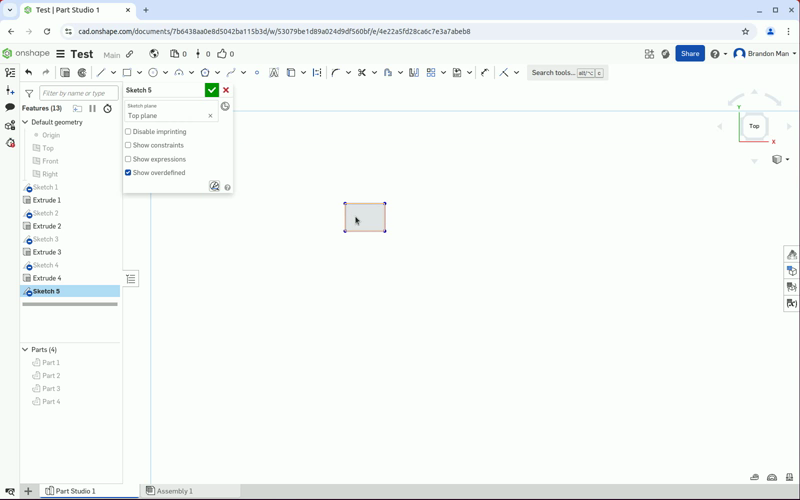
scroll(6)
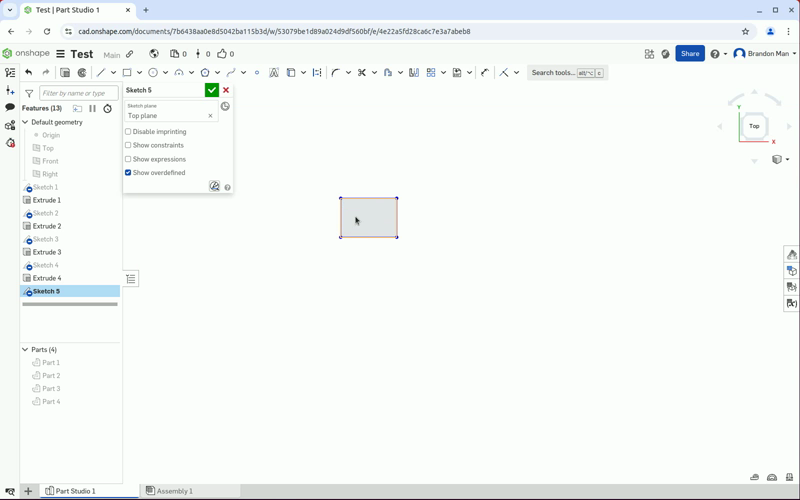
scroll(6)
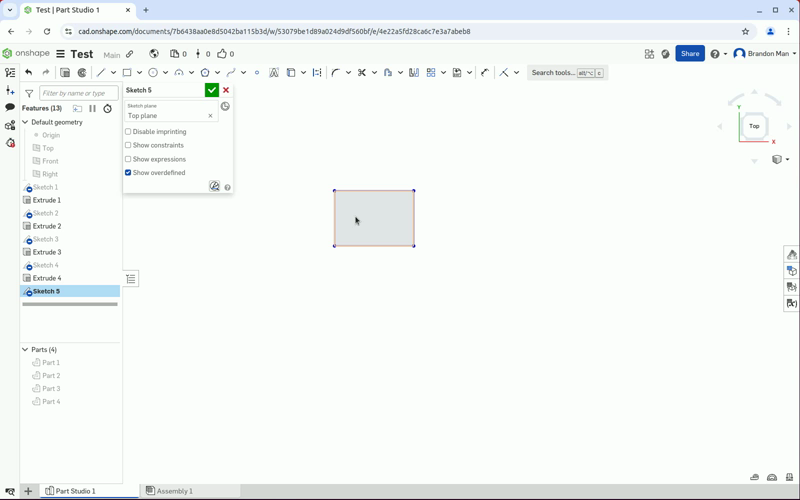
scroll(6)
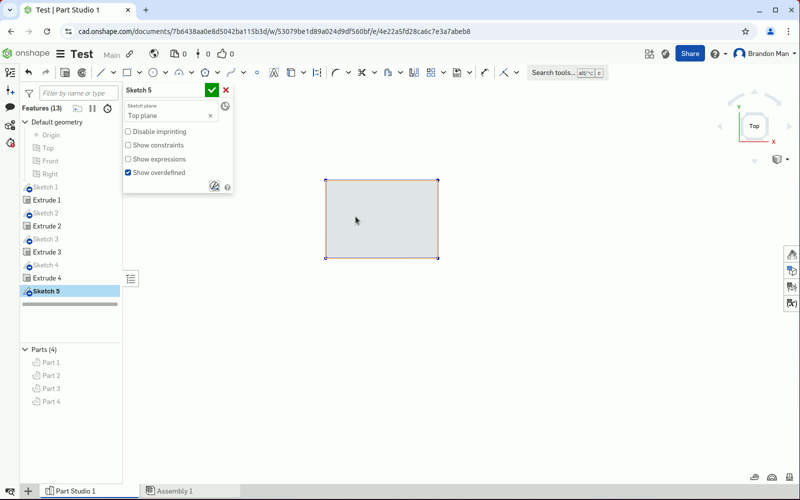
scroll(6)
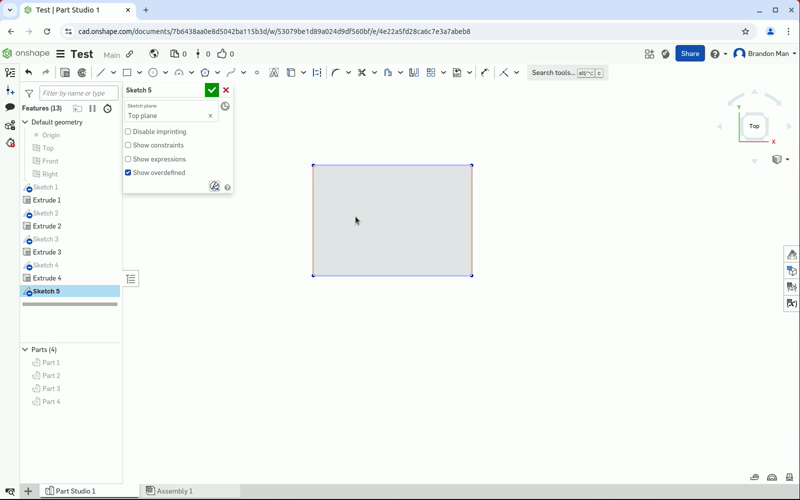
scroll(6)
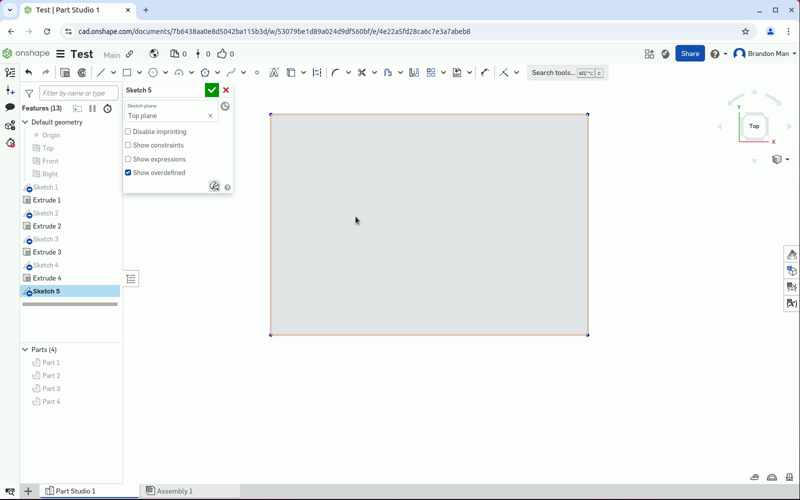
click(355, 216)
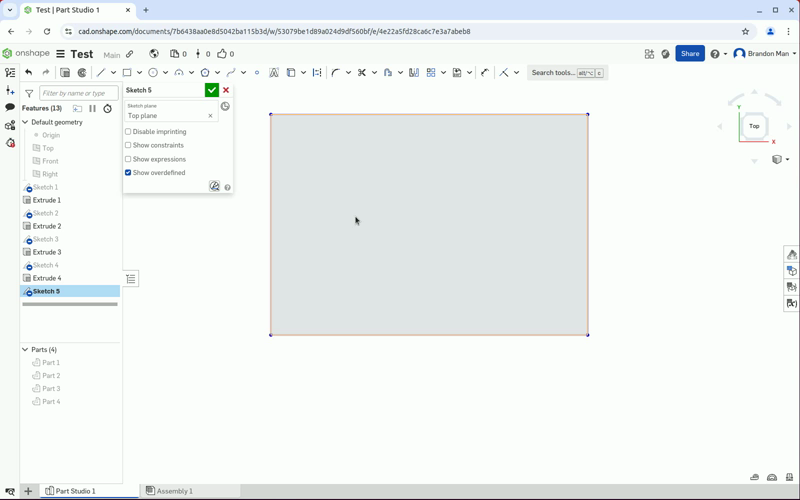
scroll(-6)
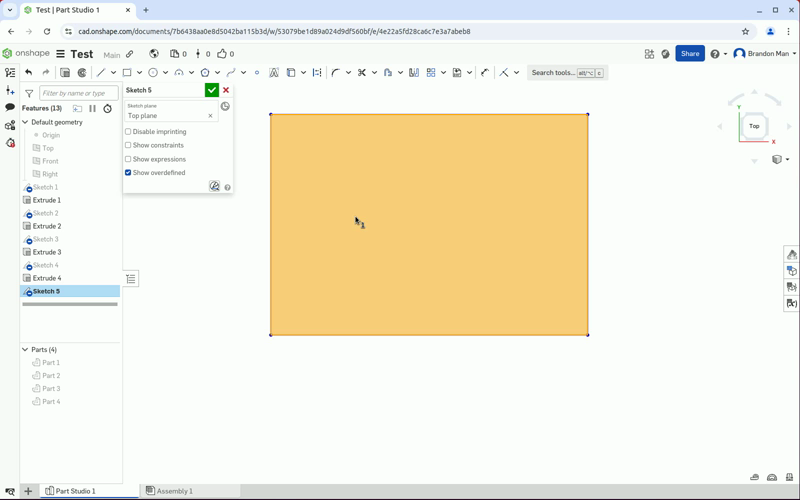
scroll(-6)
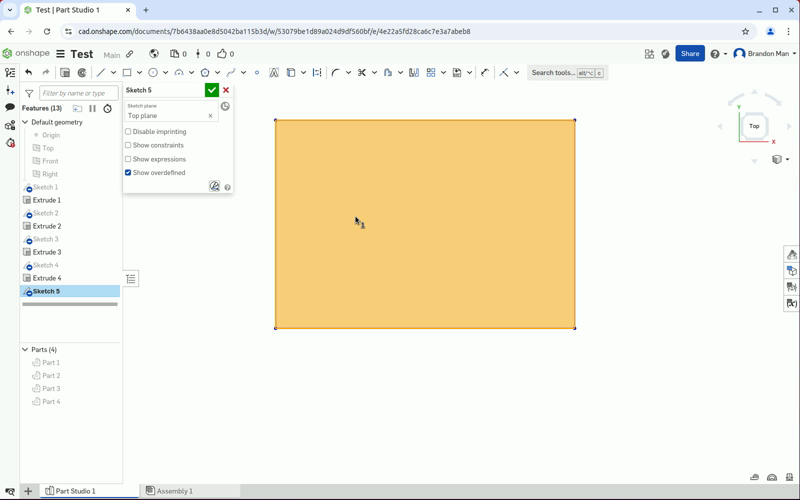
scroll(-6)
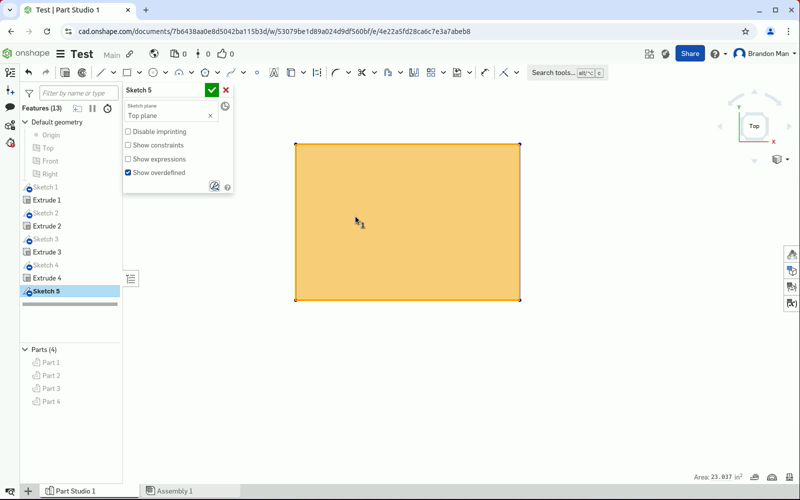
scroll(-6)
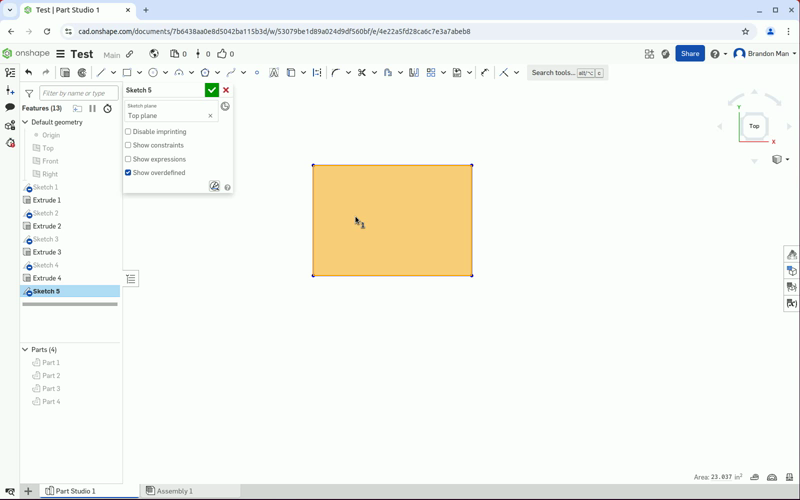
scroll(-6)
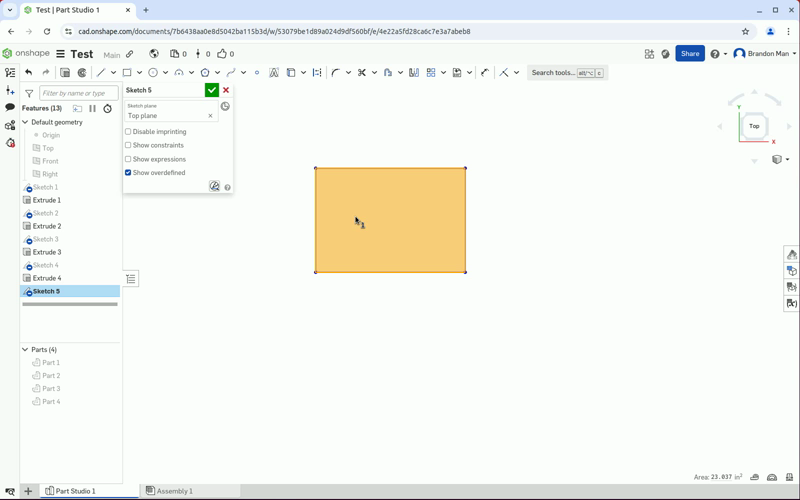
scroll(-6)
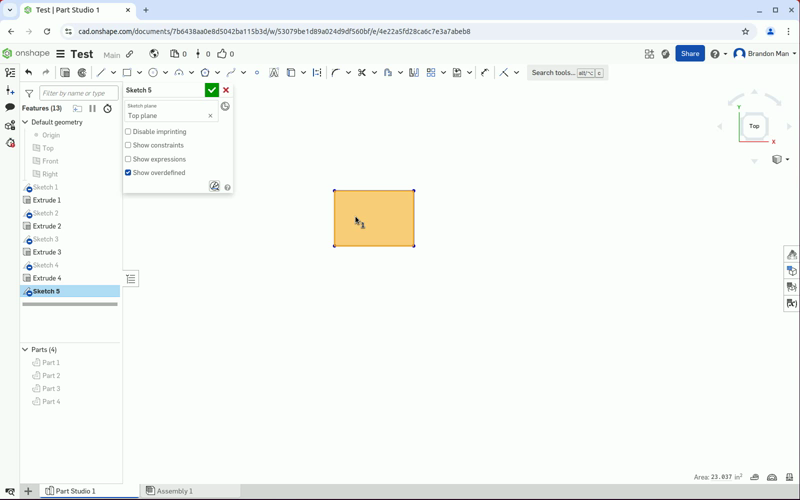
scroll(-6)
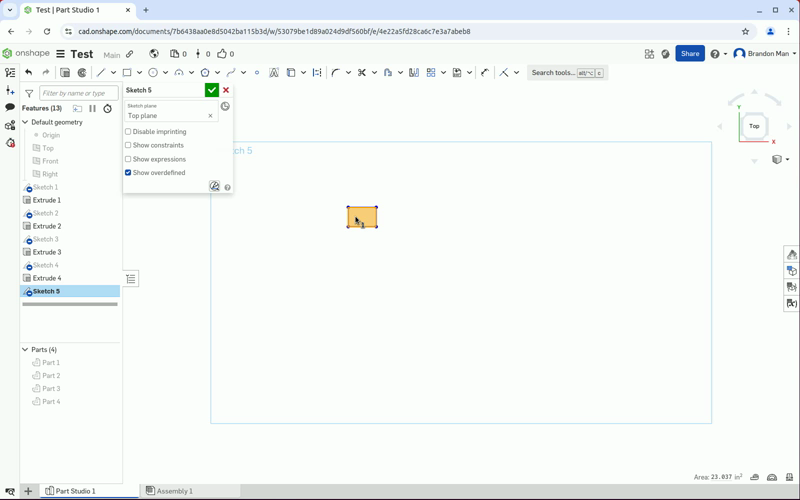
mouse_move(73, 352)
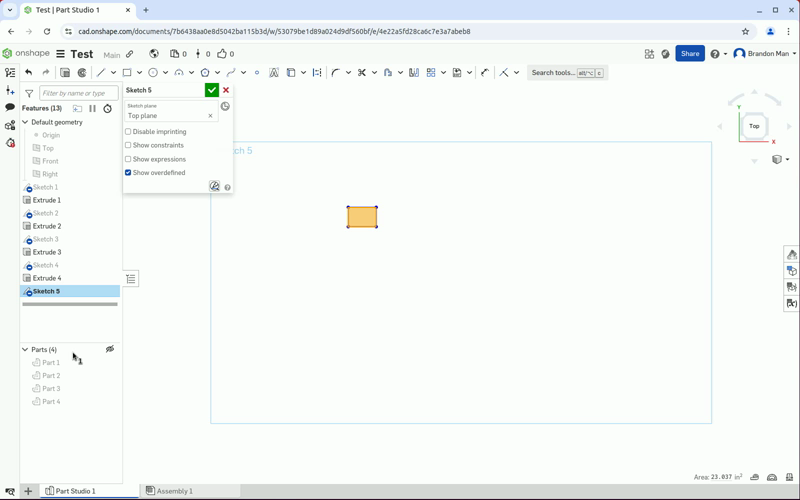
key(shift+y)
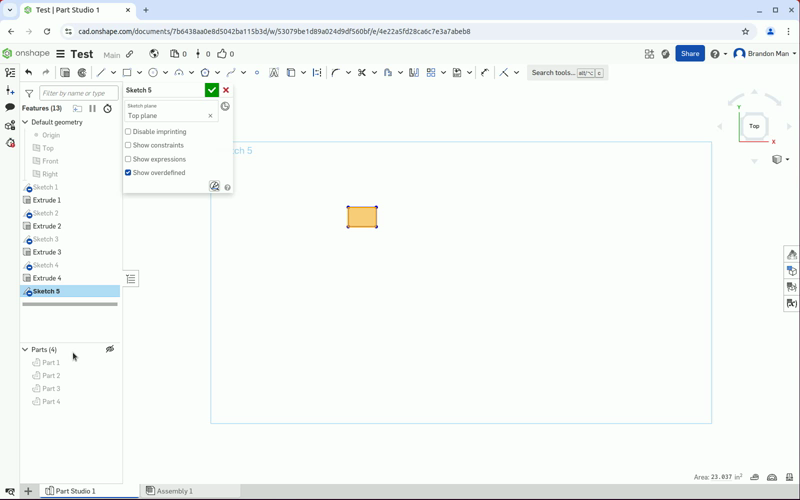
key(shift+e)
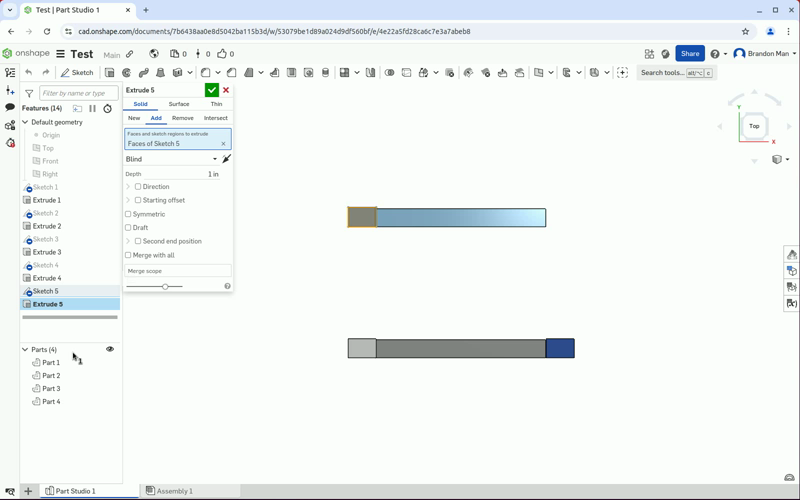
mouse_move(143, 106)
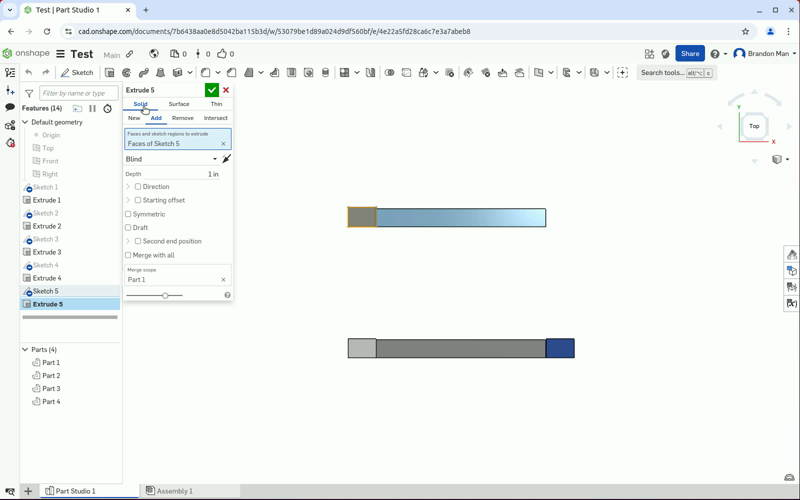
click(143, 106)
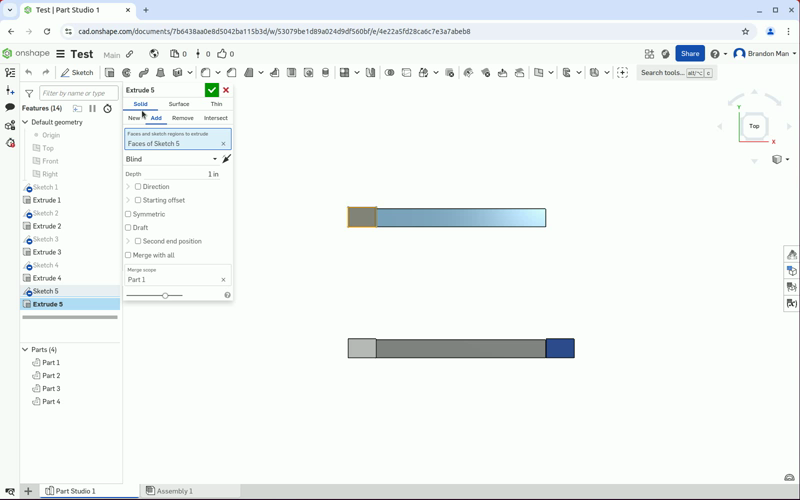
mouse_move(137, 120)
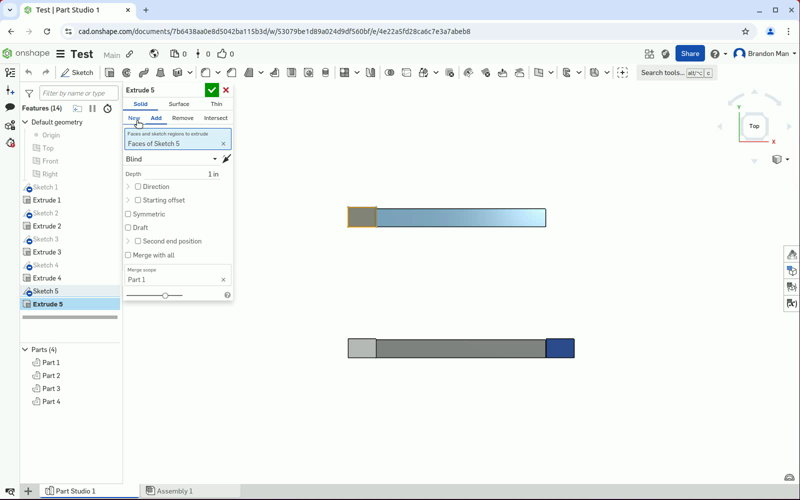
click(137, 120)
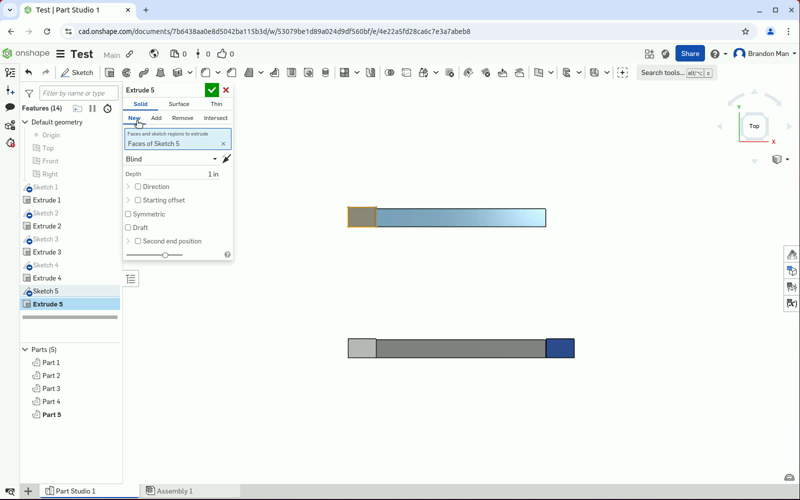
key(tab, 4)
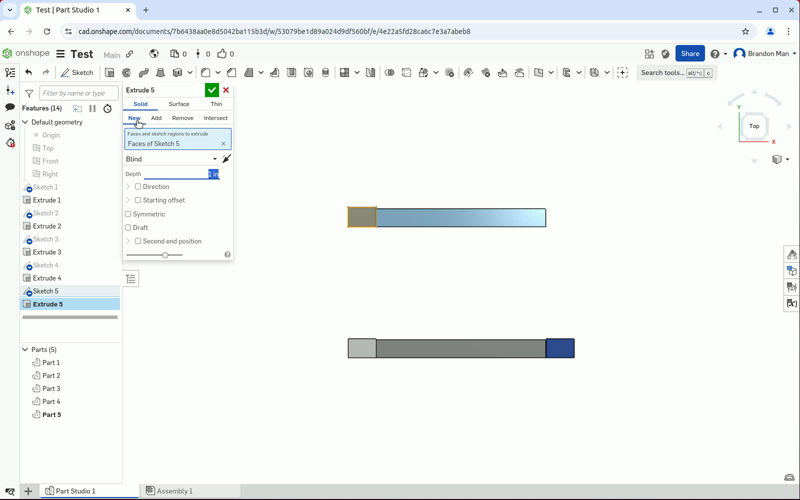
text(3.851)
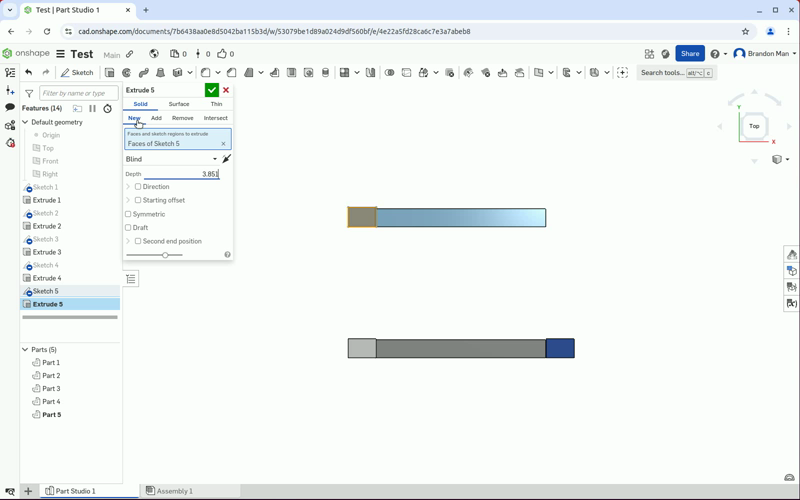
key(enter)
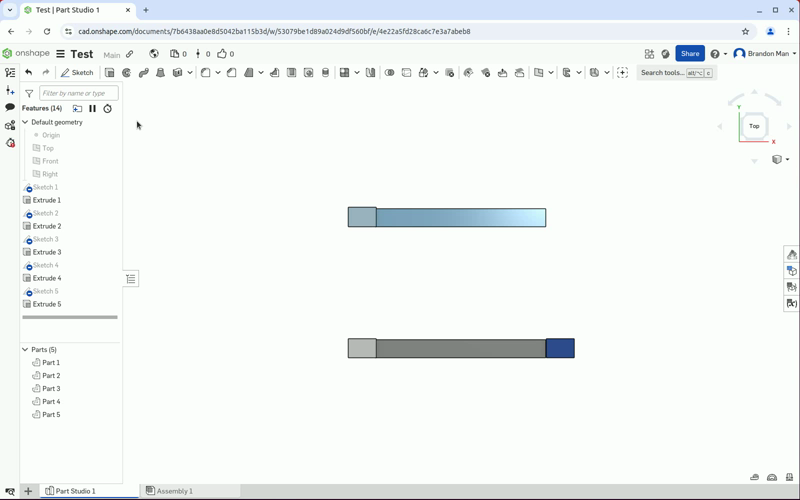
key(shift+h)
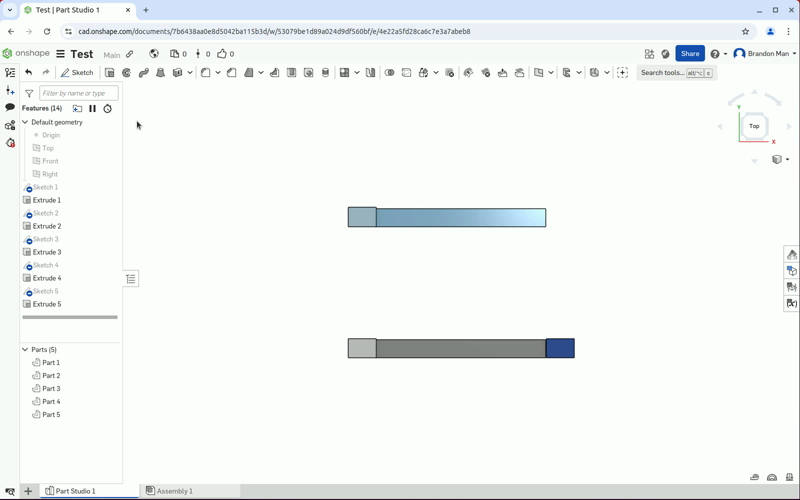
key(shift+h)
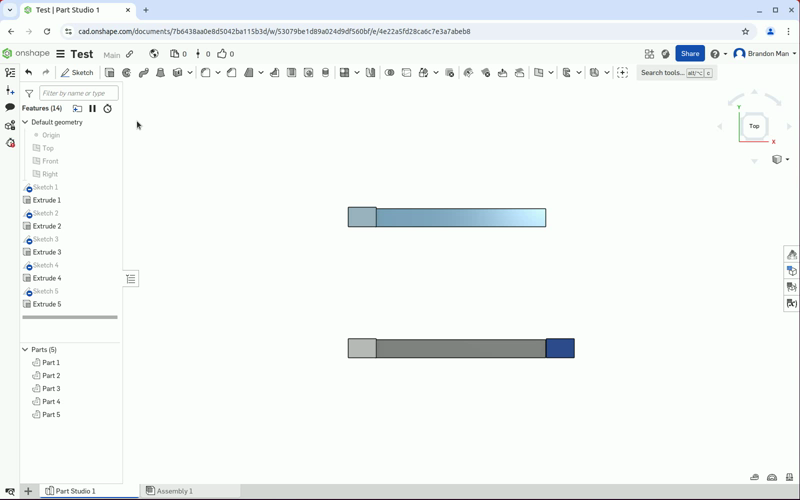
mouse_move(73, 189)
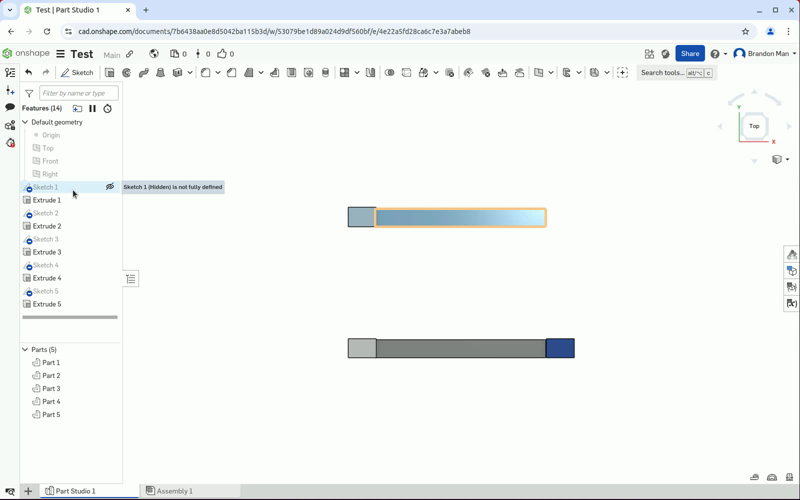
click(73, 189)
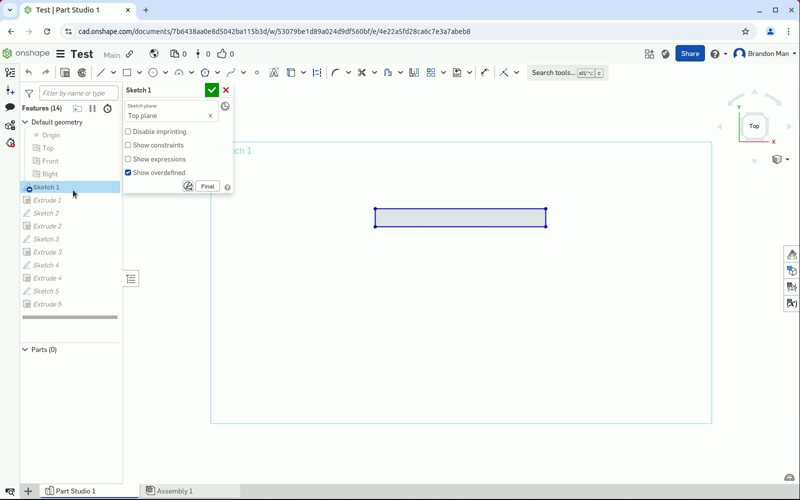
mouse_move(229, 92)
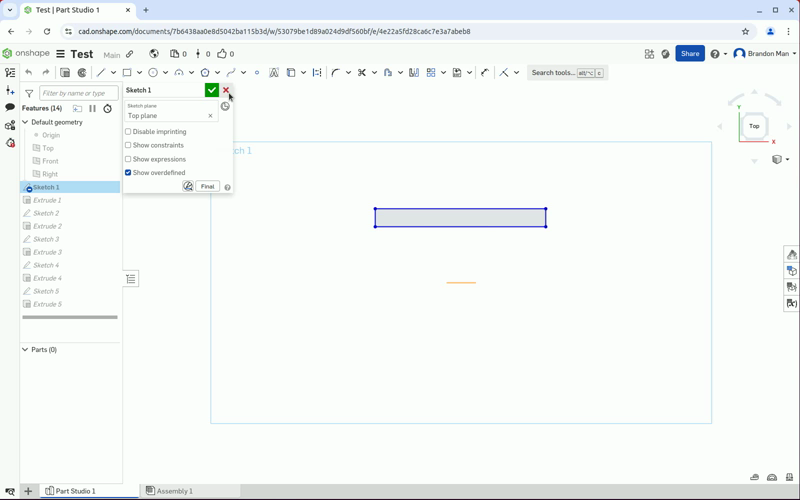
click(229, 92)
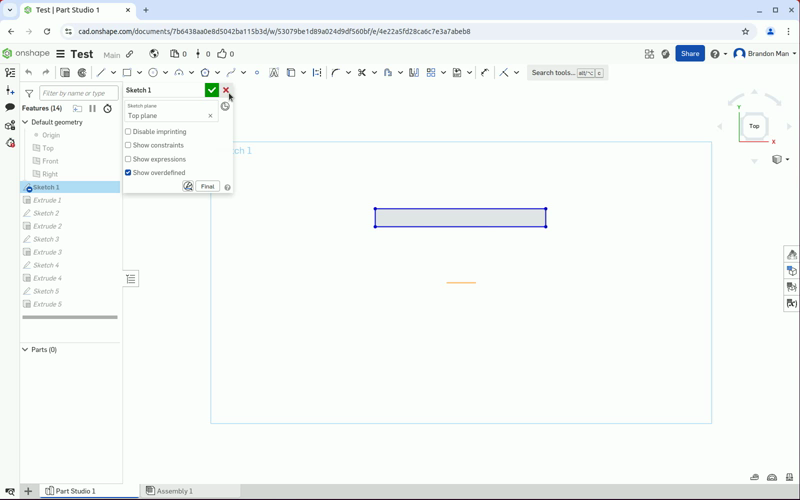
key(shift+s)
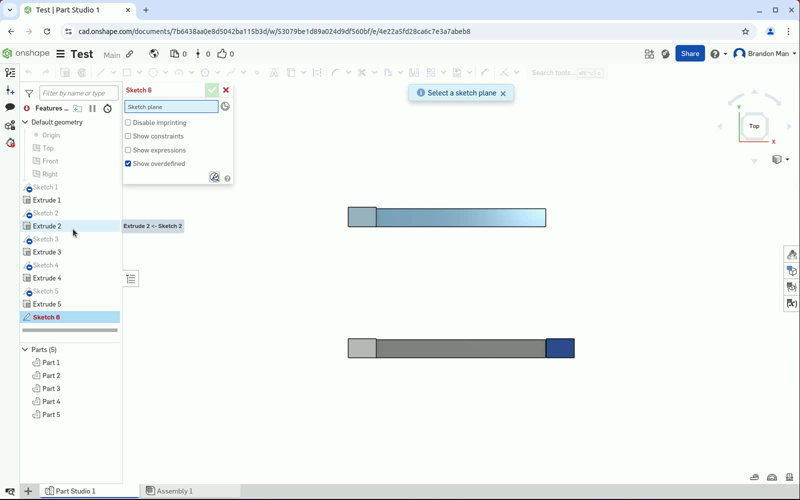
scroll(3)
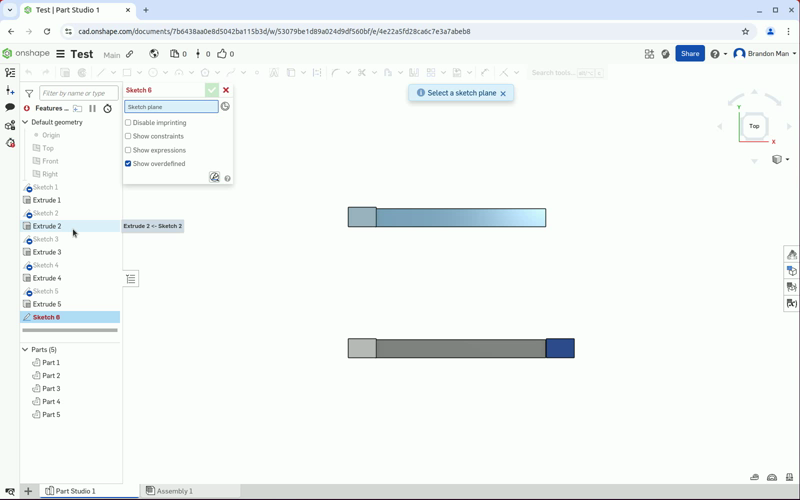
mouse_move(73, 150)
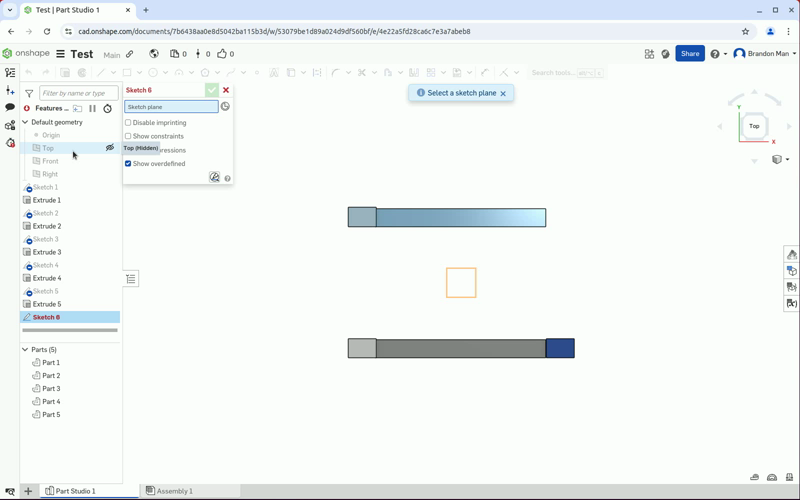
click(73, 150)
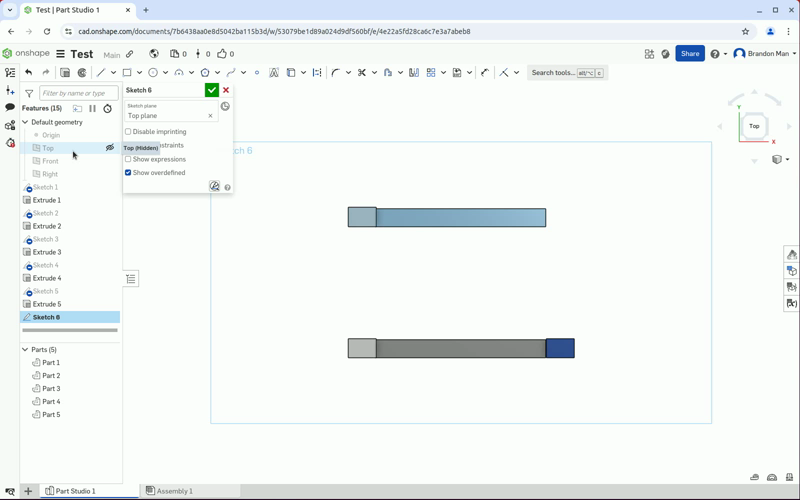
mouse_move(73, 352)
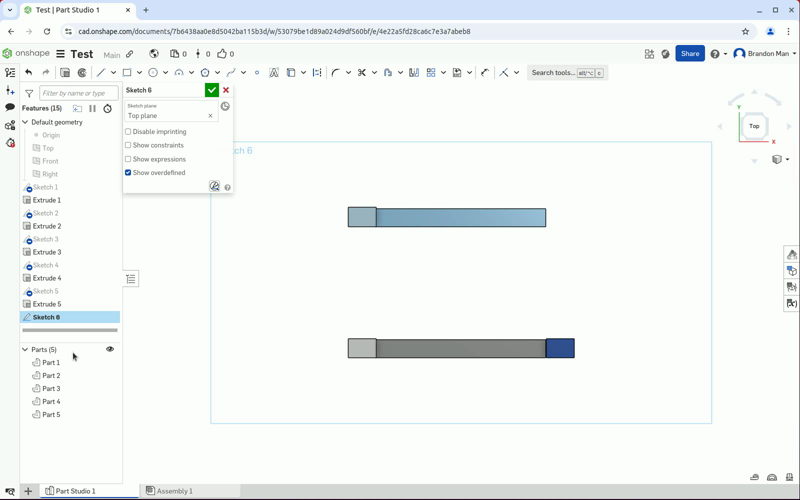
key(y)
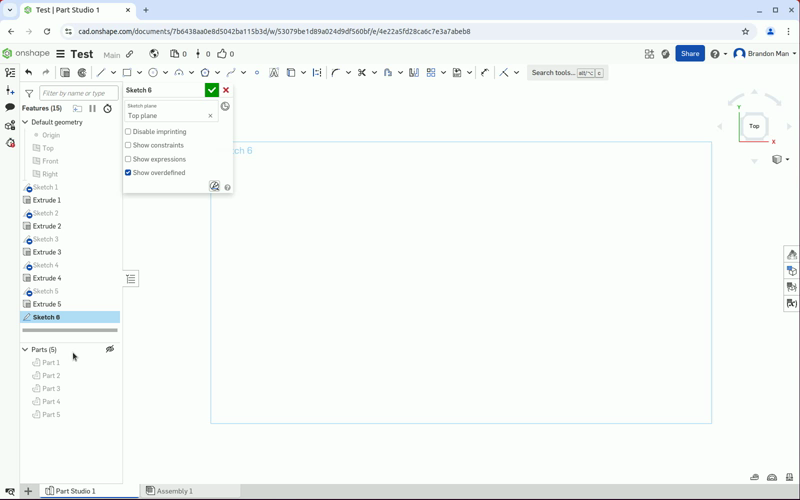
key(l)
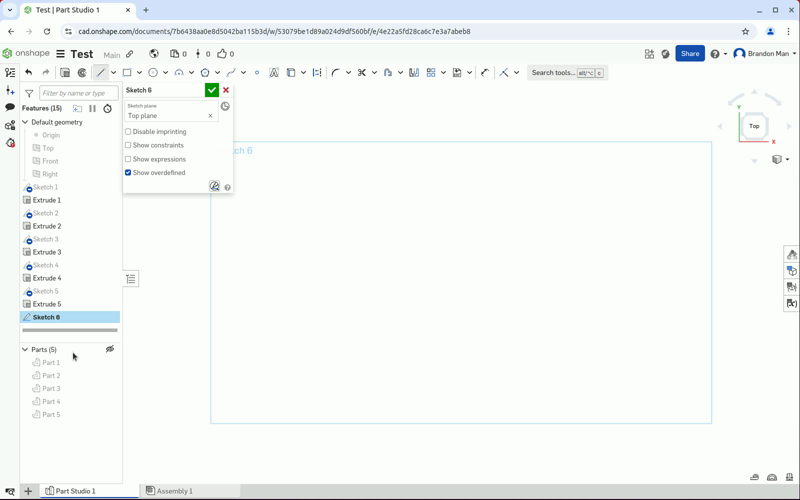
key_down(shift)
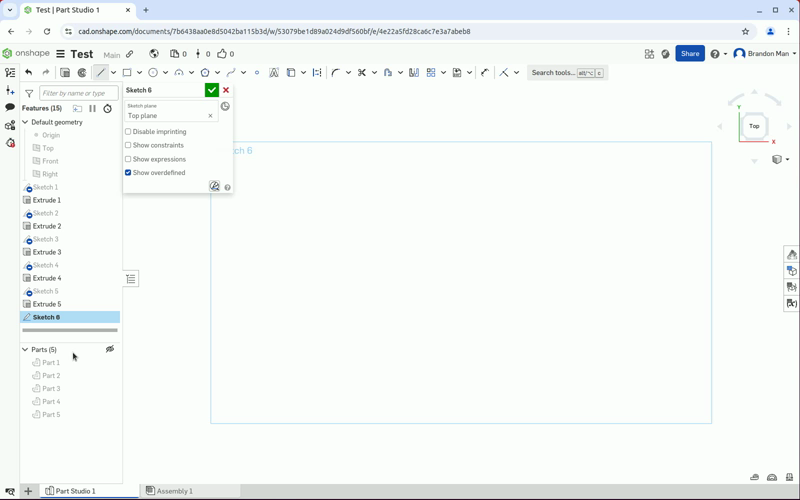
mouse_move(546, 226)
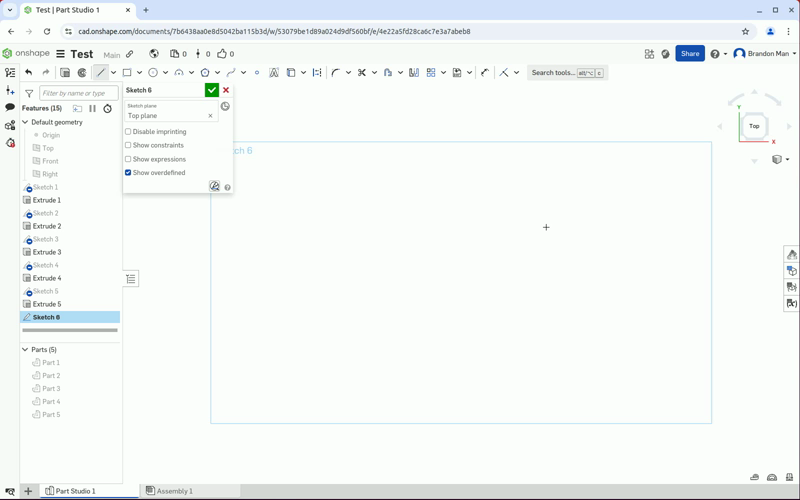
click(546, 226)
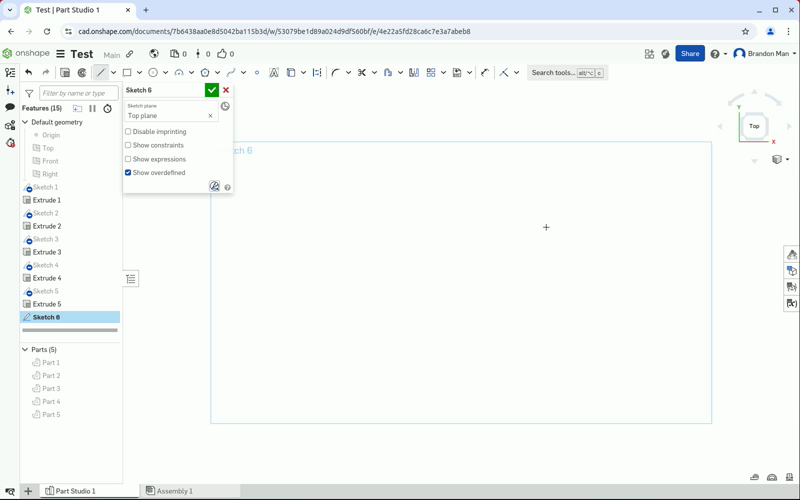
key_up(shift)
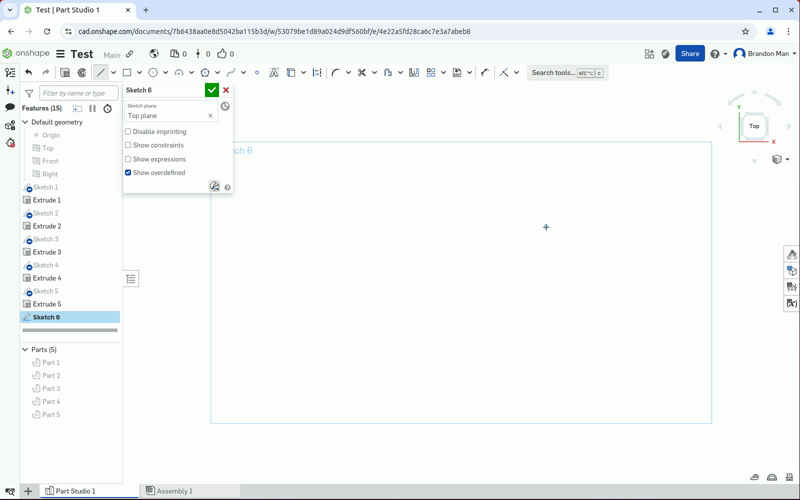
key_down(shift)
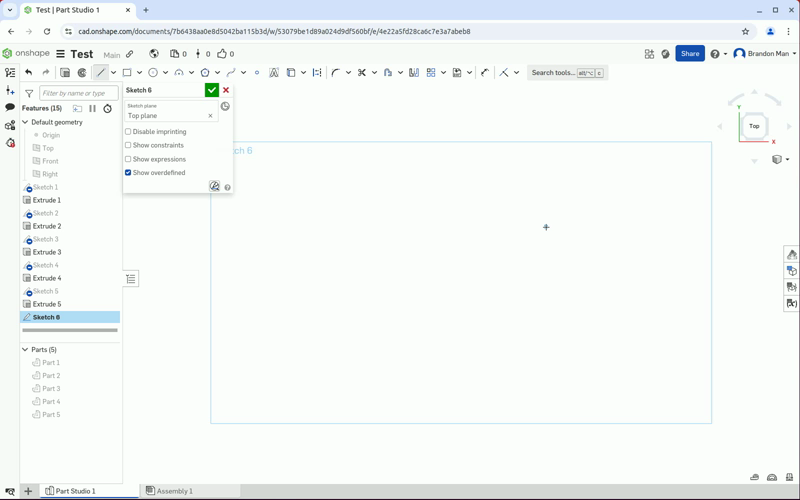
mouse_move(576, 226)
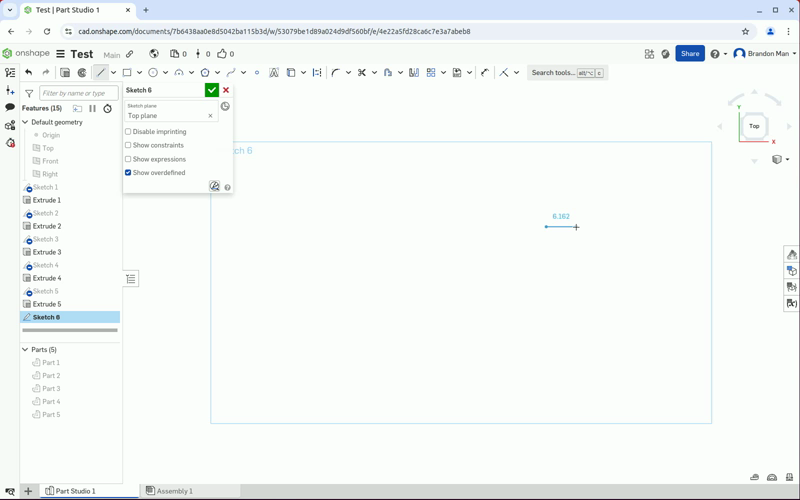
mouse_move(574, 226)
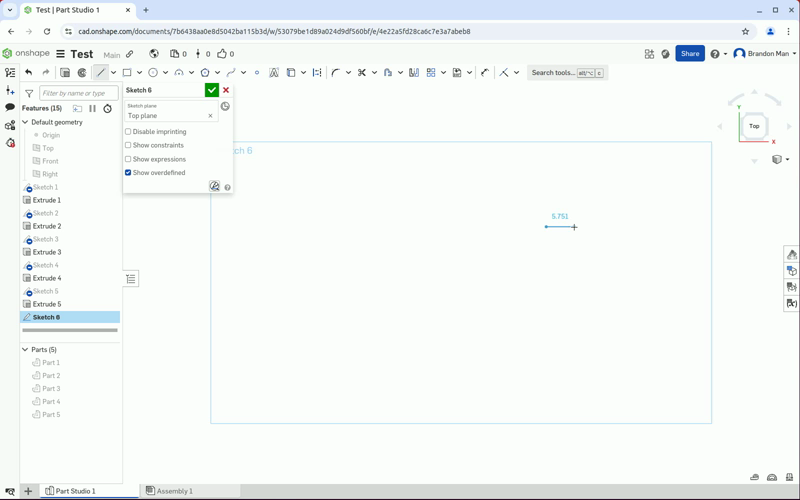
click(574, 226)
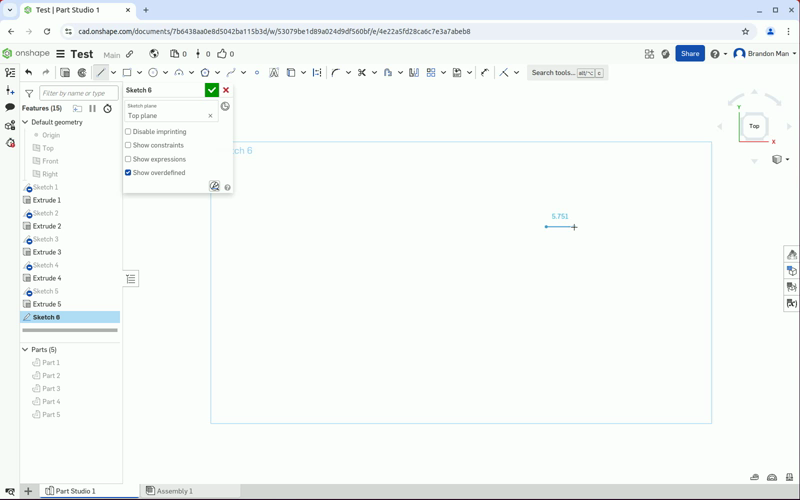
key_up(shift)
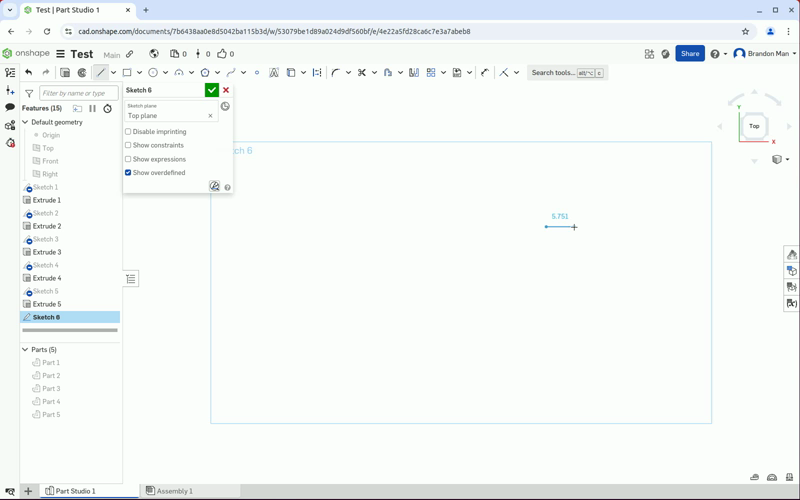
key_down(shift)
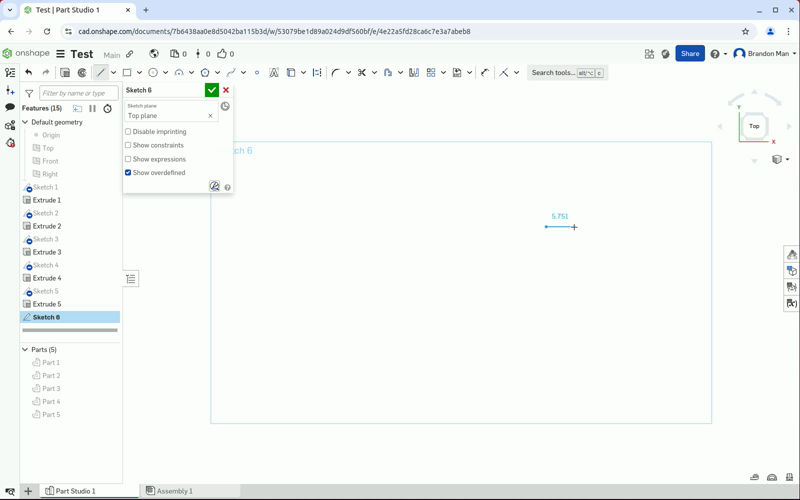
mouse_move(589, 226)
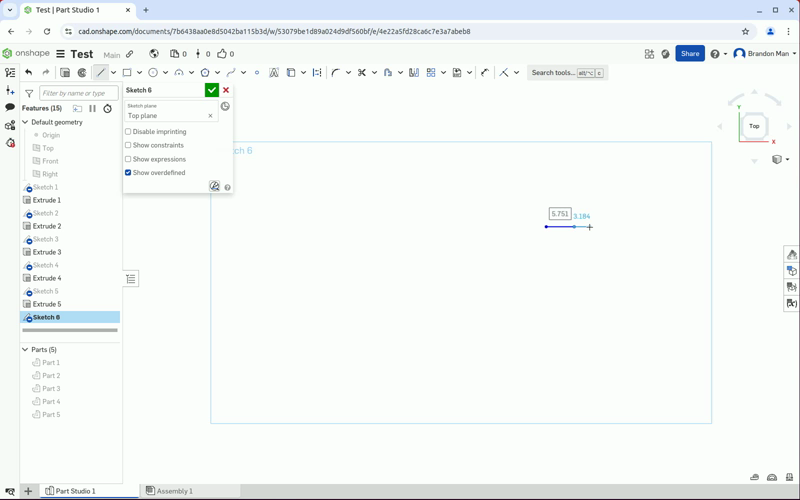
mouse_move(574, 207)
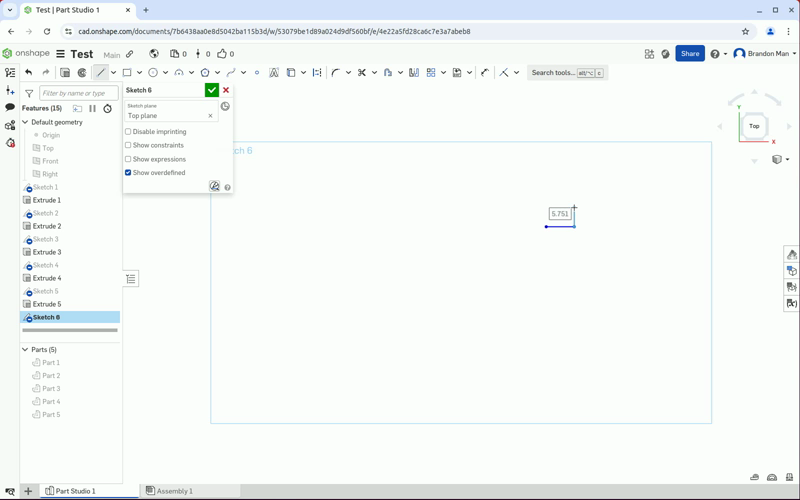
click(574, 207)
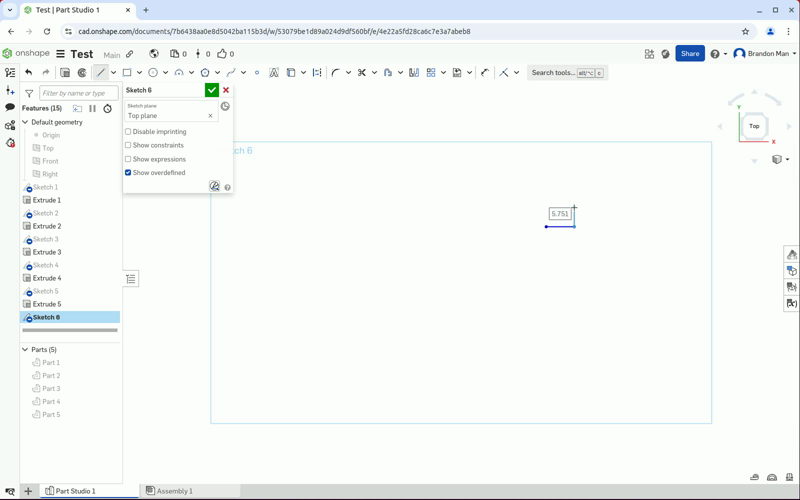
key_up(shift)
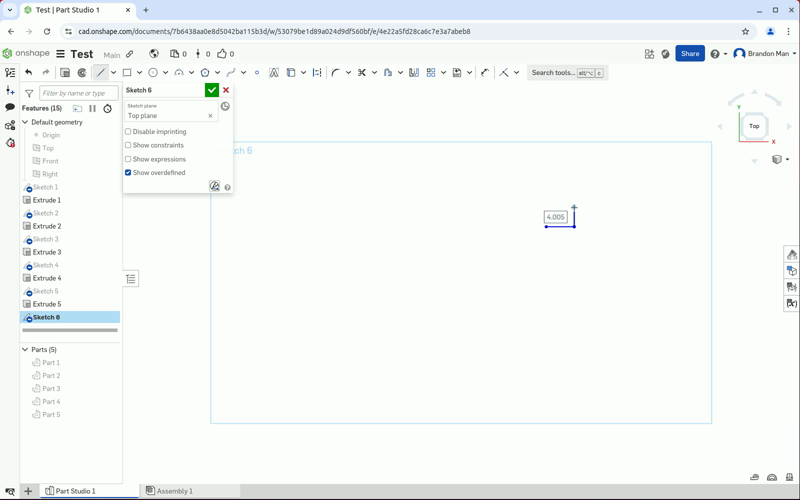
key_down(shift)
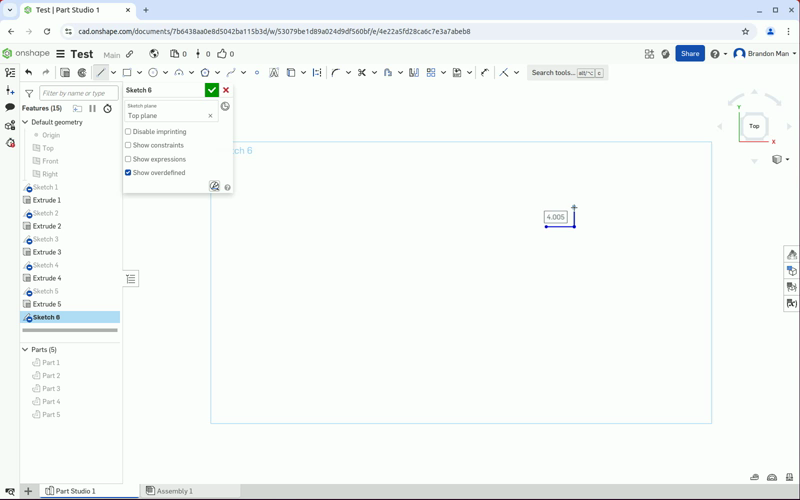
mouse_move(589, 207)
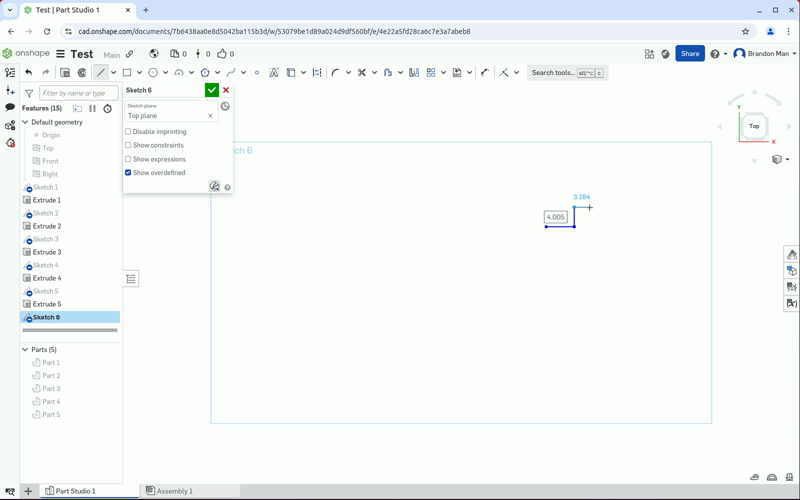
mouse_move(546, 207)
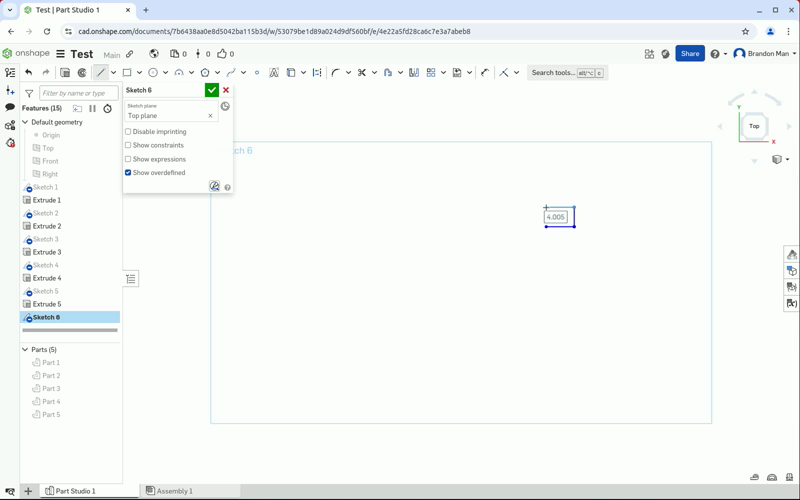
click(546, 207)
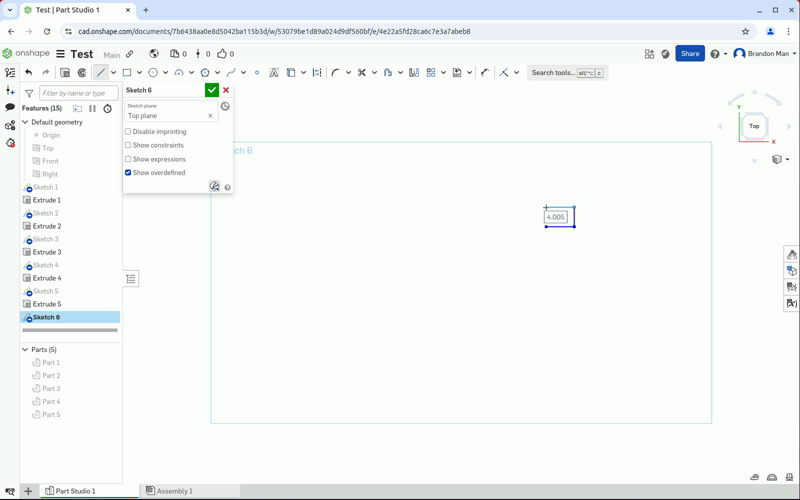
key_up(shift)
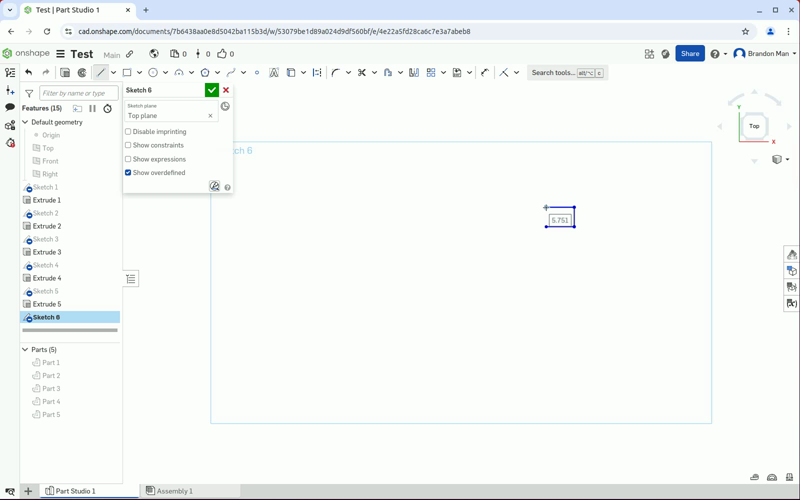
mouse_move(576, 207)
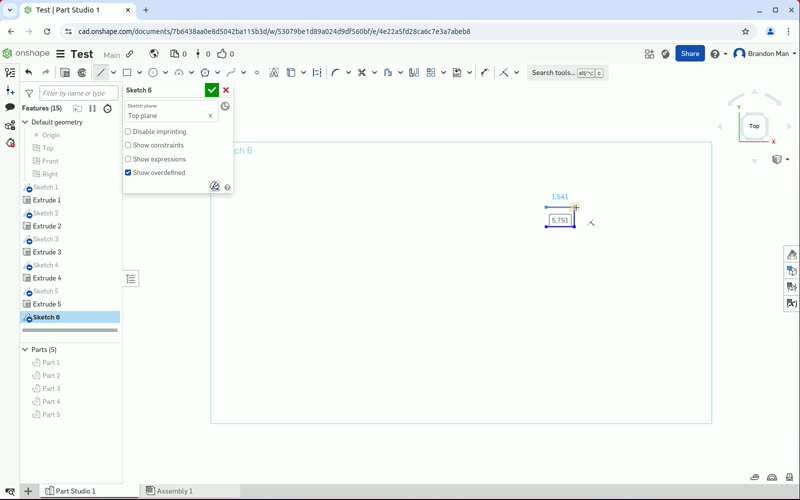
key_down(shift)
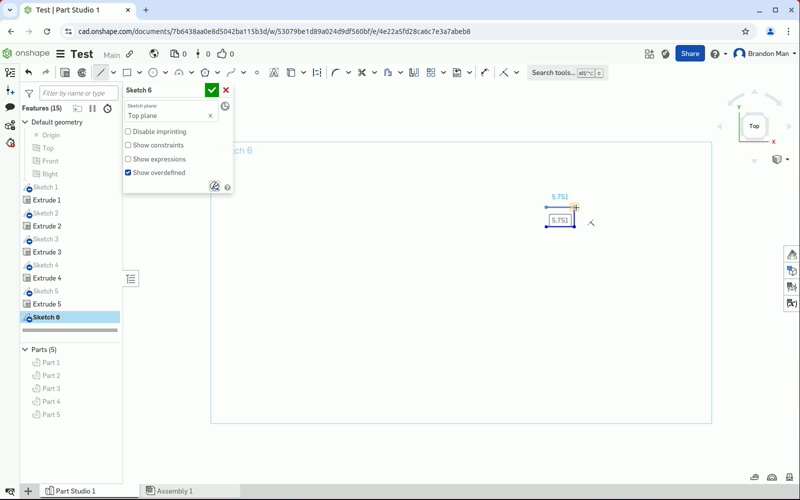
mouse_move(546, 226)
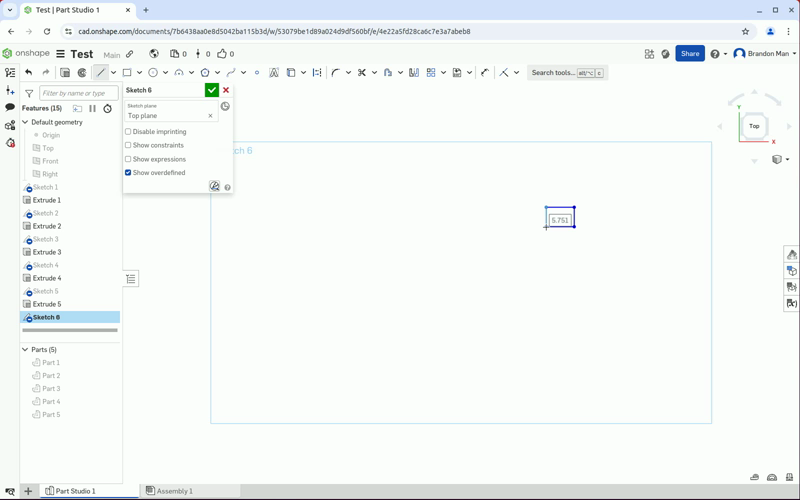
key_up(shift)
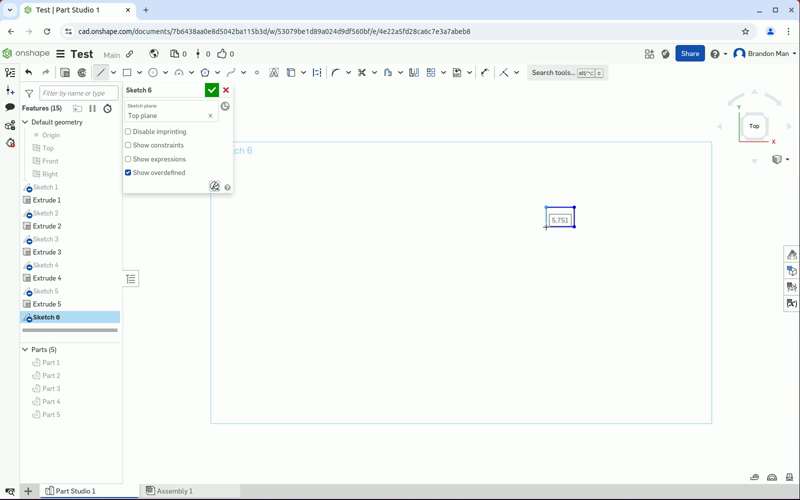
click(546, 226)
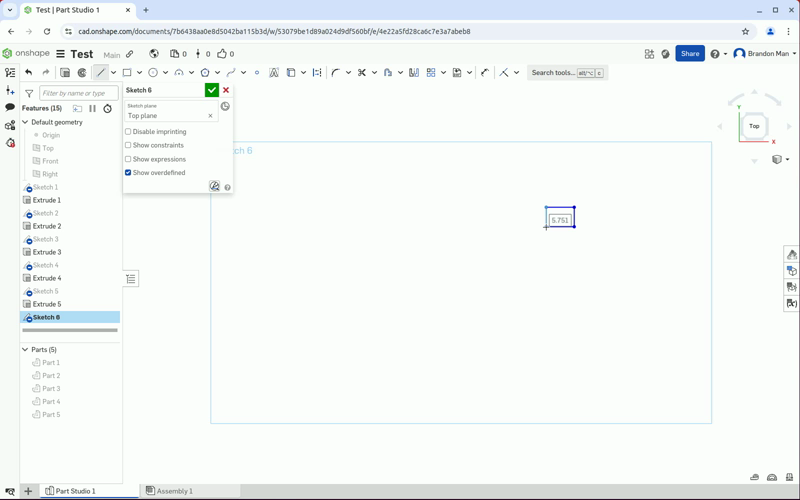
key(esc)
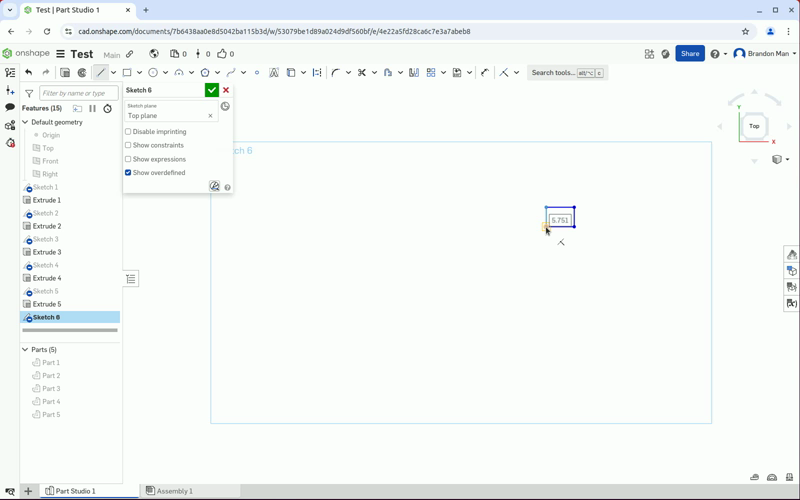
mouse_move(573, 209)
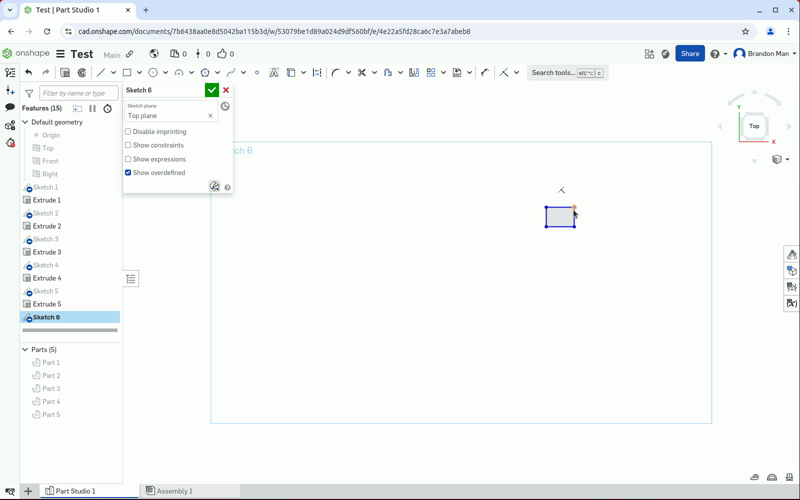
scroll(6)
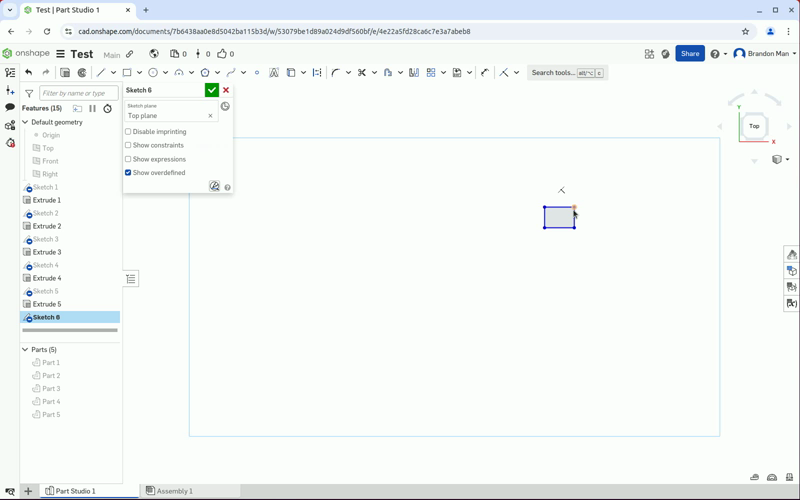
scroll(6)
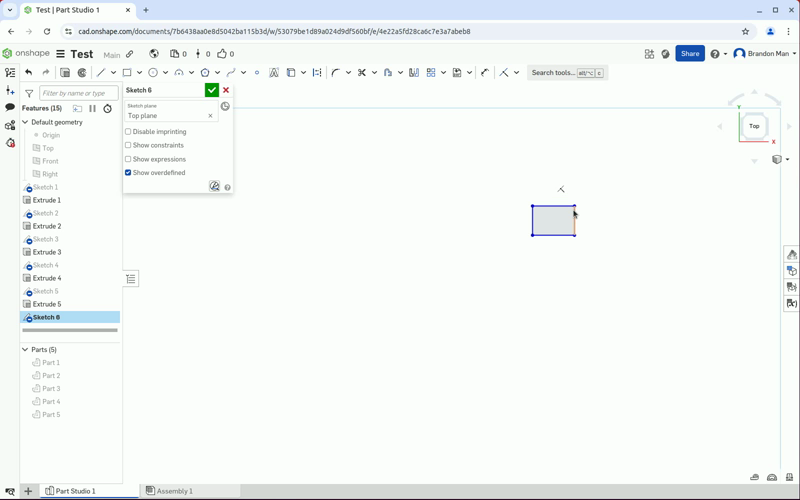
scroll(6)
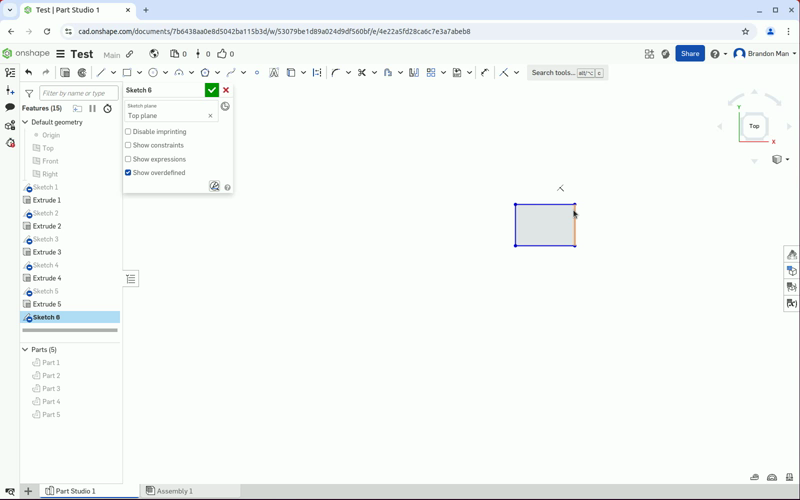
scroll(6)
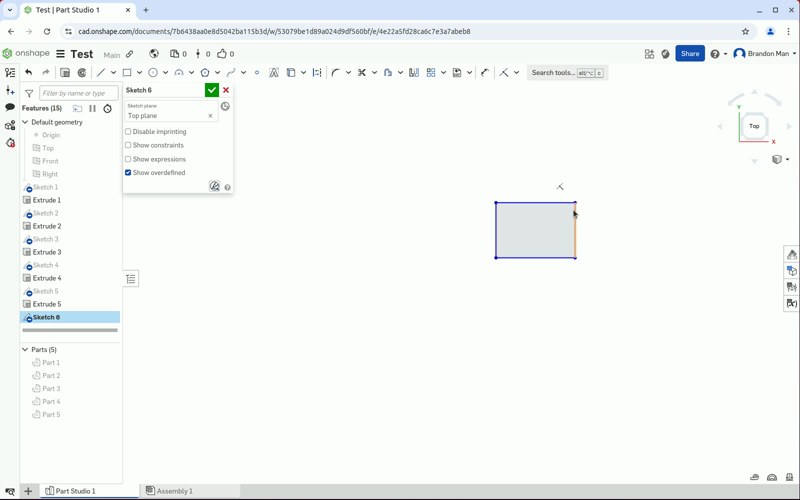
scroll(6)
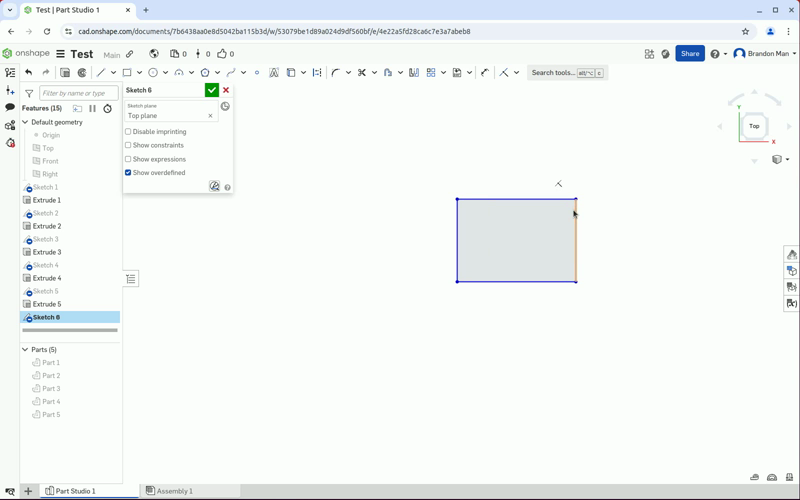
scroll(6)
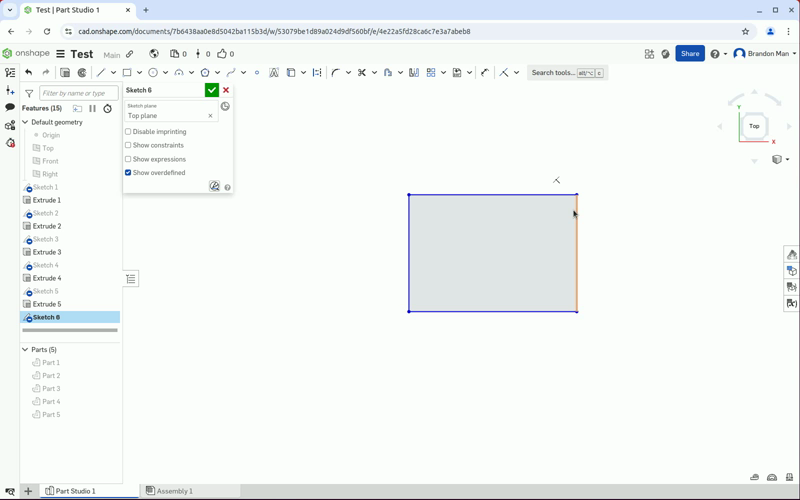
scroll(6)
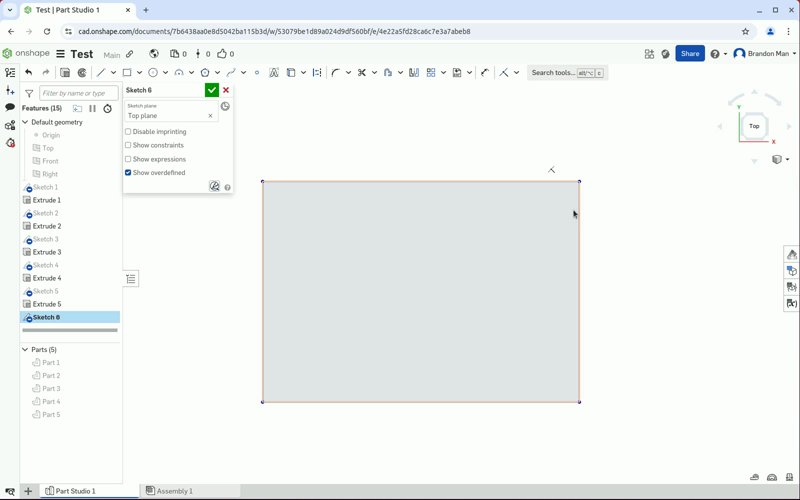
click(573, 209)
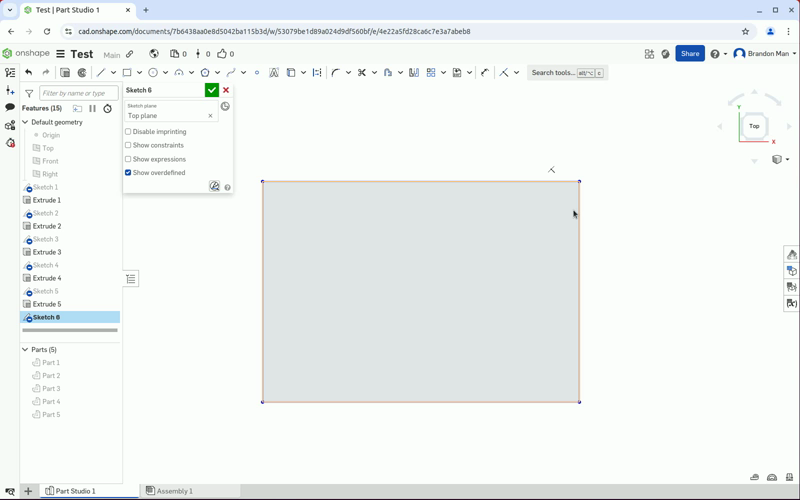
scroll(-6)
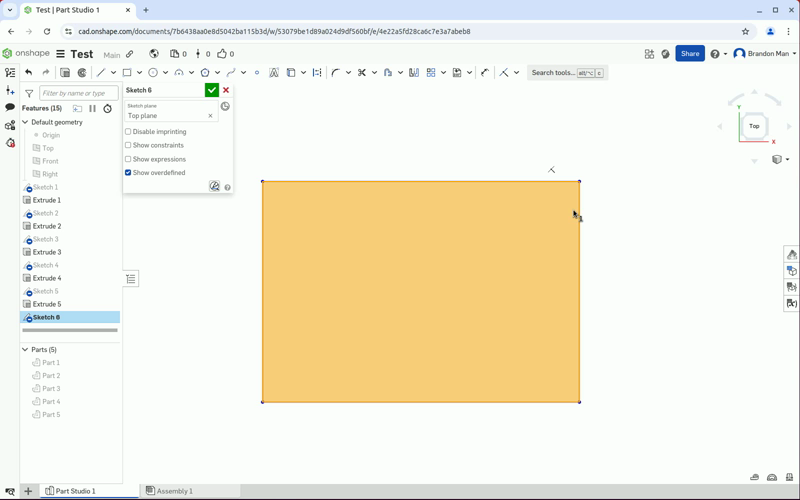
scroll(-6)
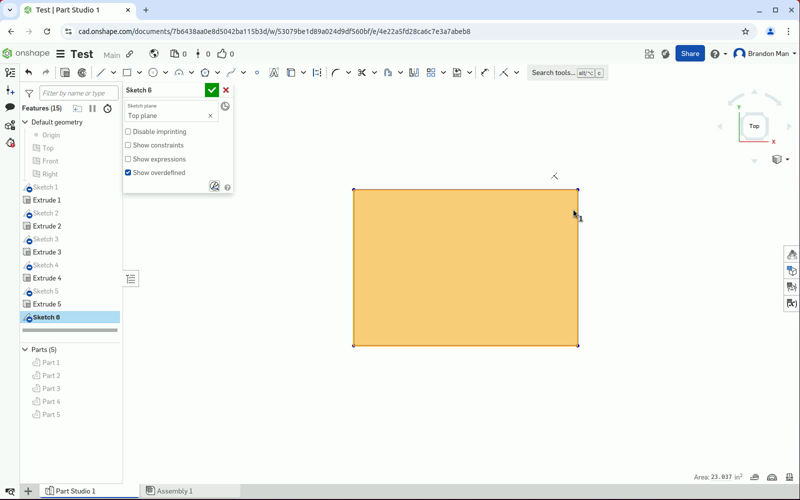
scroll(-6)
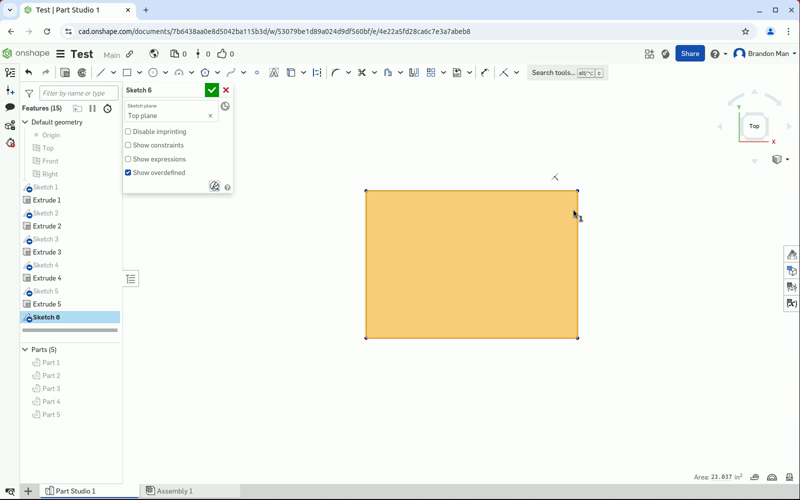
scroll(-6)
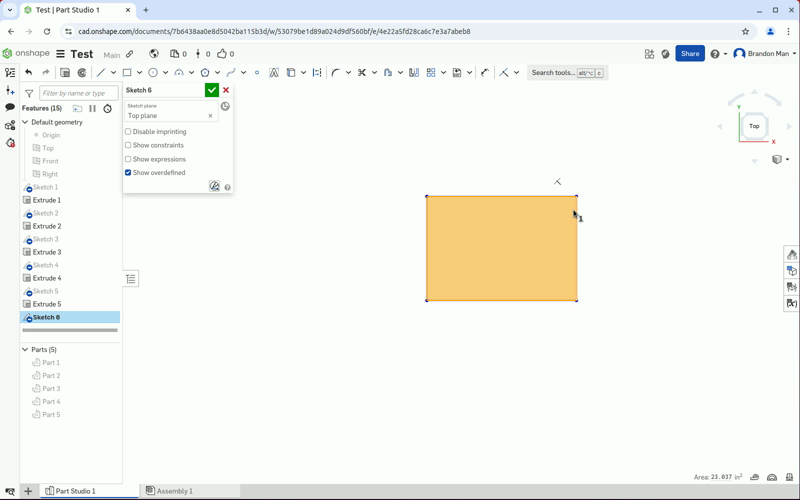
scroll(-6)
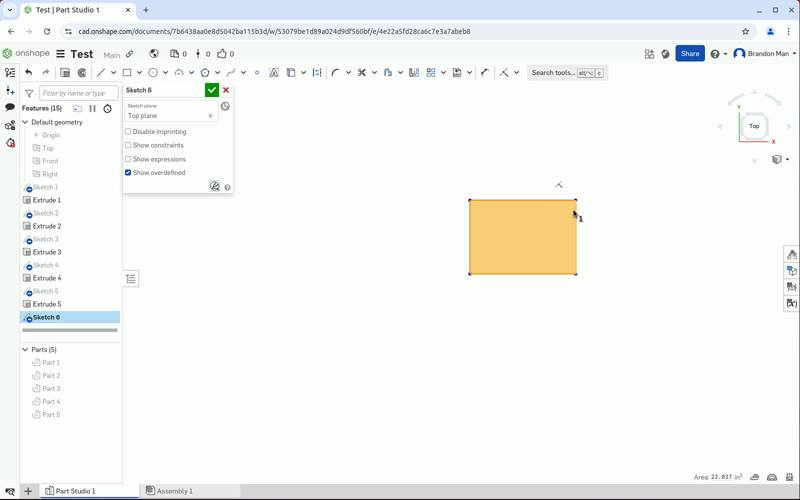
scroll(-6)
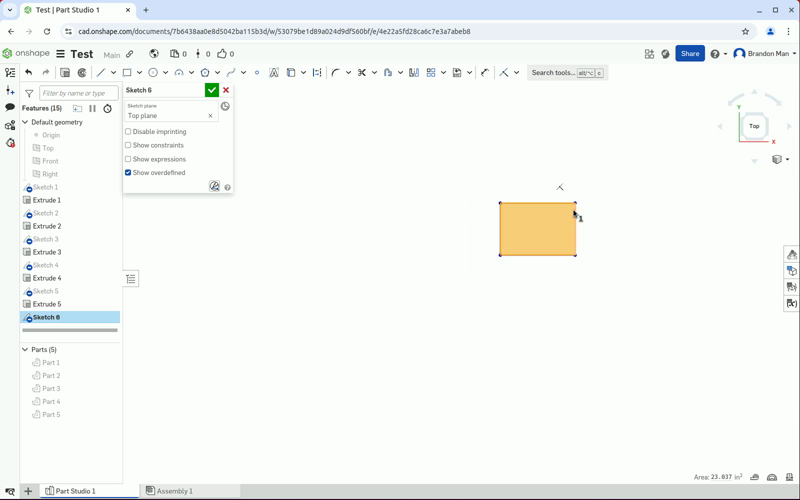
scroll(-6)
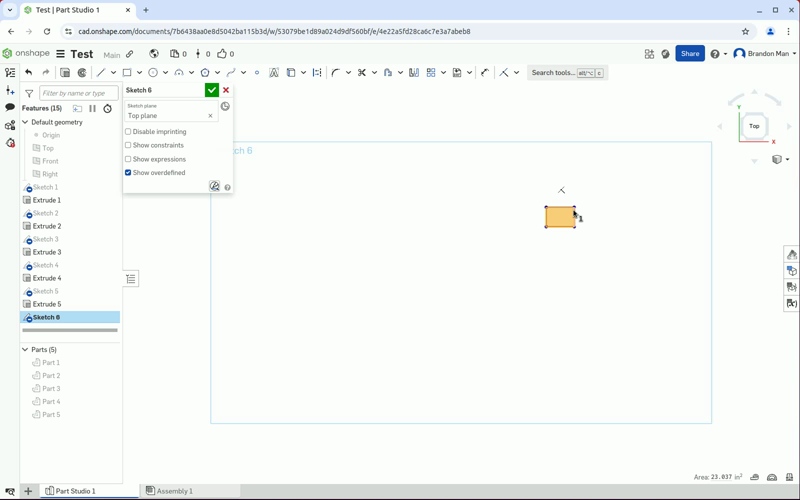
mouse_move(73, 352)
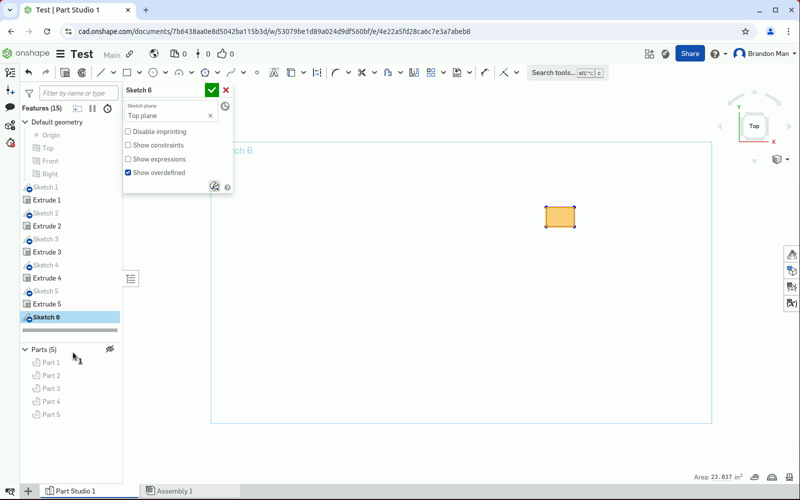
key(shift+y)
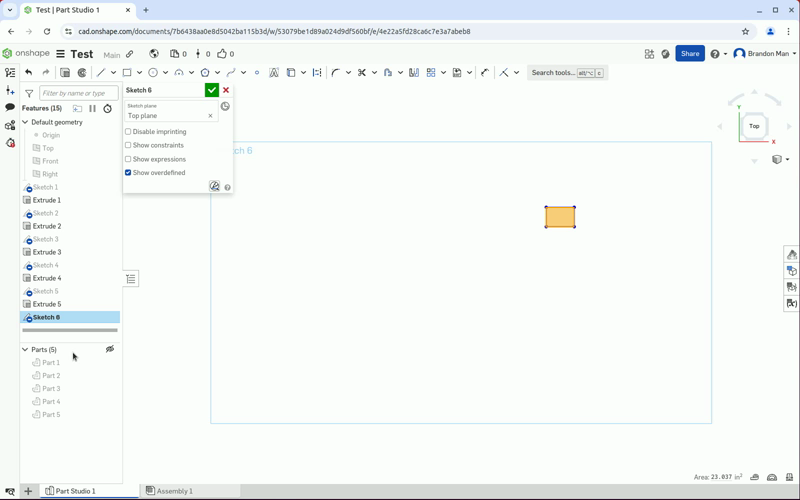
key(shift+e)
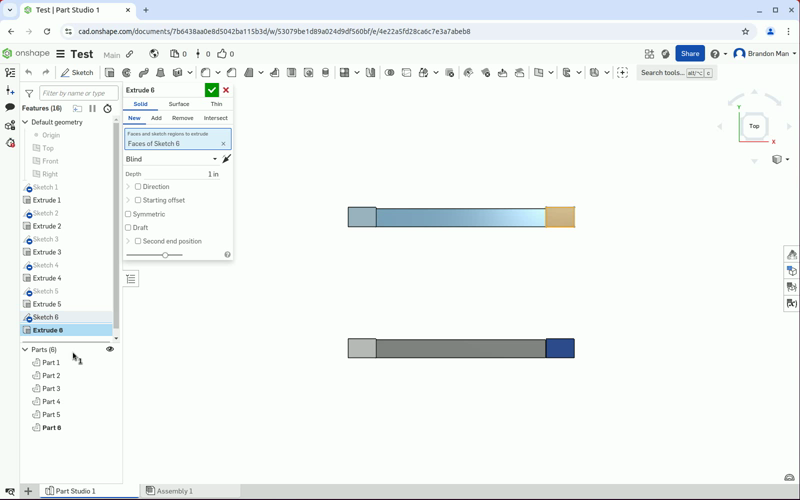
mouse_move(143, 106)
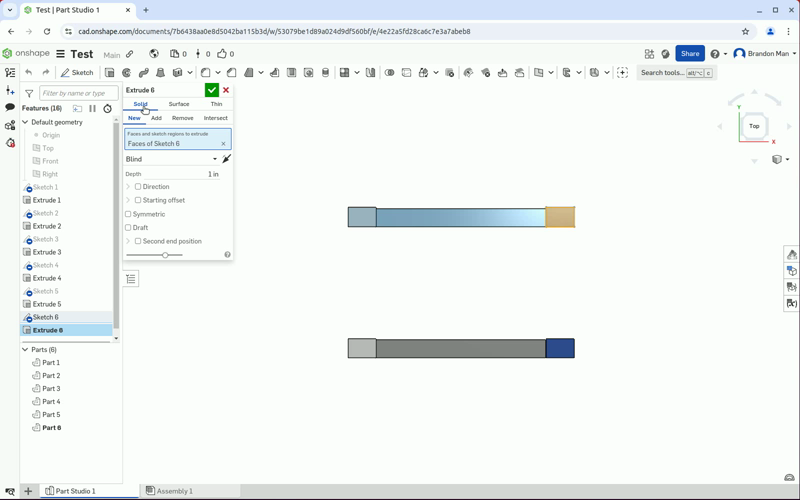
click(143, 106)
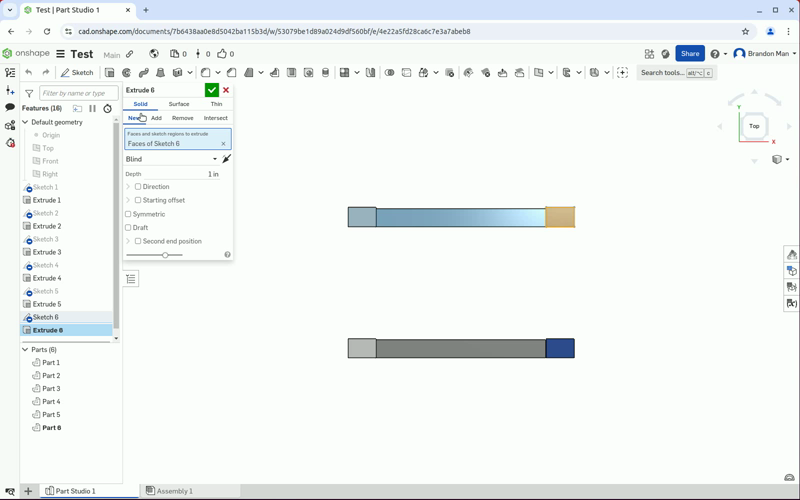
mouse_move(137, 120)
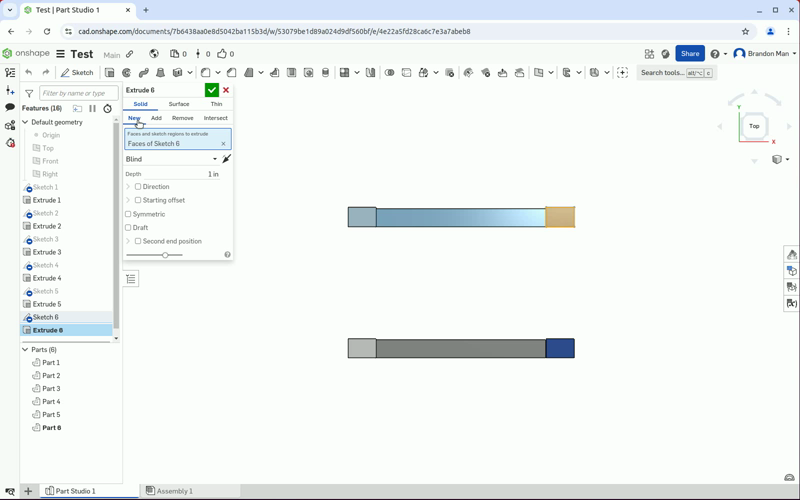
click(137, 120)
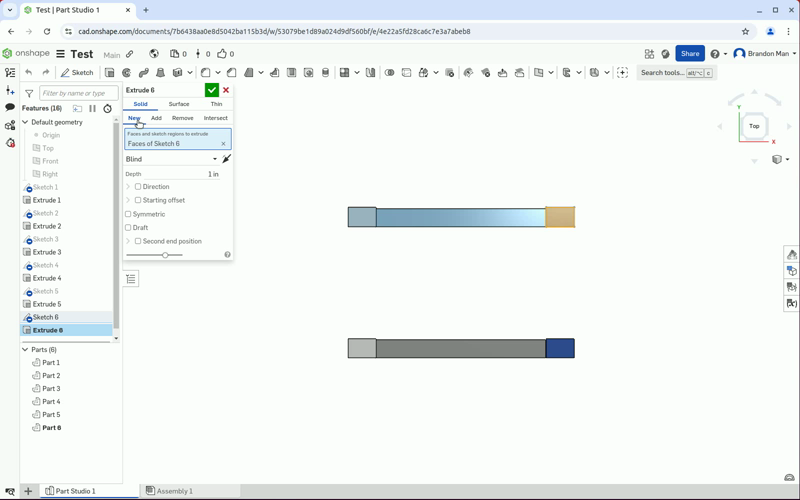
key(tab, 4)
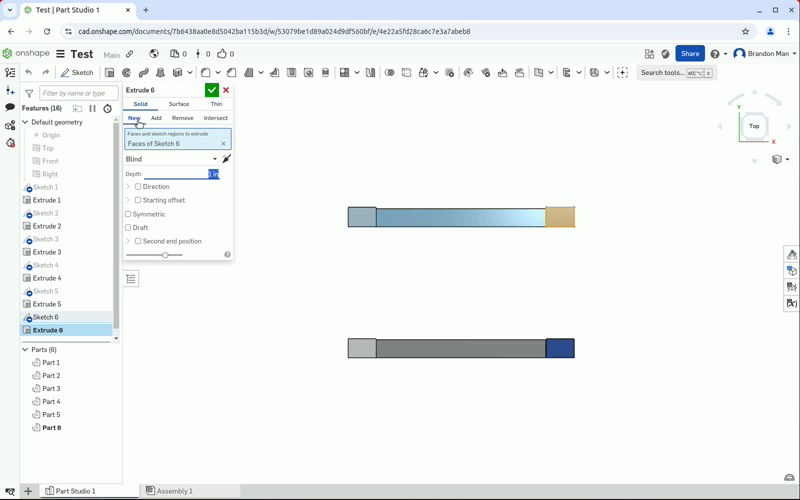
text(3.851)
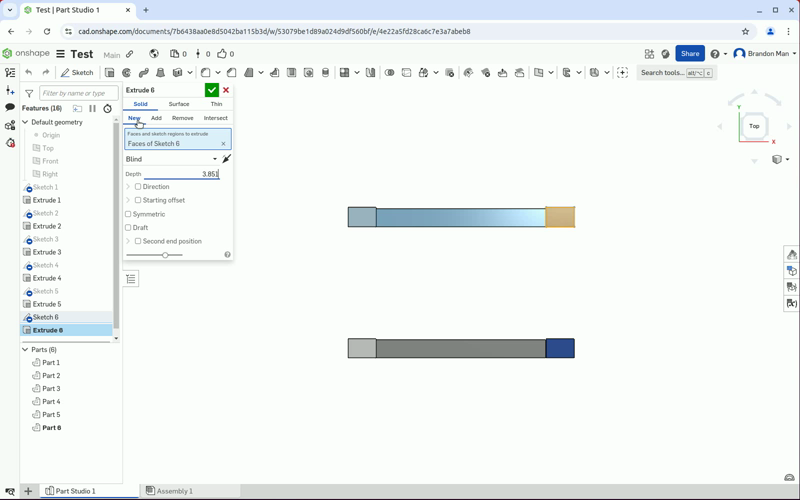
key(enter)
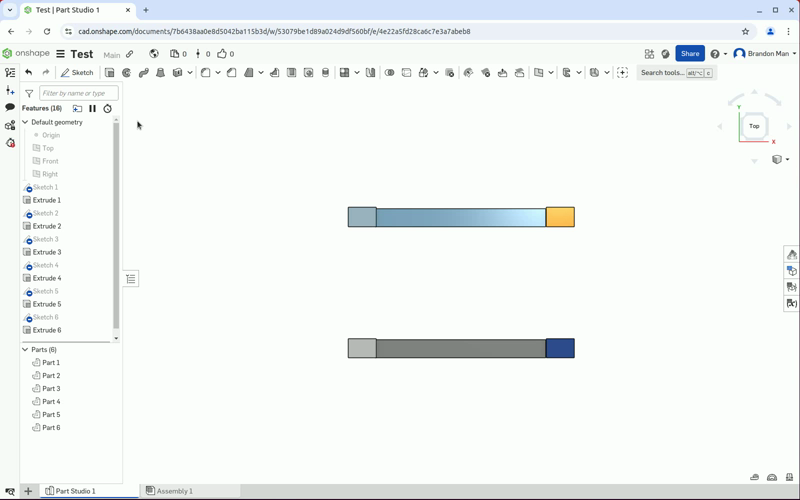
key(shift+h)
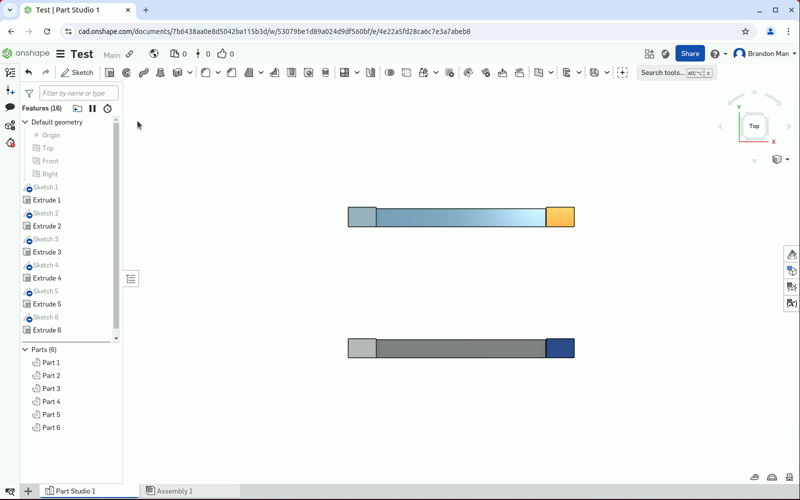
key(shift+h)
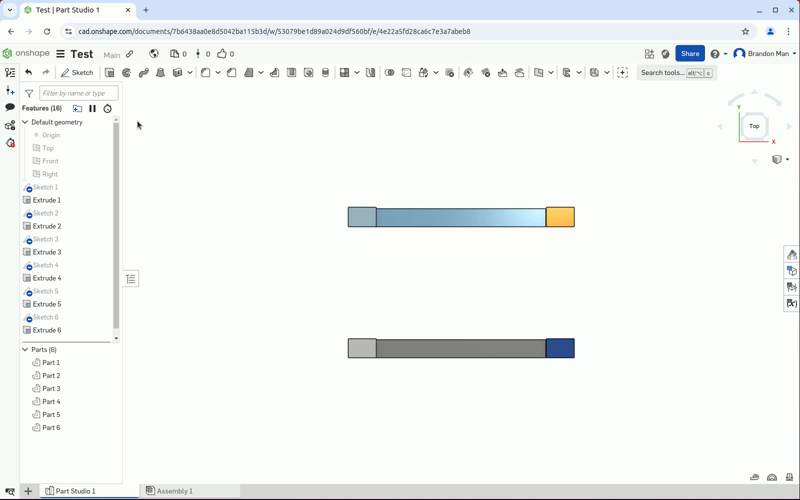
mouse_move(69, 189)
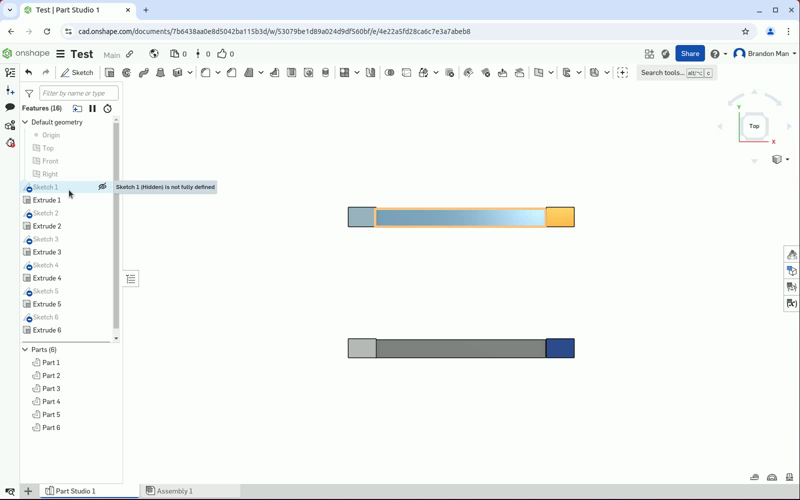
click(69, 189)
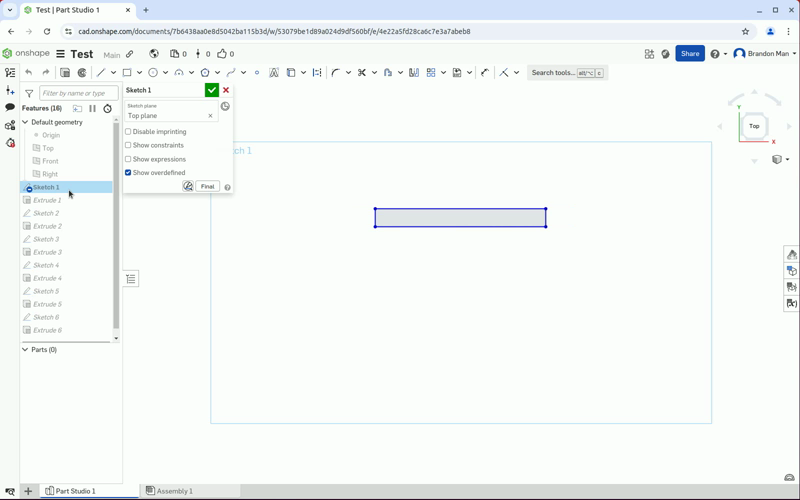
mouse_move(229, 92)
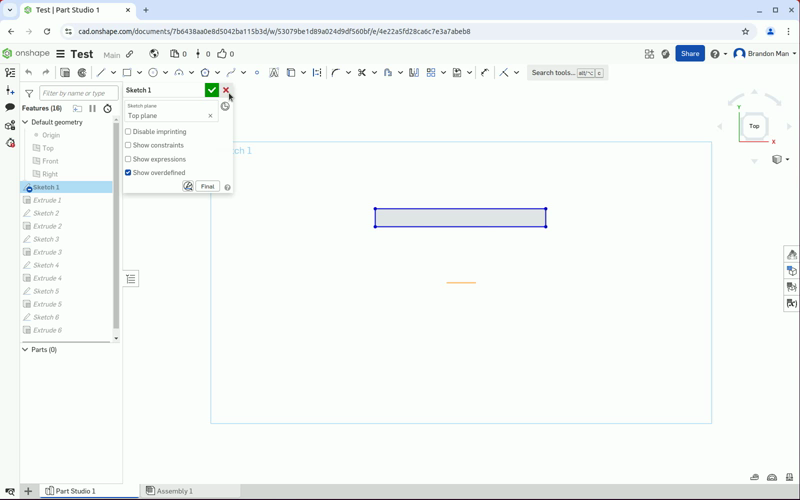
click(229, 92)
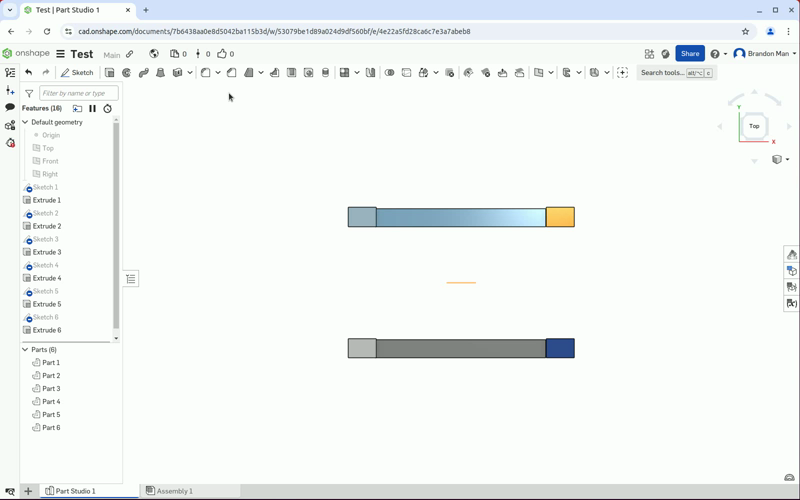
mouse_move(541, 75)
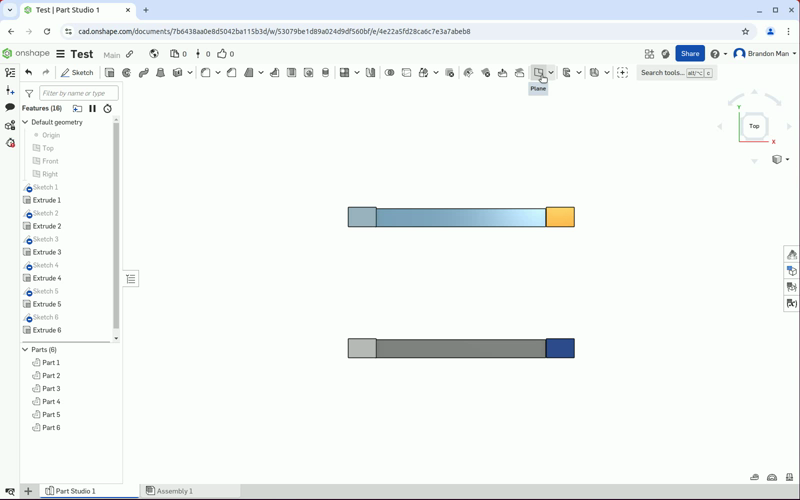
click(541, 75)
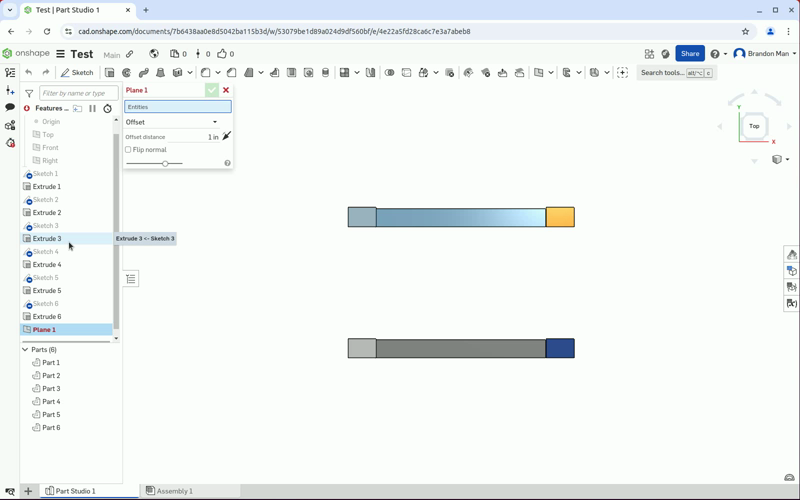
scroll(3)
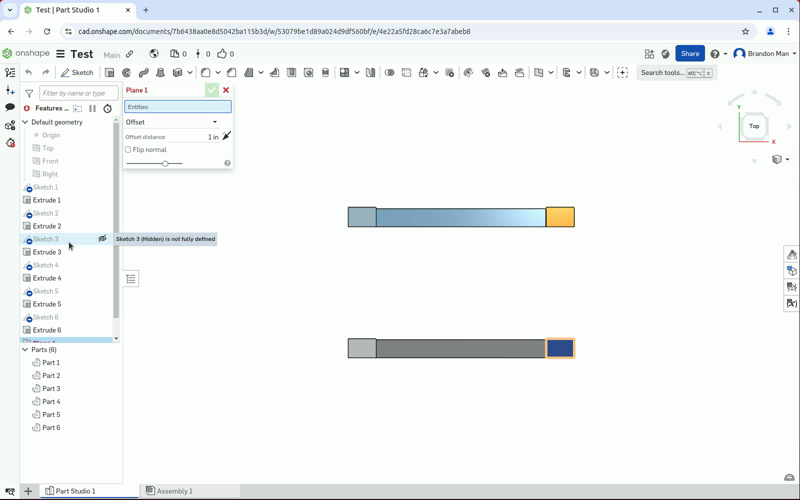
mouse_move(69, 150)
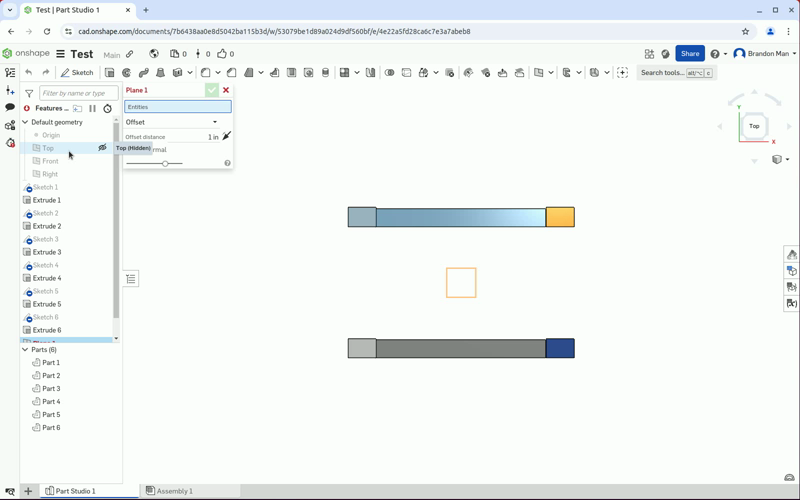
click(69, 150)
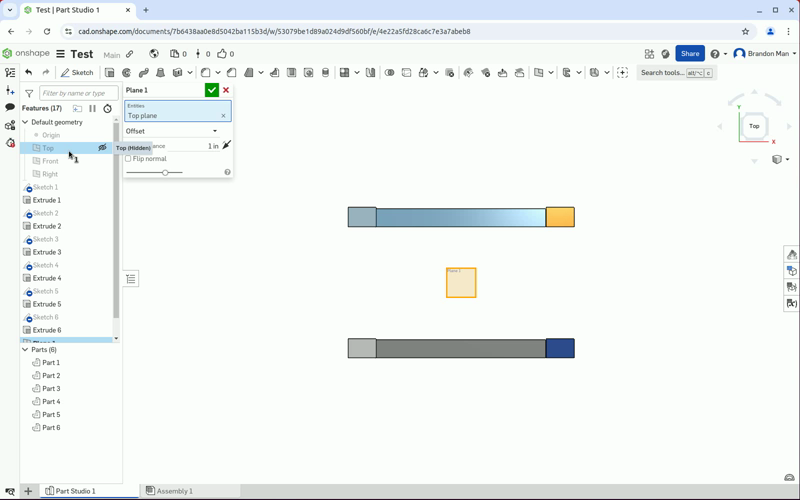
key(tab, 2)
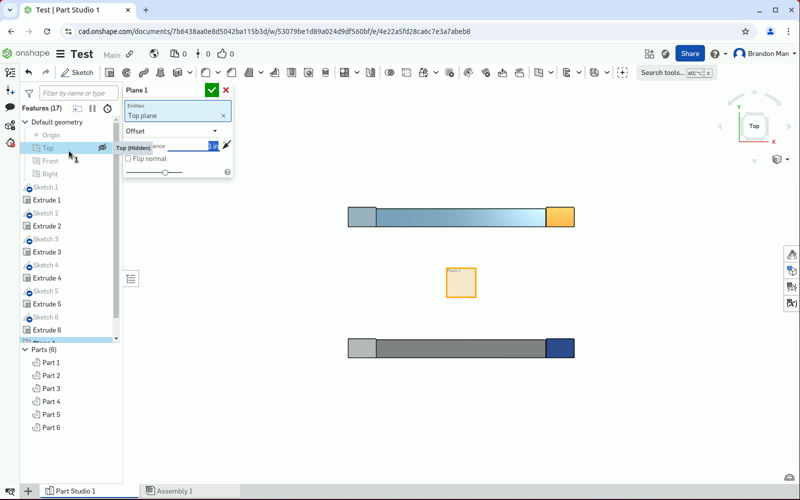
text(3.851)
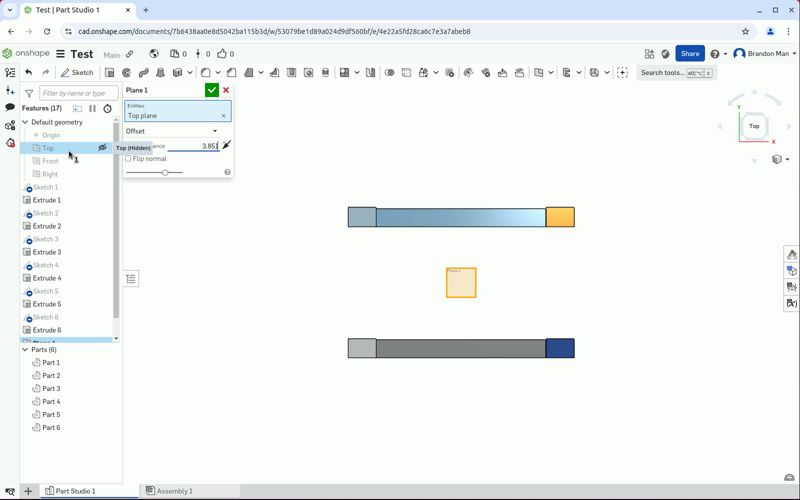
key(enter, 2)
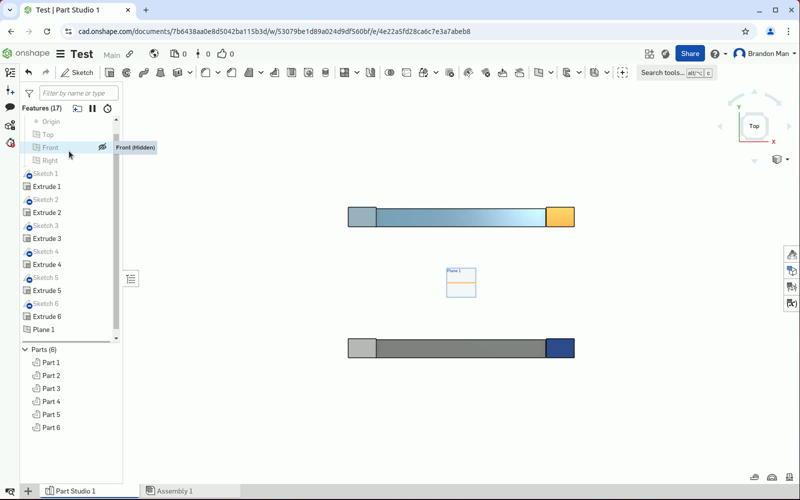
key(shift+s)
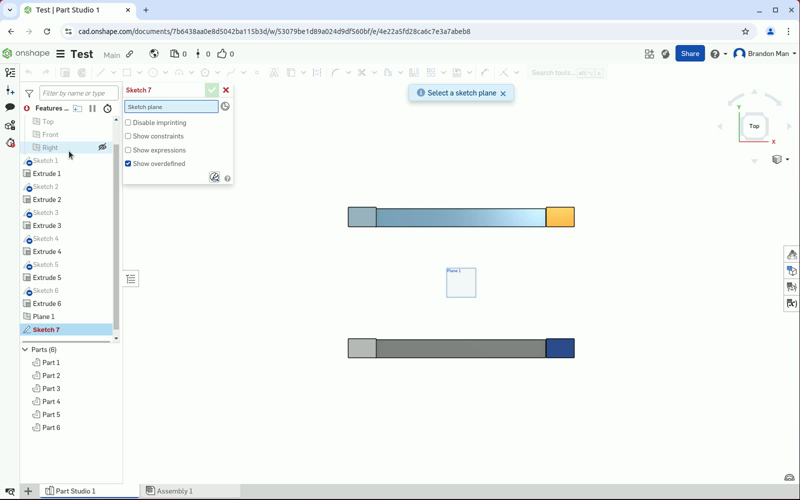
mouse_move(69, 319)
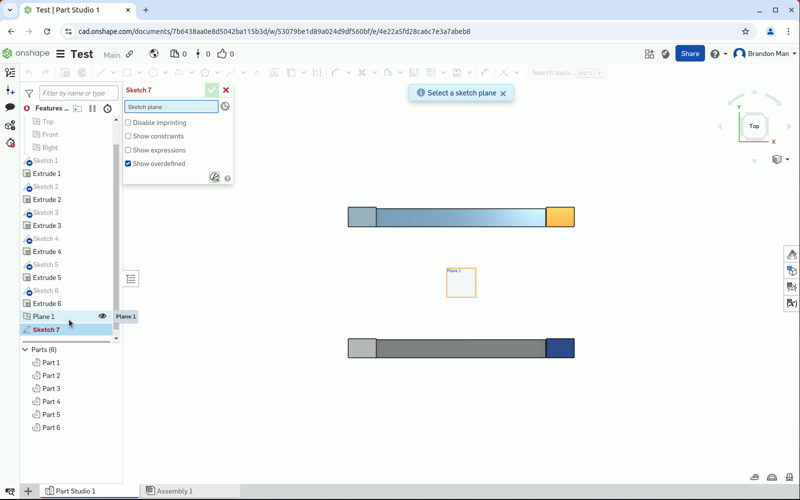
click(69, 319)
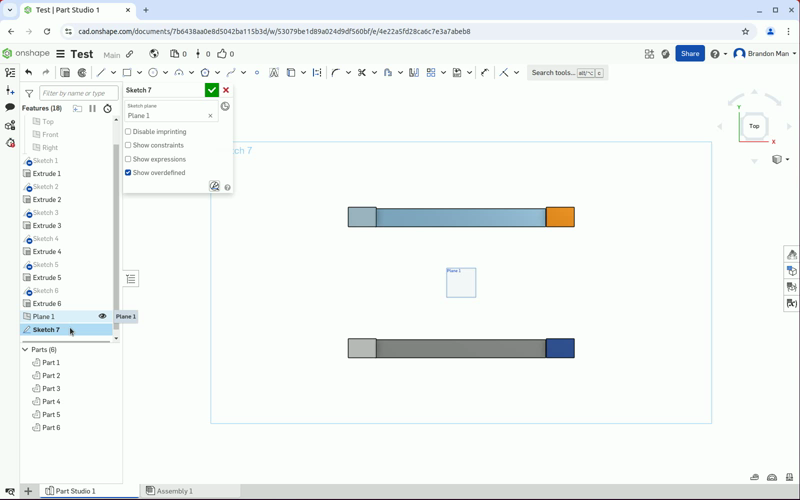
mouse_move(73, 352)
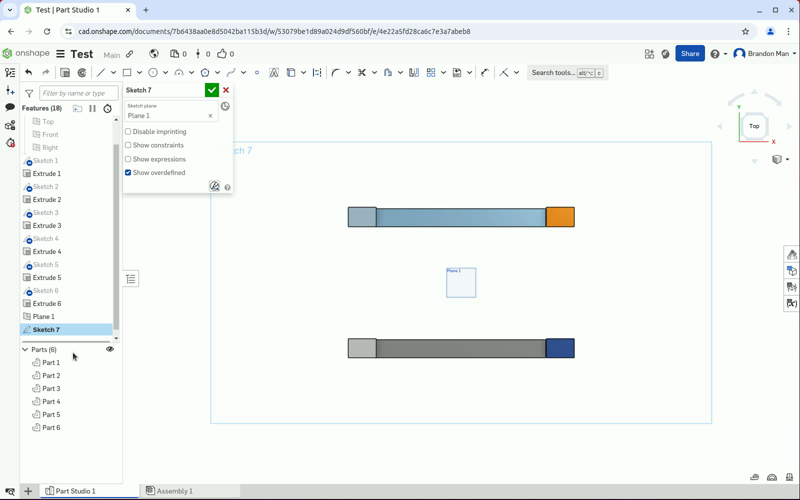
key(y)
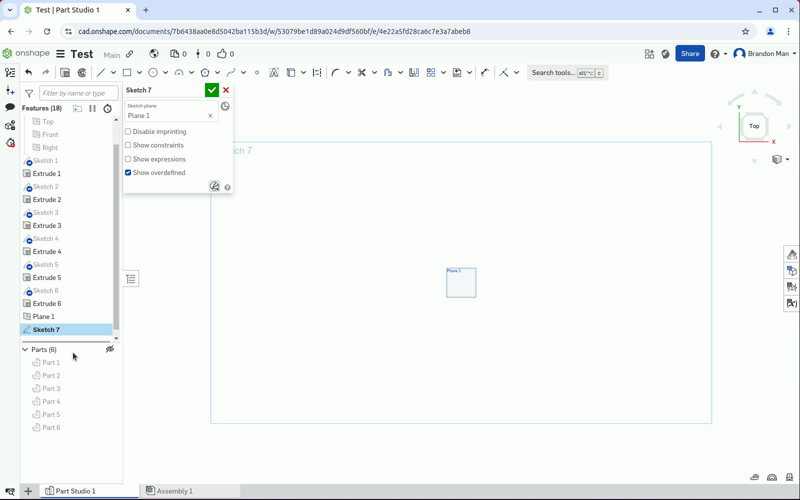
key(l)
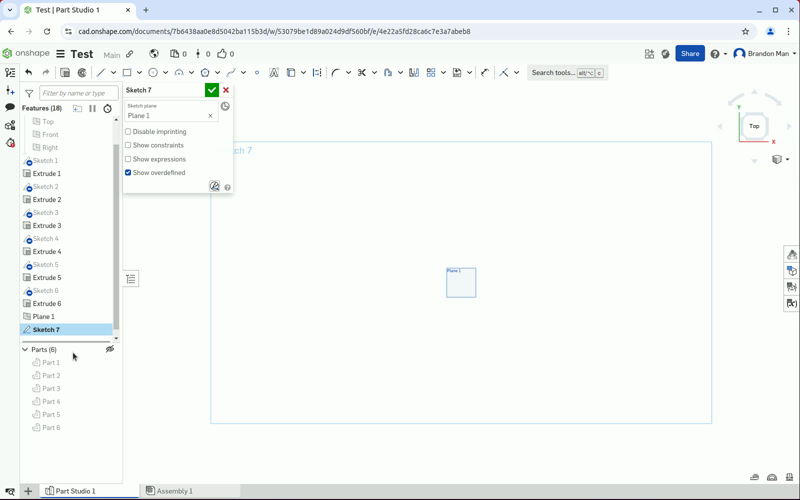
key_down(shift)
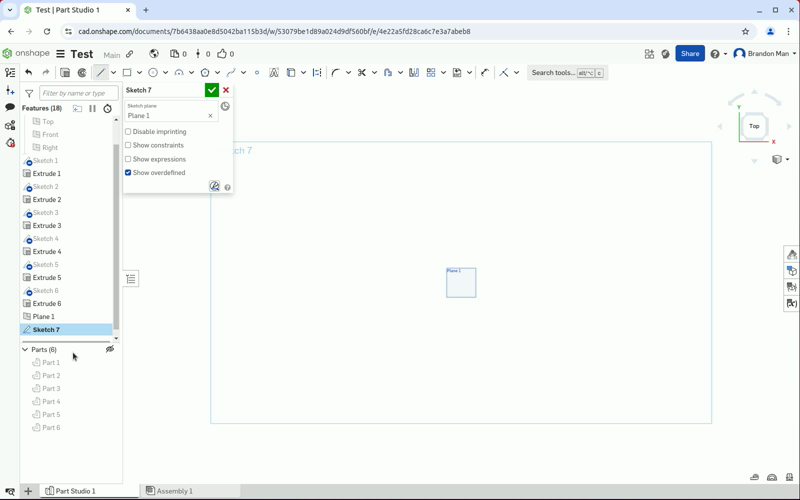
mouse_move(546, 357)
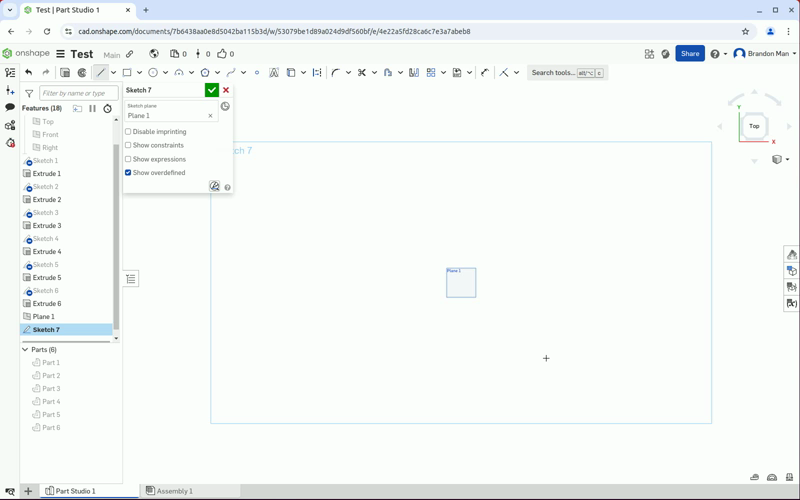
click(546, 357)
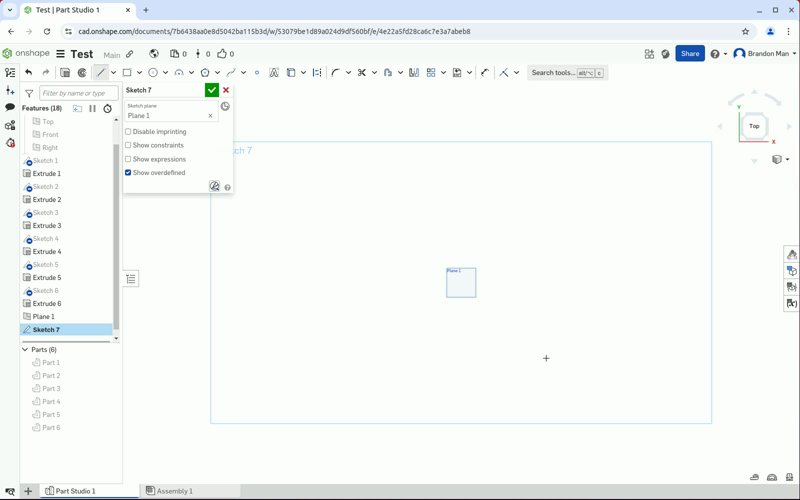
key_up(shift)
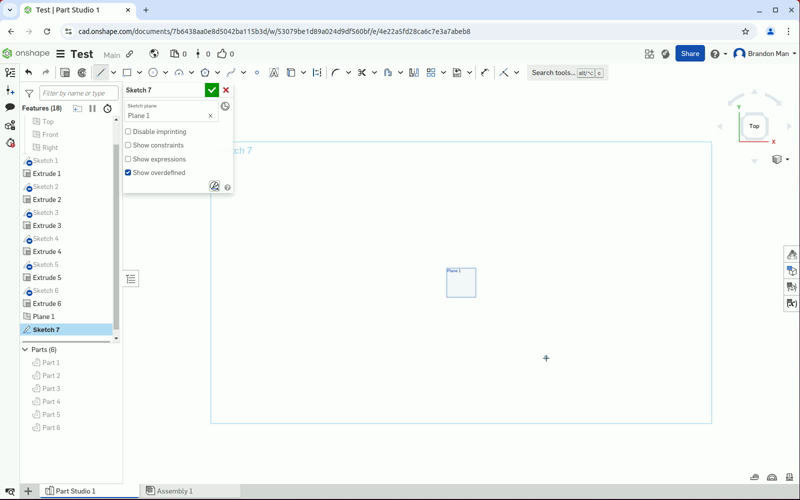
key_down(shift)
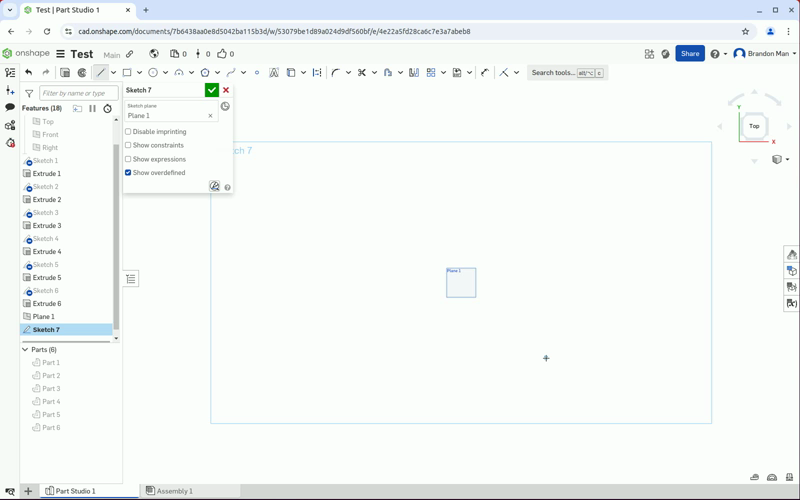
mouse_move(576, 357)
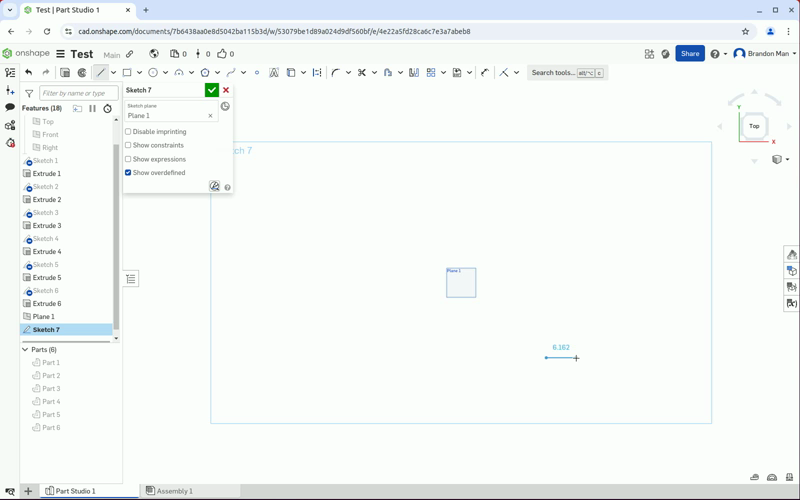
mouse_move(574, 357)
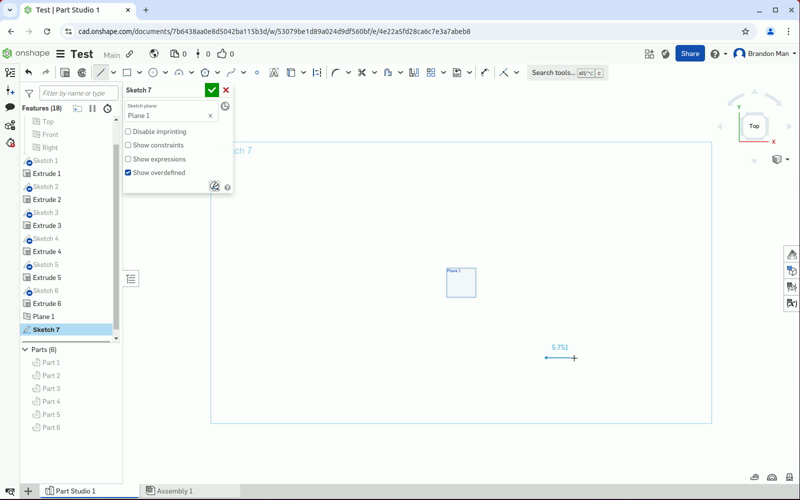
click(574, 357)
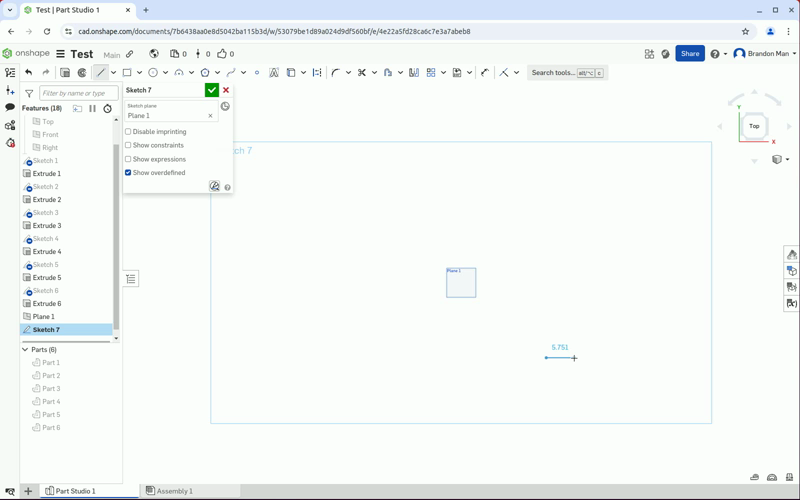
key_up(shift)
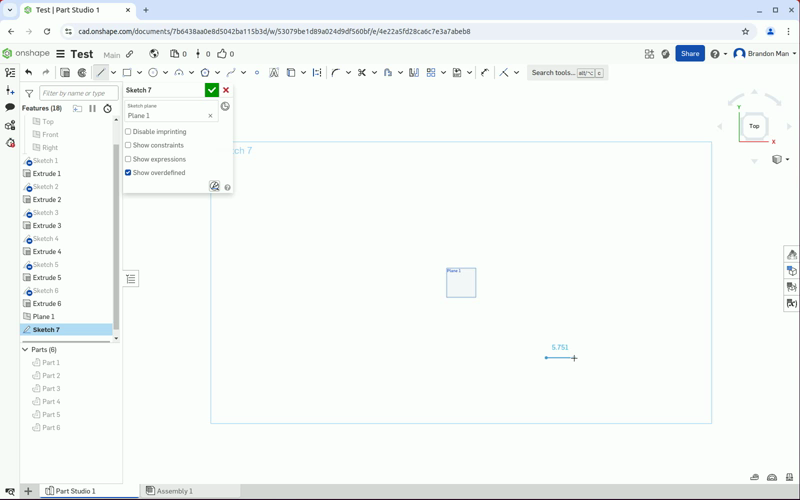
key_down(shift)
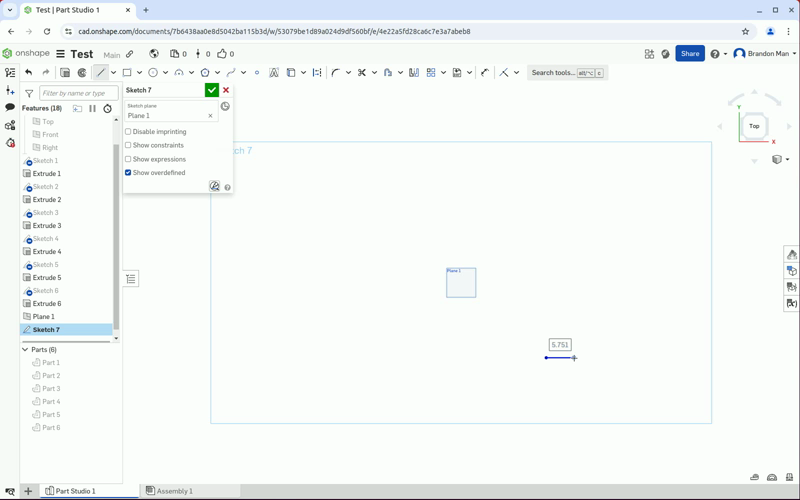
mouse_move(589, 357)
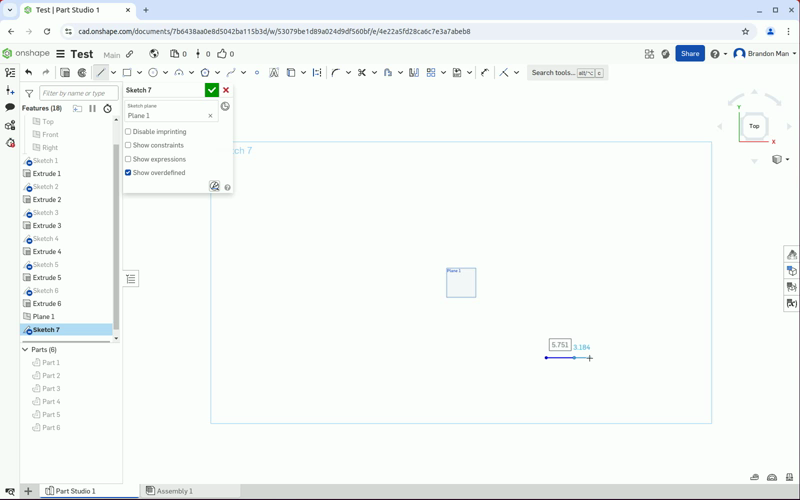
mouse_move(574, 338)
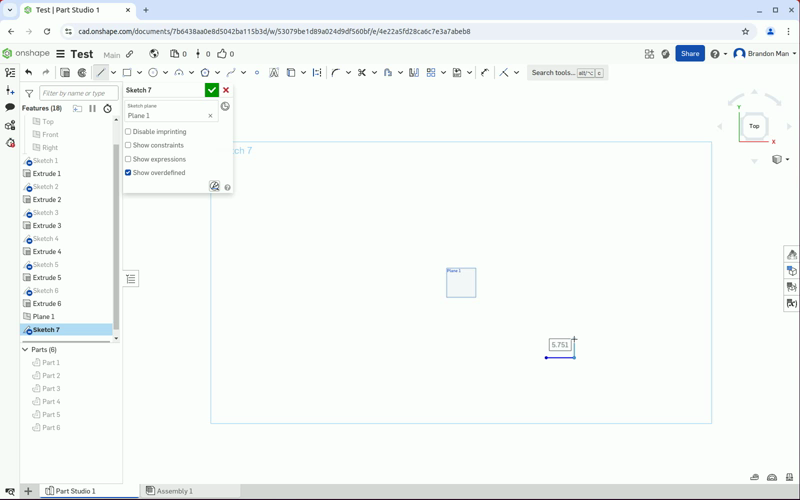
click(574, 338)
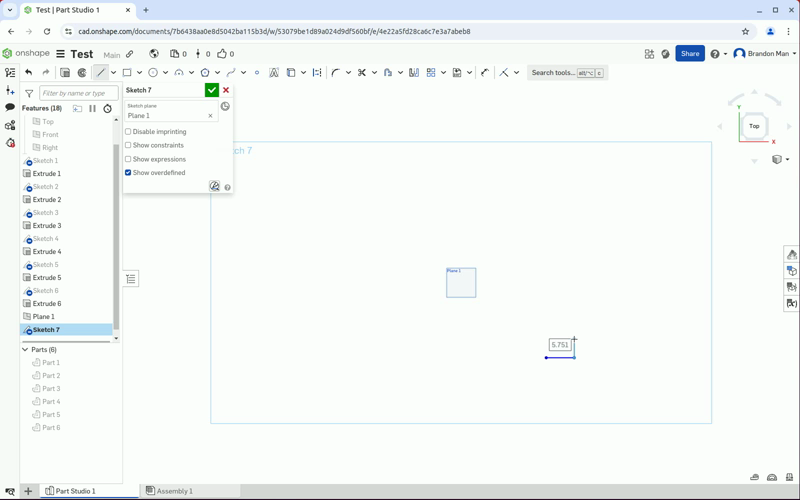
key_up(shift)
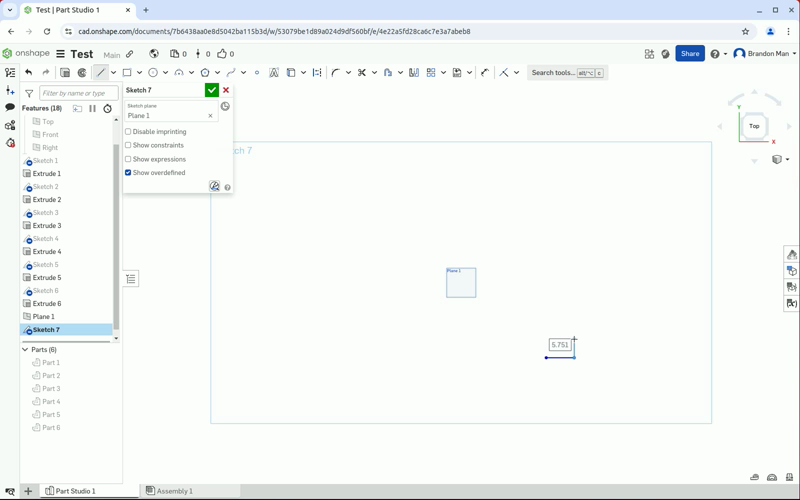
key_down(shift)
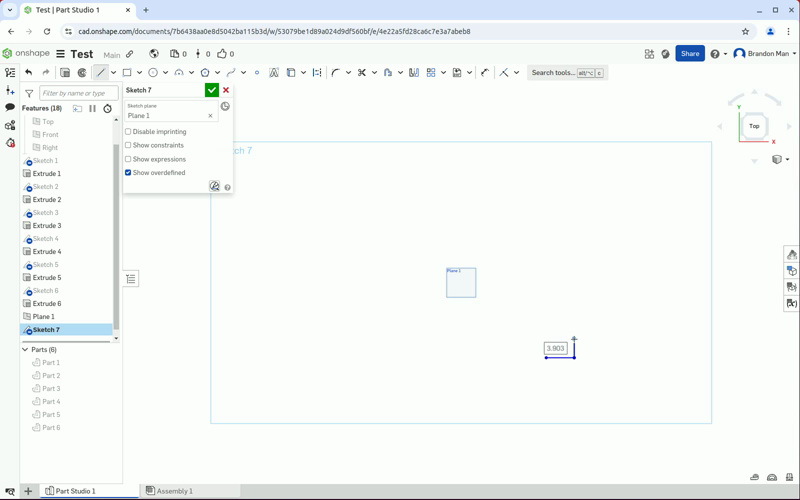
mouse_move(589, 338)
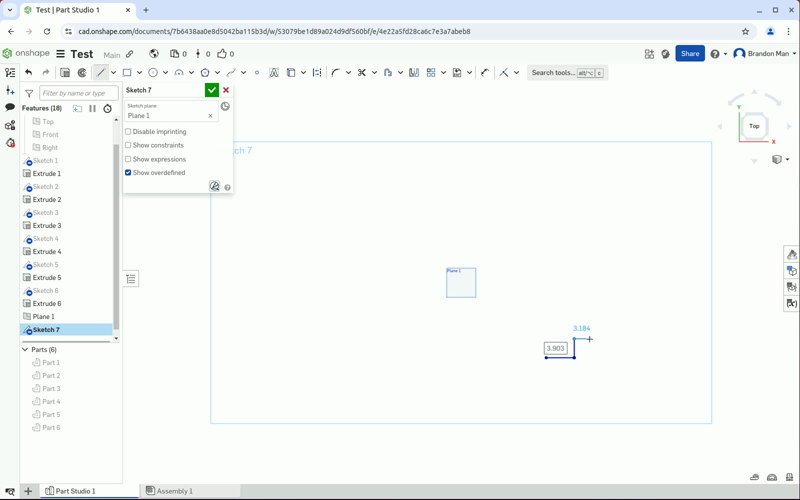
mouse_move(546, 338)
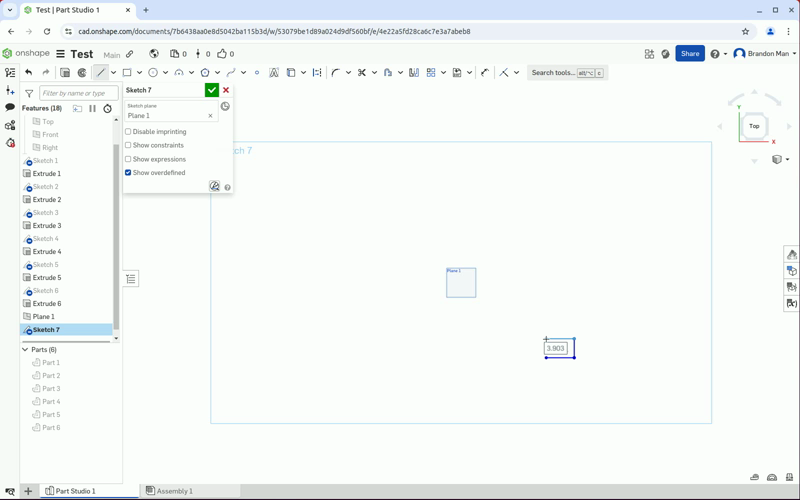
click(546, 338)
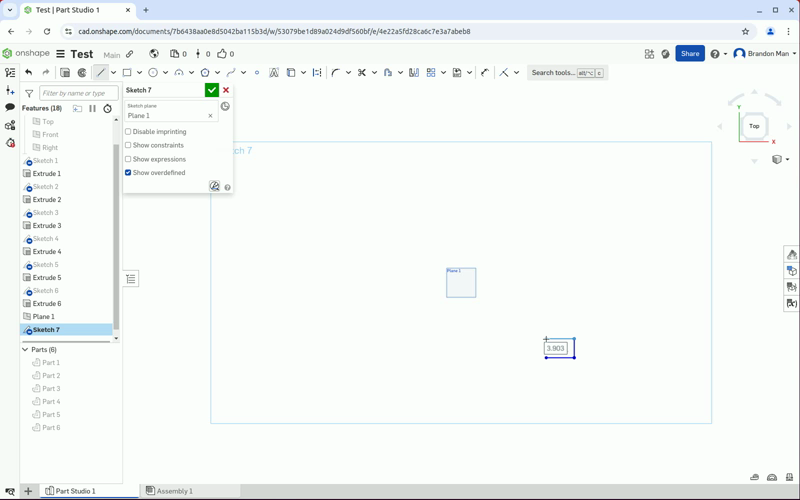
key_up(shift)
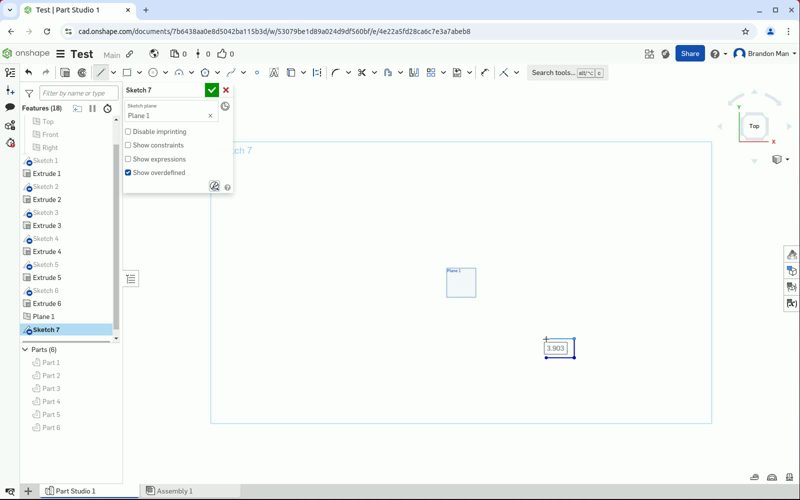
mouse_move(576, 338)
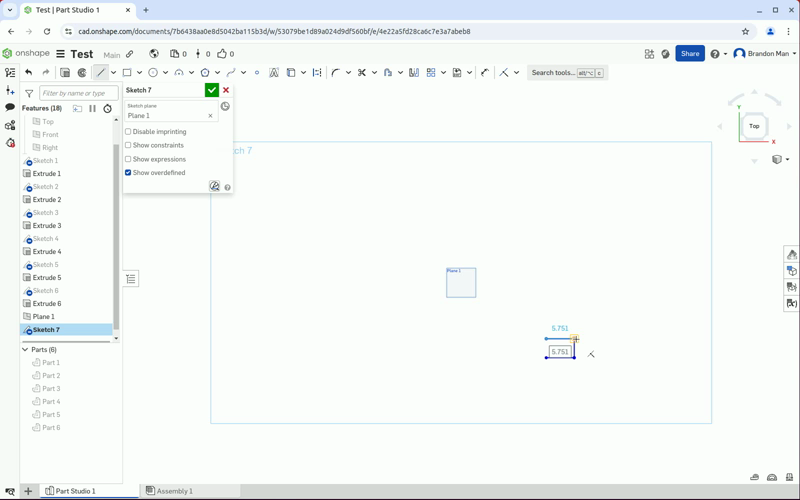
key_down(shift)
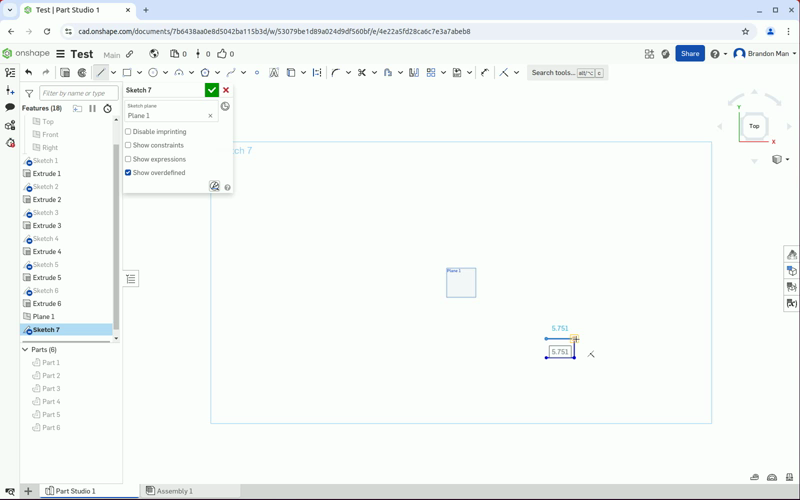
mouse_move(546, 357)
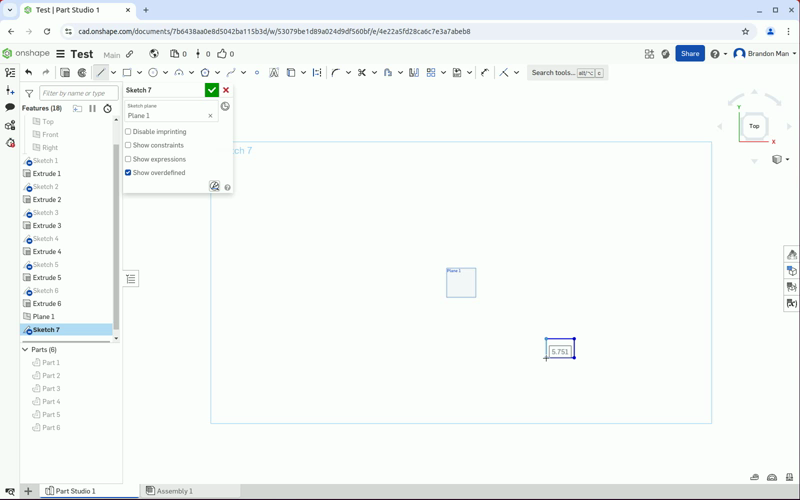
key_up(shift)
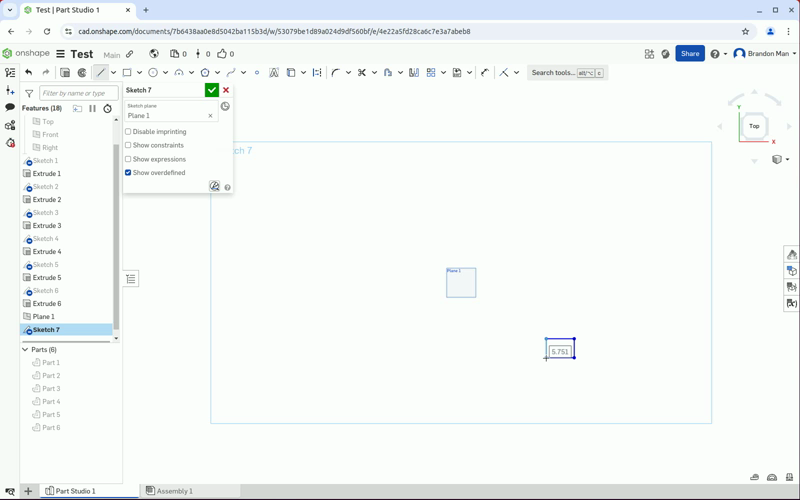
click(546, 357)
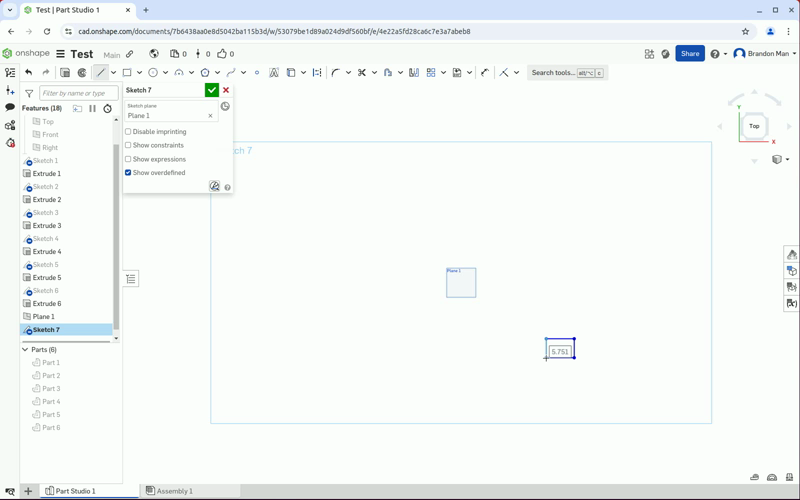
key(esc)
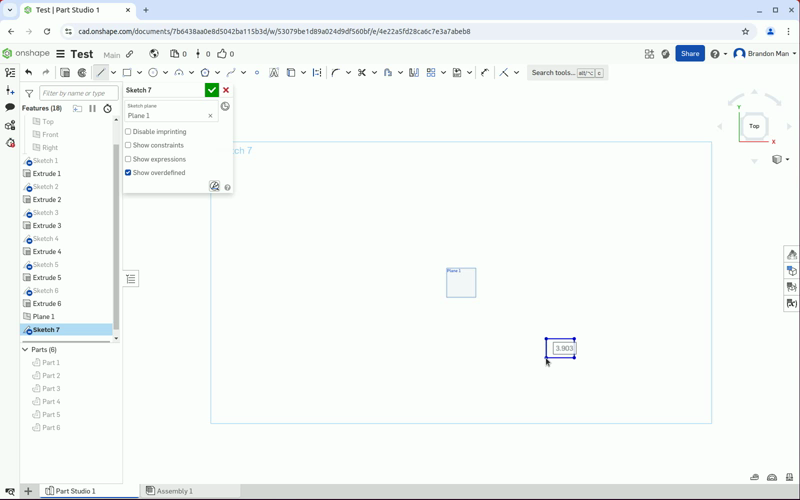
mouse_move(547, 343)
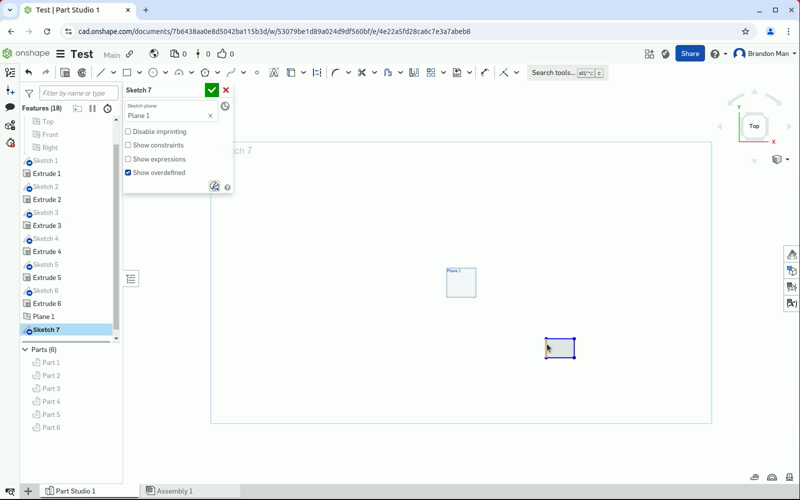
scroll(6)
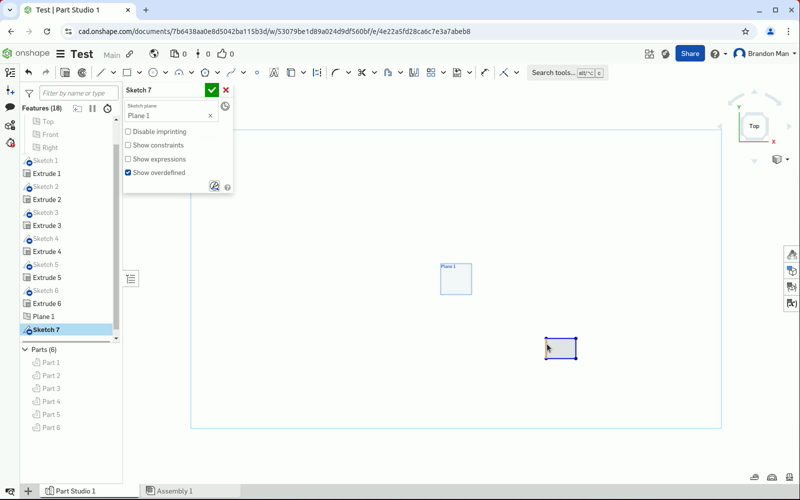
scroll(6)
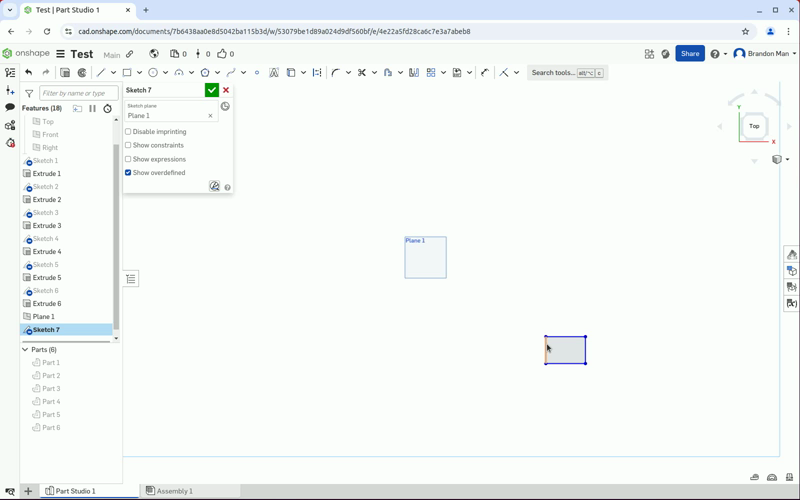
scroll(6)
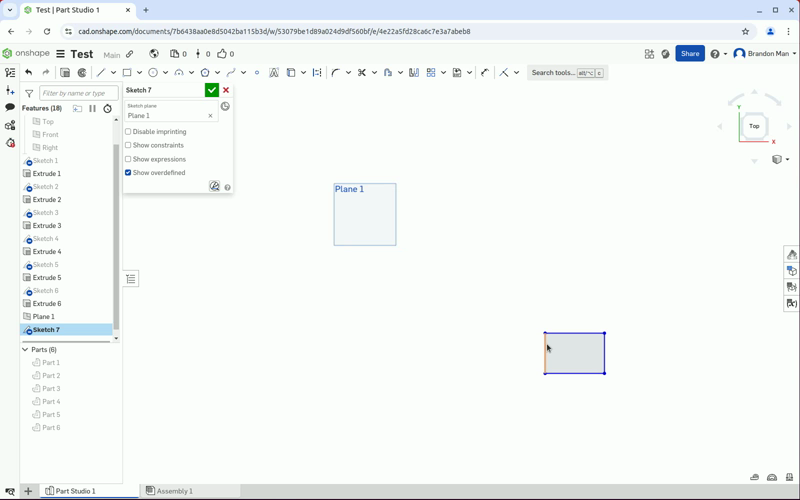
scroll(6)
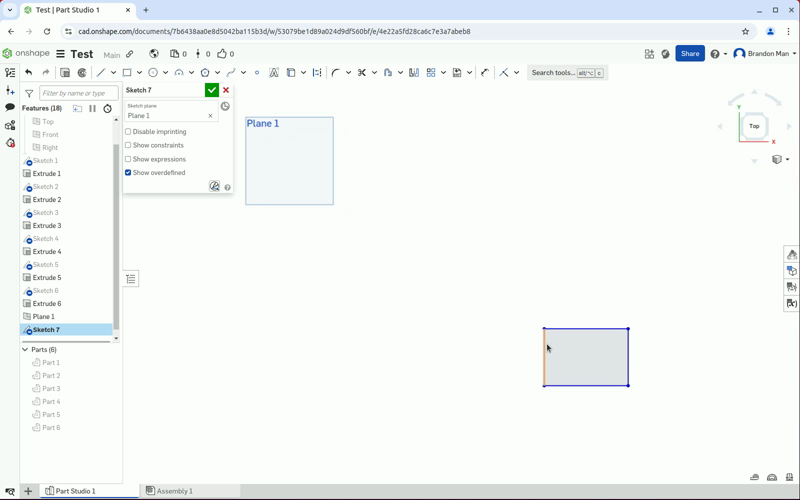
scroll(6)
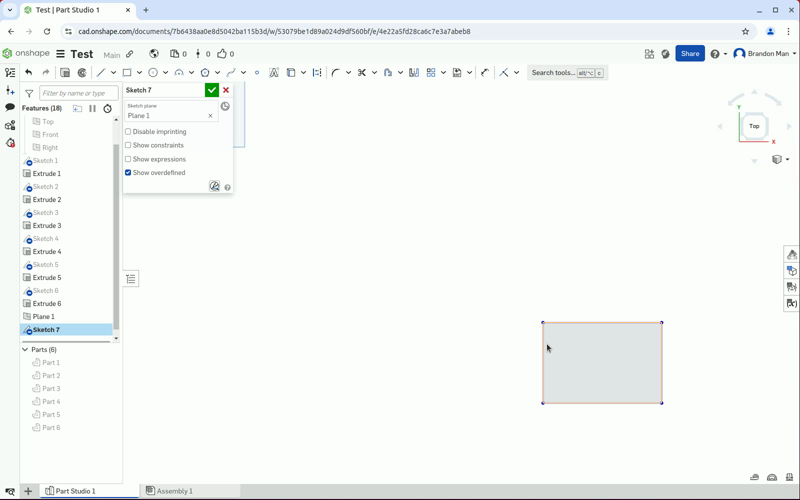
scroll(6)
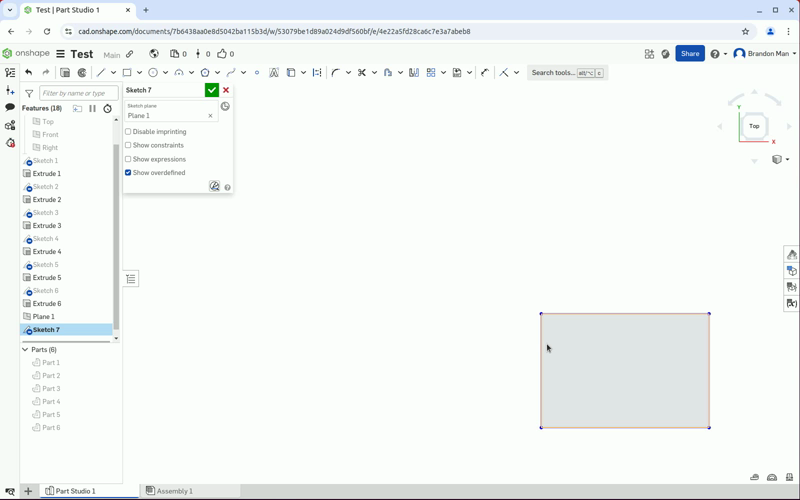
scroll(6)
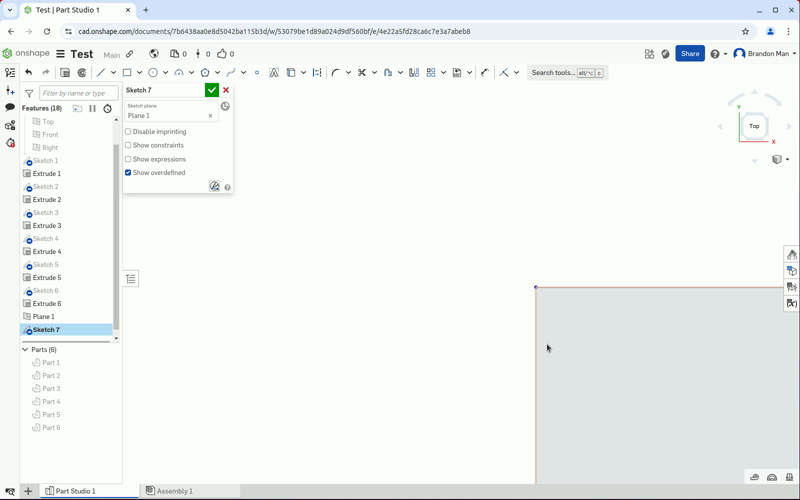
click(547, 343)
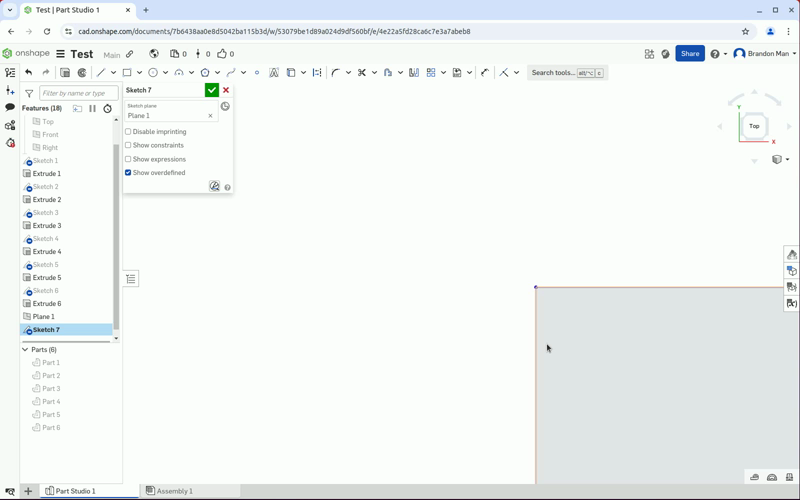
scroll(-6)
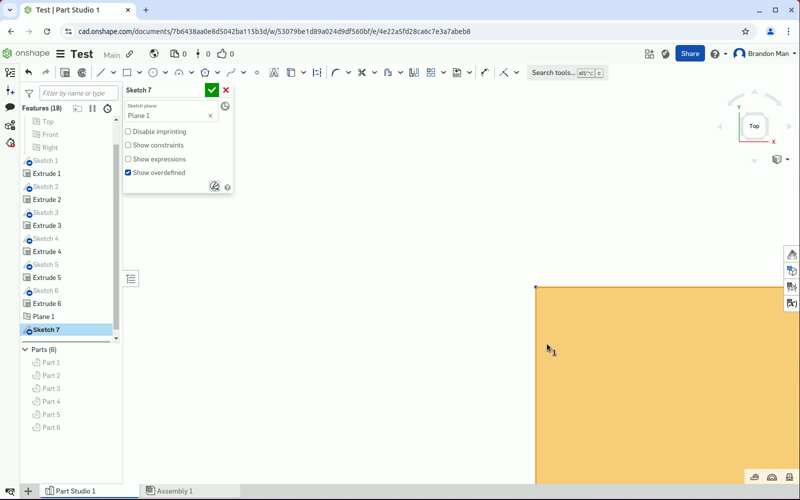
scroll(-6)
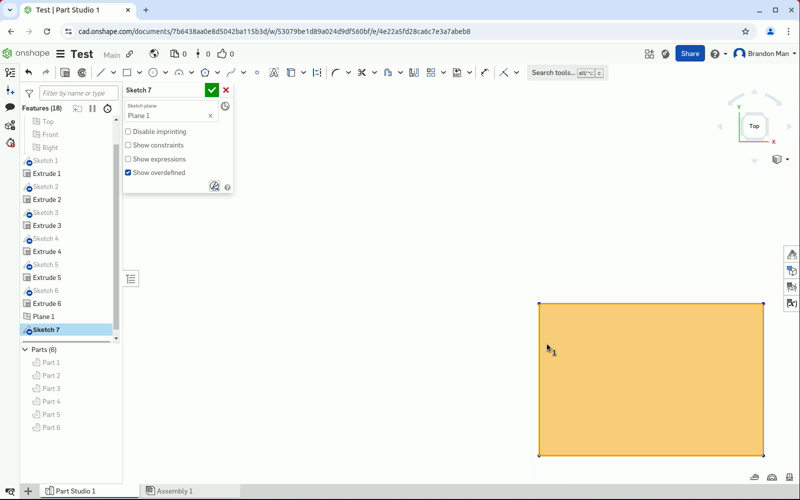
scroll(-6)
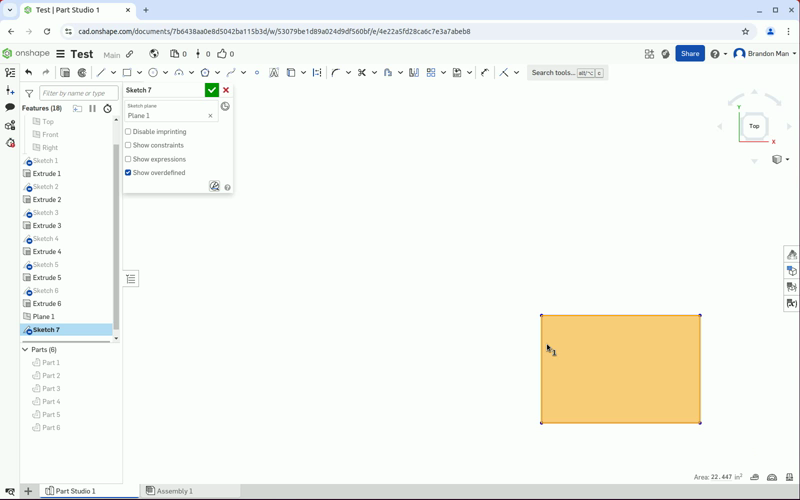
scroll(-6)
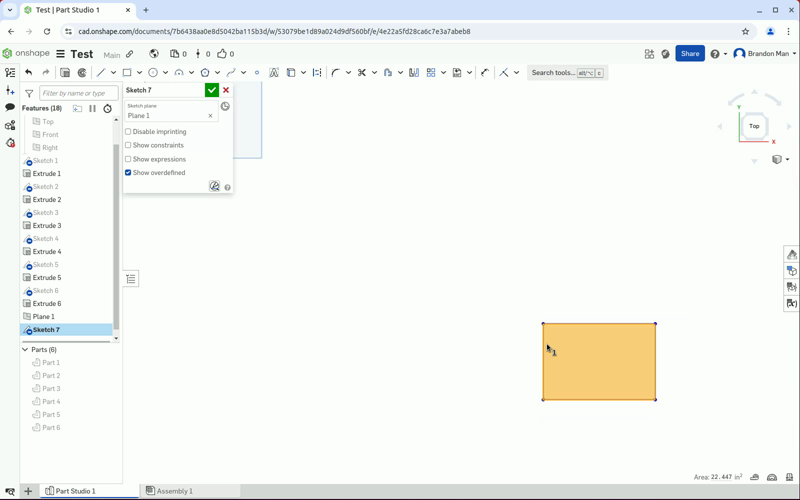
scroll(-6)
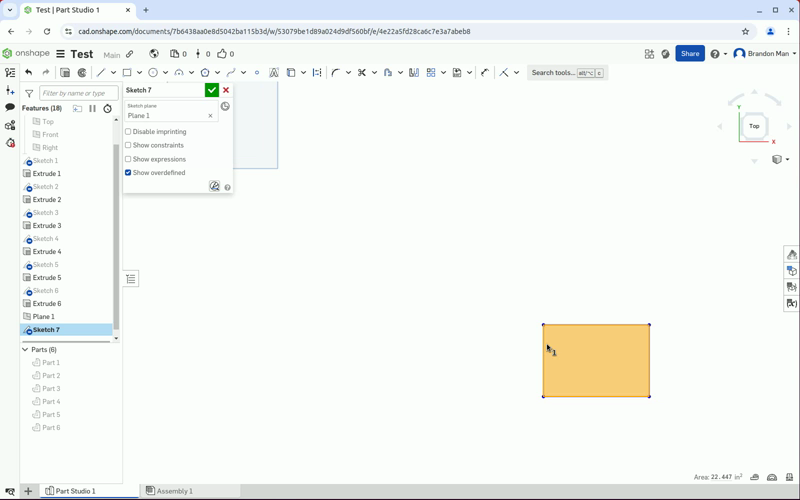
scroll(-6)
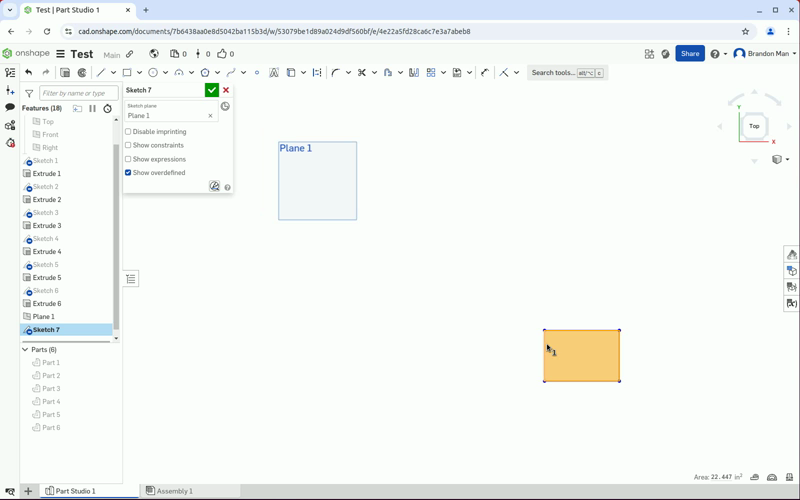
scroll(-6)
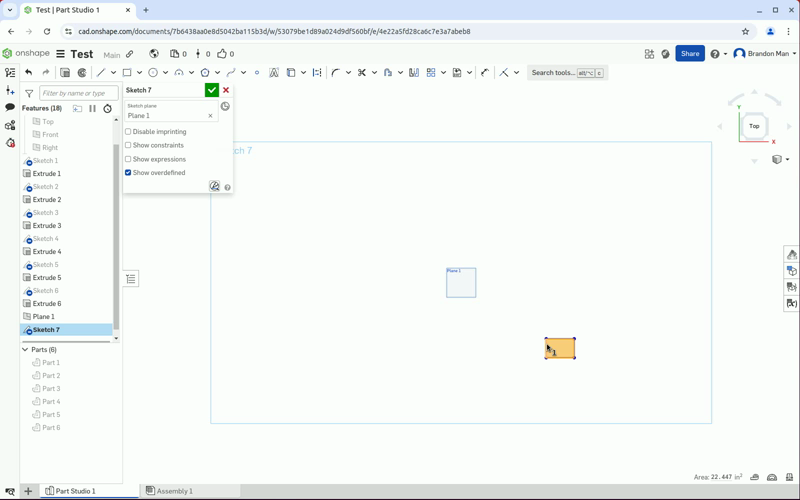
mouse_move(73, 352)
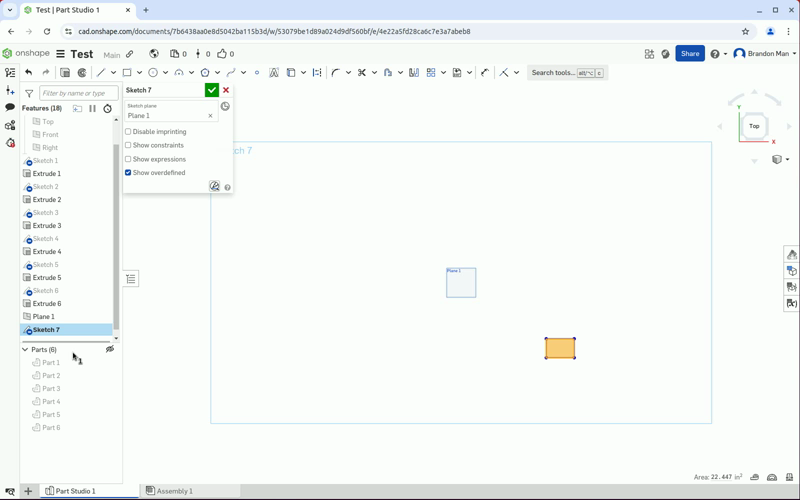
key(shift+y)
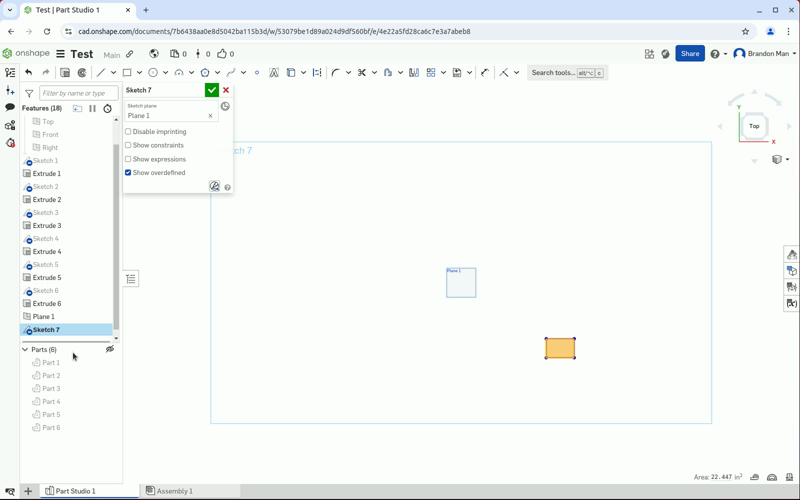
key(shift+e)
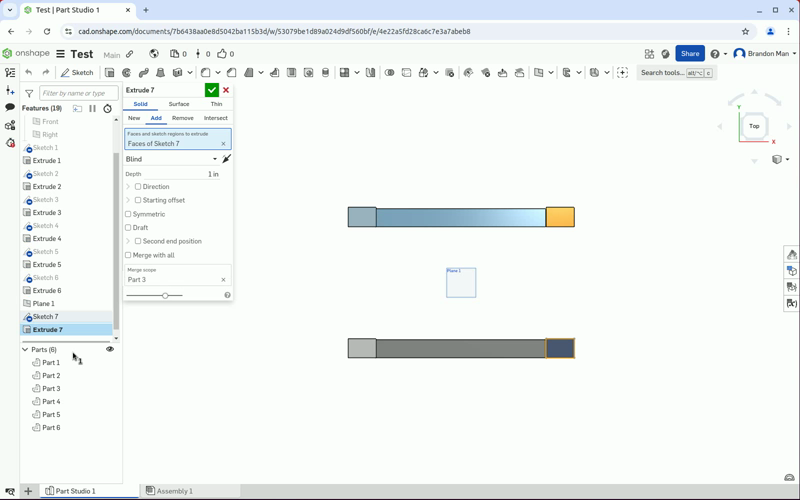
mouse_move(143, 106)
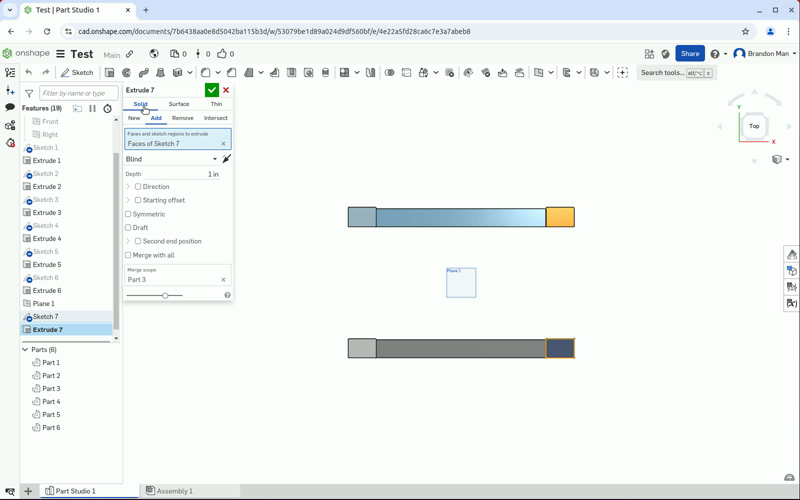
click(143, 106)
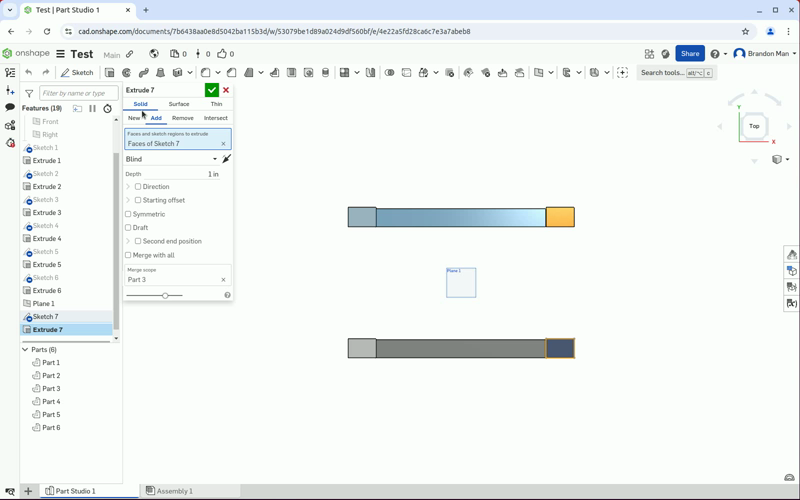
mouse_move(137, 120)
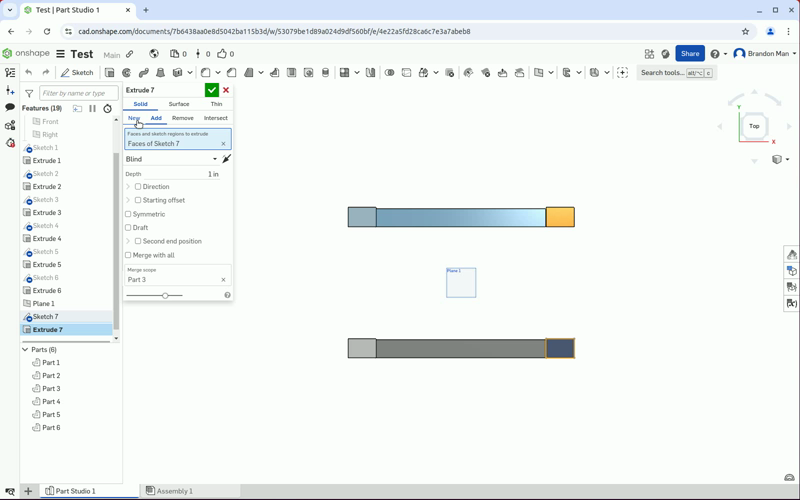
click(137, 120)
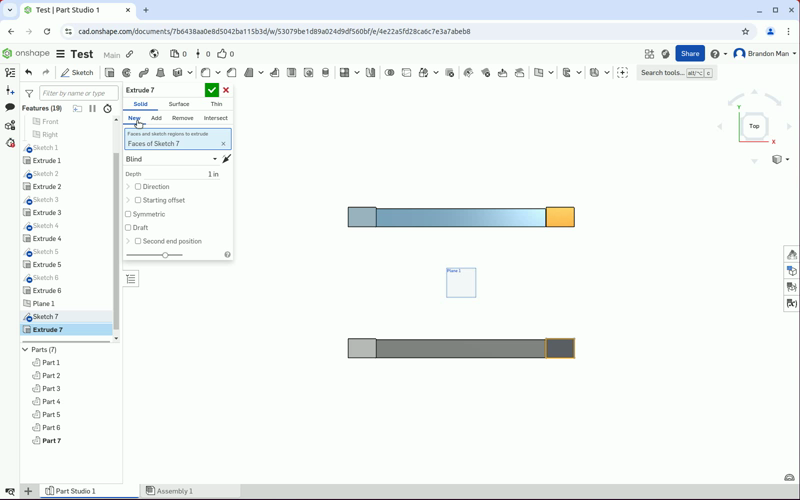
key(tab, 4)
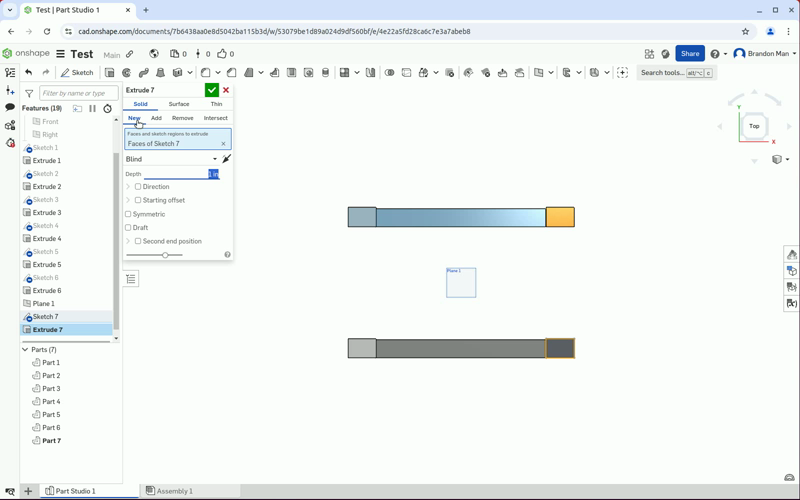
text(1.685)
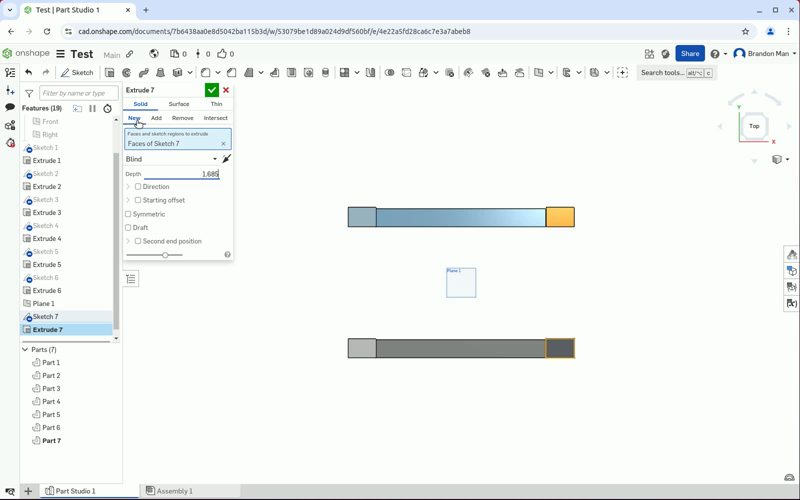
key(enter)
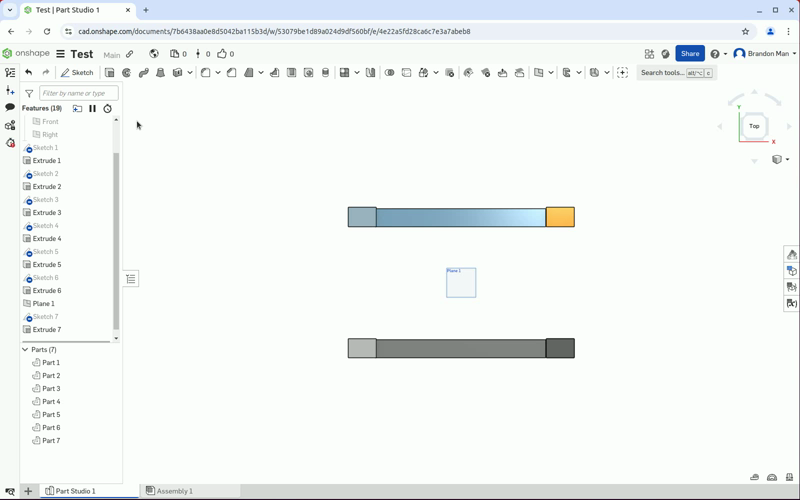
key(shift+h)
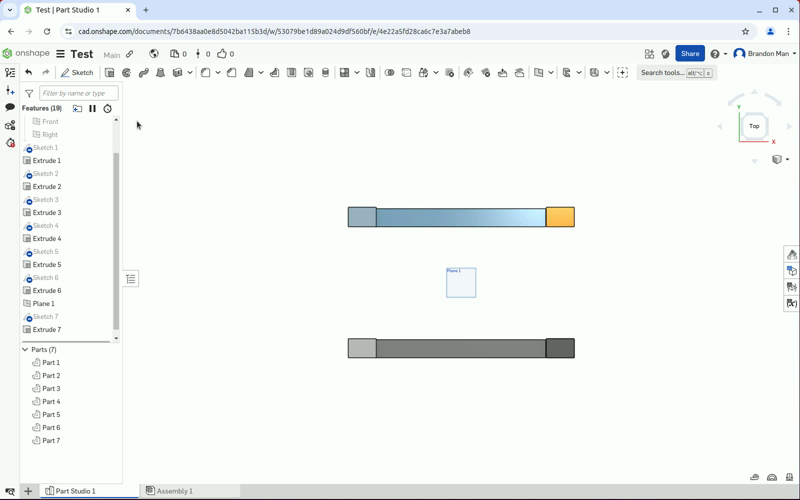
key(shift+h)
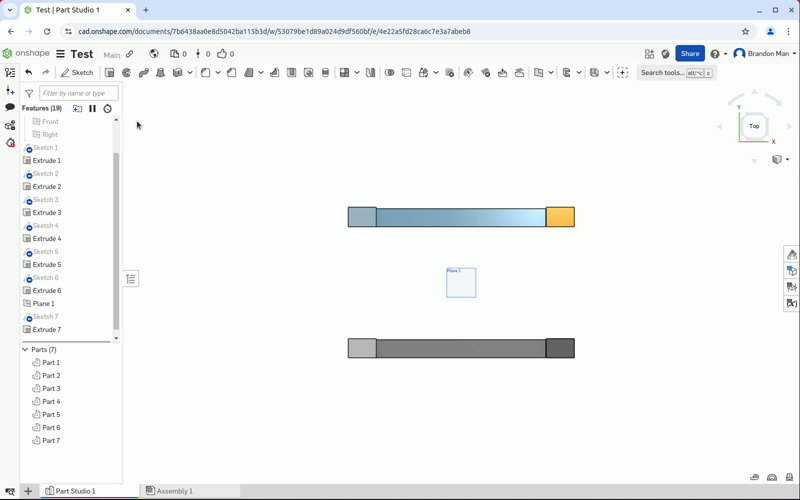
mouse_move(69, 150)
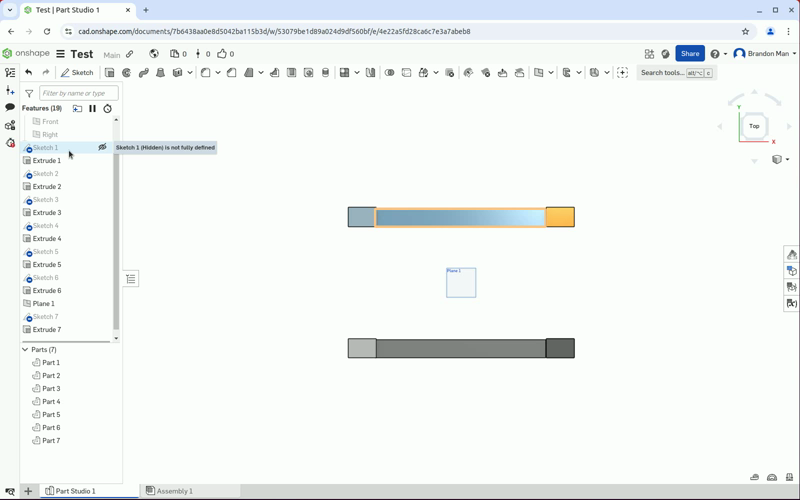
click(69, 150)
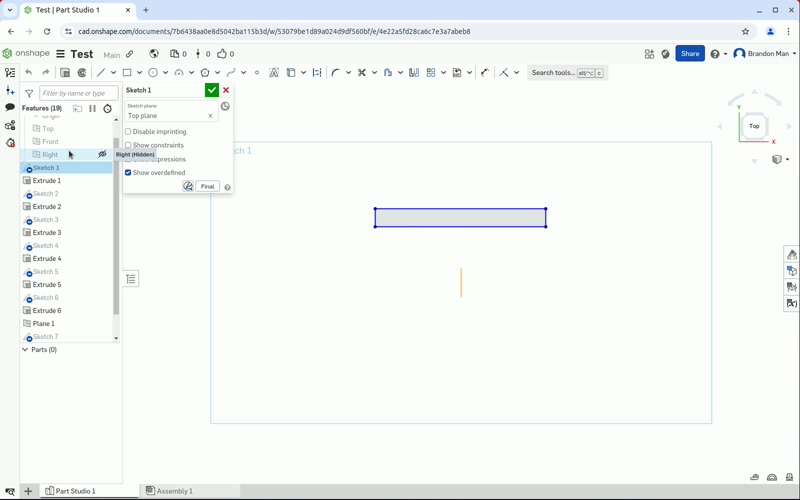
mouse_move(229, 92)
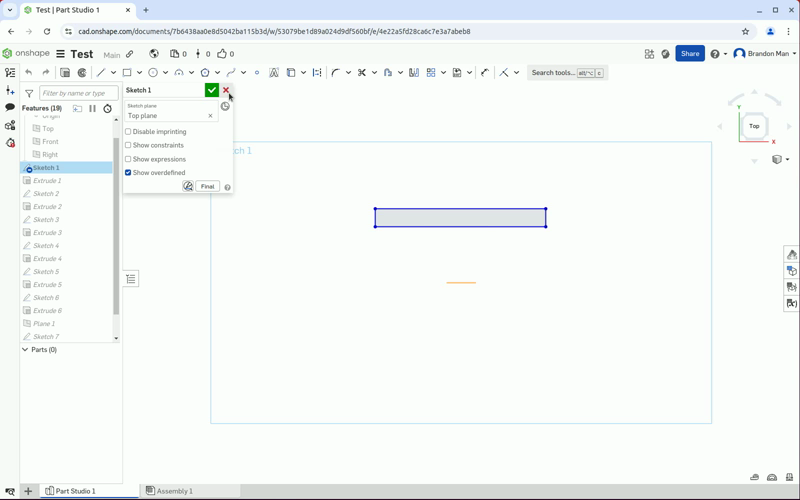
click(229, 92)
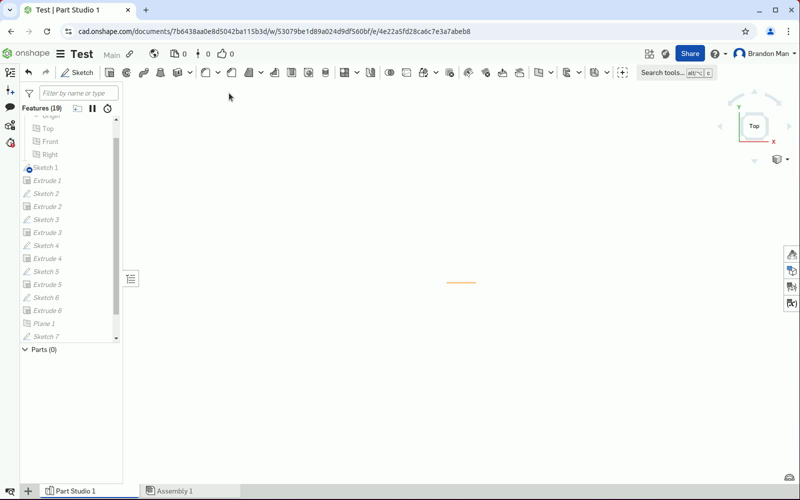
key(shift+s)
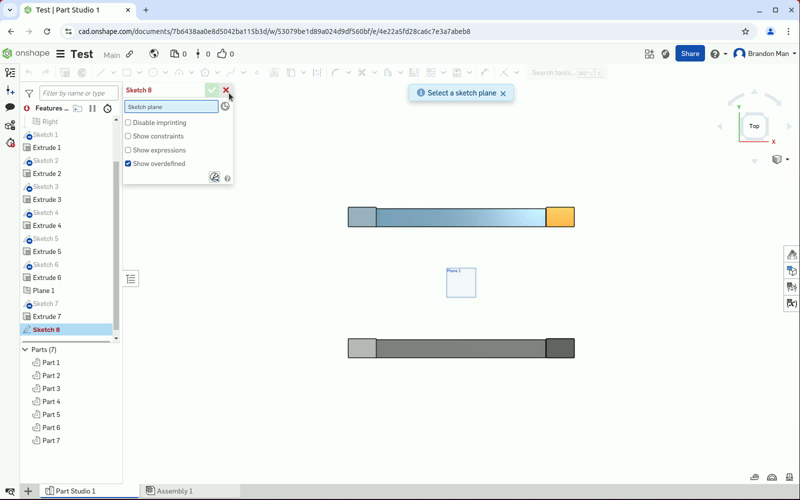
mouse_move(69, 293)
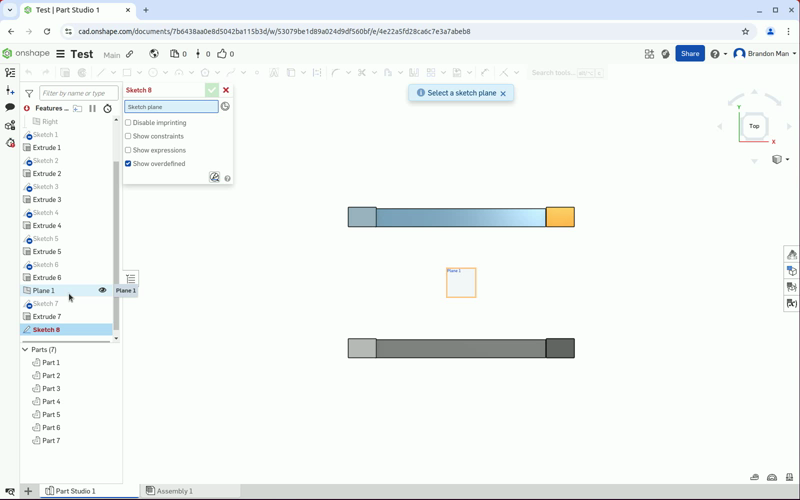
click(69, 293)
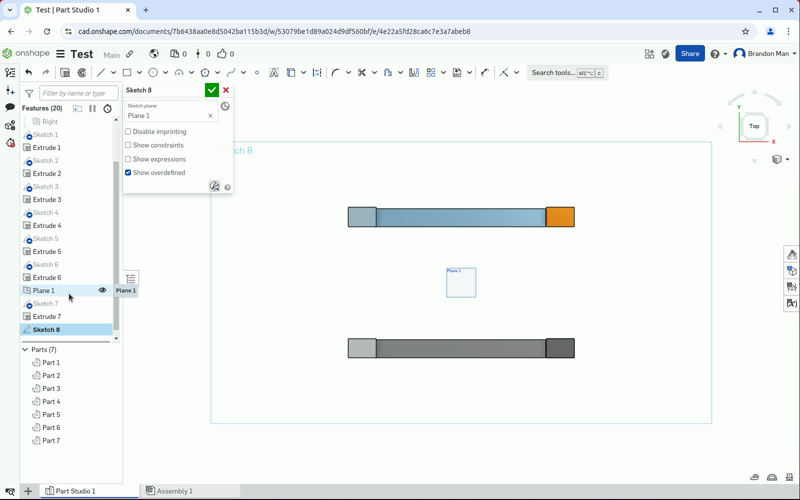
mouse_move(73, 352)
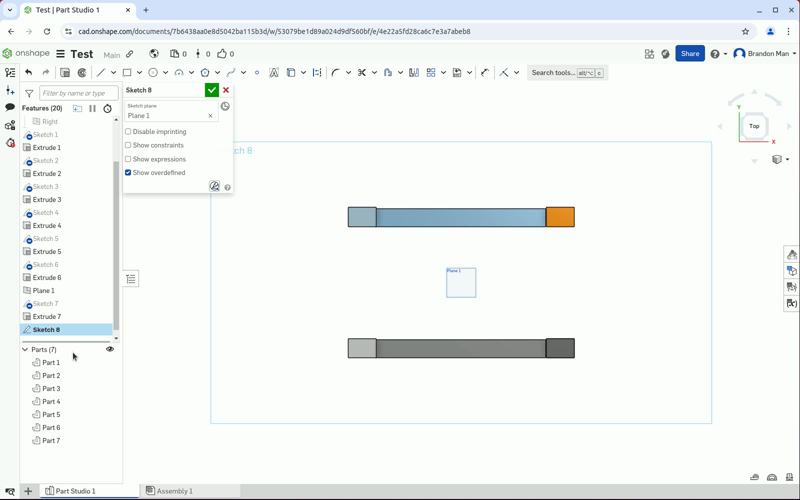
key(y)
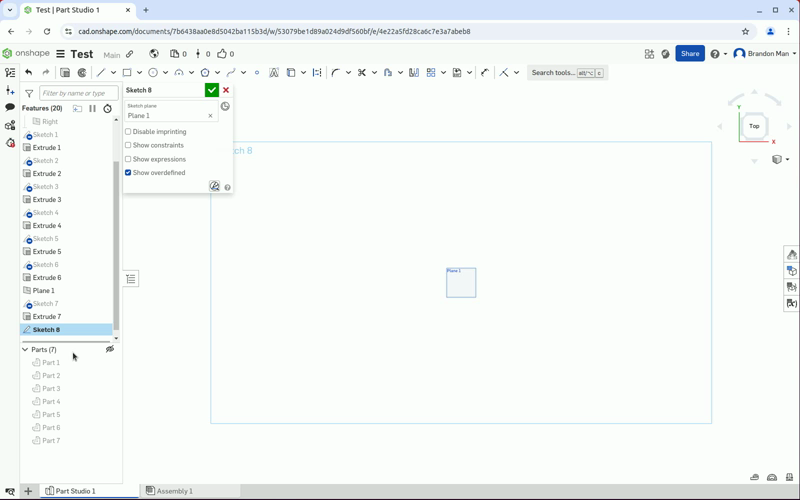
key(l)
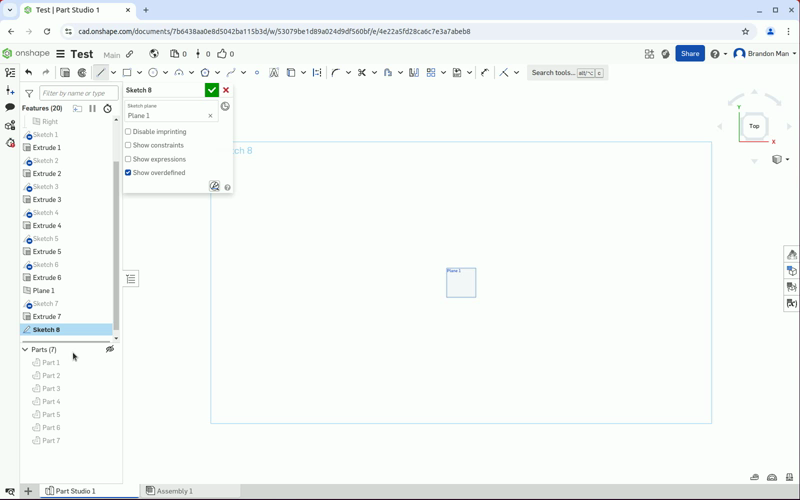
key_down(shift)
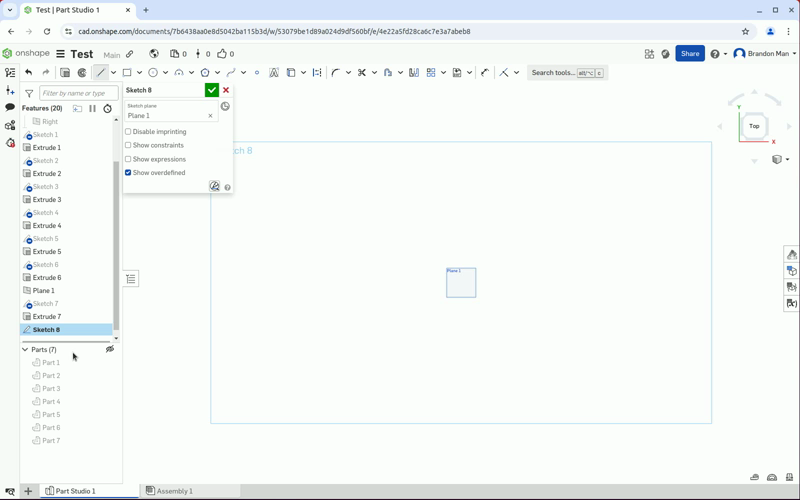
mouse_move(348, 357)
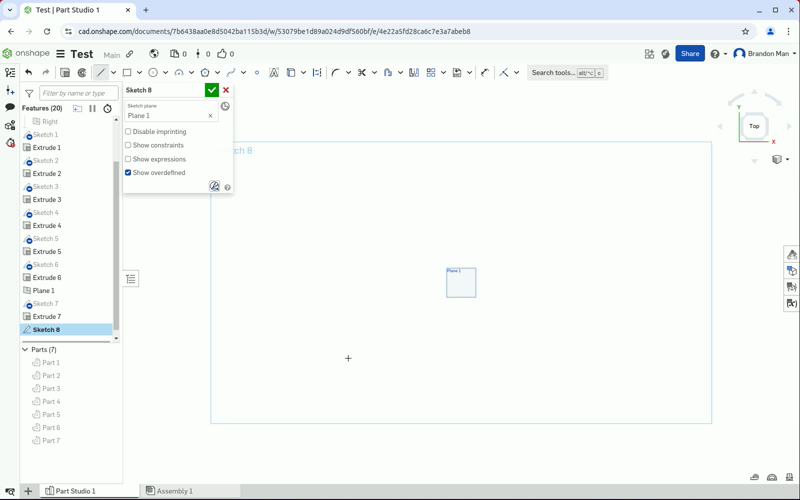
click(348, 357)
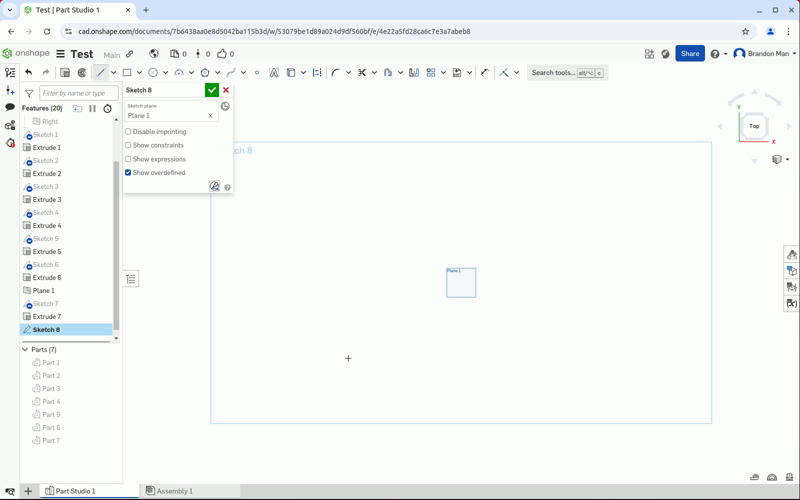
key_up(shift)
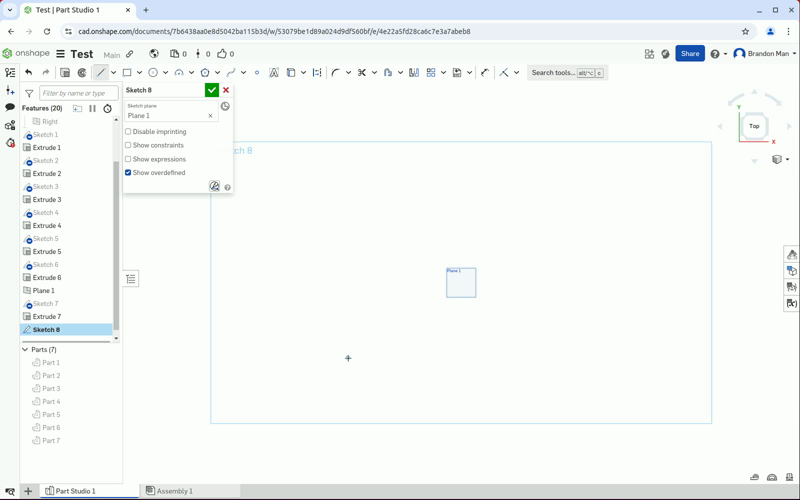
key_down(shift)
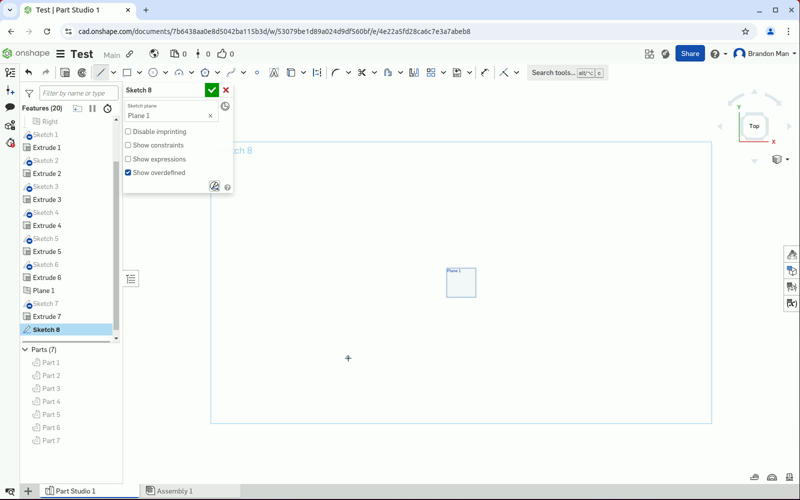
mouse_move(546, 357)
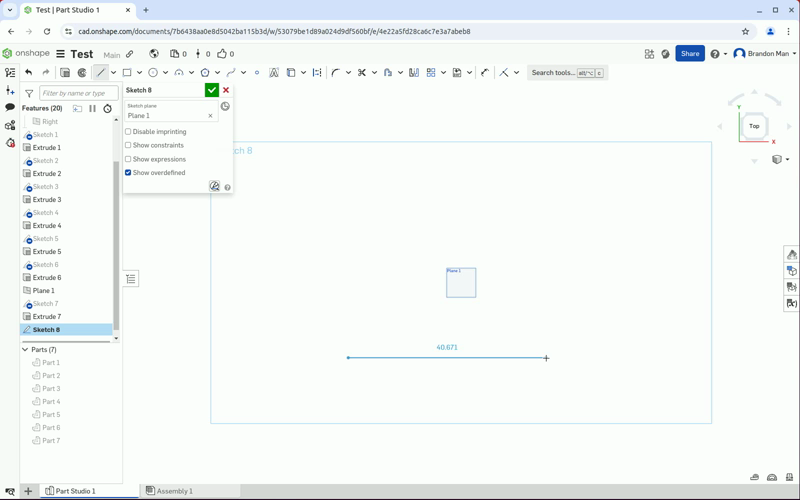
click(546, 357)
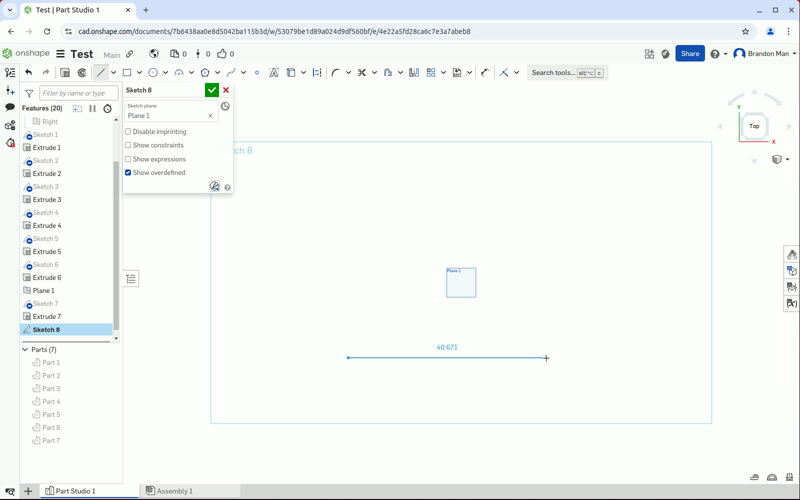
key_up(shift)
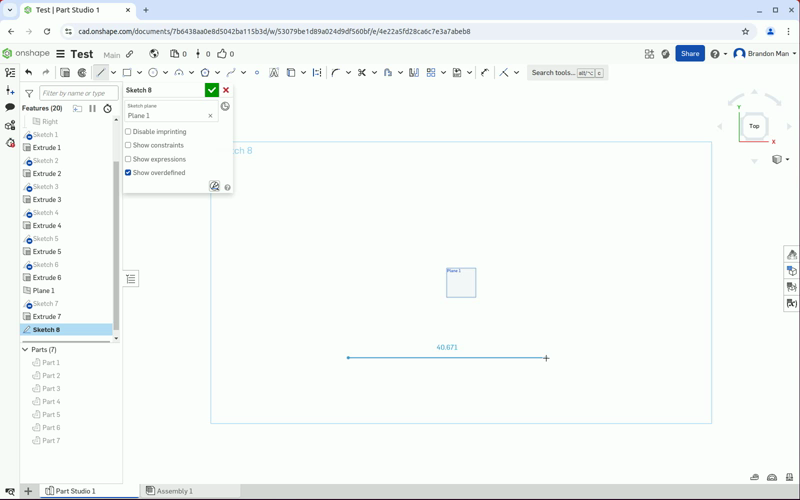
key_down(shift)
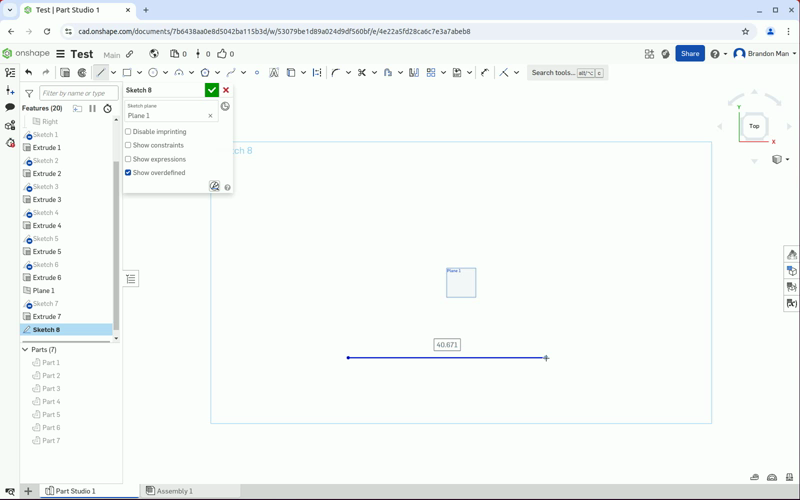
mouse_move(576, 357)
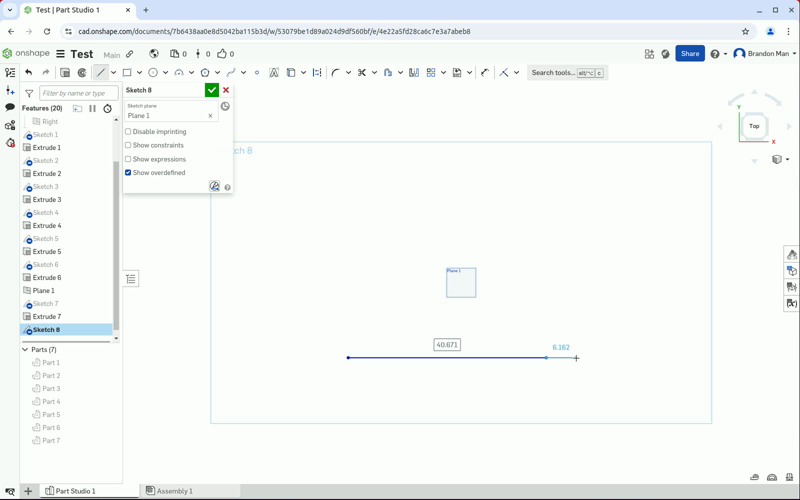
mouse_move(546, 339)
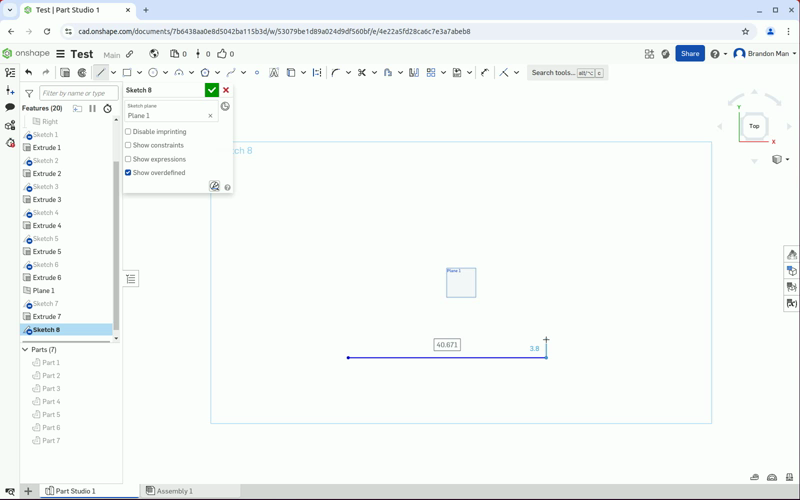
click(546, 339)
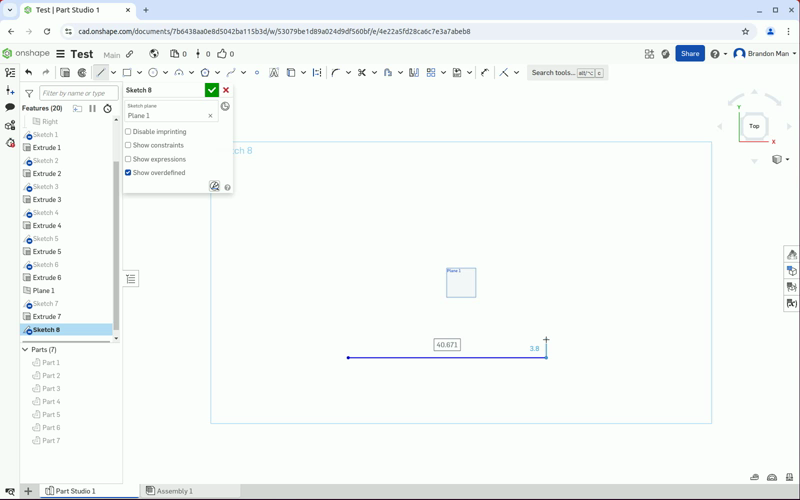
key_up(shift)
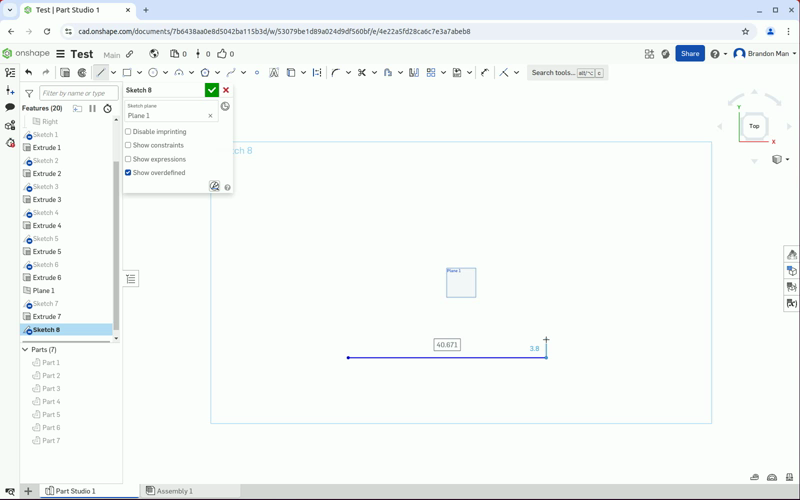
key_down(shift)
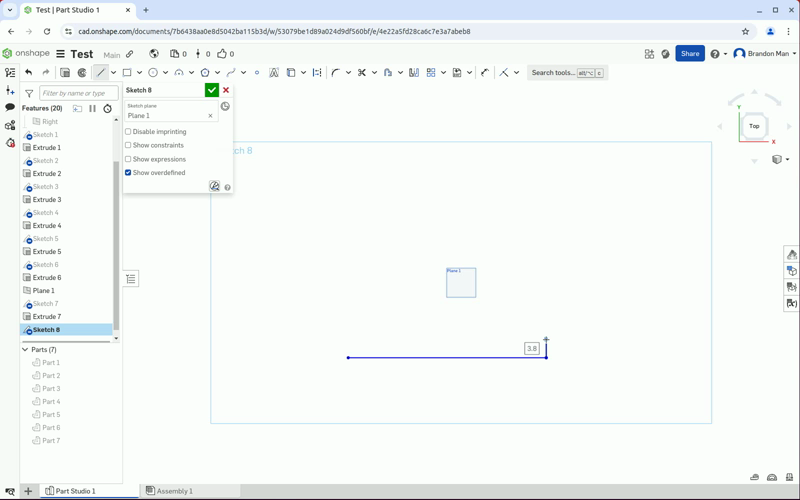
mouse_move(576, 339)
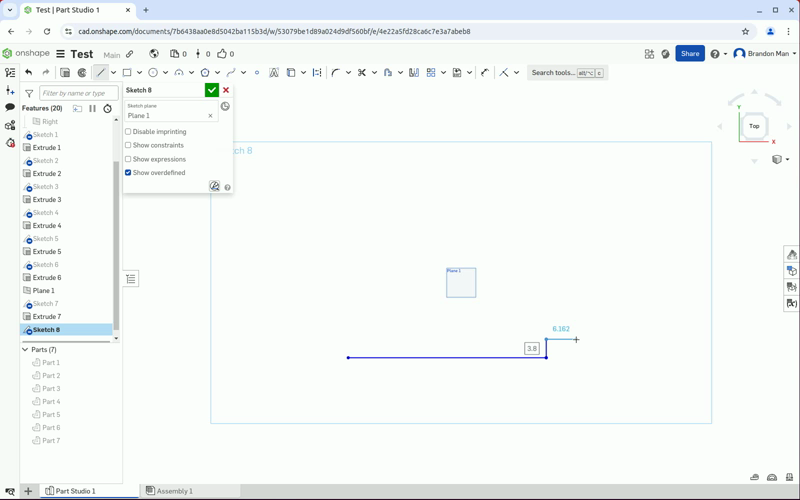
mouse_move(572, 339)
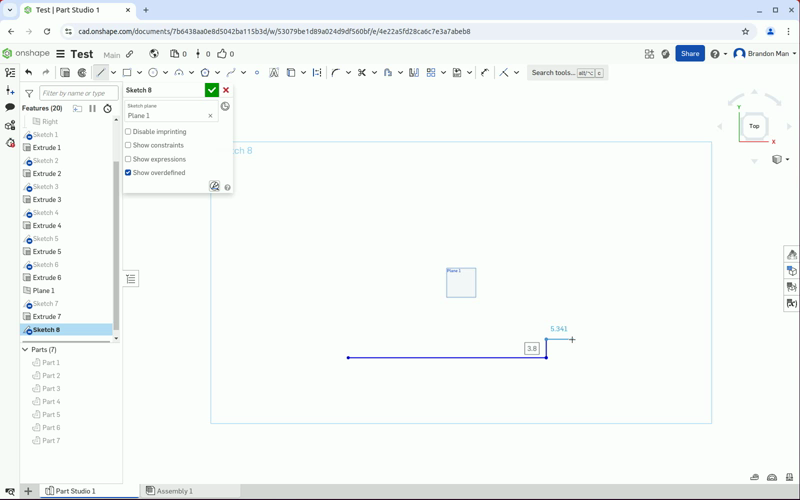
click(572, 339)
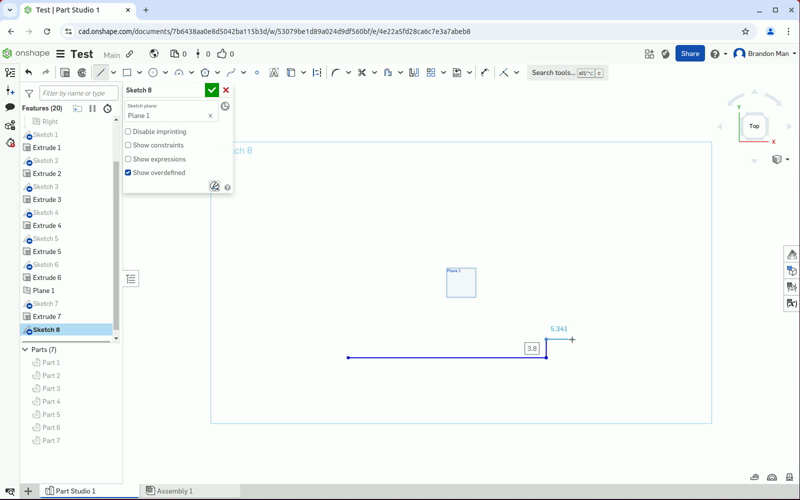
key_up(shift)
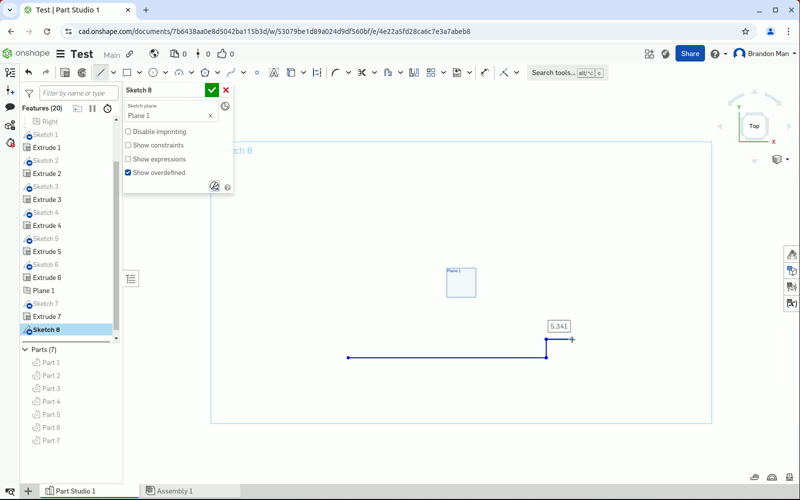
key_down(shift)
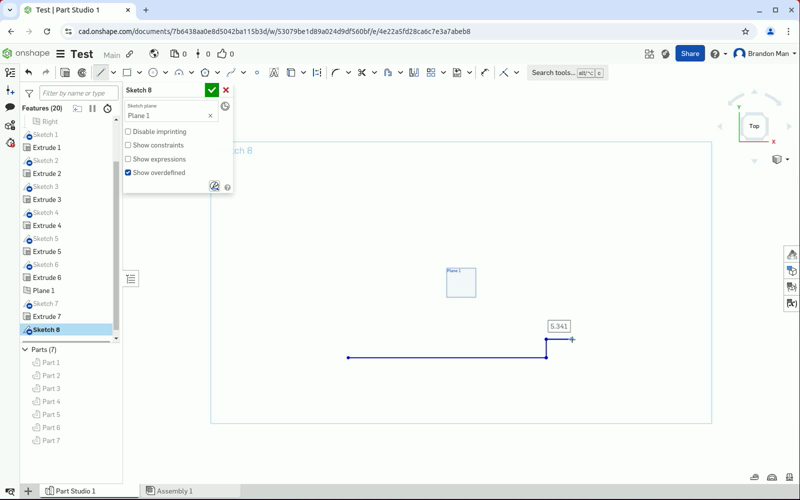
mouse_move(572, 209)
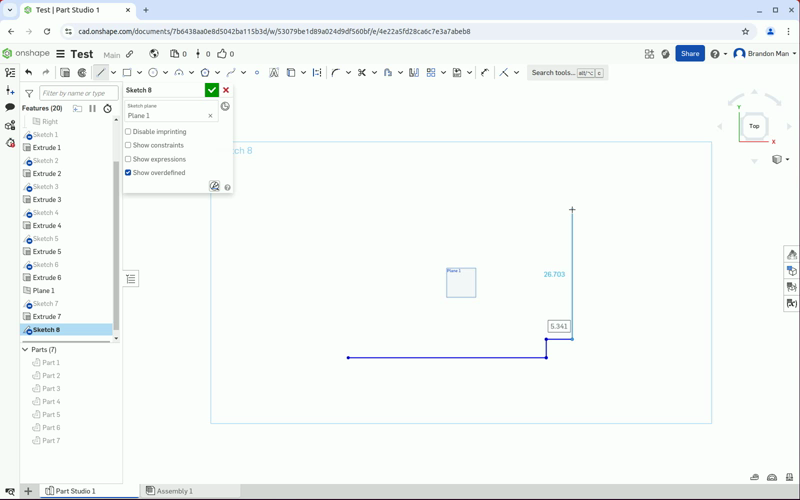
click(572, 209)
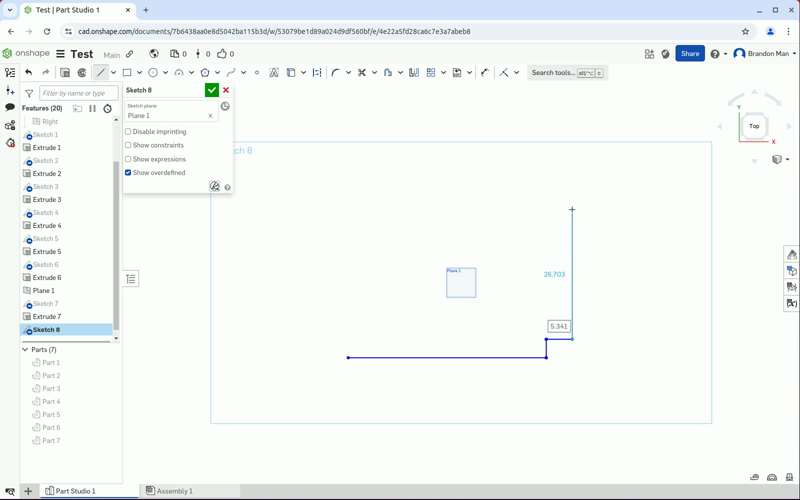
key_up(shift)
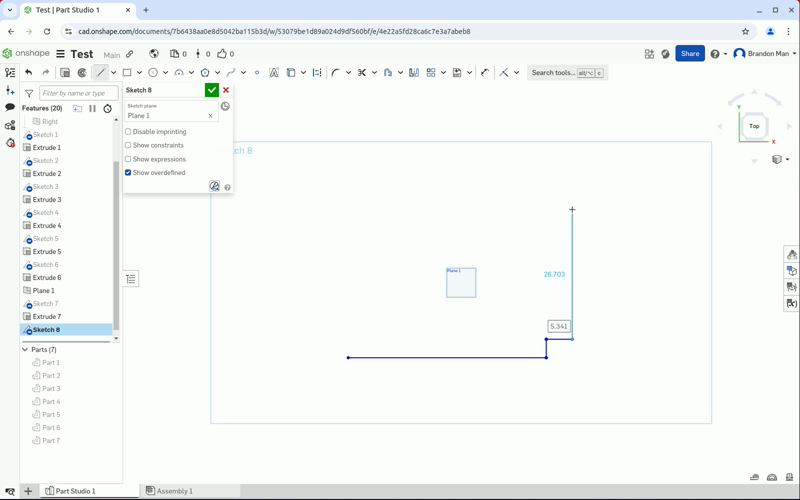
key_down(shift)
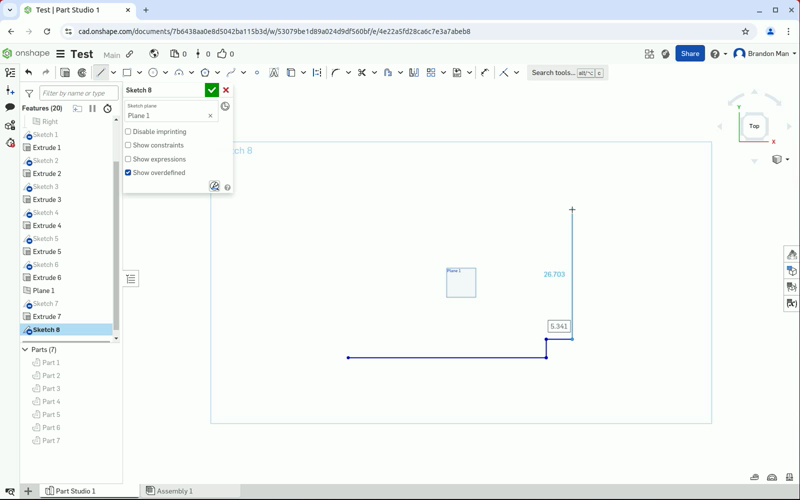
mouse_move(348, 209)
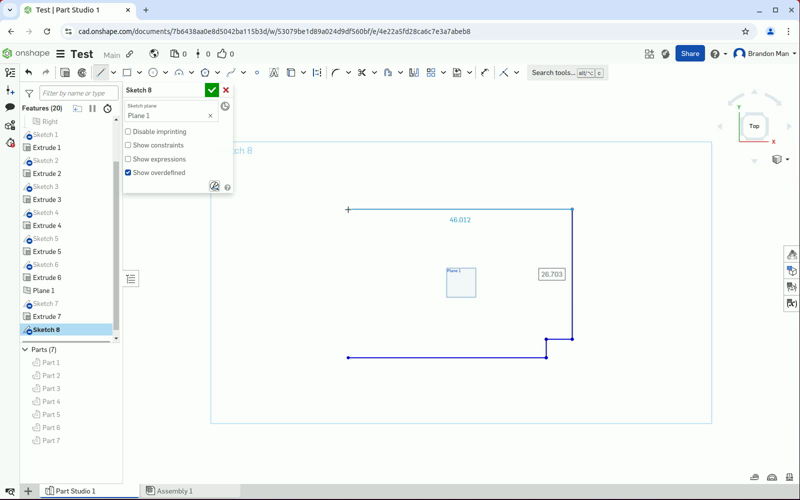
click(348, 209)
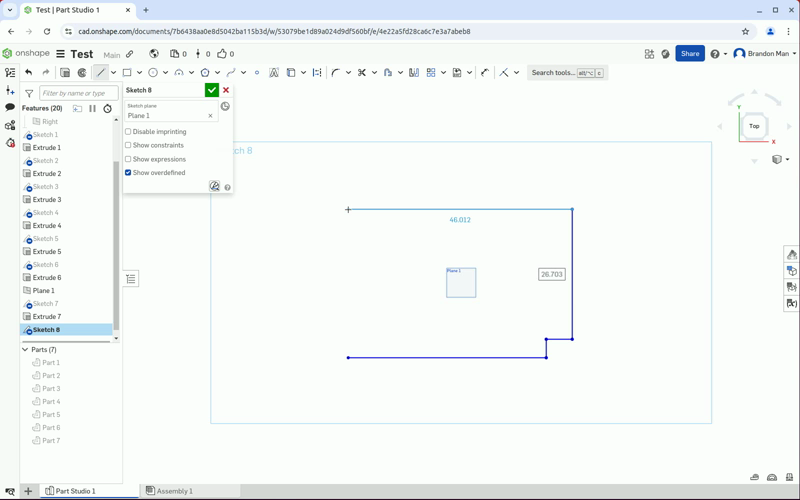
key_up(shift)
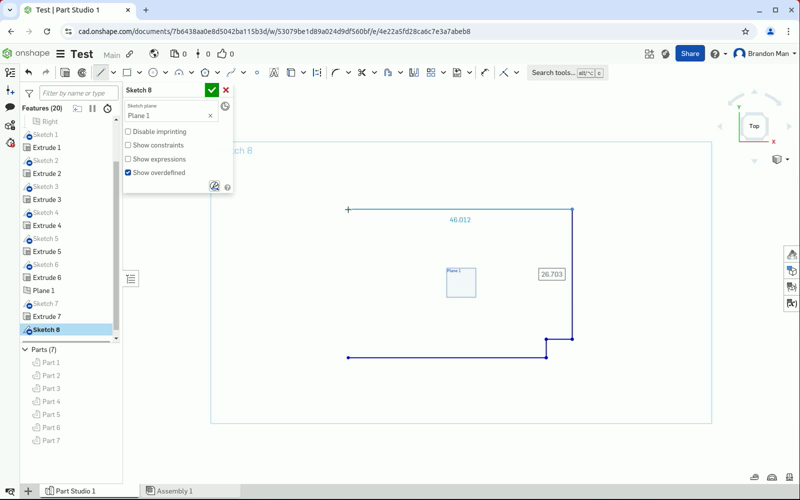
key_down(shift)
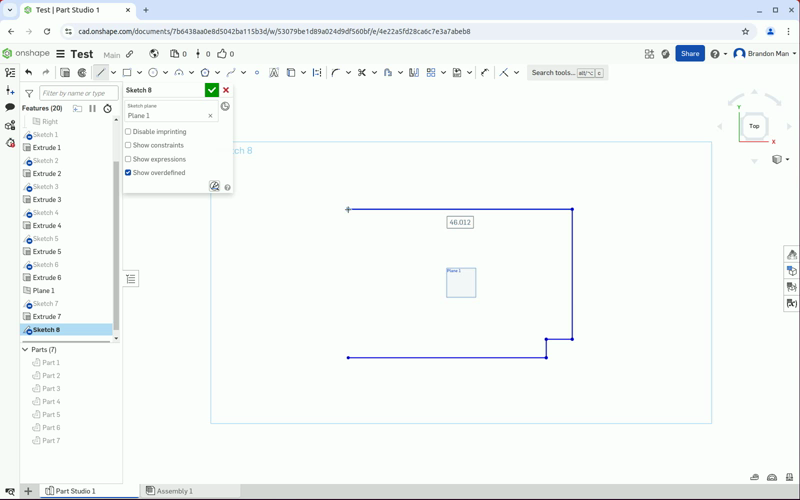
mouse_move(348, 357)
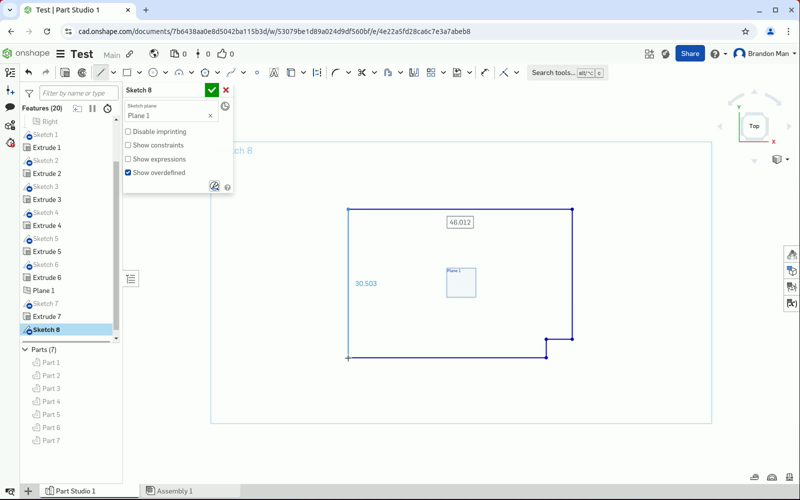
key_up(shift)
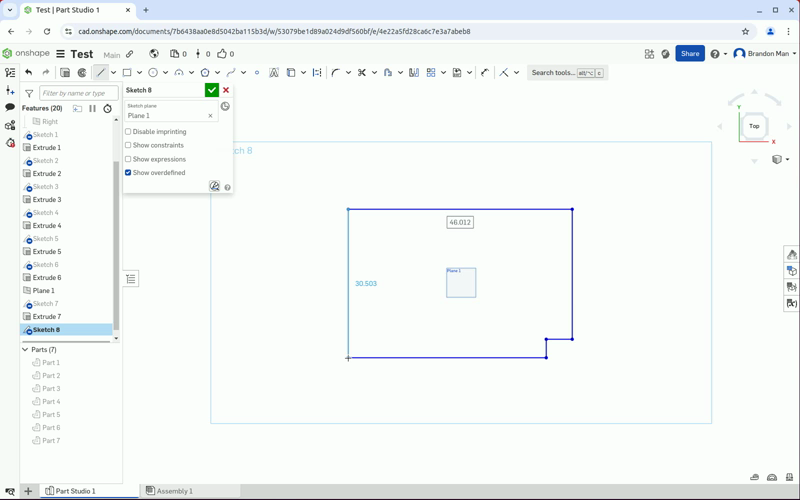
click(348, 357)
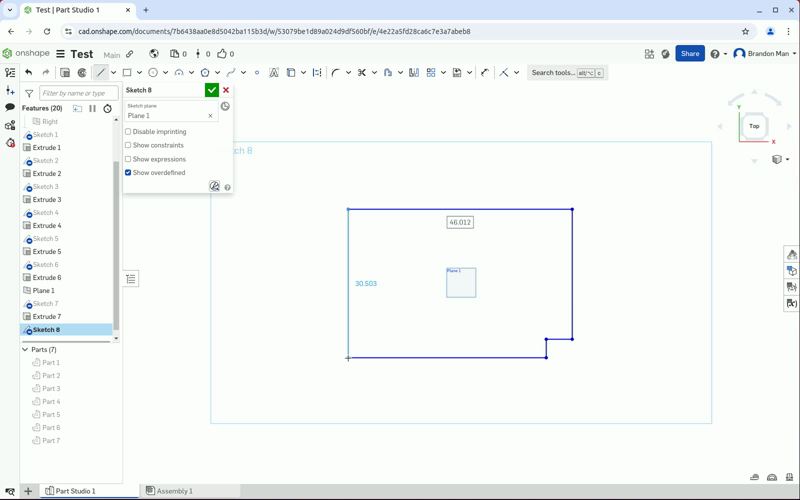
key(esc)
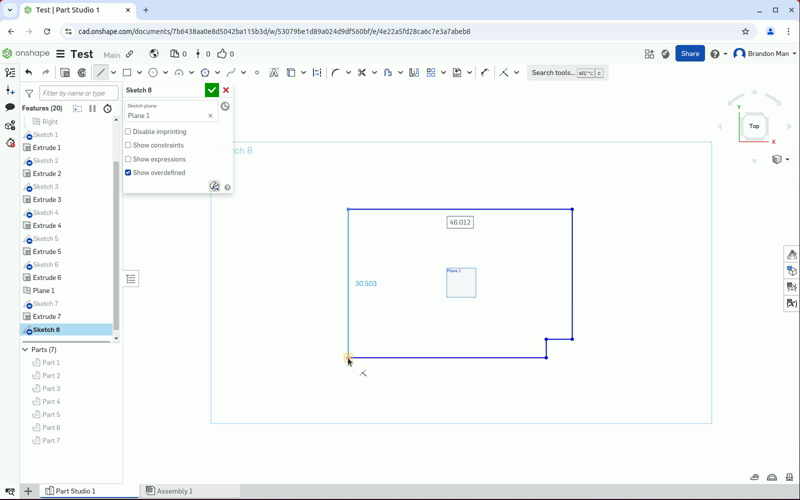
mouse_move(495, 289)
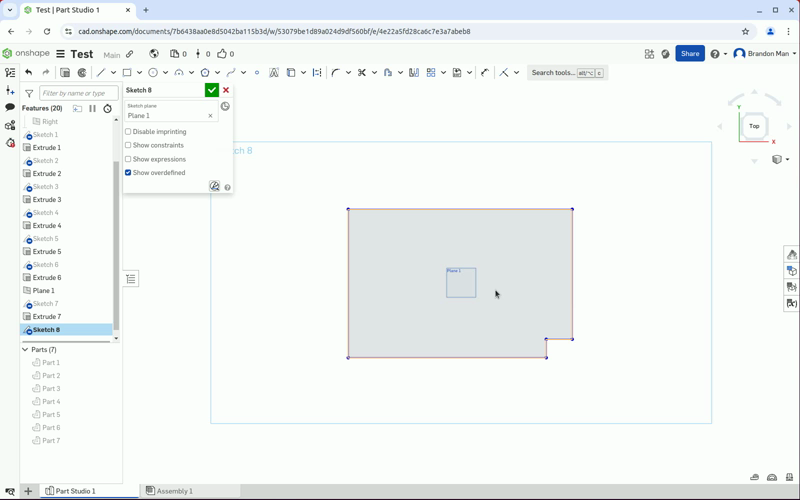
click(495, 289)
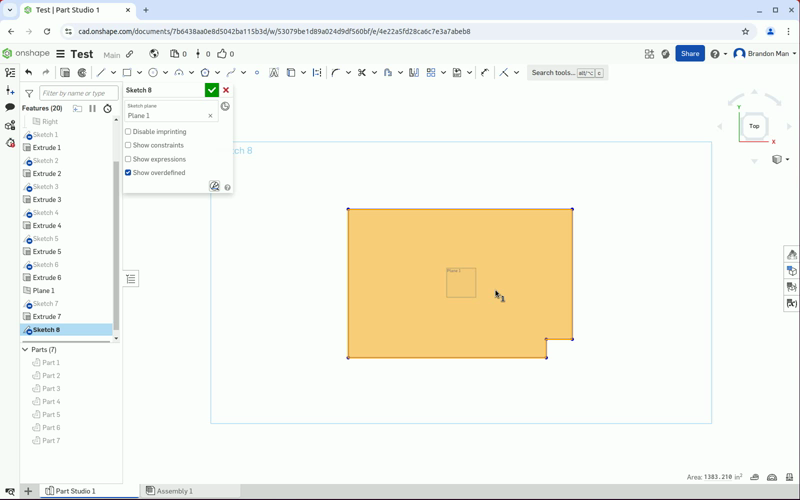
mouse_move(73, 352)
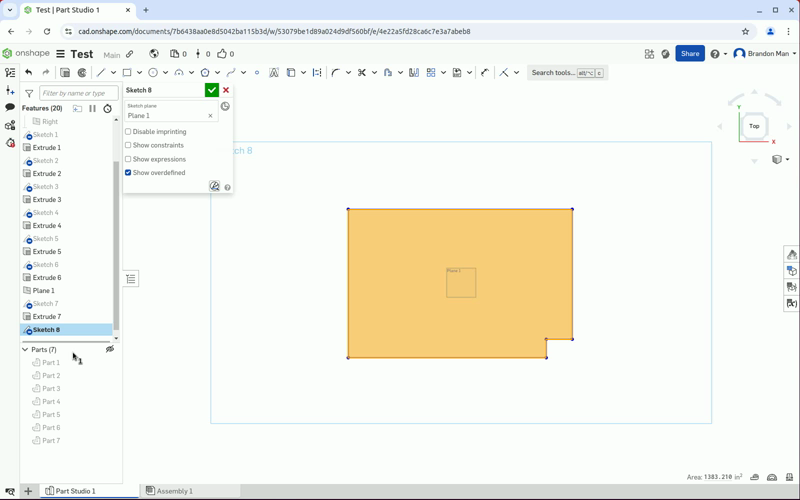
key(shift+y)
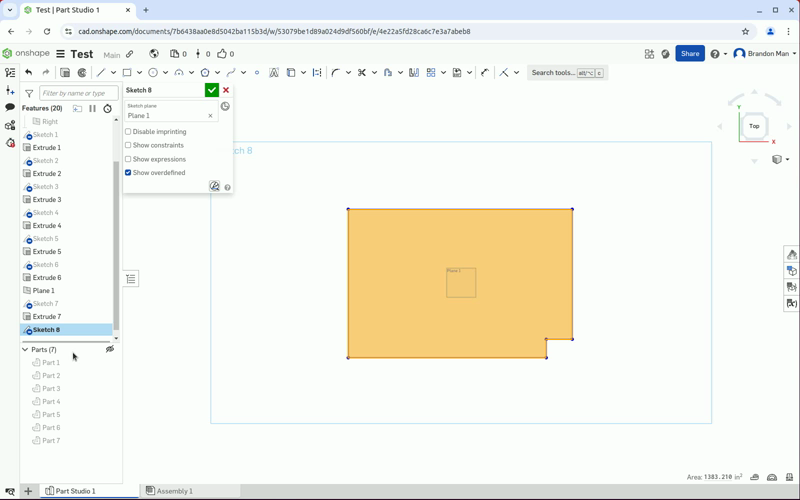
key(shift+e)
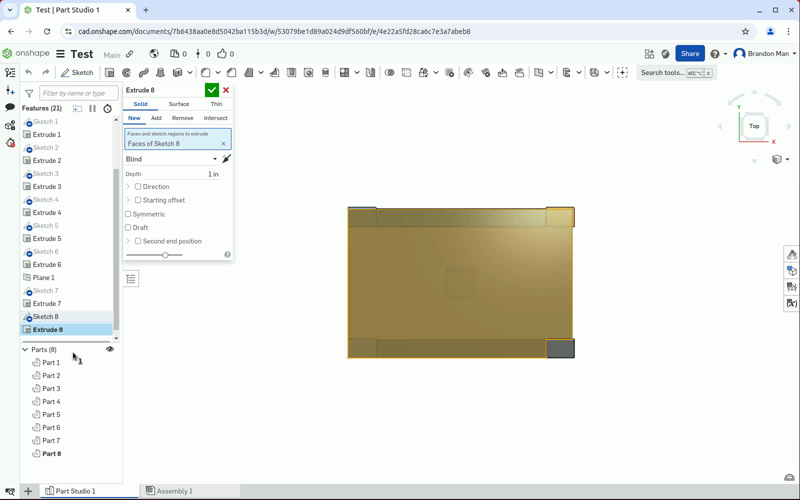
mouse_move(143, 106)
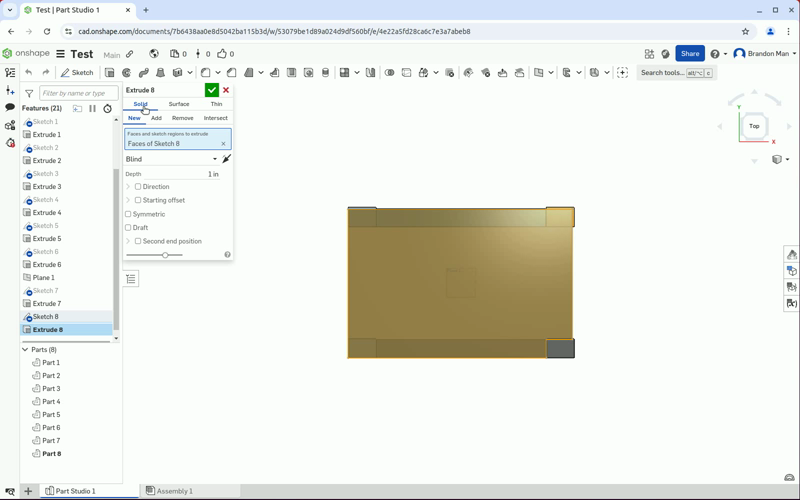
click(143, 106)
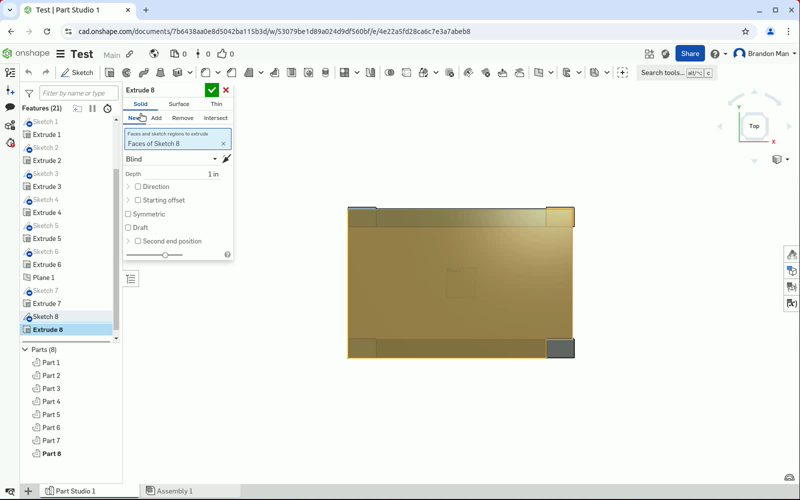
mouse_move(137, 120)
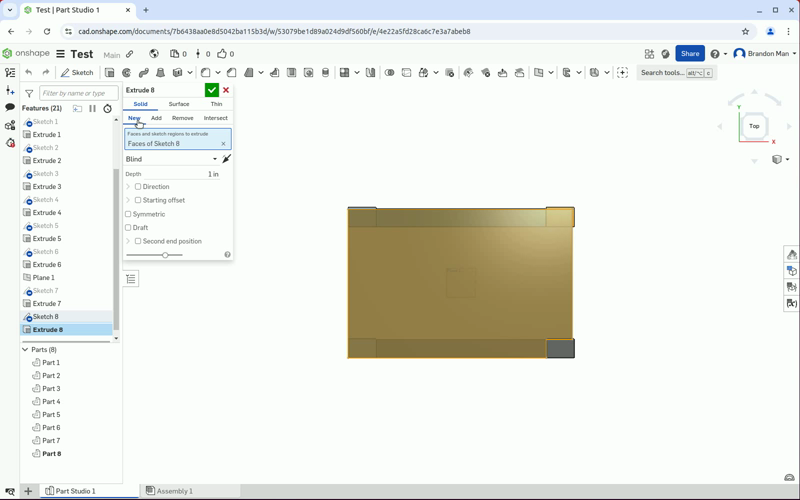
click(137, 120)
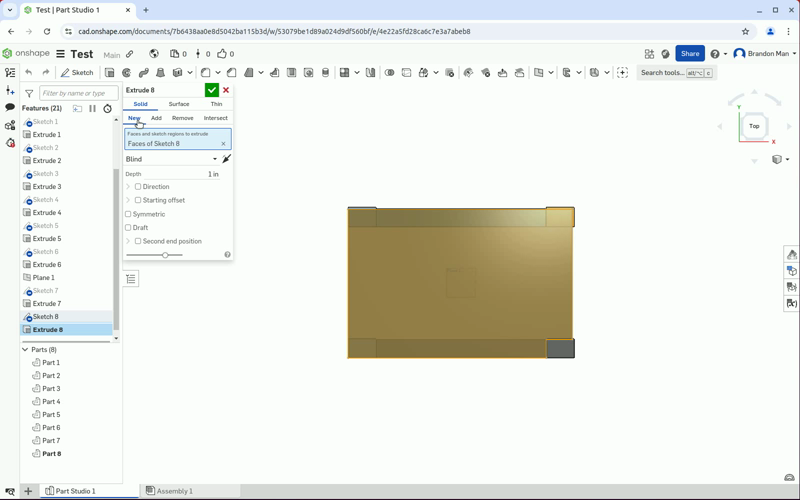
key(tab, 4)
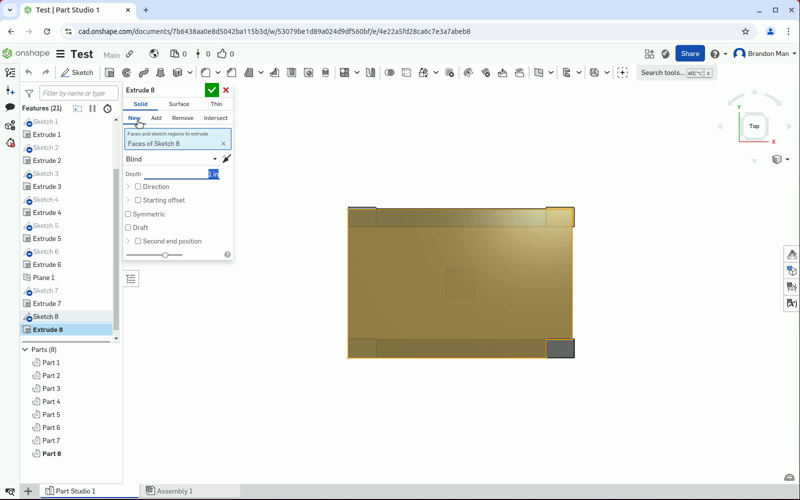
text(1.685)
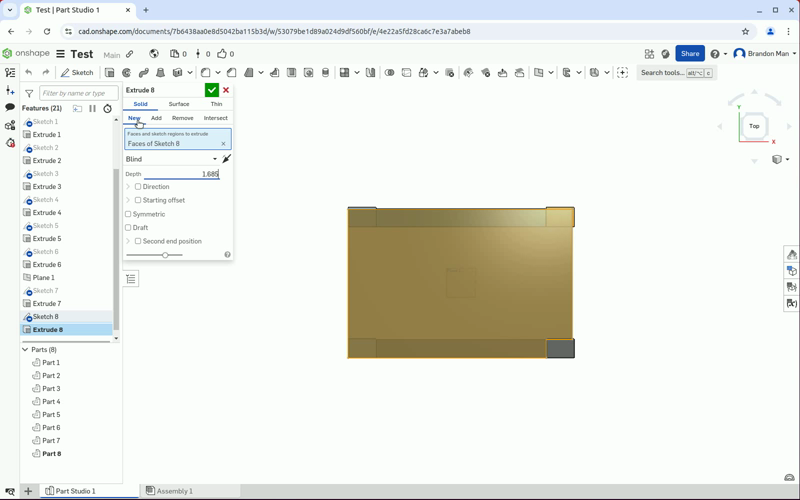
key(enter)
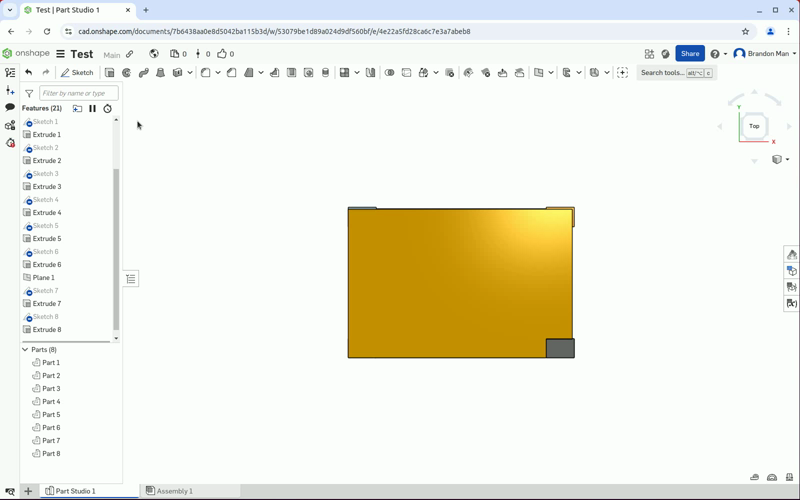
key(shift+h)
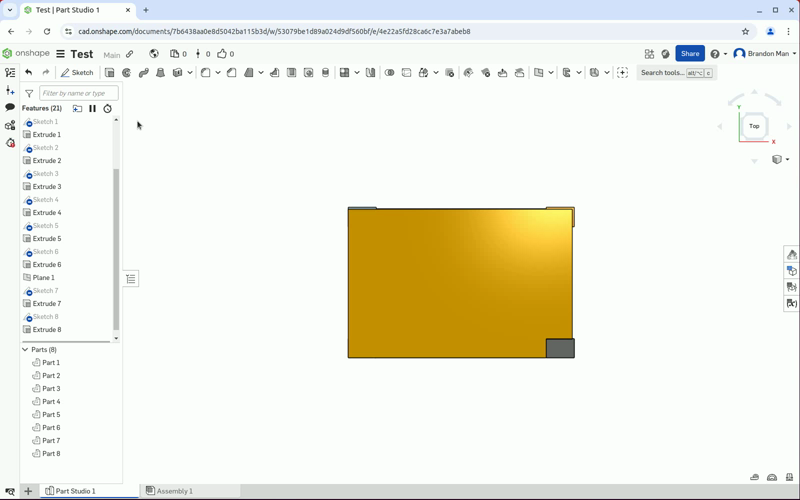
key(shift+h)
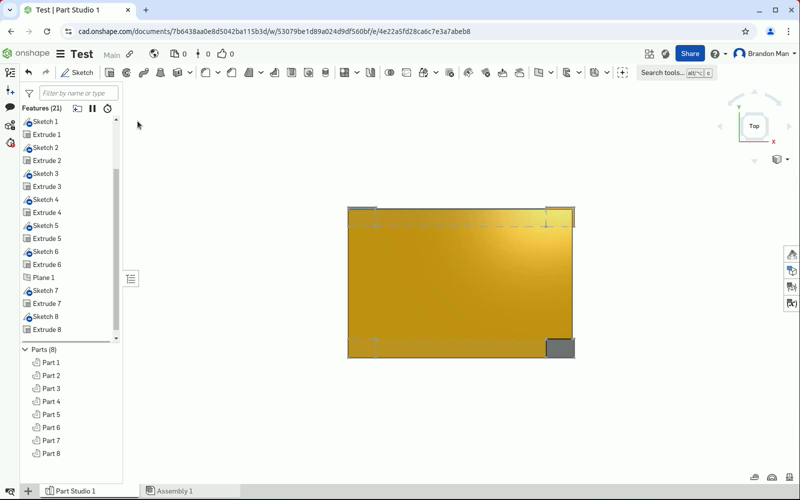
key(shift+7)
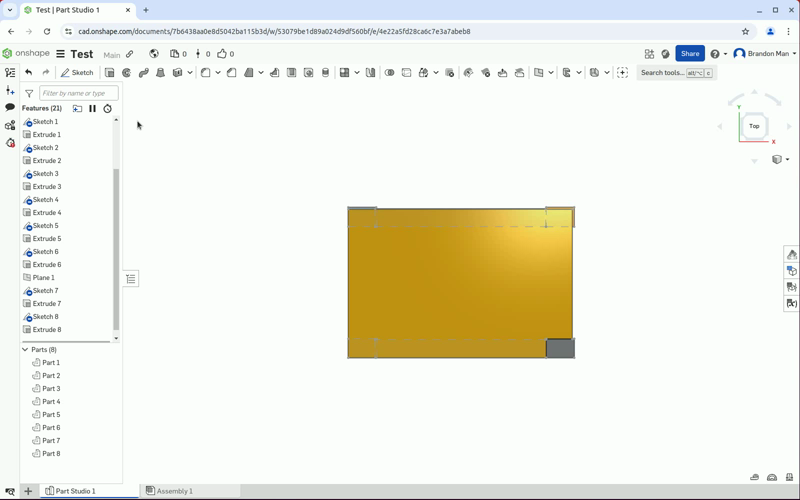
key(up, 3)
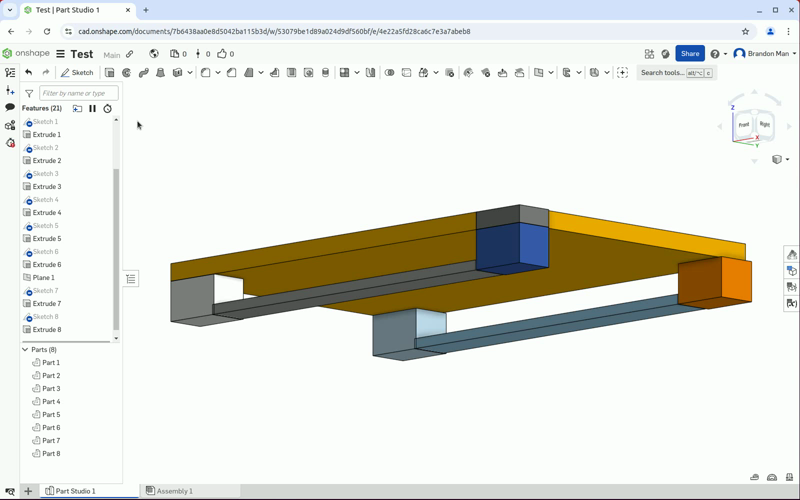
key(left, 3)
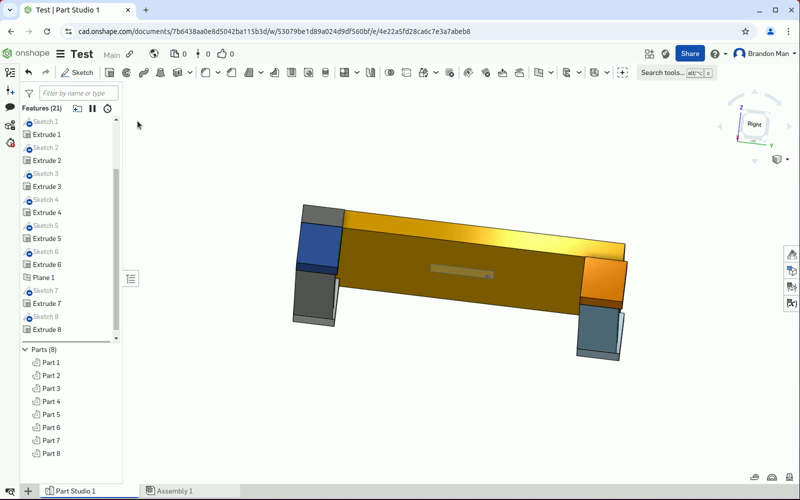
key(right, 3)
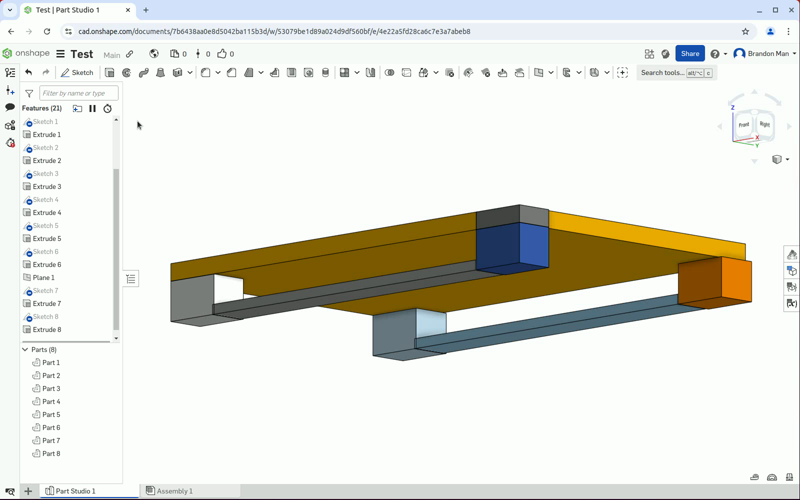
key(down, 3)
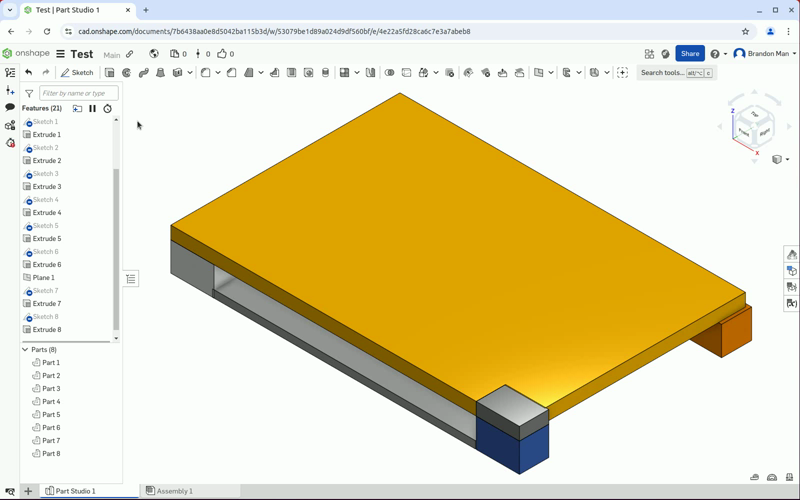
mouse_move(69, 124)
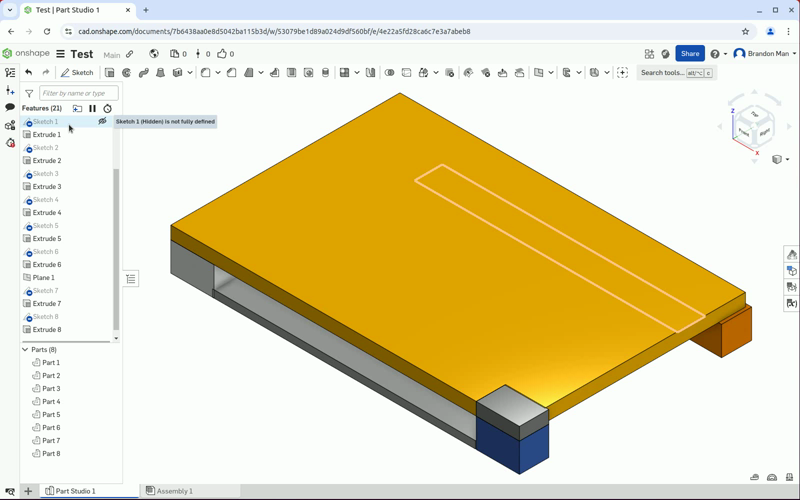
click(69, 124)